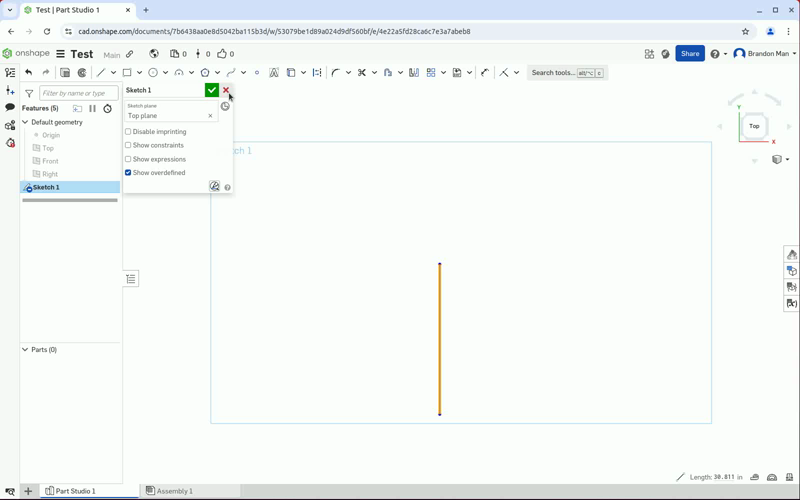
key(shift+h)
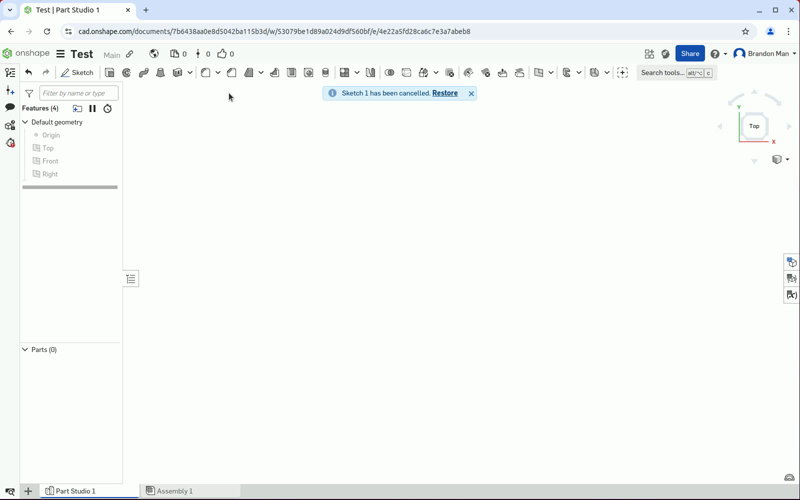
mouse_move(73, 352)
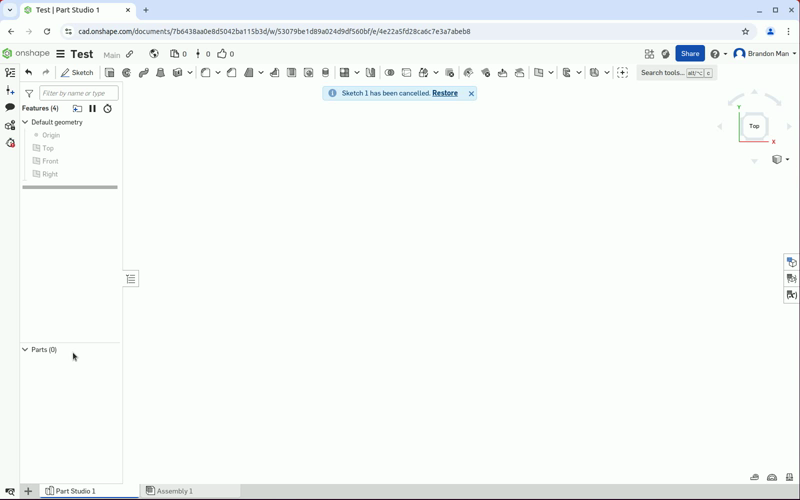
key(y)
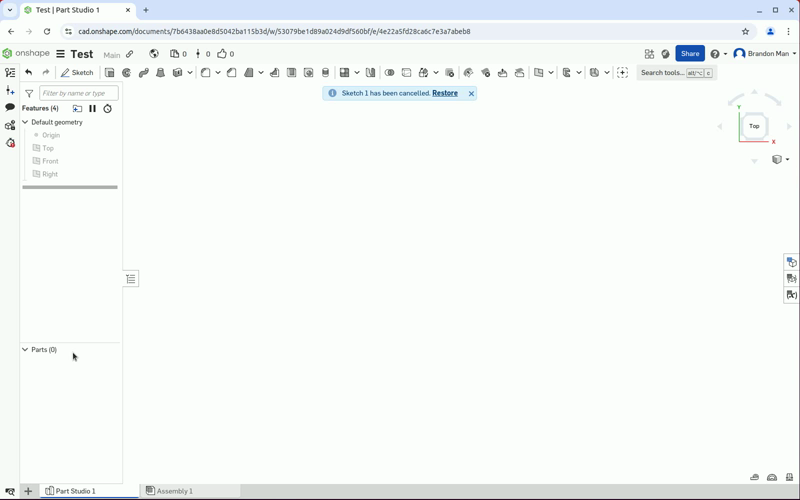
key(shift+p)
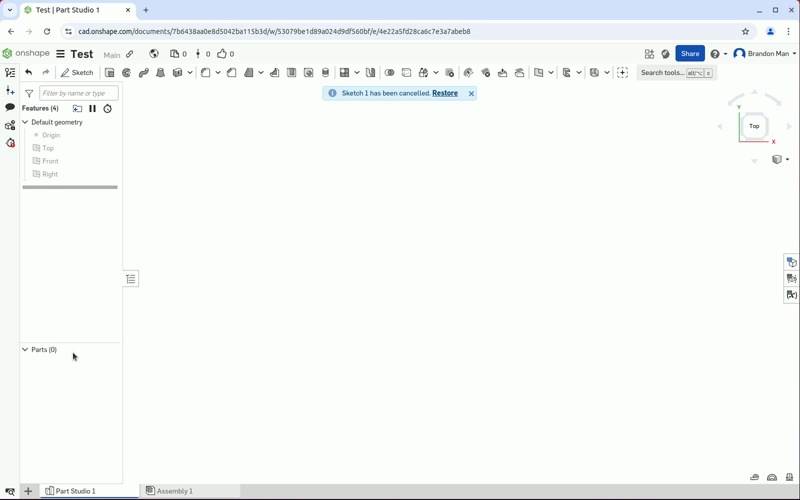
key(space)
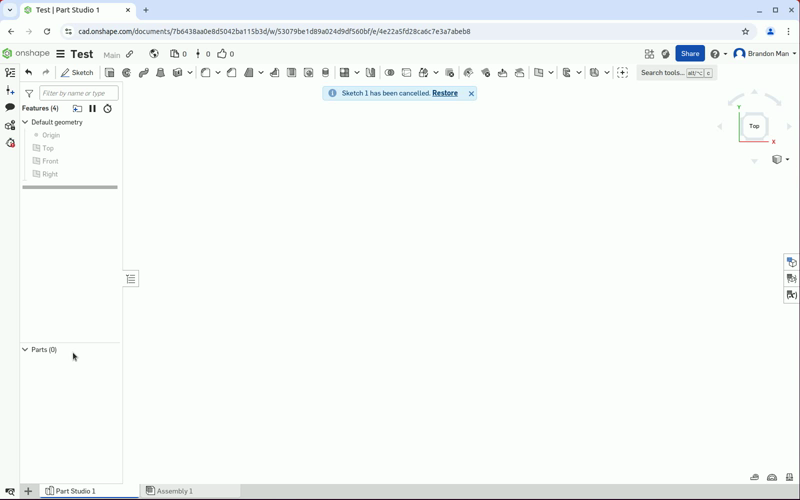
key_down(shift)
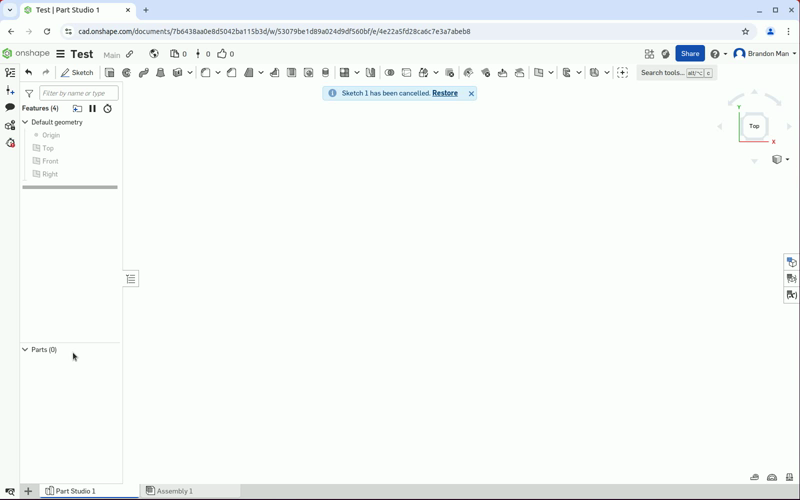
key(up)
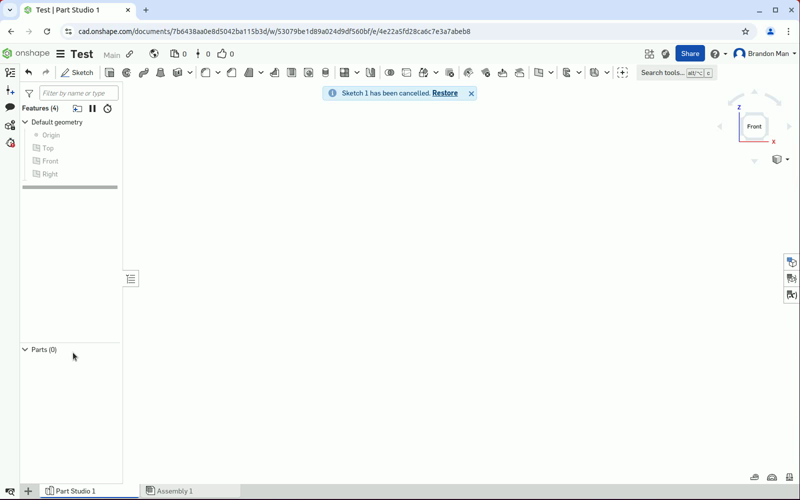
key_up(shift)
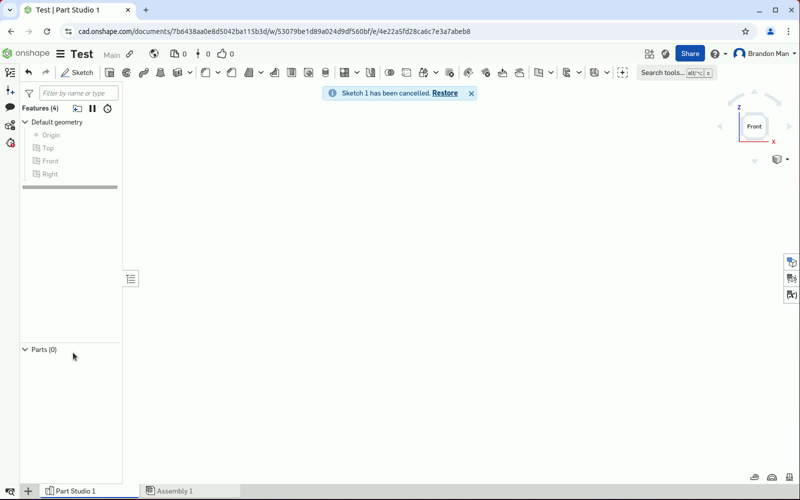
mouse_move(73, 352)
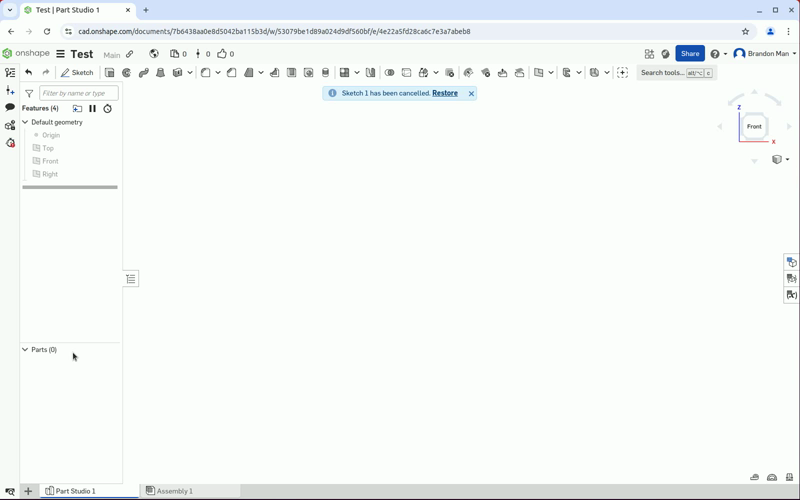
key(shift+y)
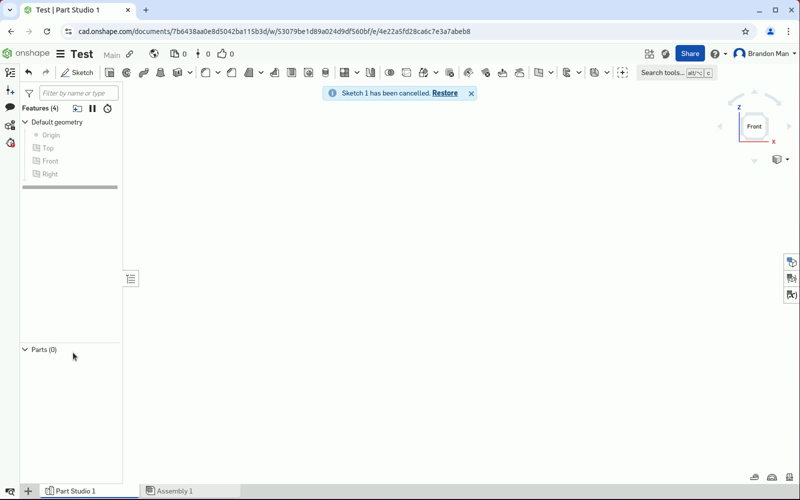
key(shift+s)
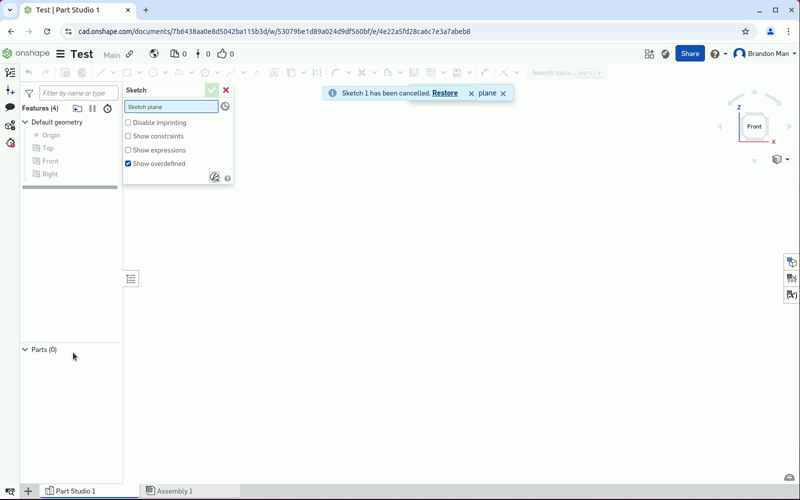
mouse_move(73, 163)
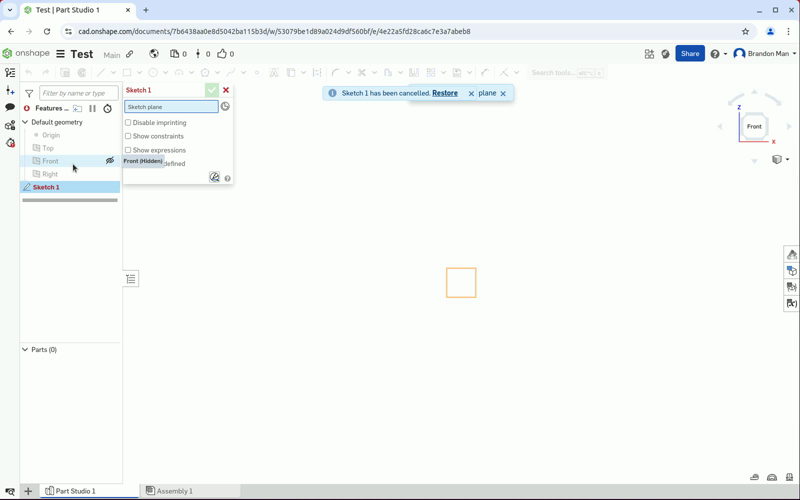
click(73, 163)
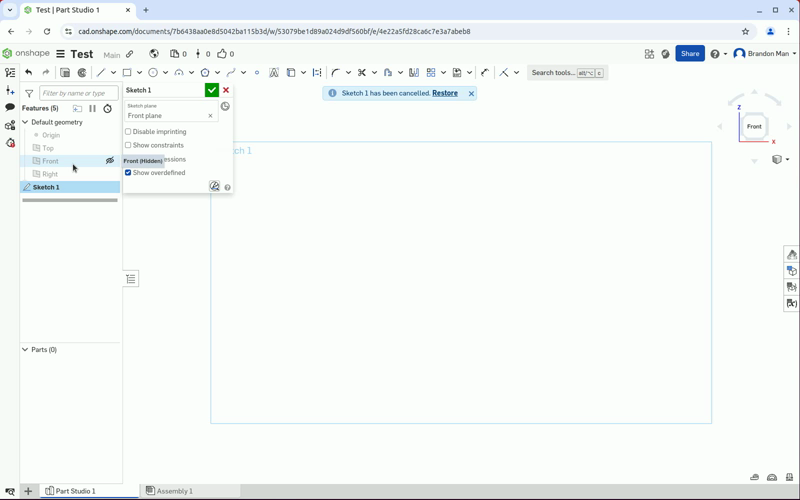
mouse_move(73, 352)
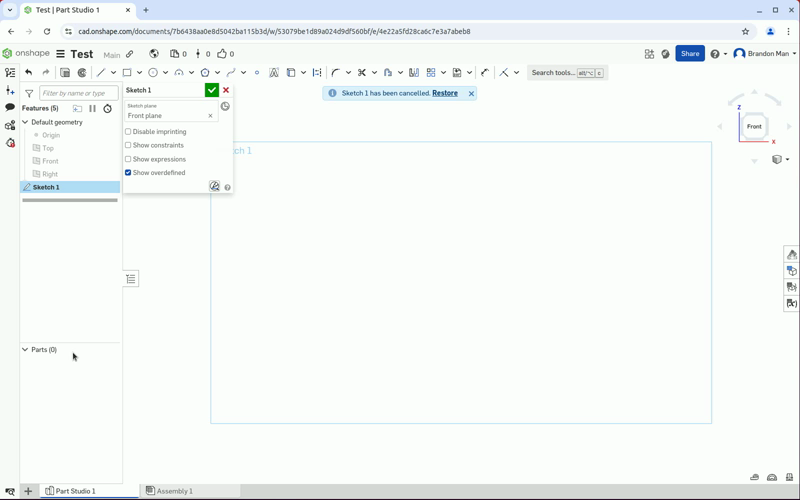
key(y)
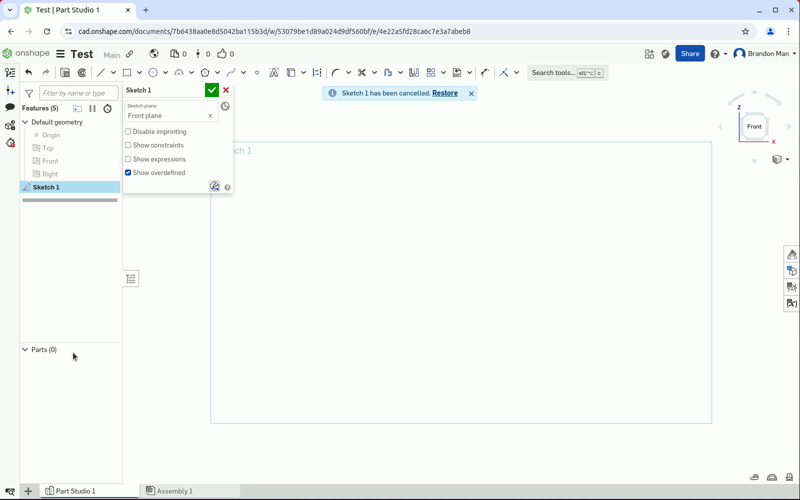
key(c)
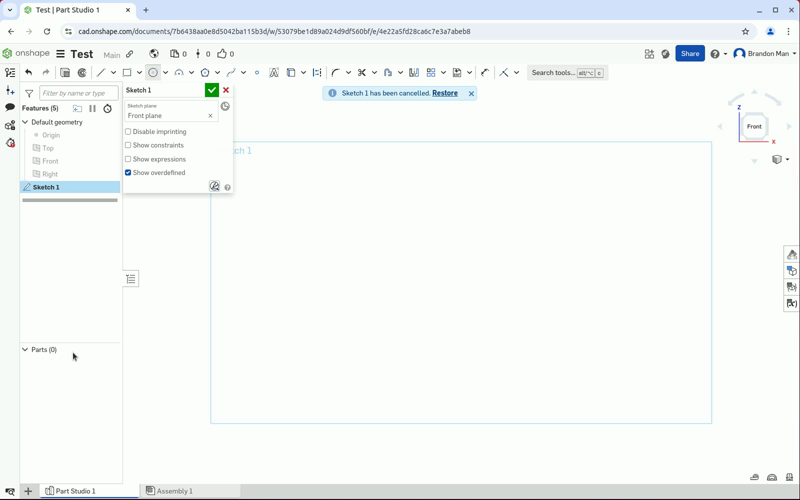
key_down(shift)
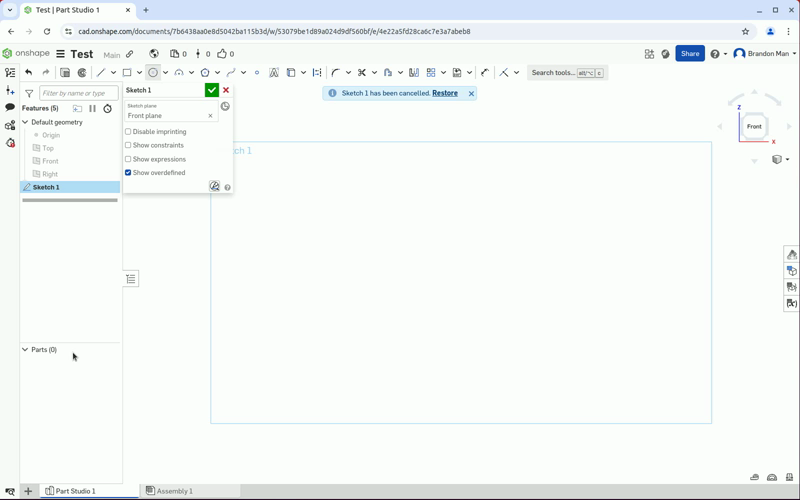
mouse_move(461, 178)
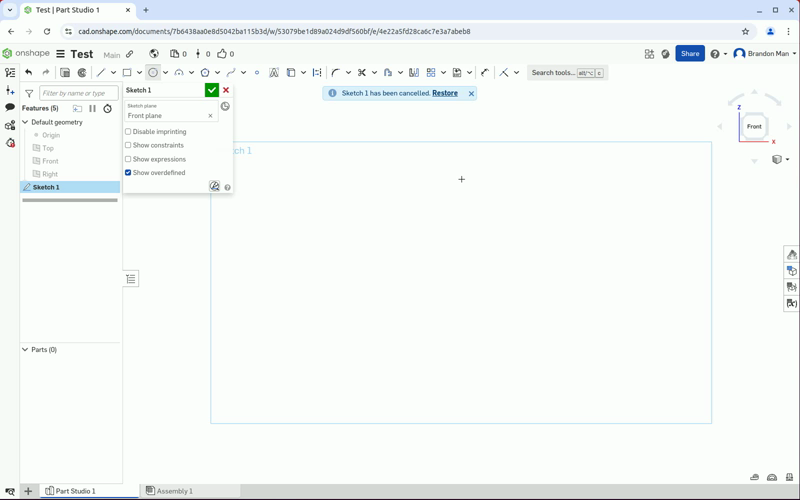
click(461, 178)
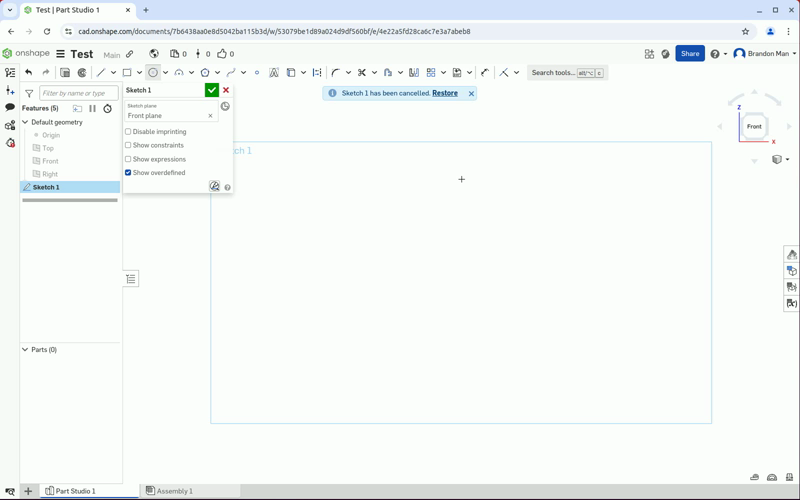
key_up(shift)
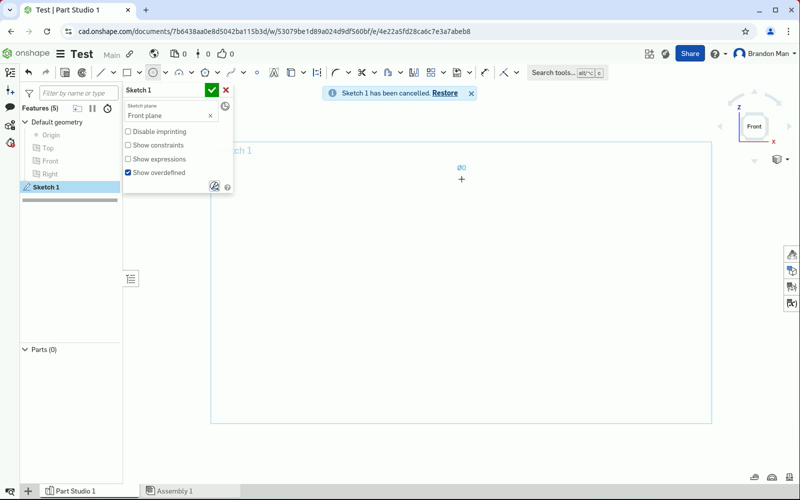
mouse_move(471, 178)
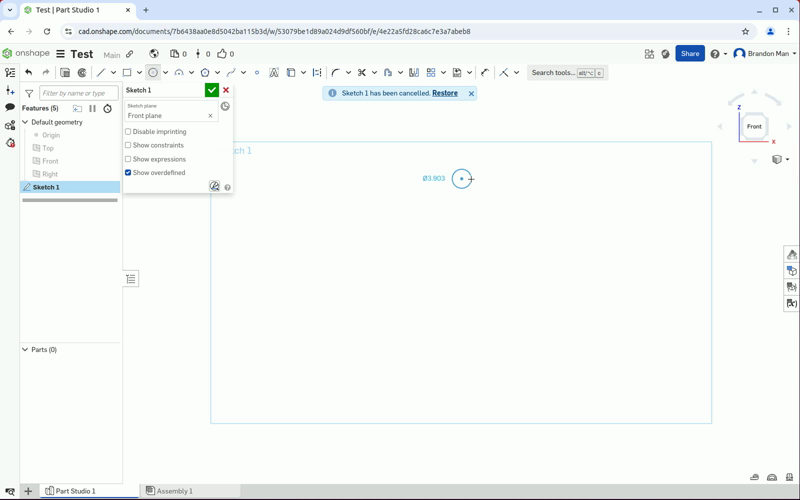
click(471, 178)
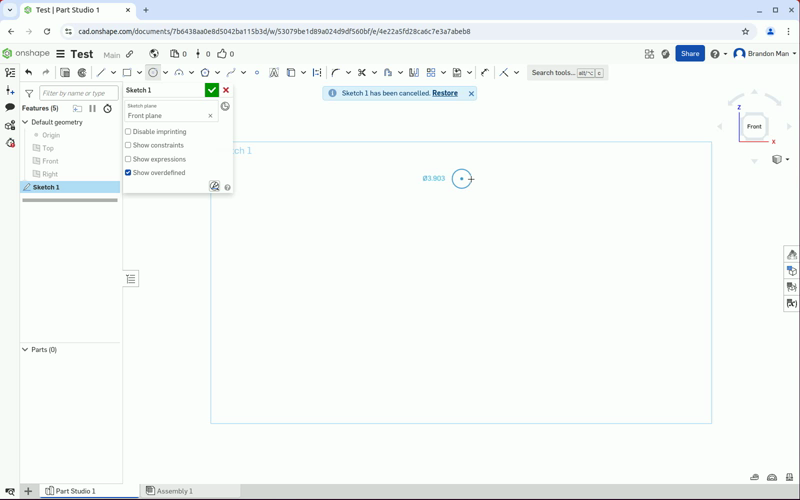
key(esc)
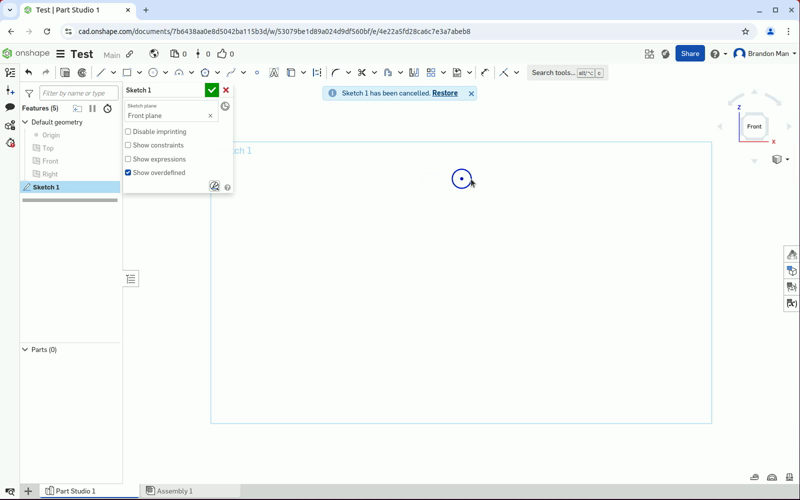
key(c)
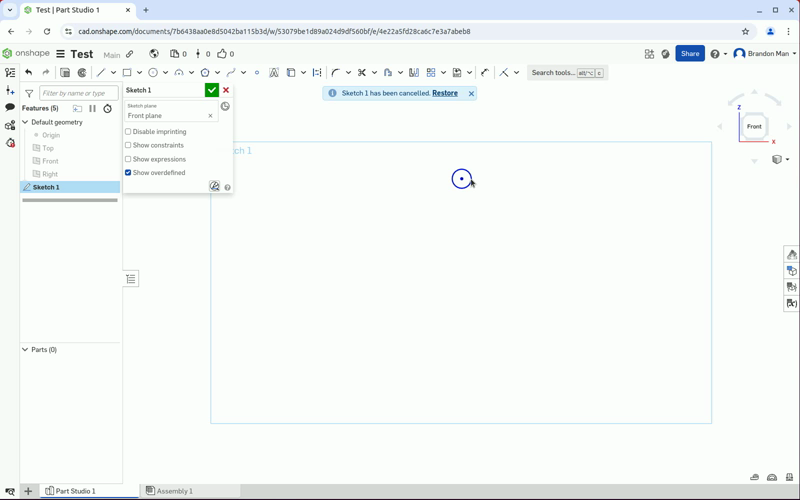
key_down(shift)
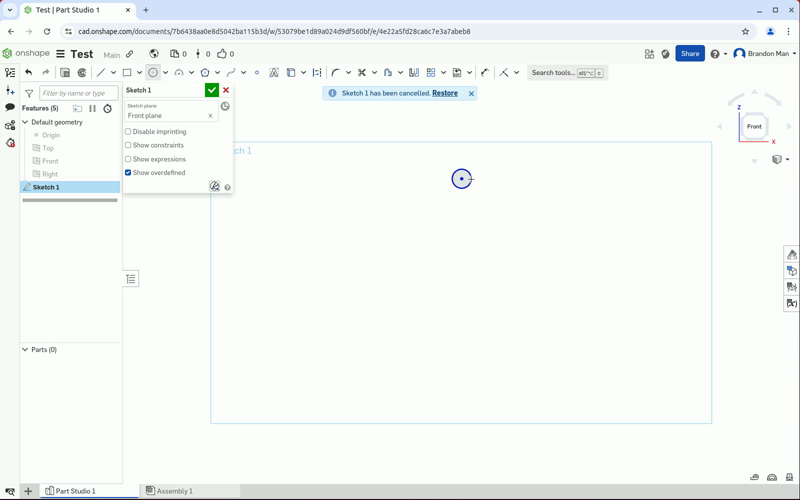
mouse_move(461, 178)
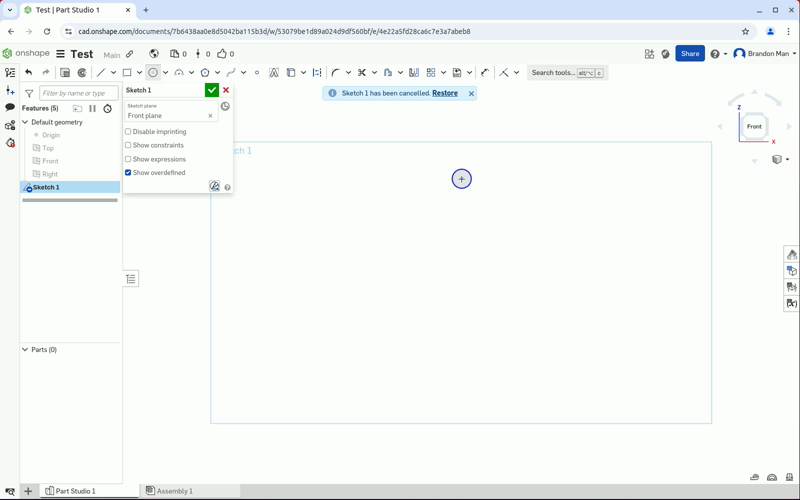
click(461, 178)
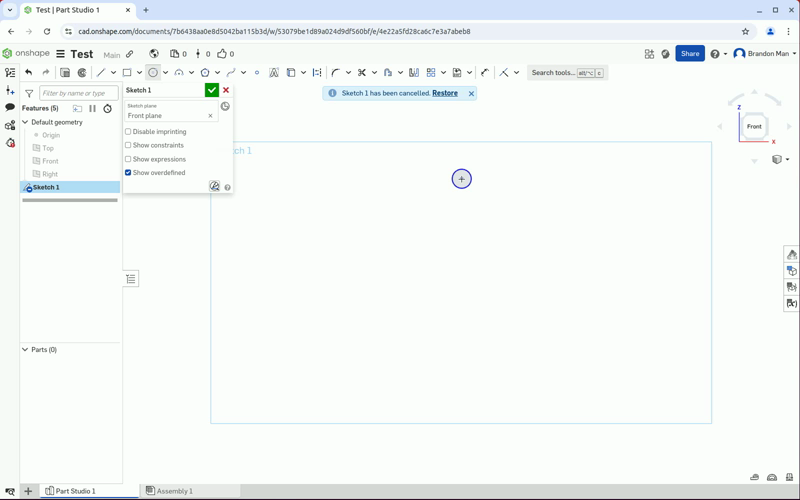
key_up(shift)
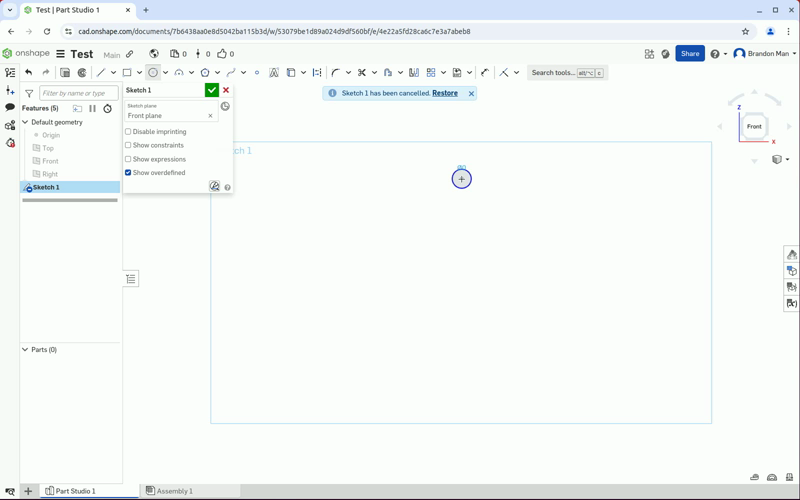
mouse_move(464, 178)
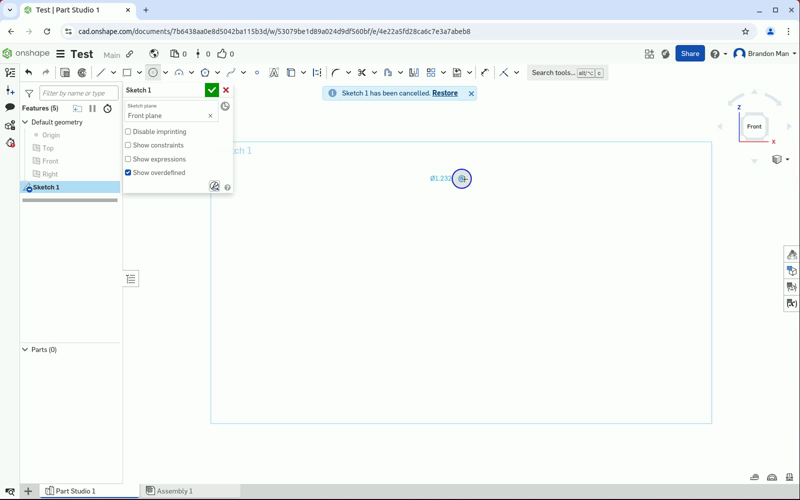
scroll(6)
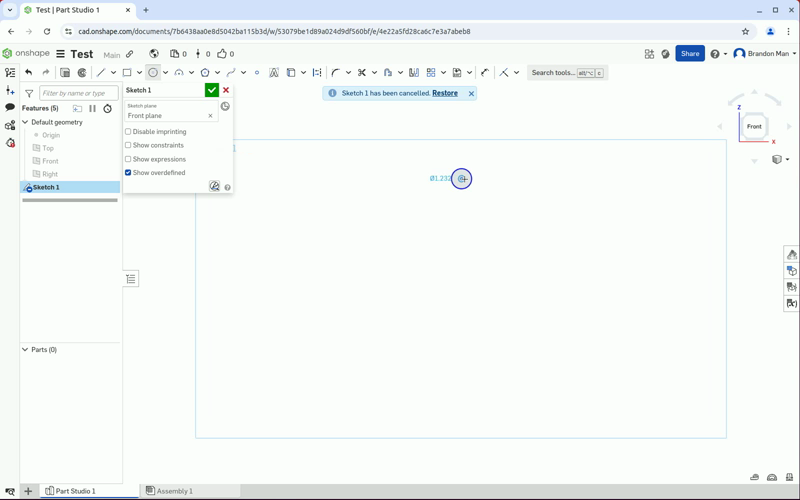
scroll(6)
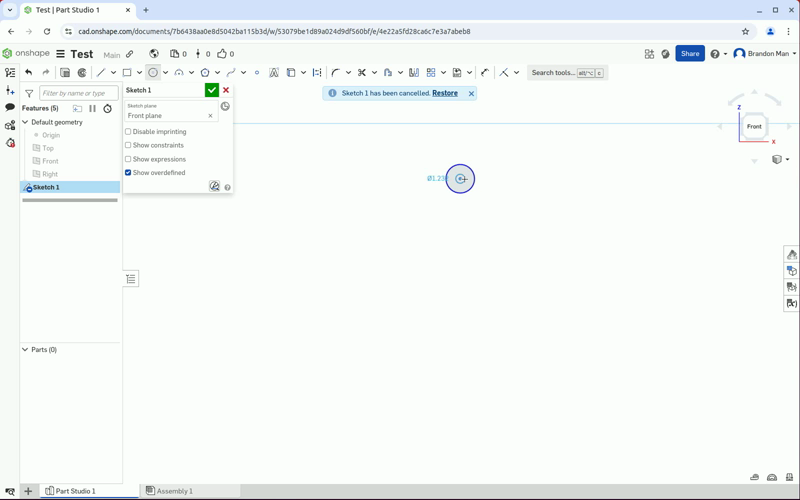
scroll(6)
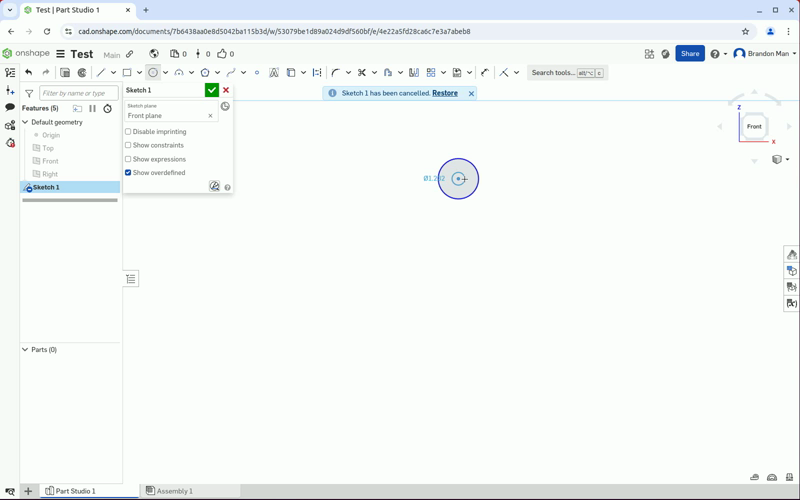
scroll(6)
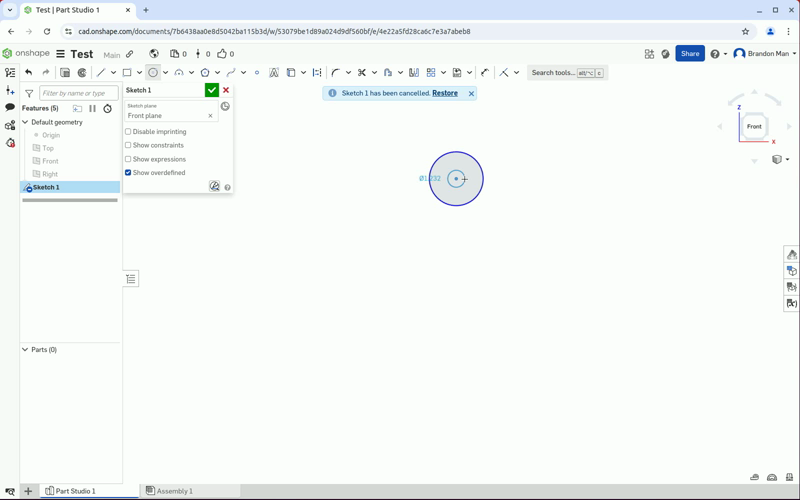
scroll(6)
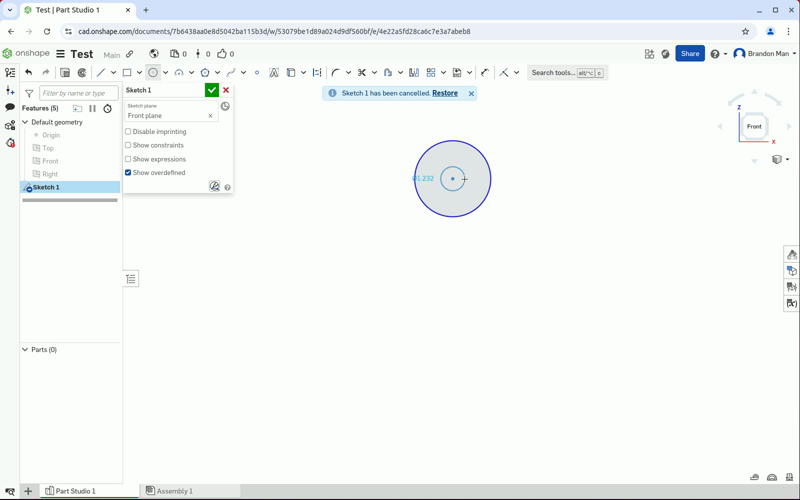
scroll(6)
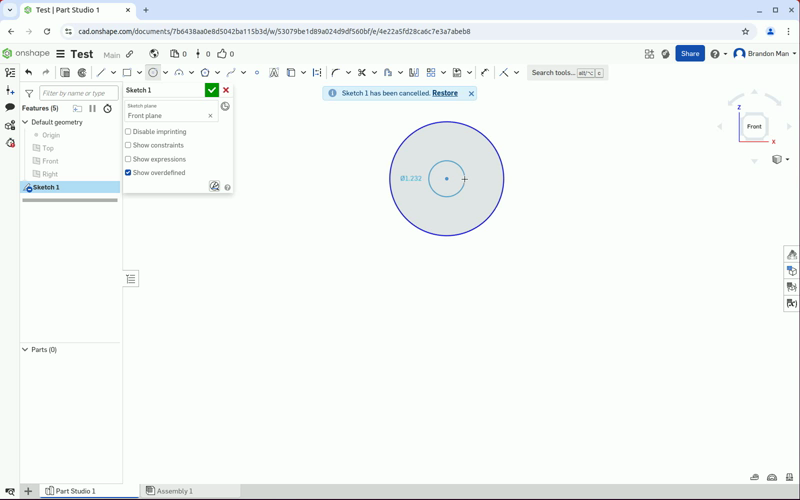
scroll(6)
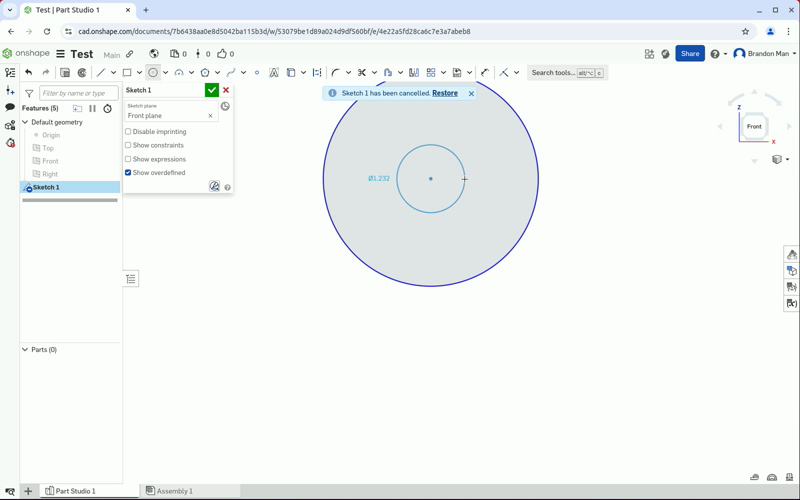
click(464, 178)
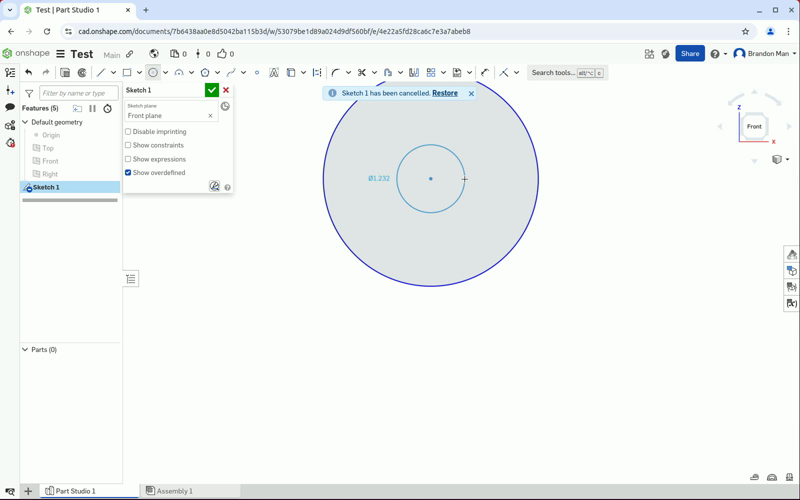
scroll(-6)
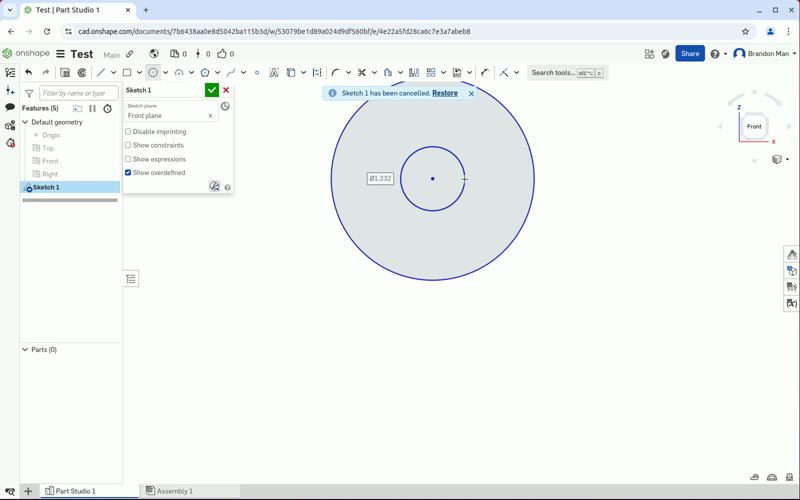
scroll(-6)
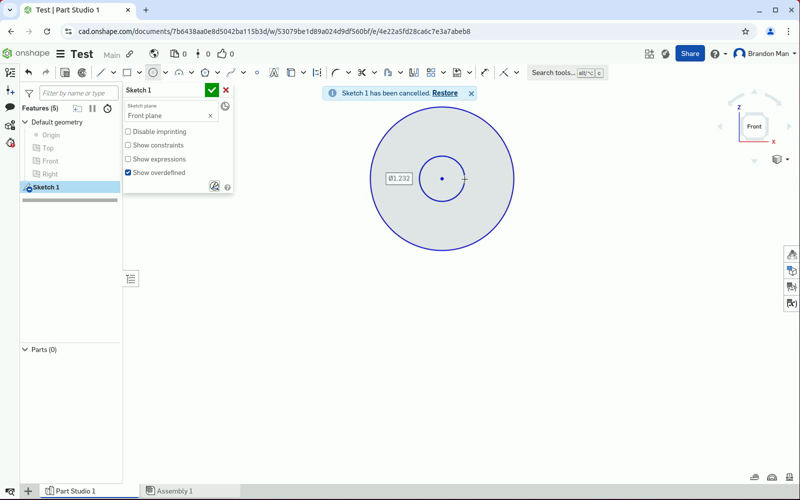
scroll(-6)
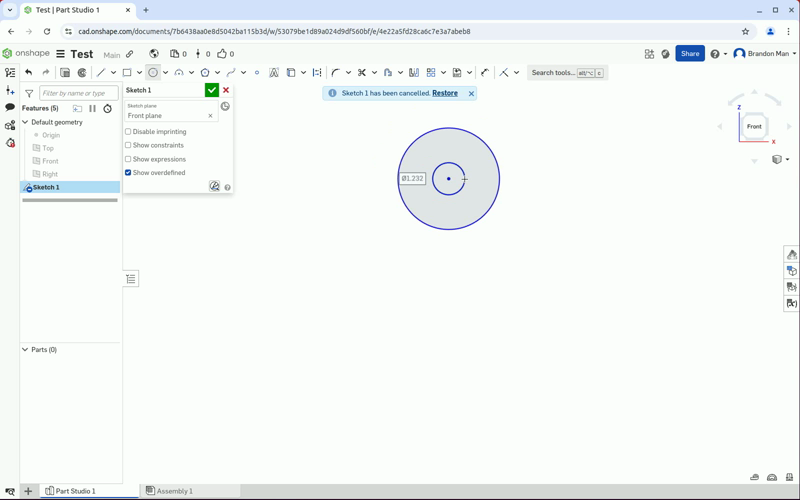
scroll(-6)
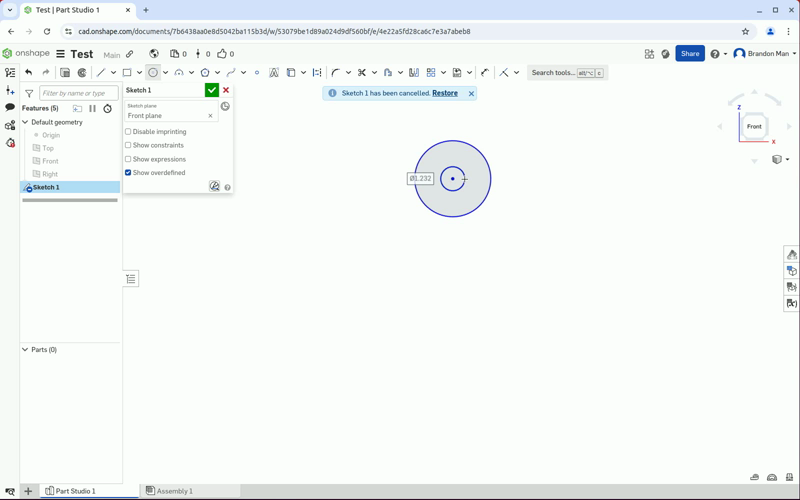
scroll(-6)
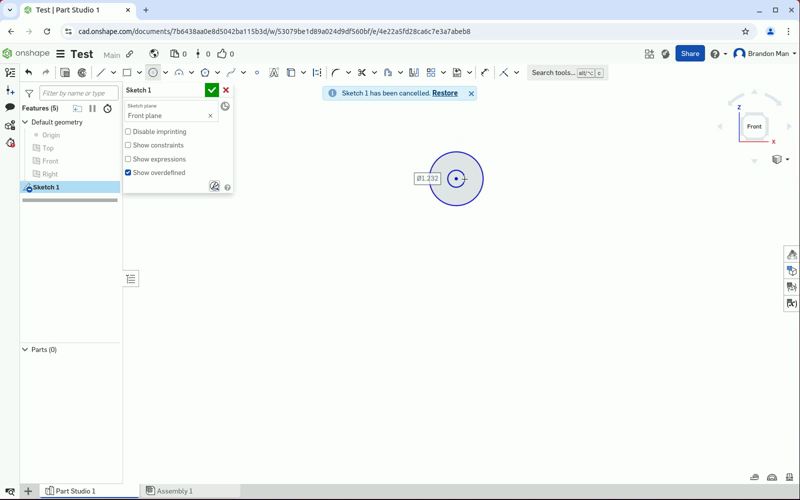
scroll(-6)
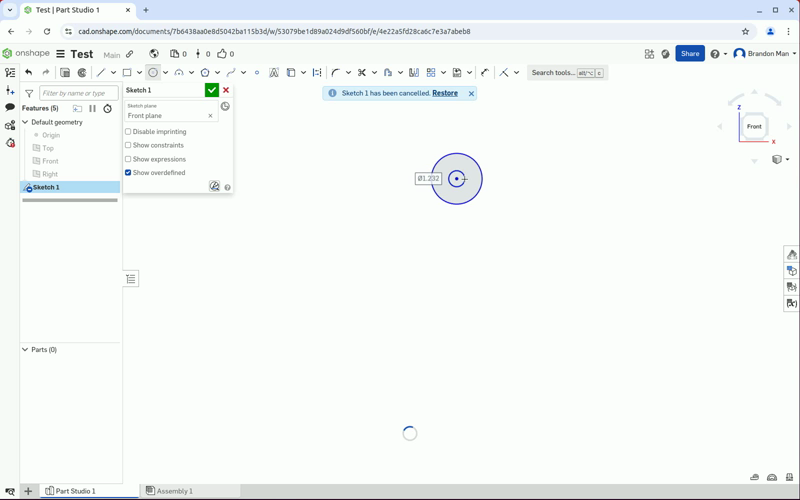
scroll(-6)
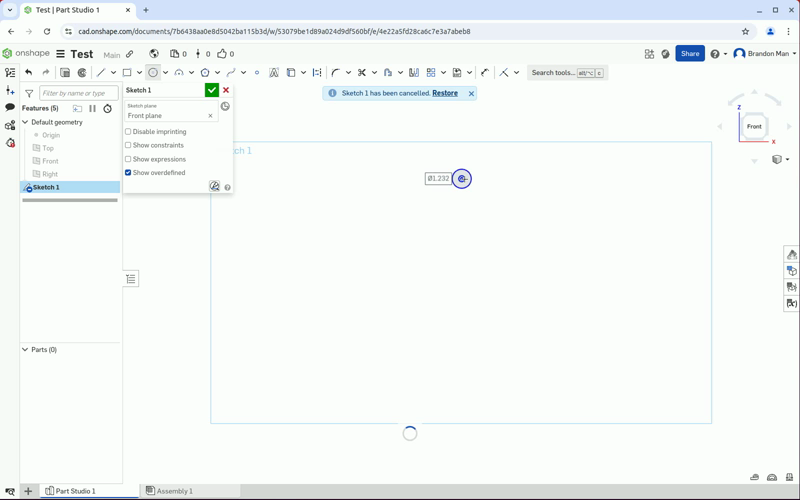
key(esc)
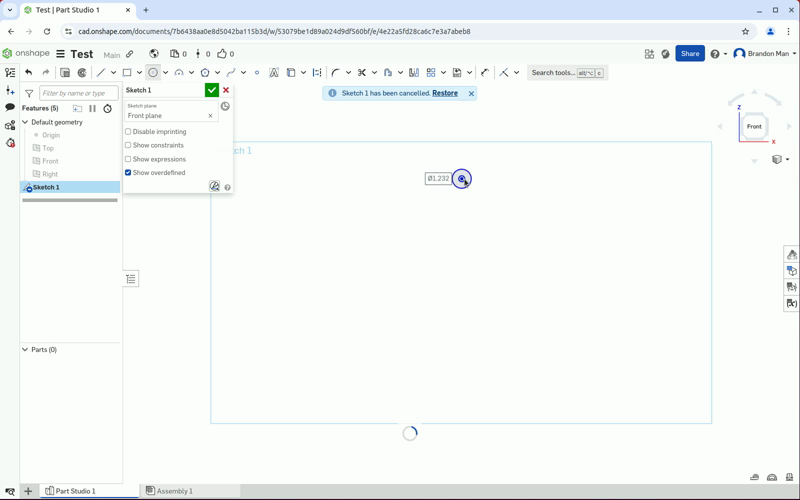
mouse_move(453, 177)
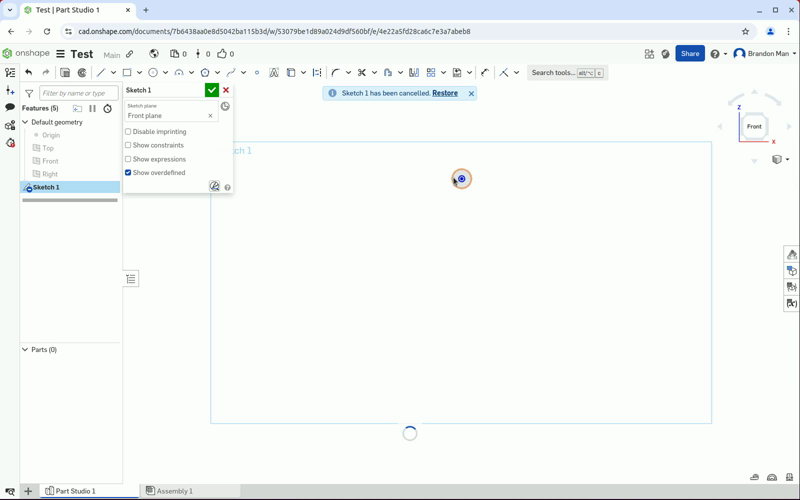
scroll(6)
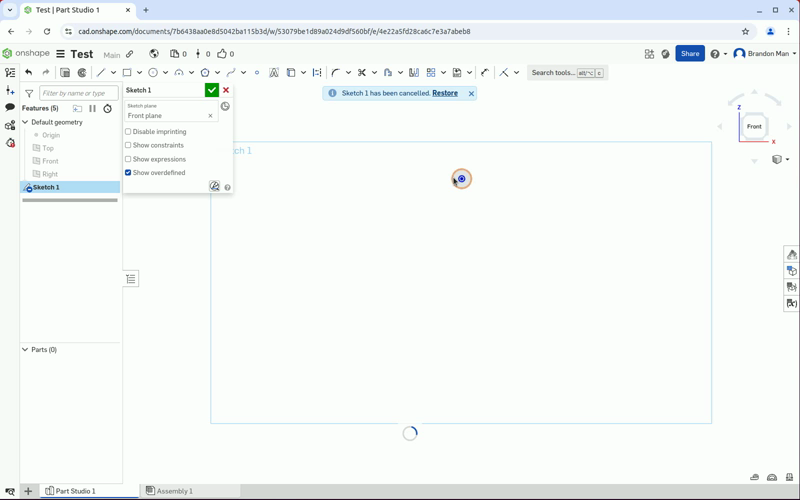
scroll(6)
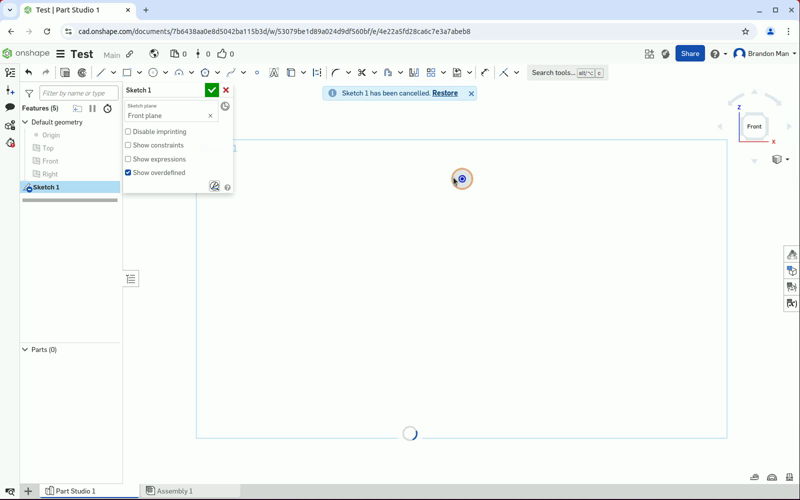
scroll(6)
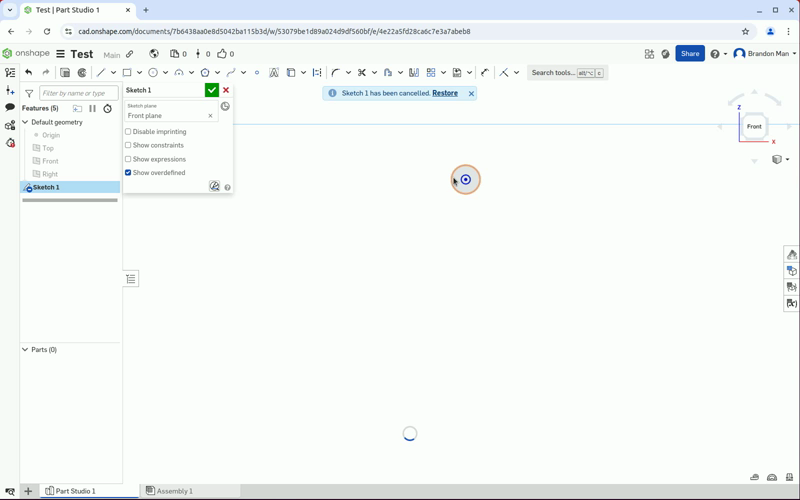
scroll(6)
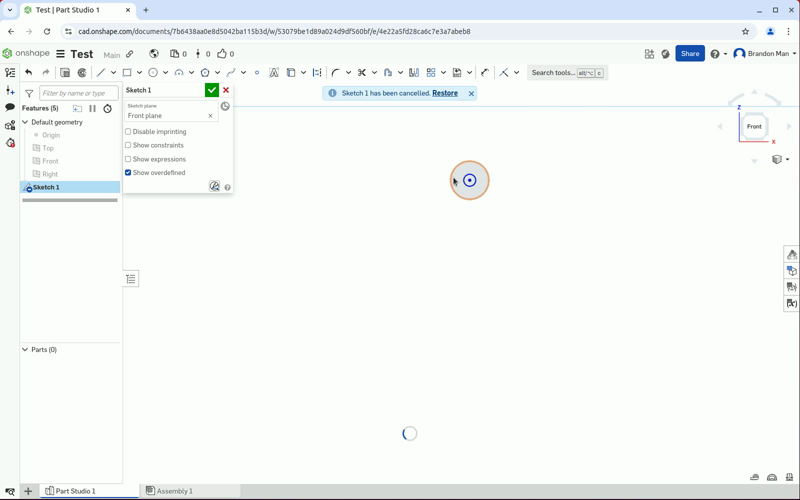
scroll(6)
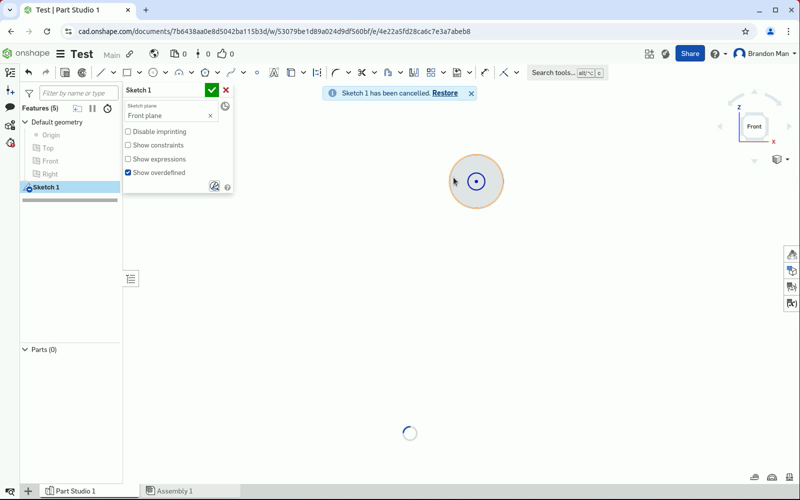
scroll(6)
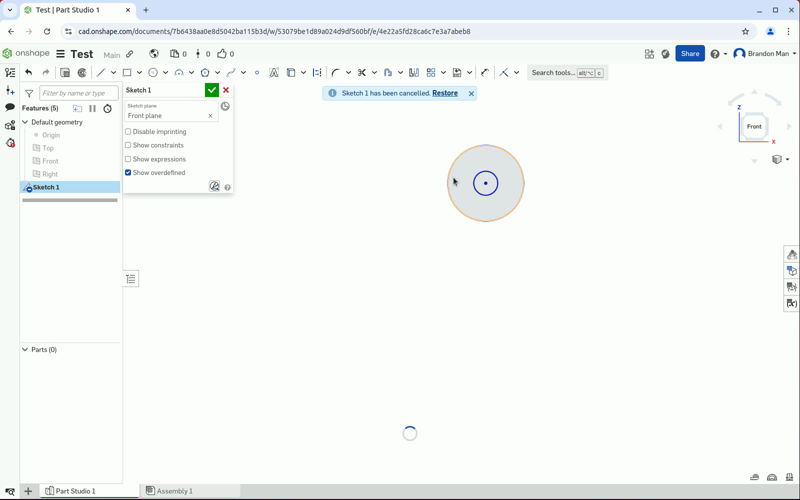
scroll(6)
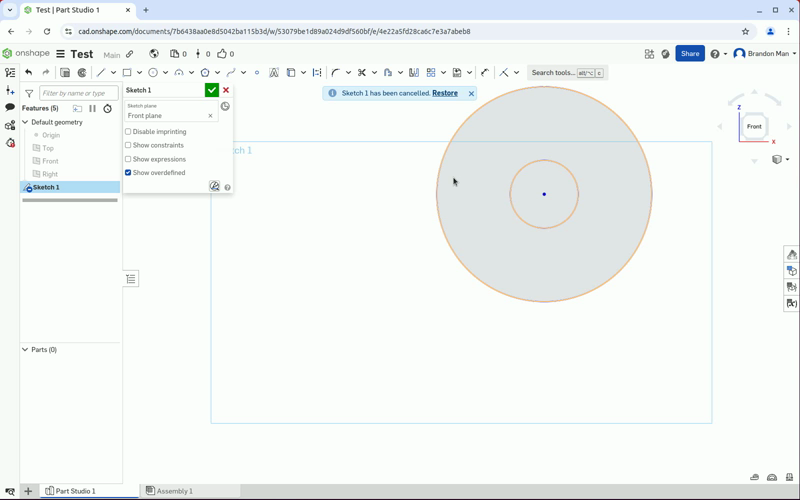
click(453, 177)
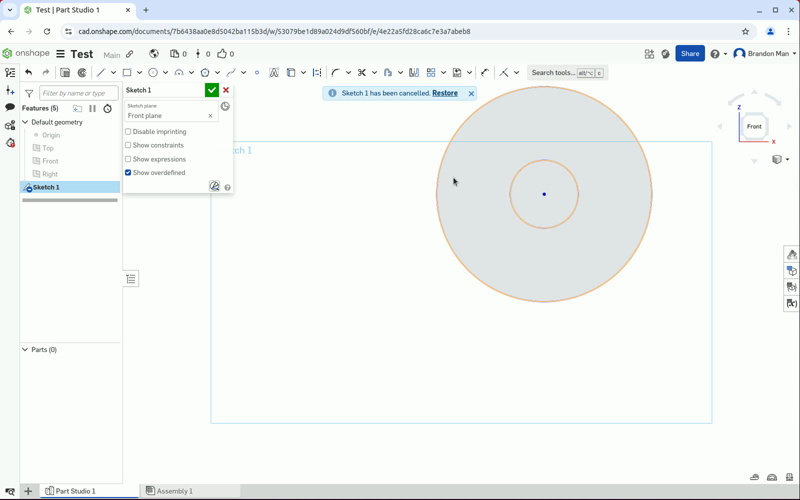
scroll(-6)
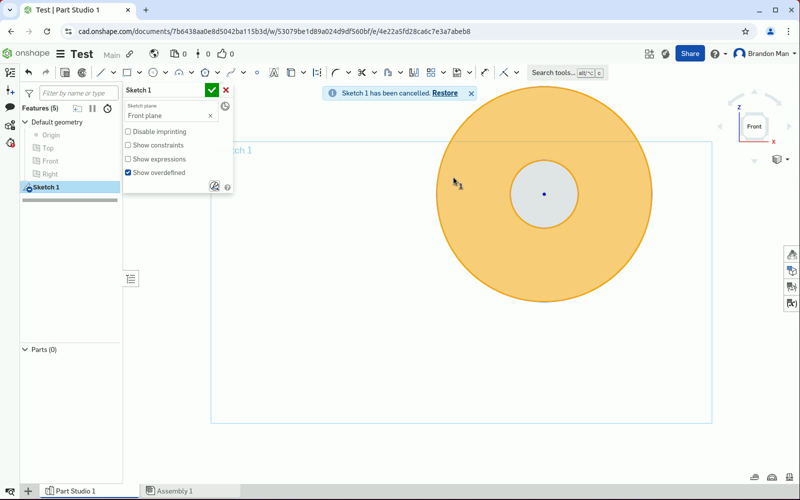
scroll(-6)
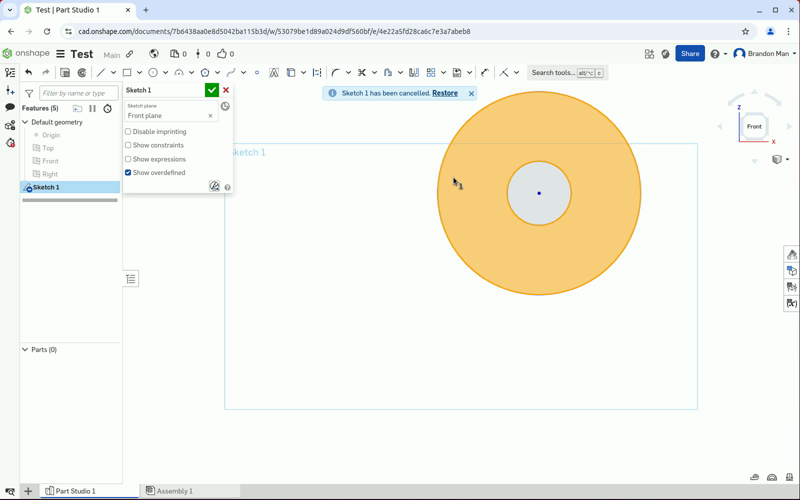
scroll(-6)
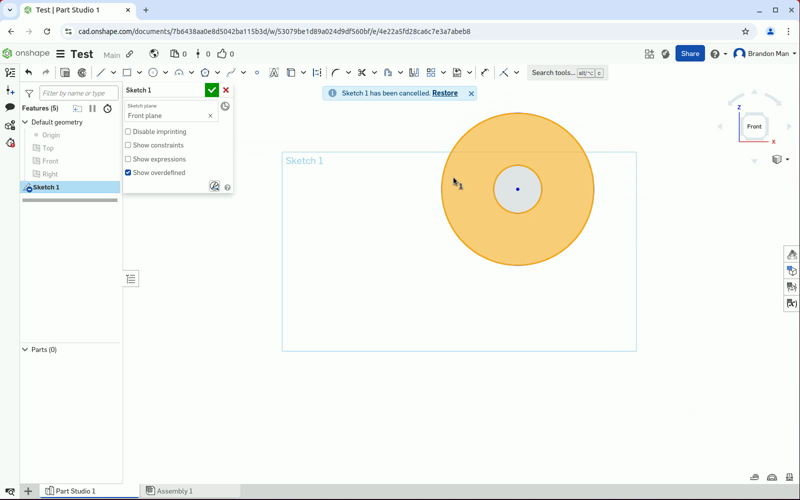
scroll(-6)
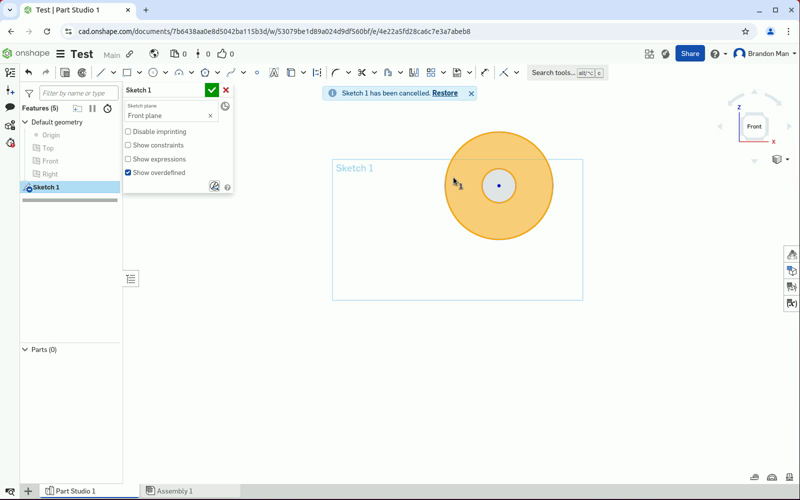
scroll(-6)
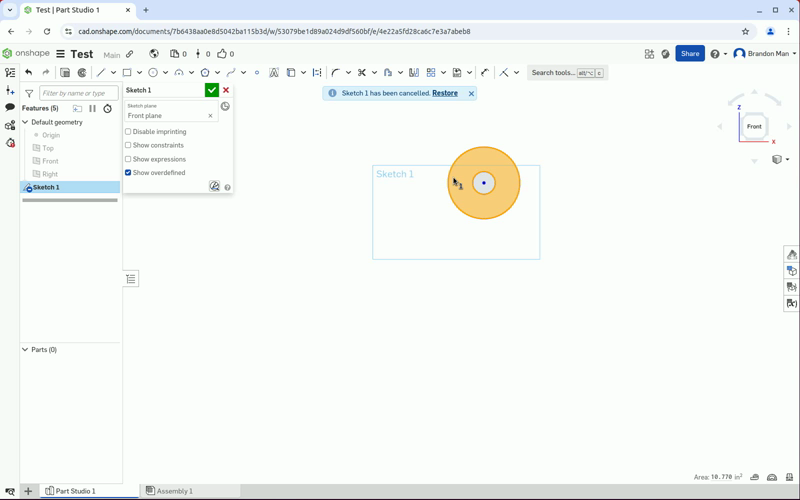
scroll(-6)
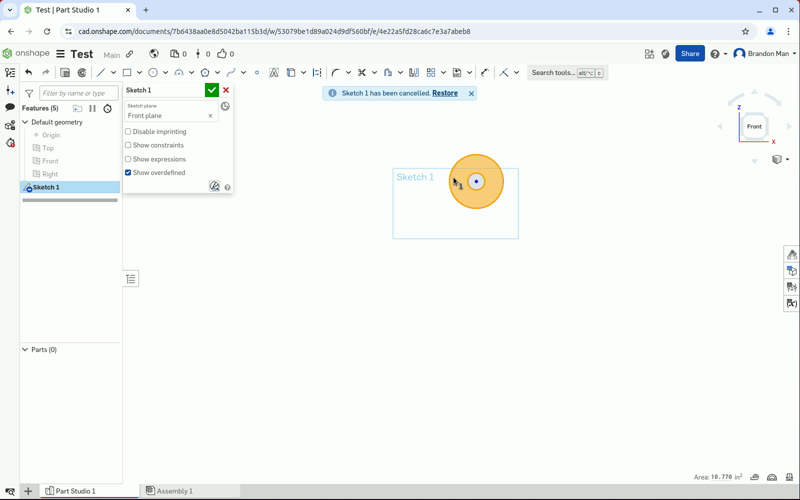
scroll(-6)
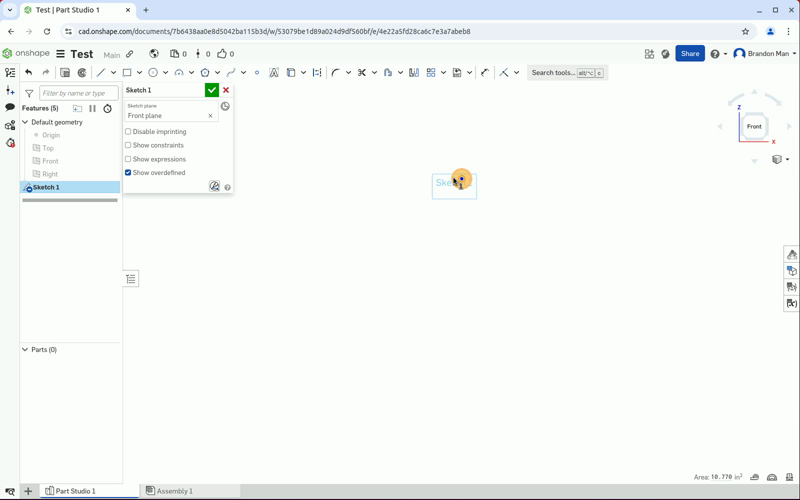
mouse_move(73, 352)
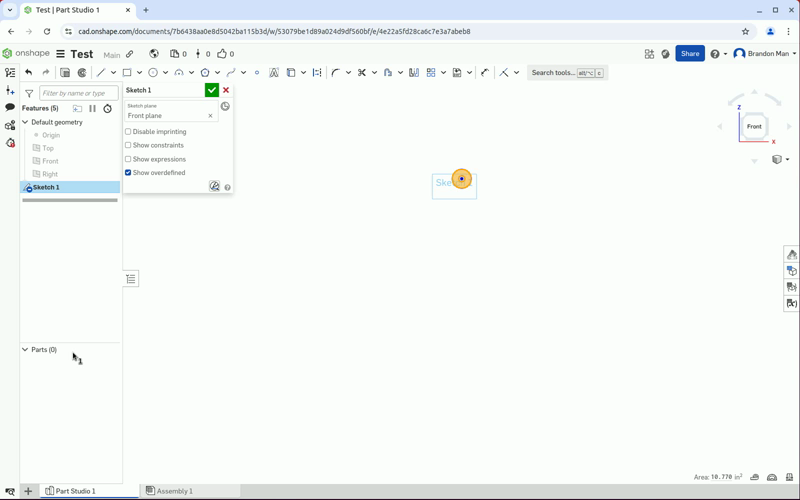
key(shift+y)
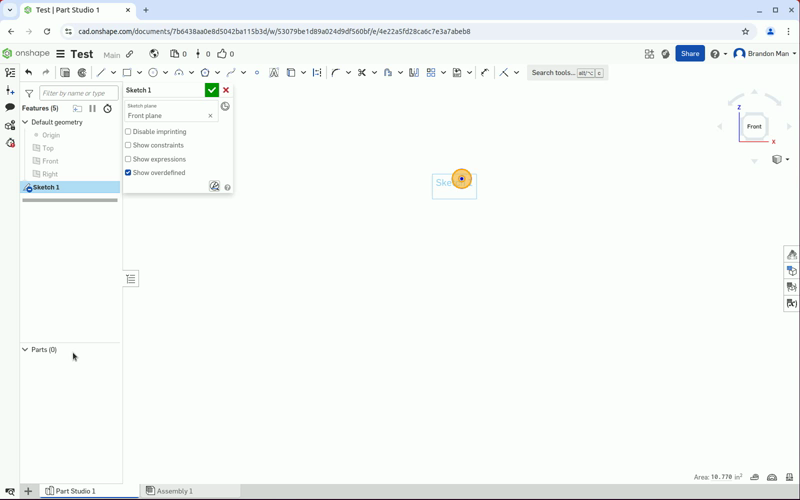
key(shift+e)
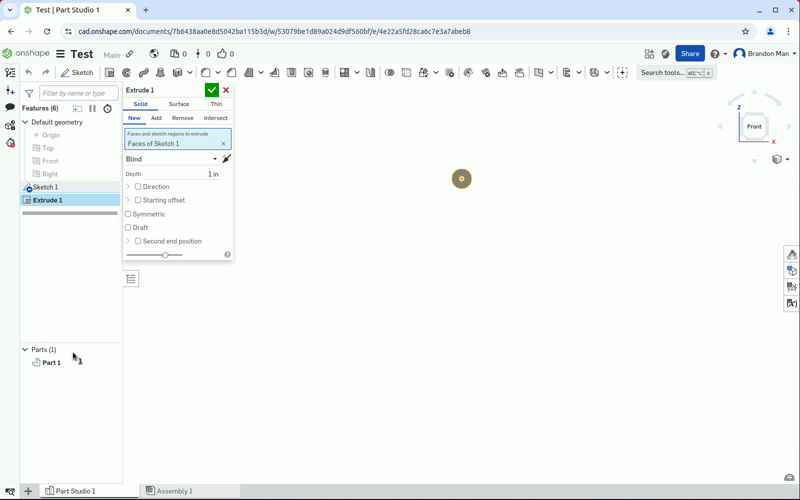
mouse_move(143, 106)
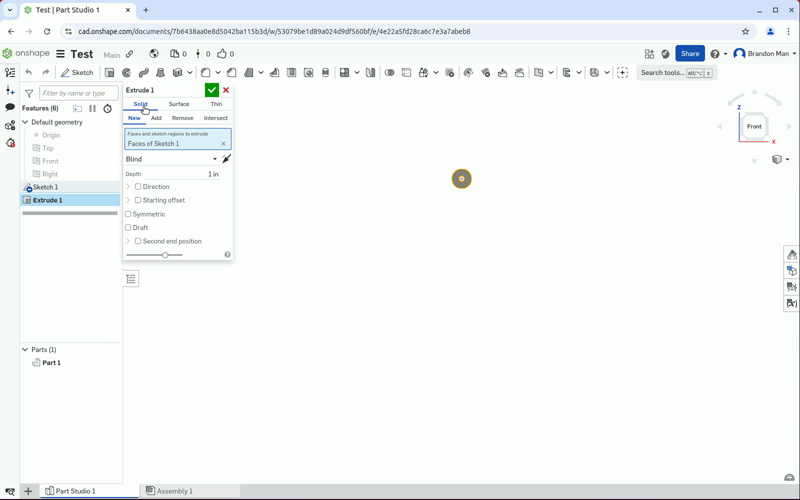
click(143, 106)
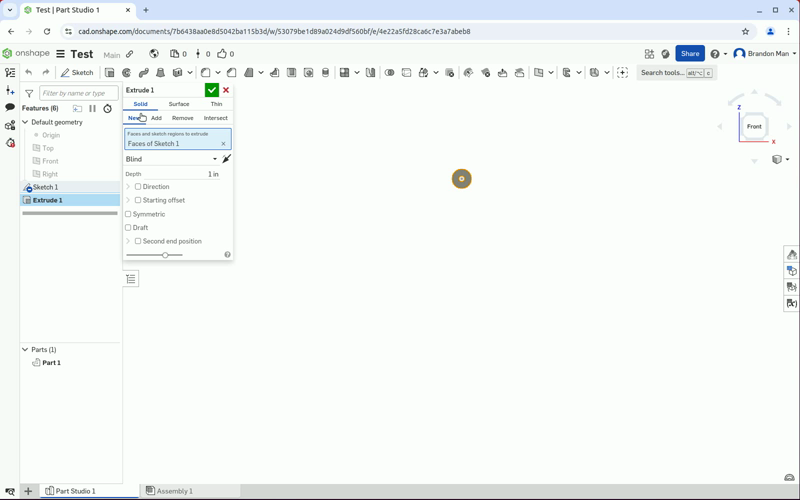
mouse_move(137, 120)
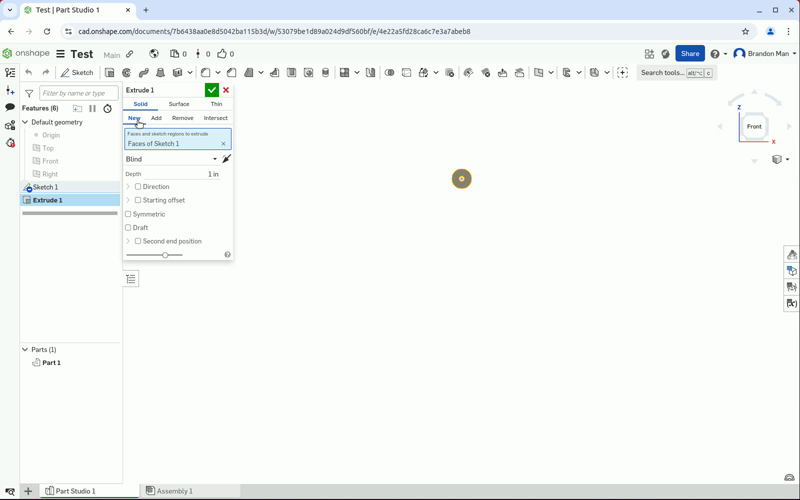
click(137, 120)
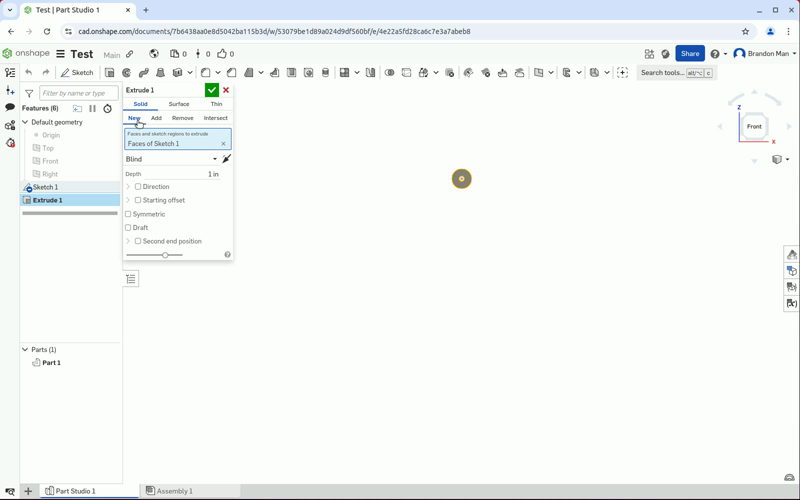
key(tab, 4)
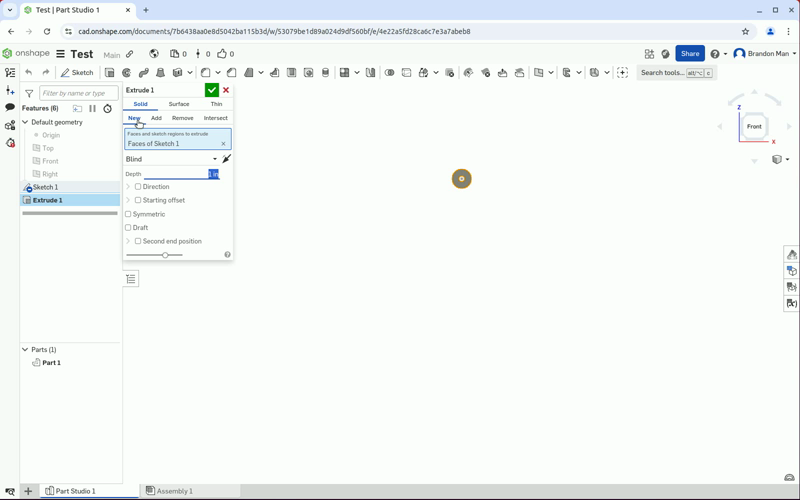
text(0.481)
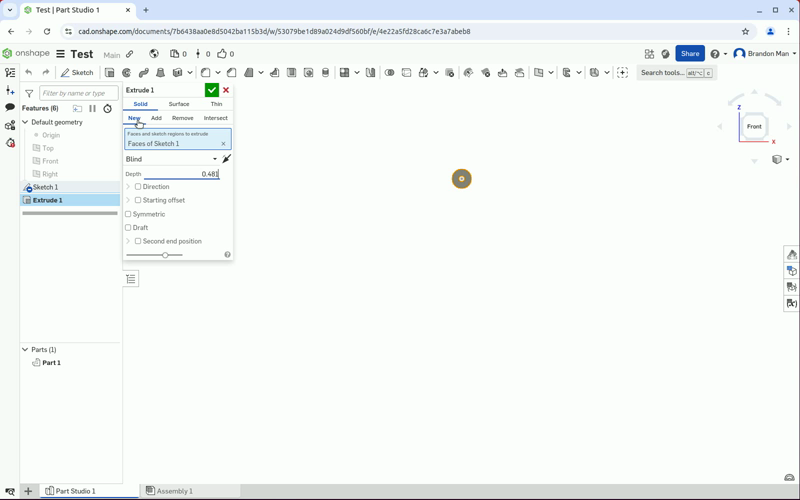
key(enter)
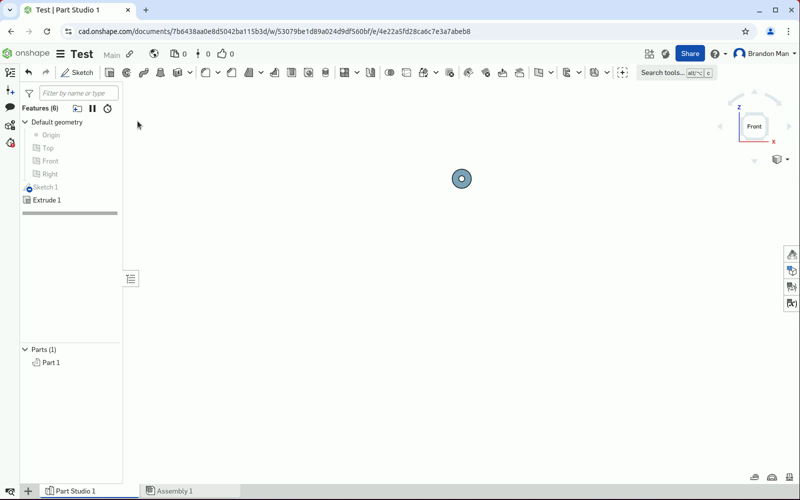
key(shift+h)
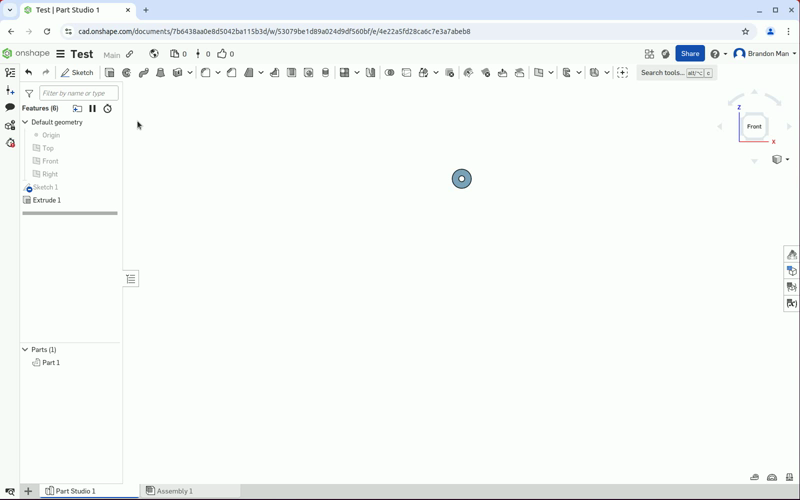
key(shift+h)
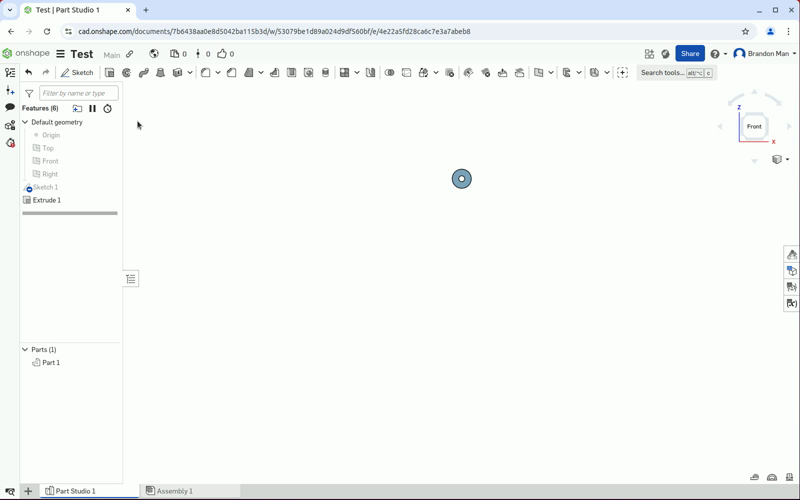
mouse_move(73, 189)
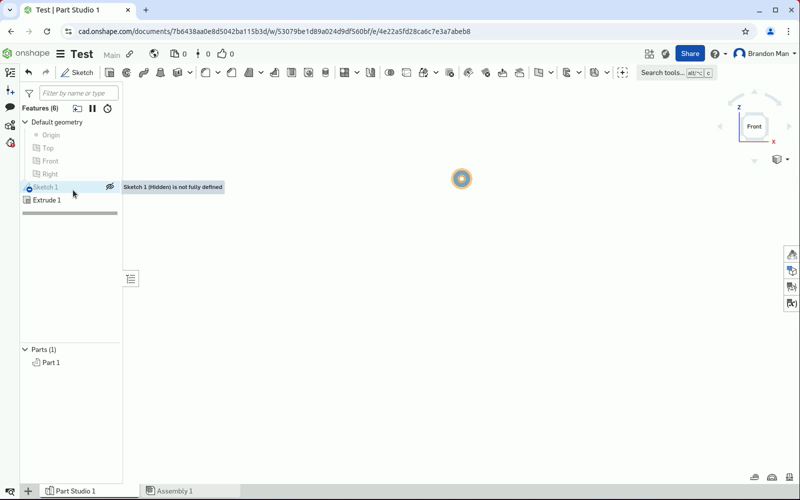
click(73, 189)
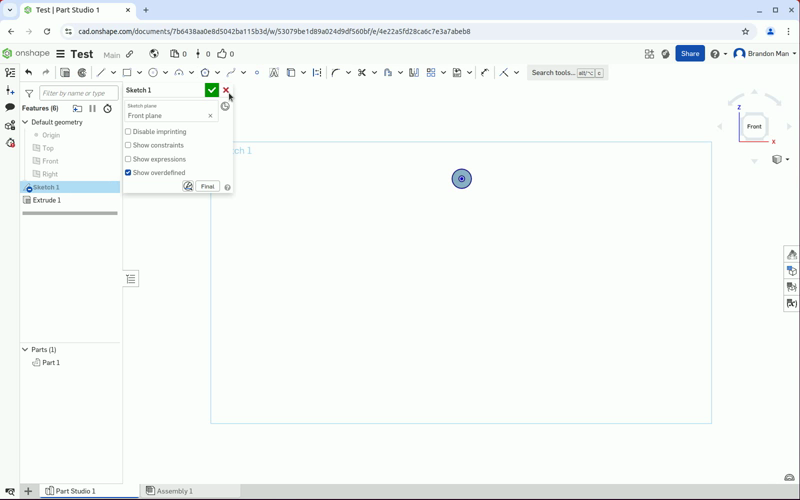
mouse_move(229, 92)
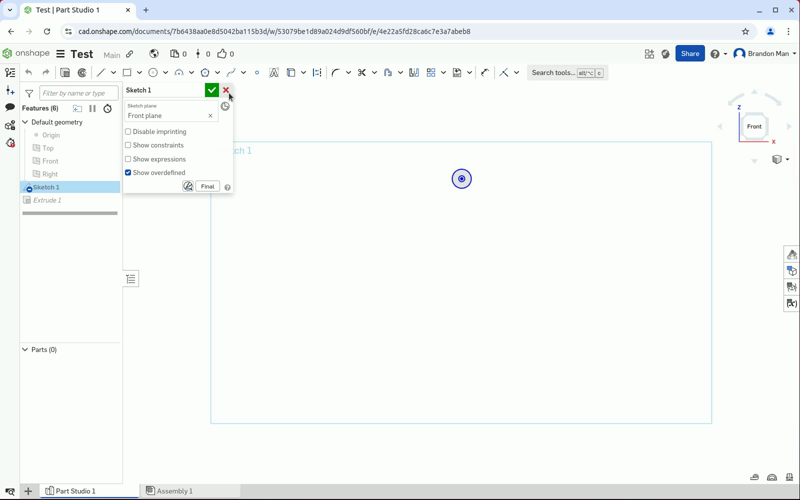
click(229, 92)
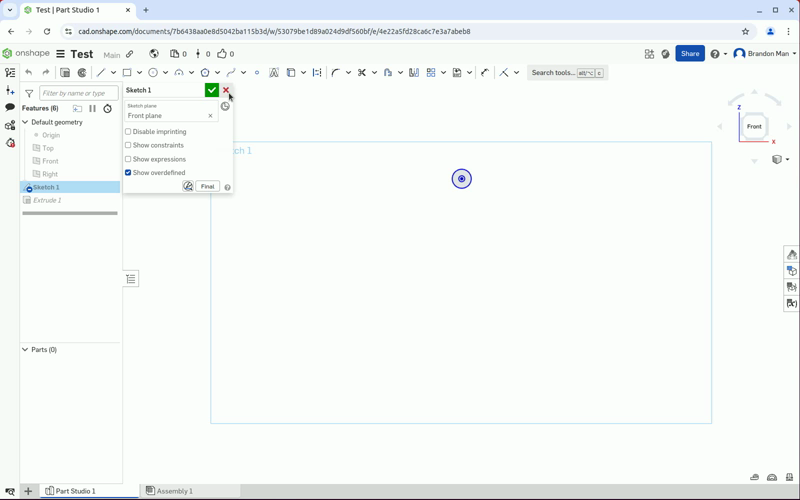
key(shift+s)
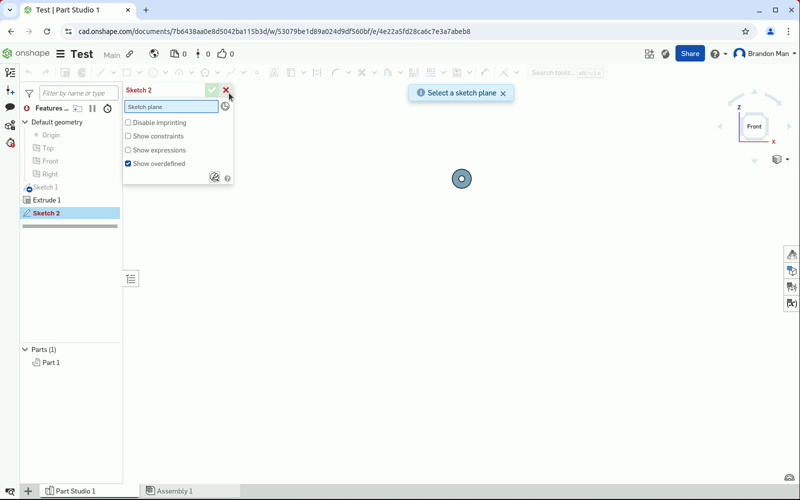
mouse_move(73, 163)
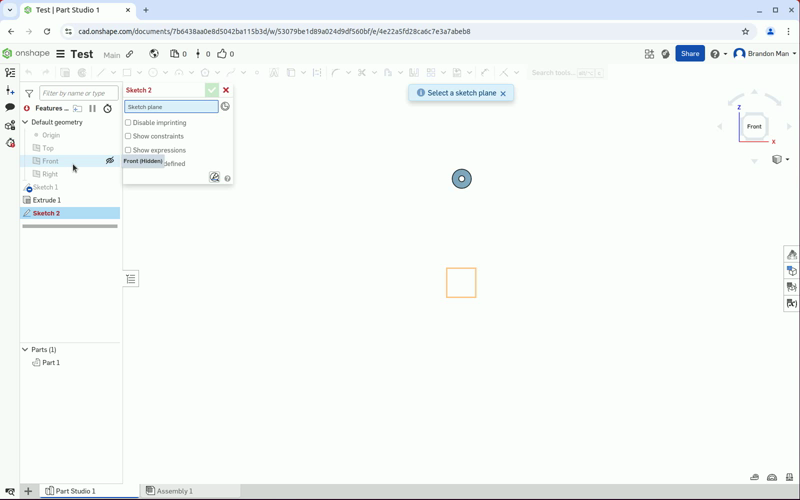
click(73, 163)
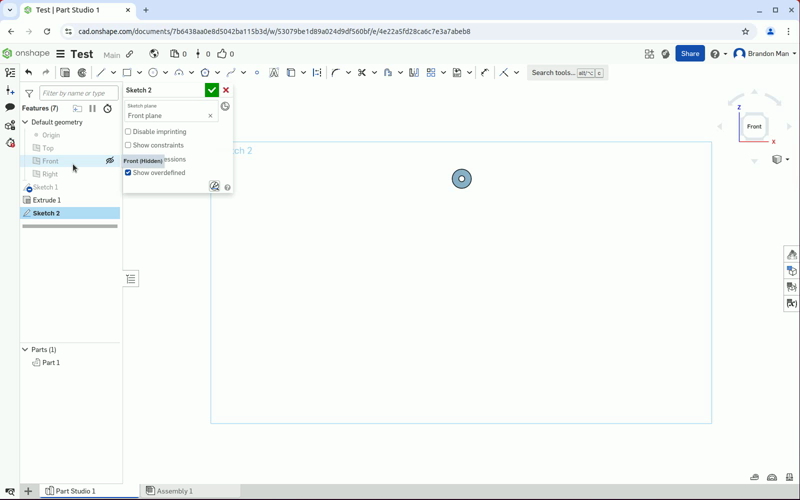
mouse_move(73, 352)
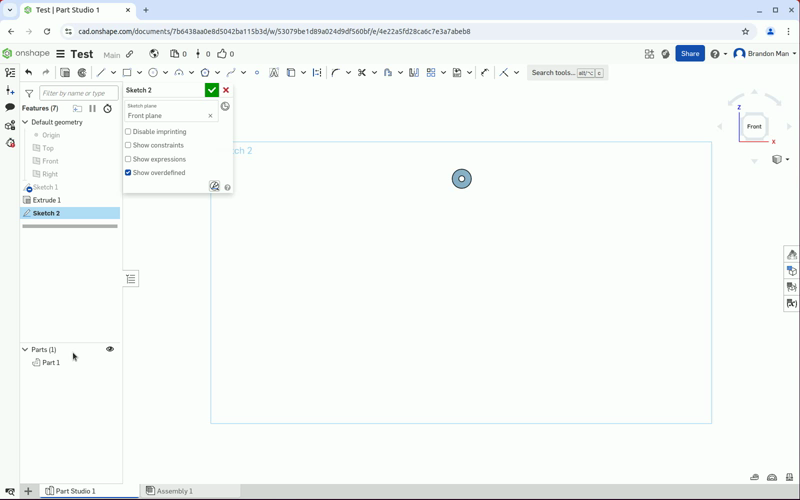
key(y)
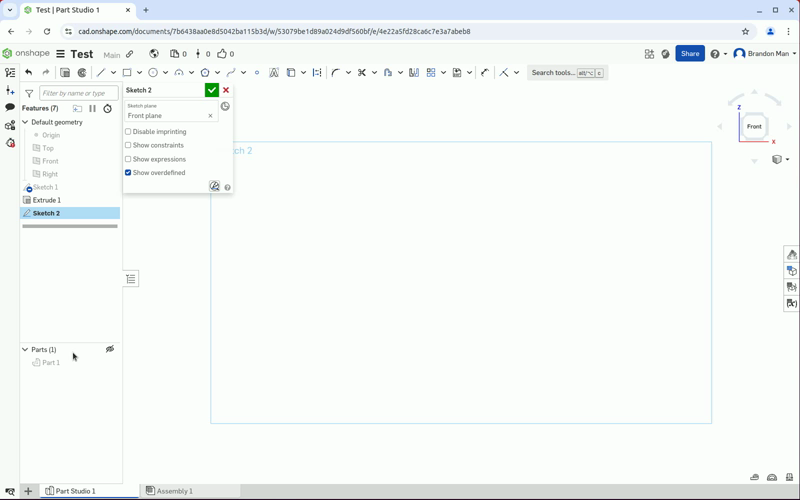
key(c)
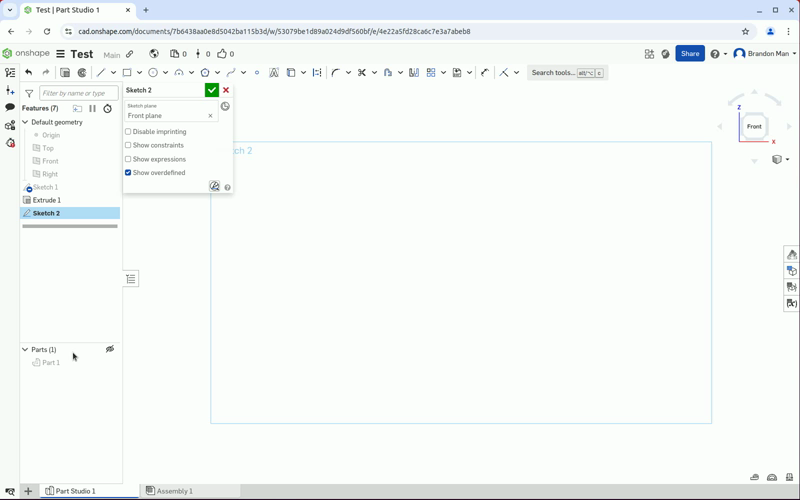
key_down(shift)
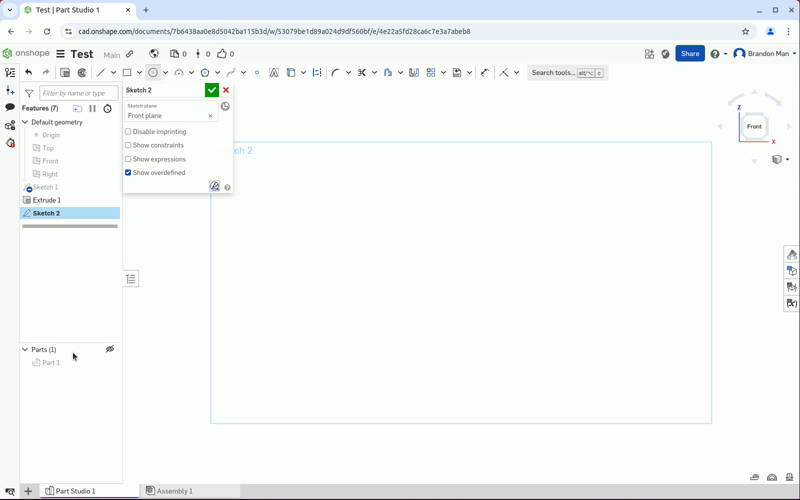
mouse_move(461, 282)
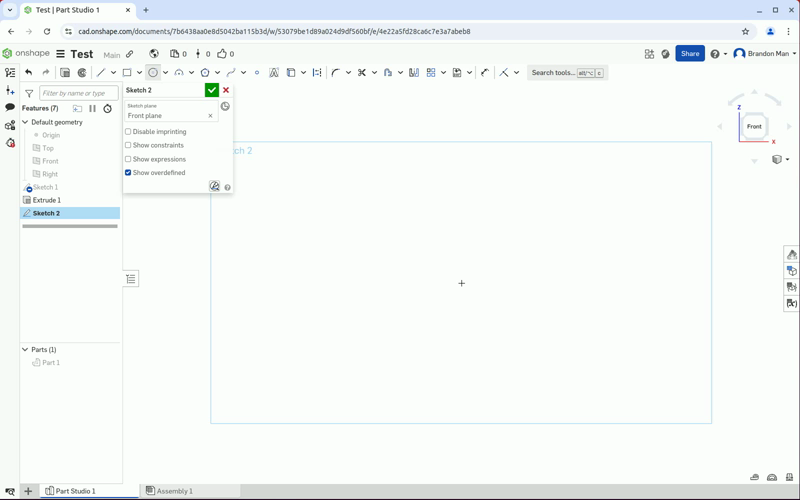
click(461, 282)
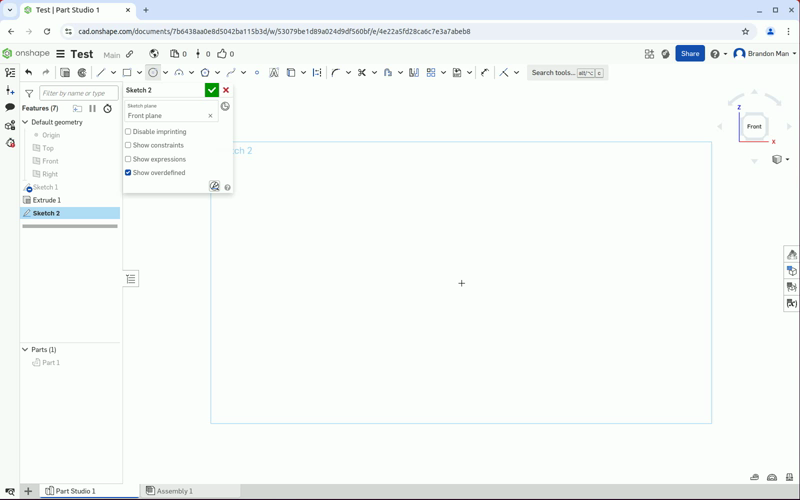
key_up(shift)
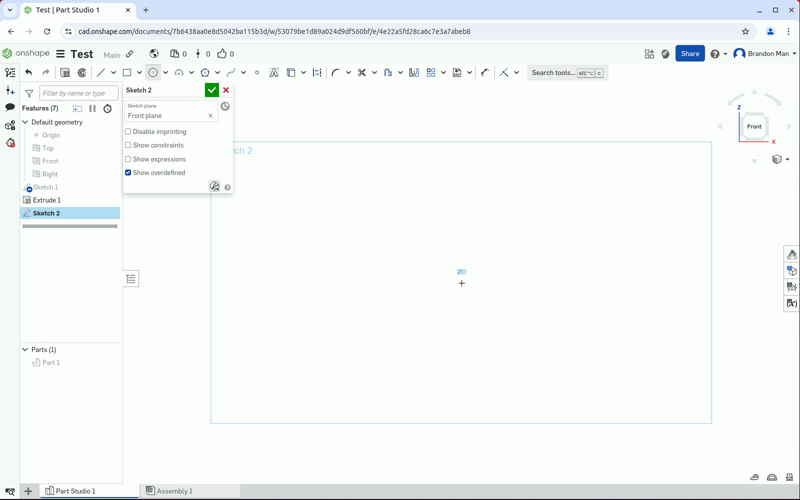
mouse_move(471, 282)
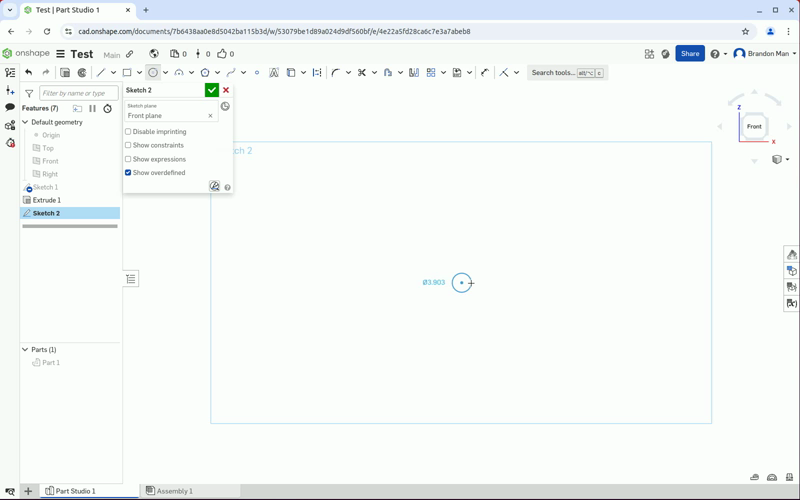
click(471, 282)
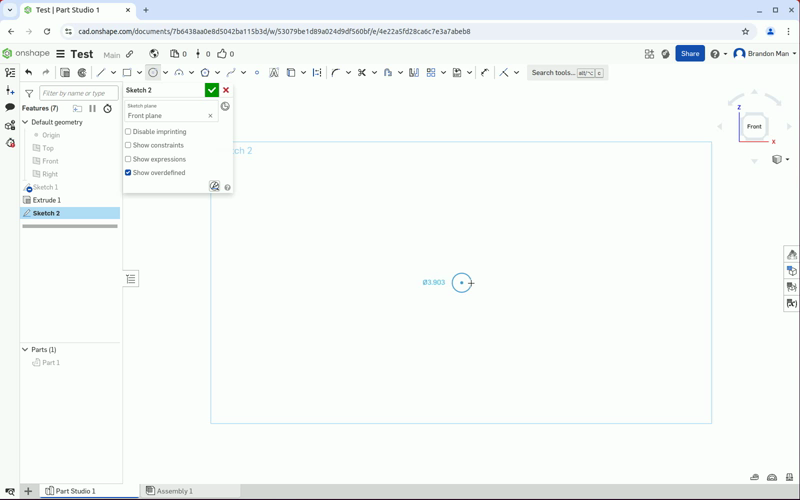
key(esc)
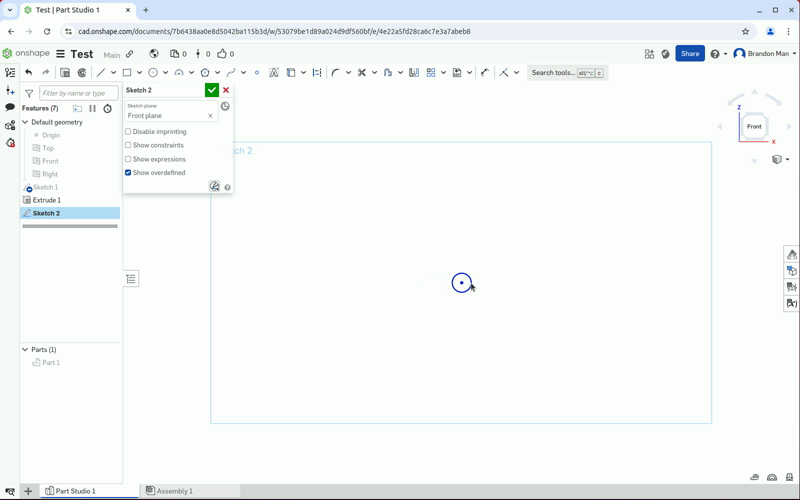
key(c)
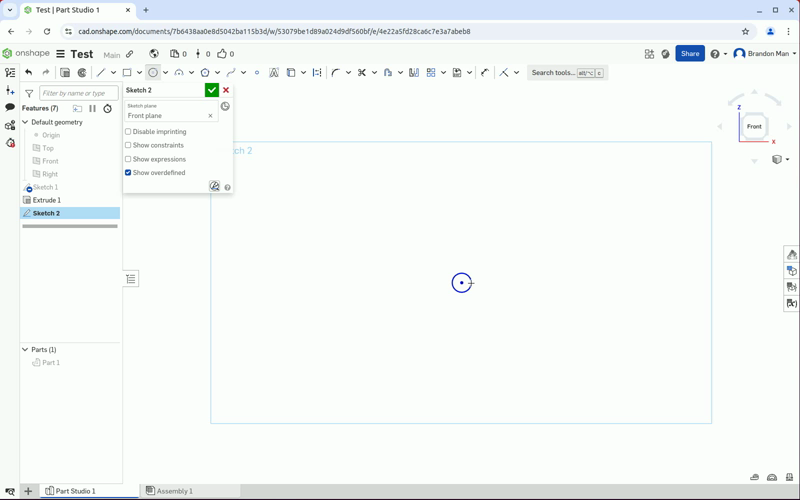
key_down(shift)
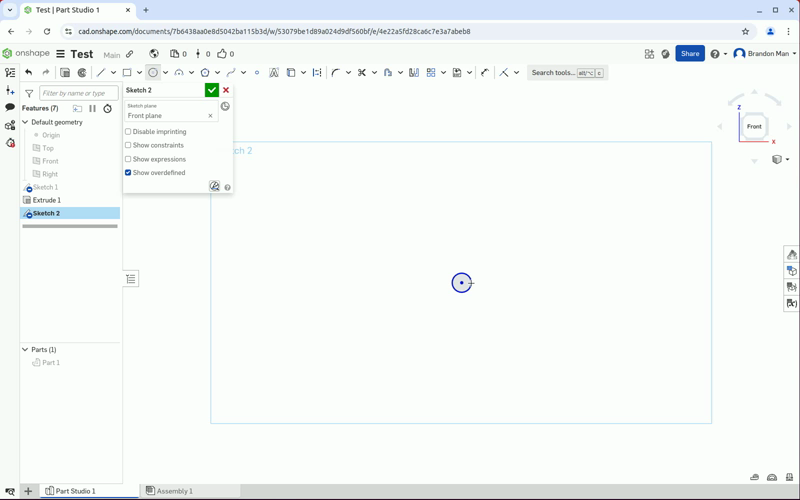
mouse_move(461, 282)
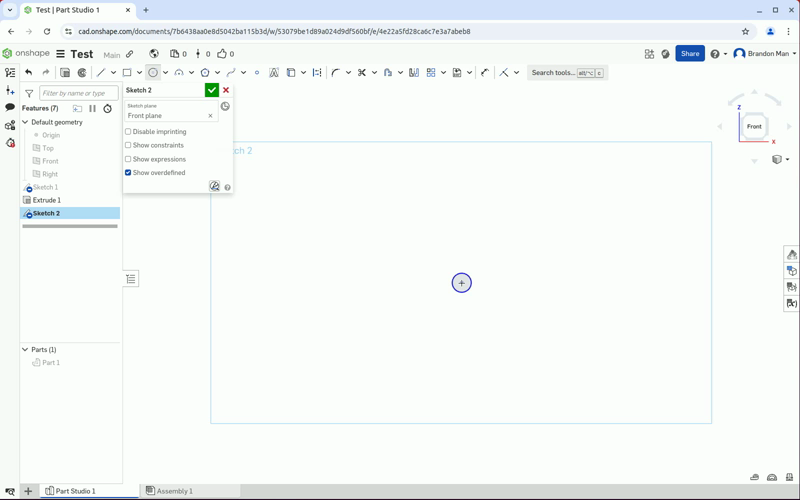
click(461, 282)
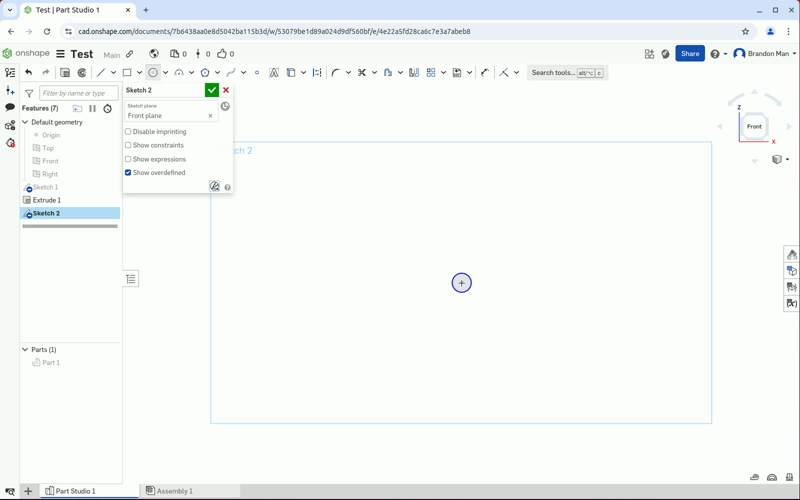
key_up(shift)
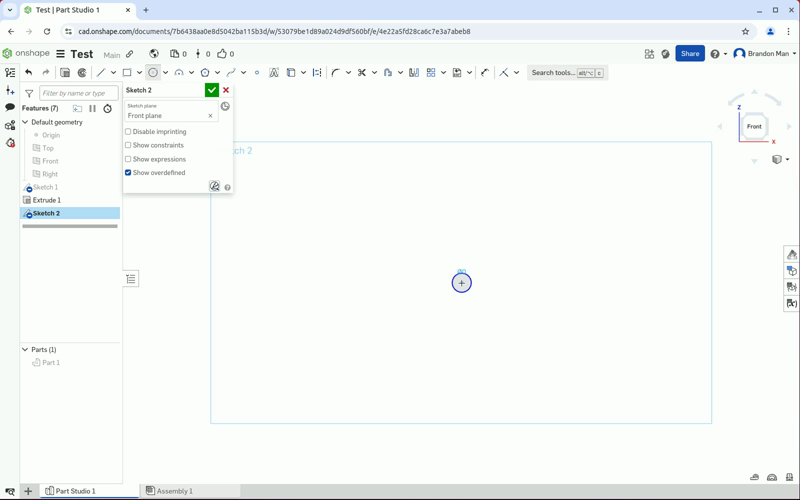
mouse_move(464, 282)
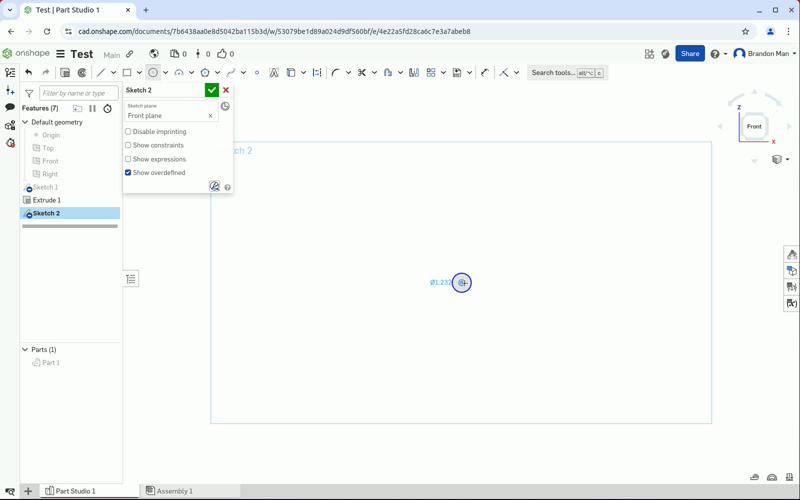
scroll(6)
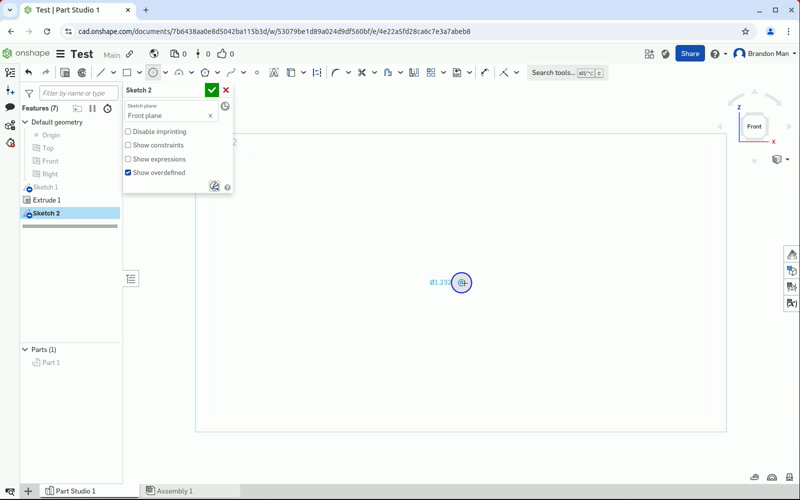
scroll(6)
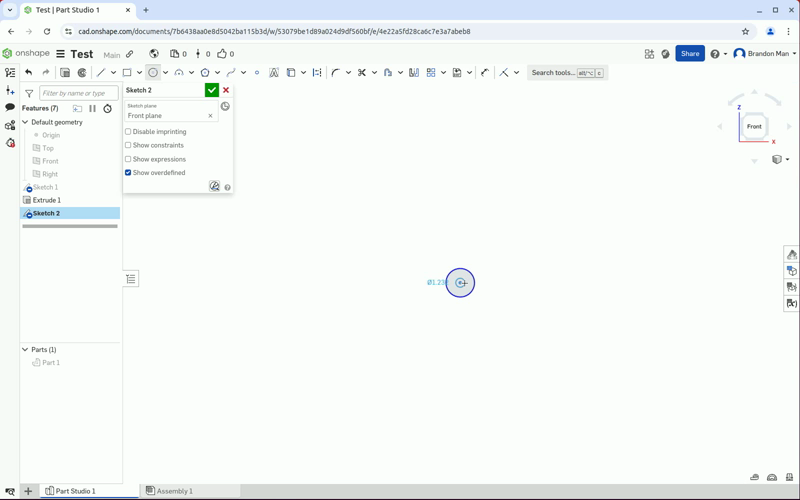
scroll(6)
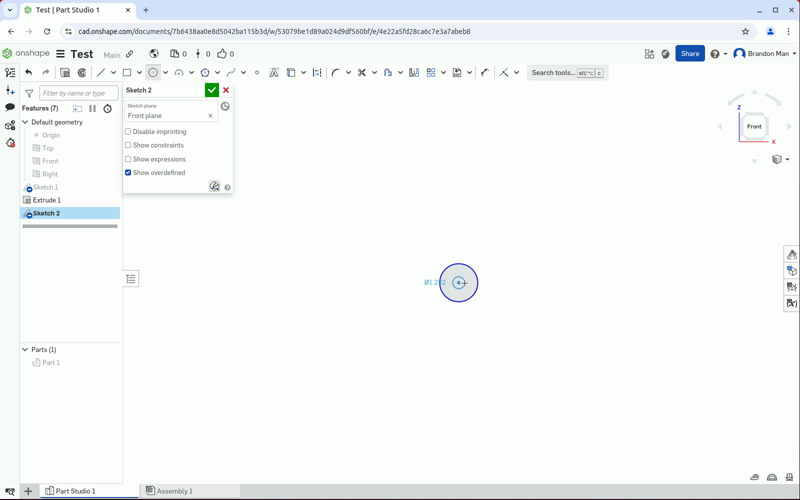
scroll(6)
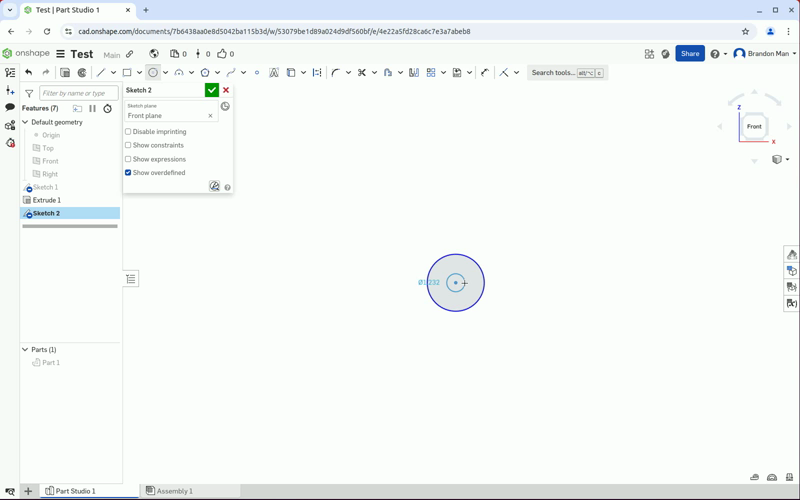
scroll(6)
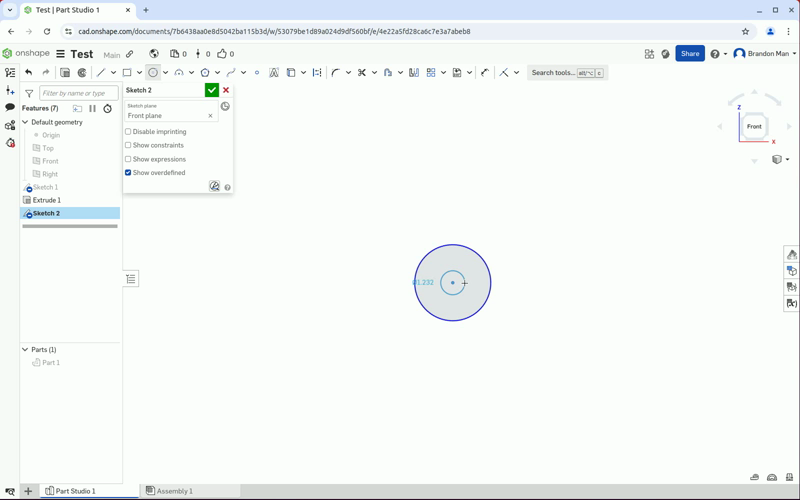
scroll(6)
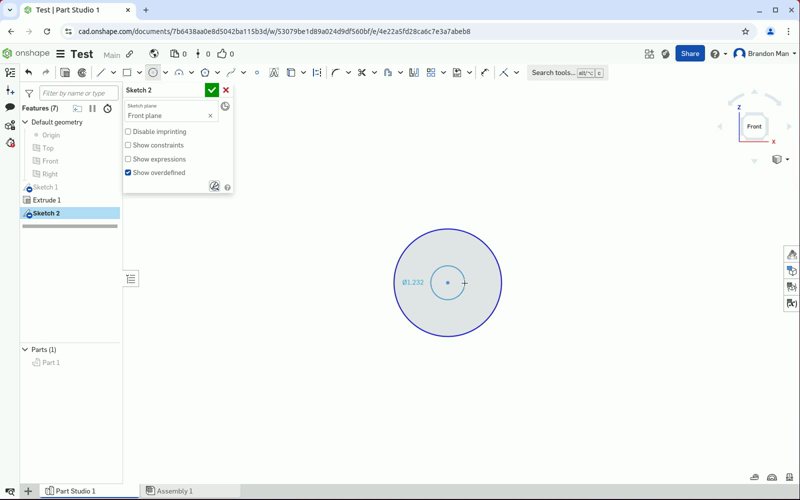
scroll(6)
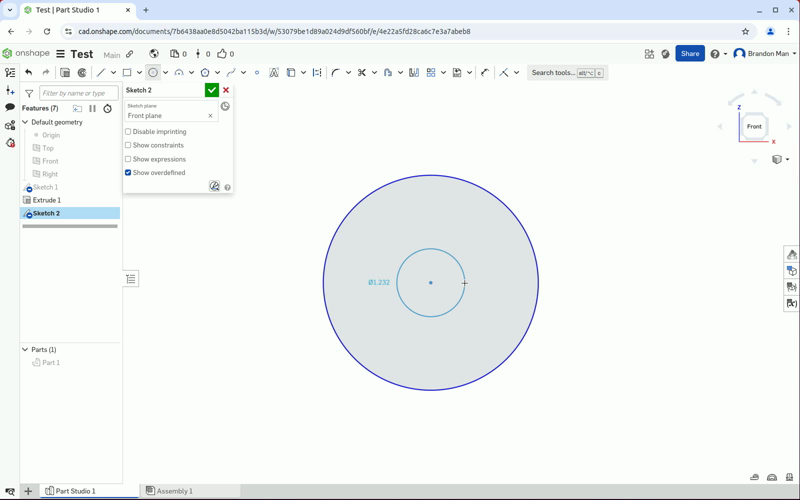
click(464, 282)
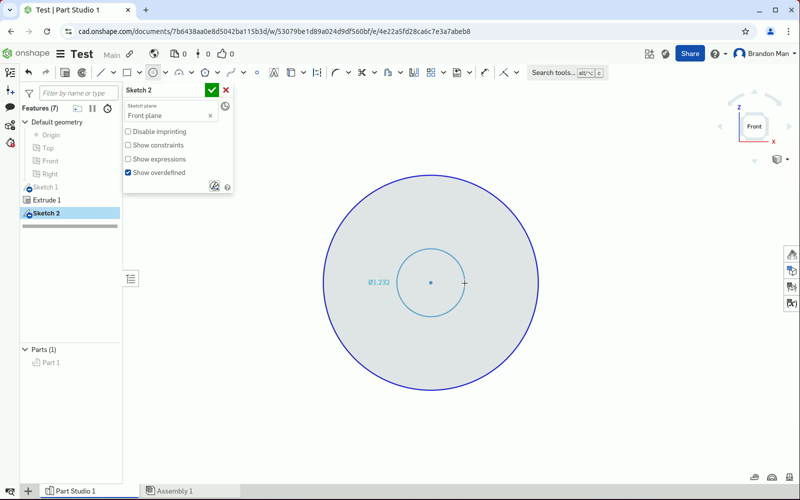
scroll(-6)
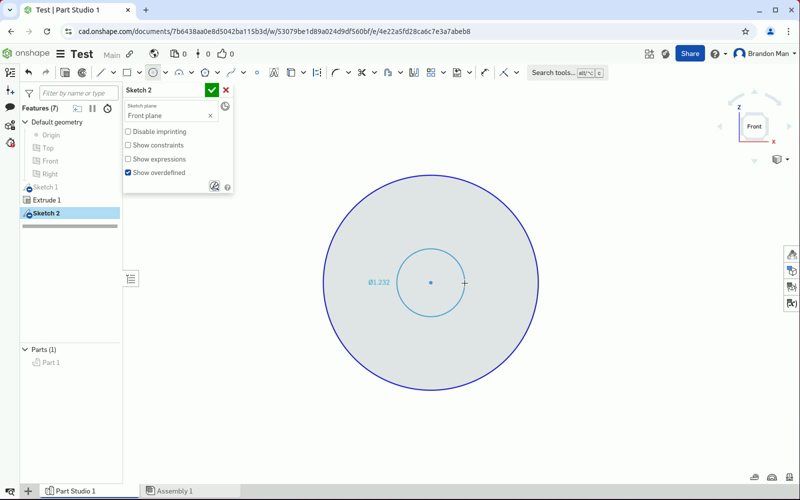
scroll(-6)
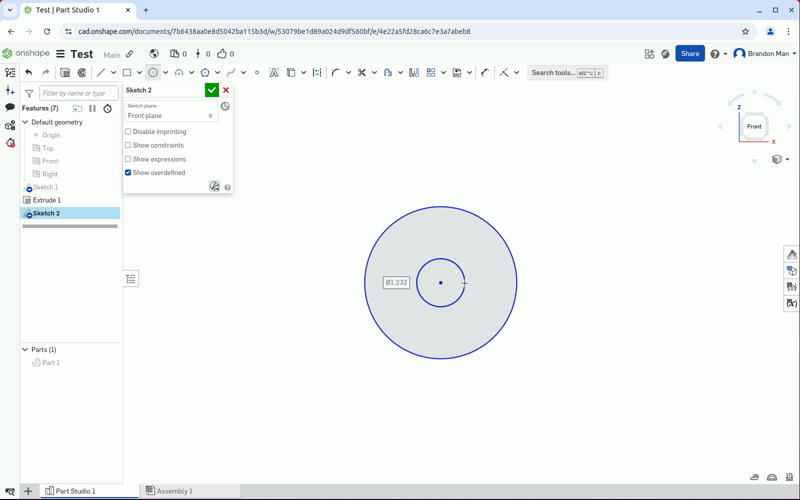
scroll(-6)
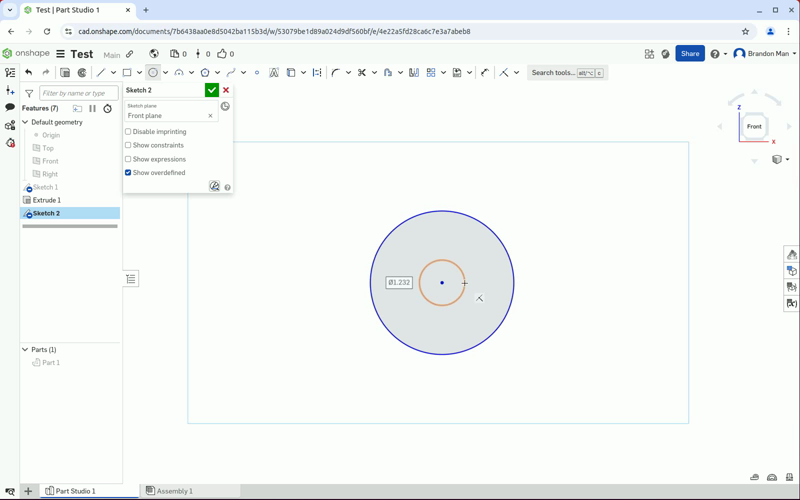
scroll(-6)
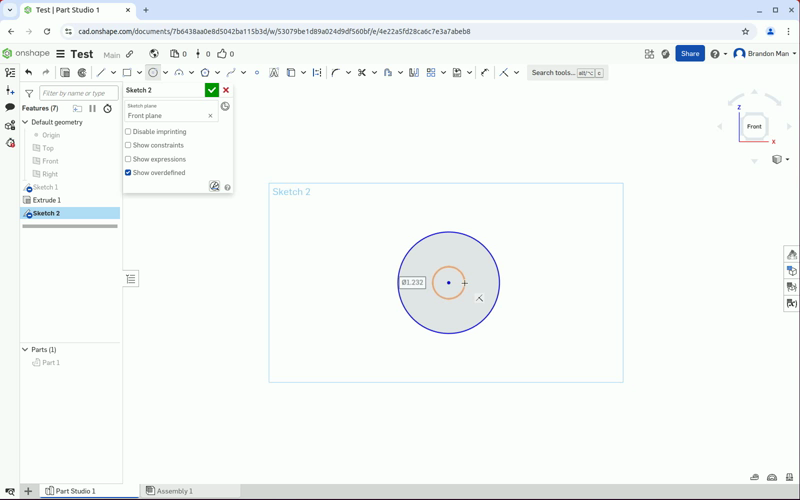
scroll(-6)
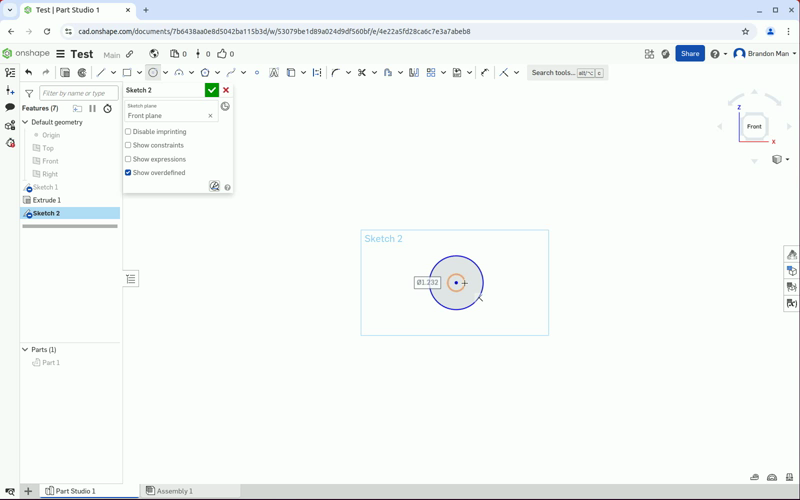
scroll(-6)
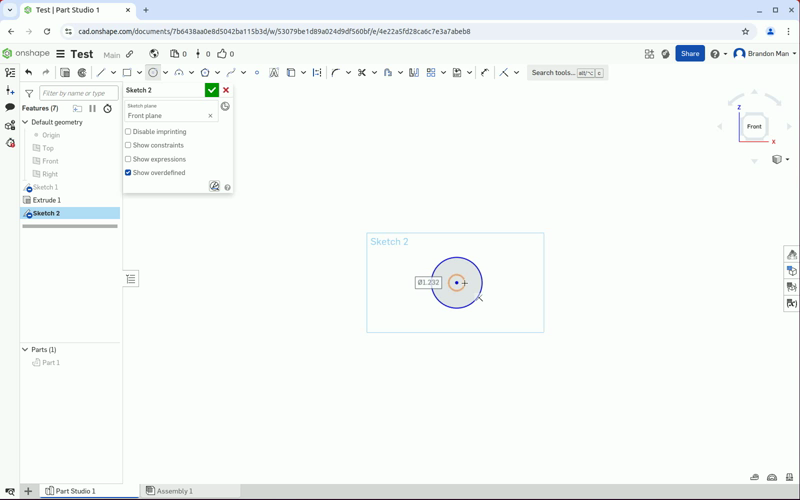
scroll(-6)
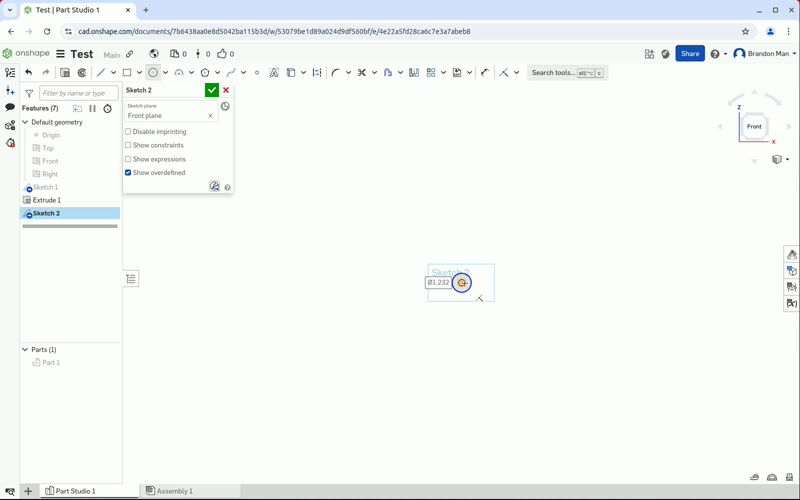
key(esc)
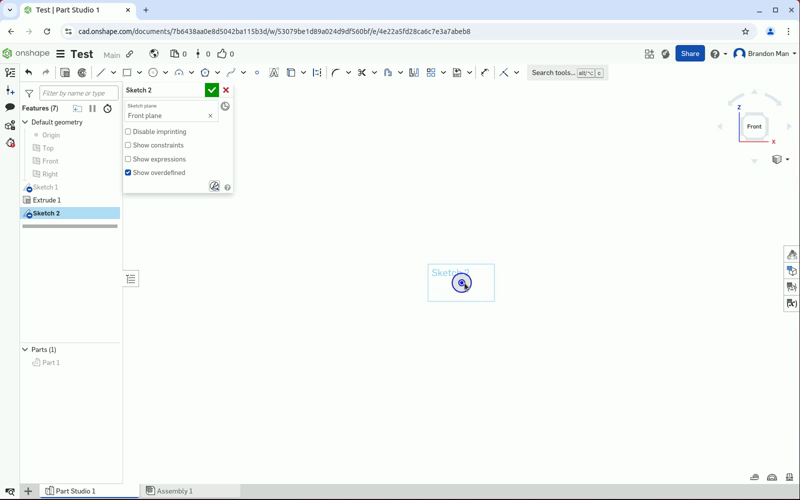
mouse_move(463, 274)
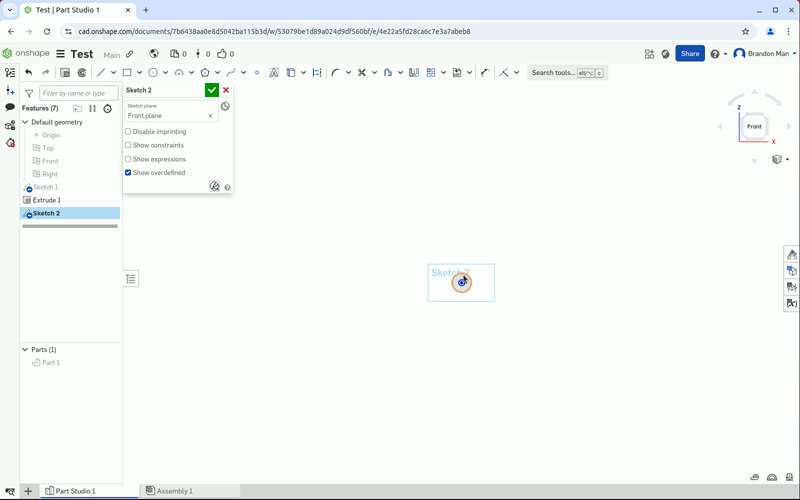
scroll(6)
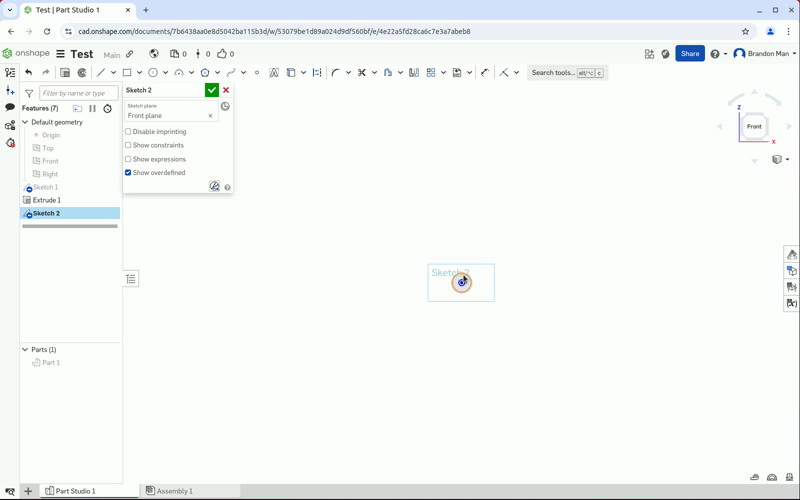
scroll(6)
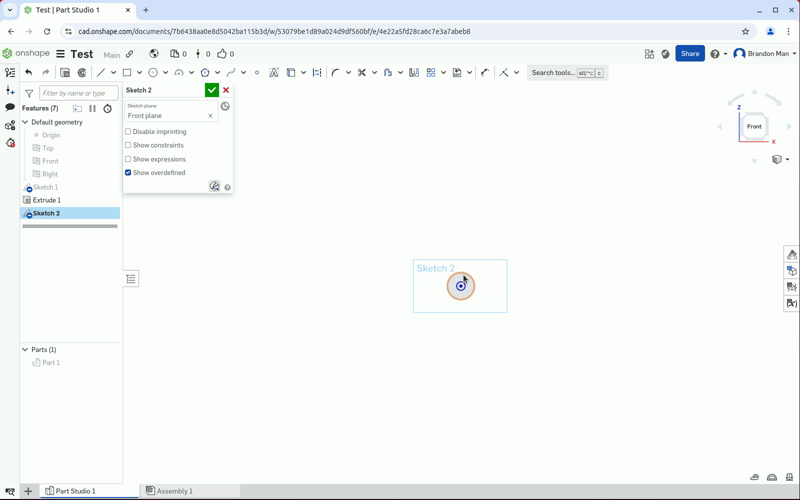
scroll(6)
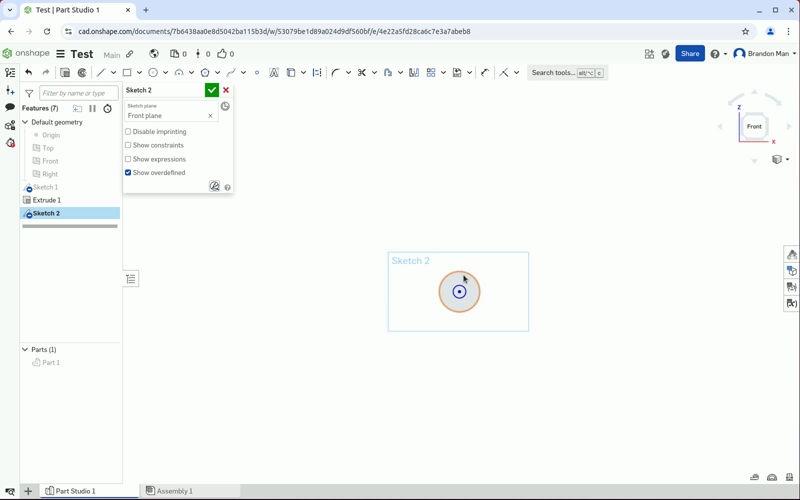
scroll(6)
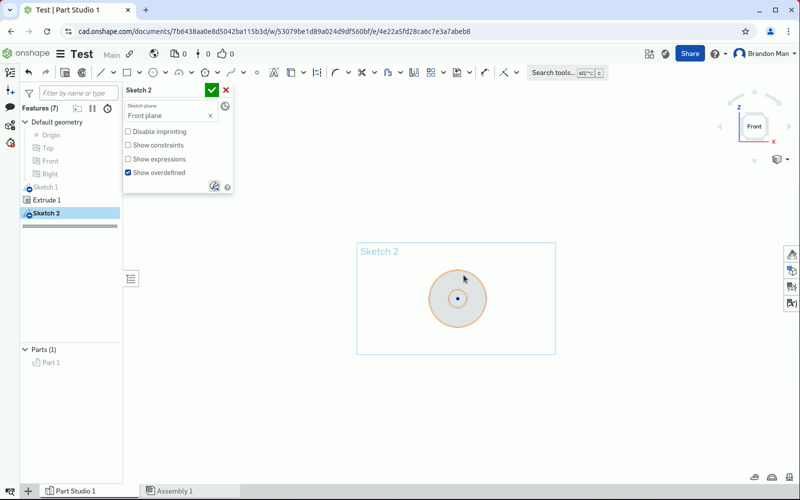
scroll(6)
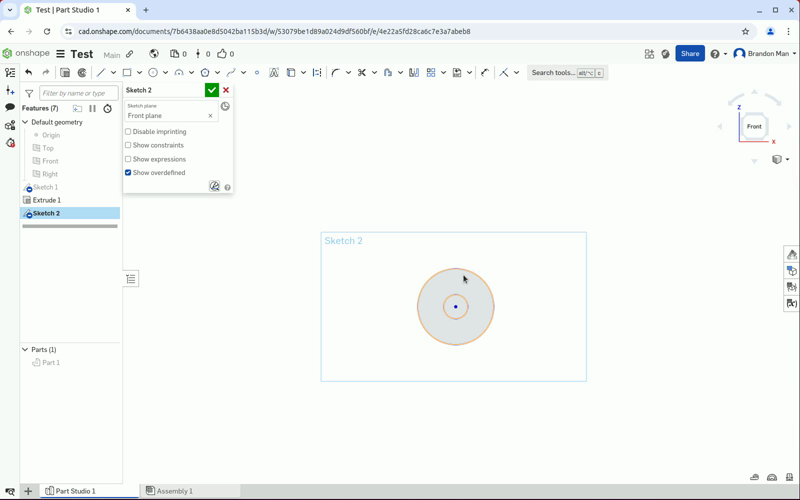
scroll(6)
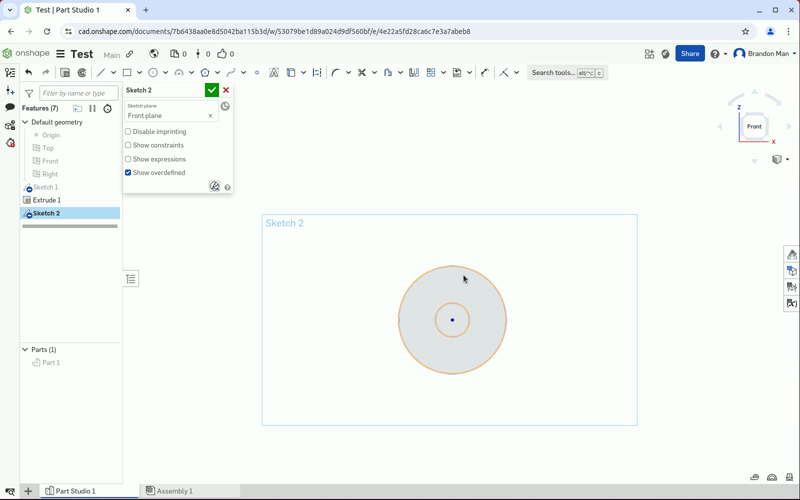
scroll(6)
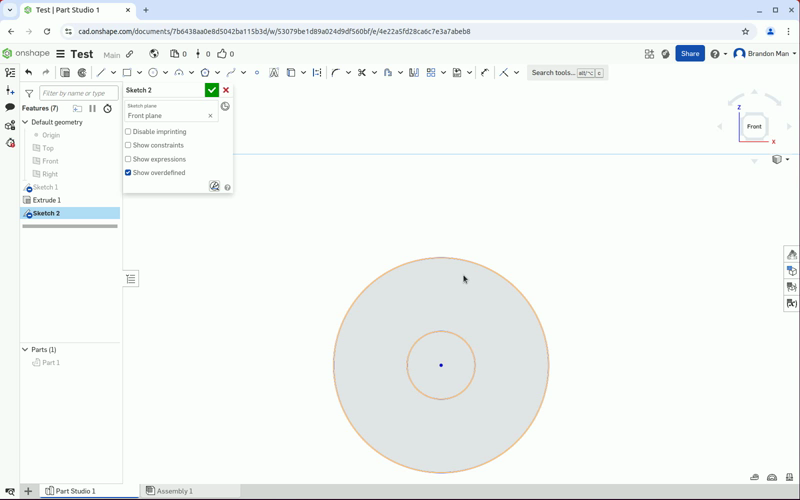
click(463, 274)
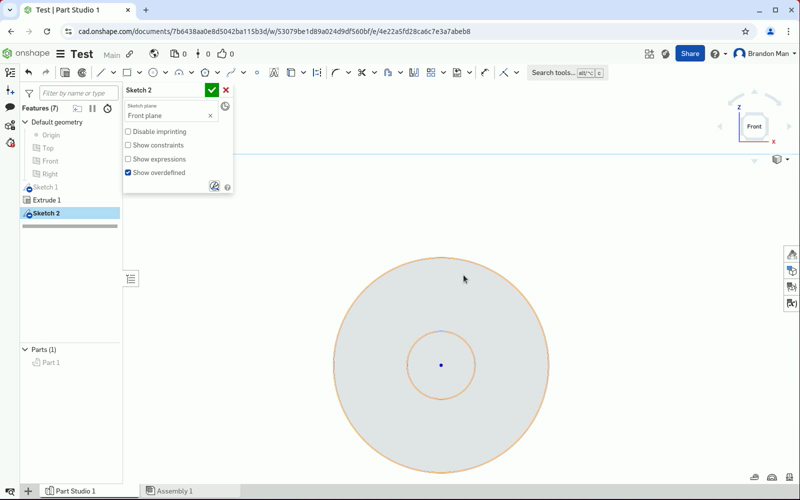
scroll(-6)
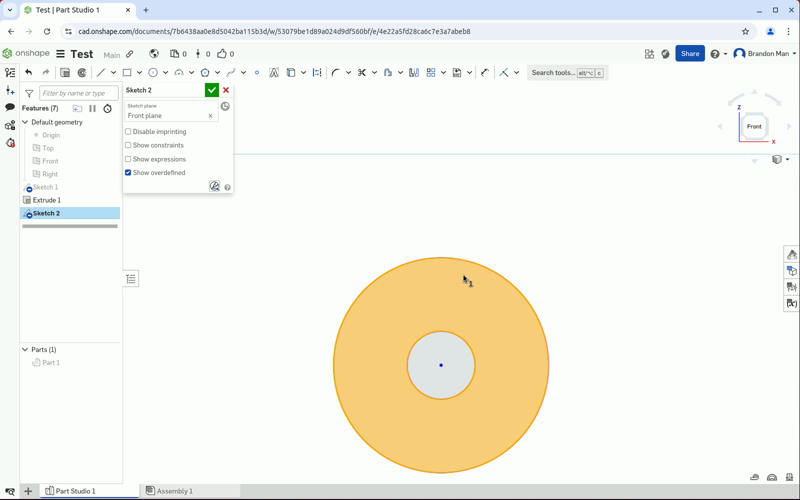
scroll(-6)
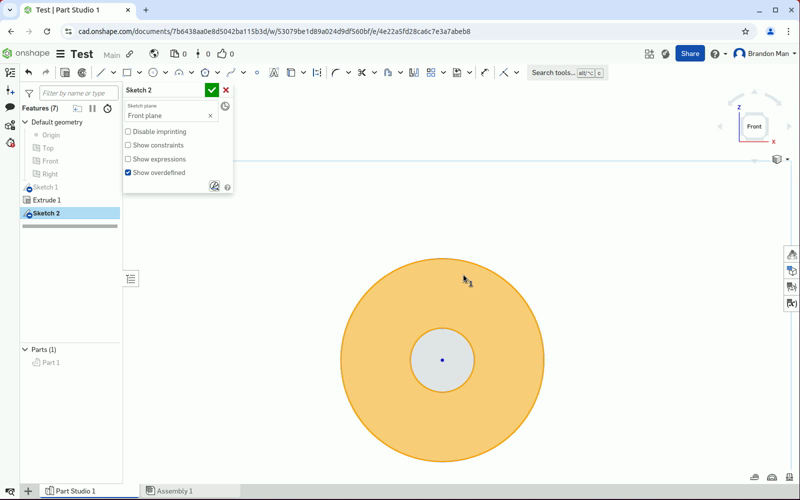
scroll(-6)
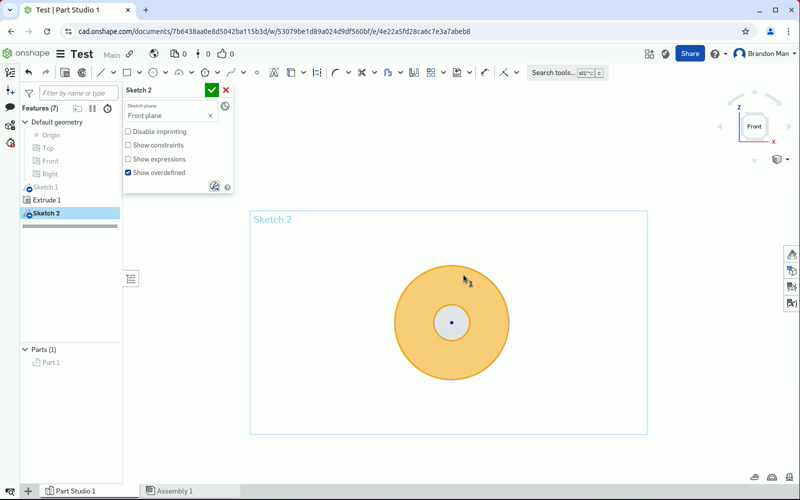
scroll(-6)
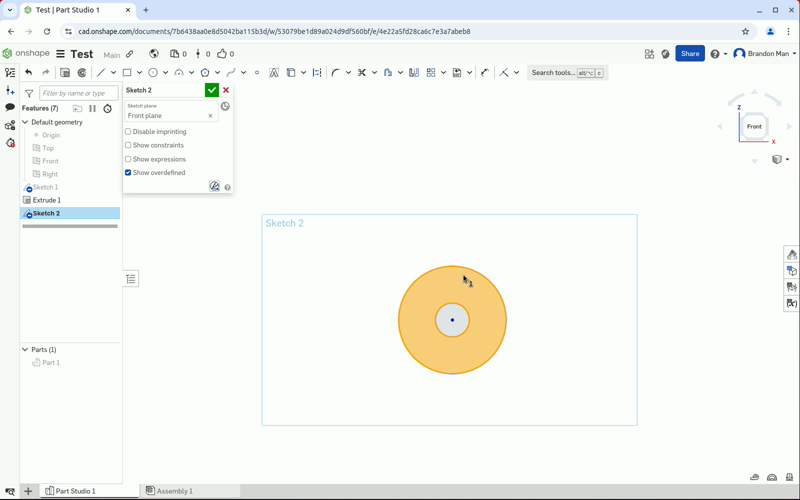
scroll(-6)
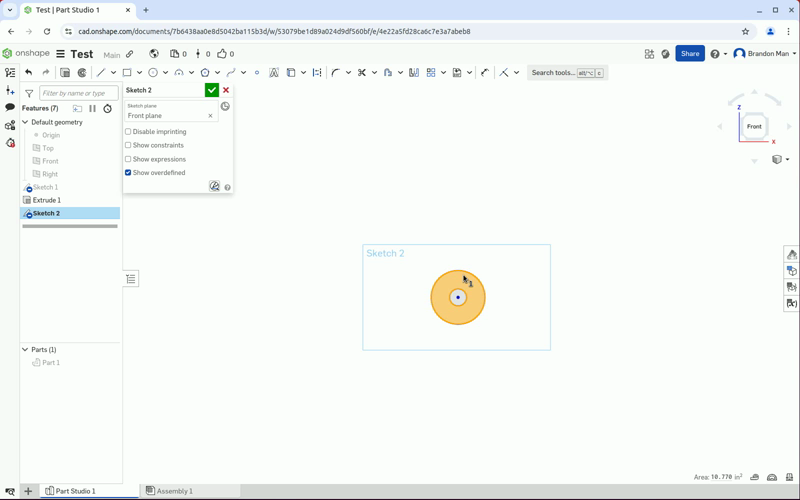
scroll(-6)
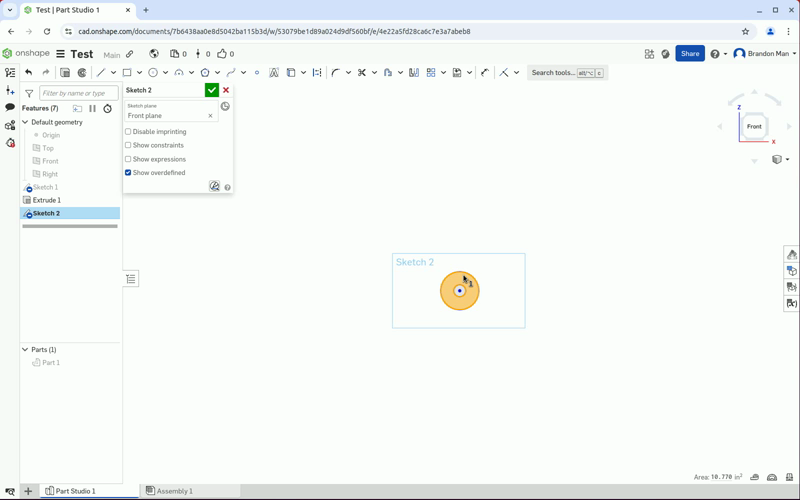
scroll(-6)
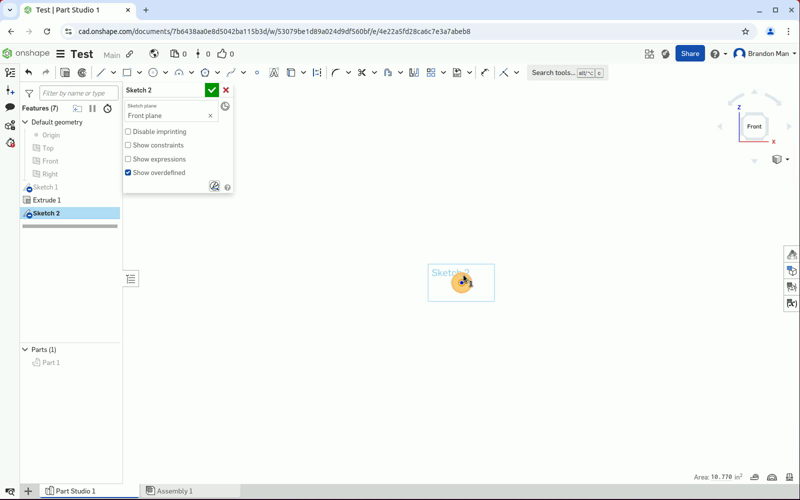
mouse_move(73, 352)
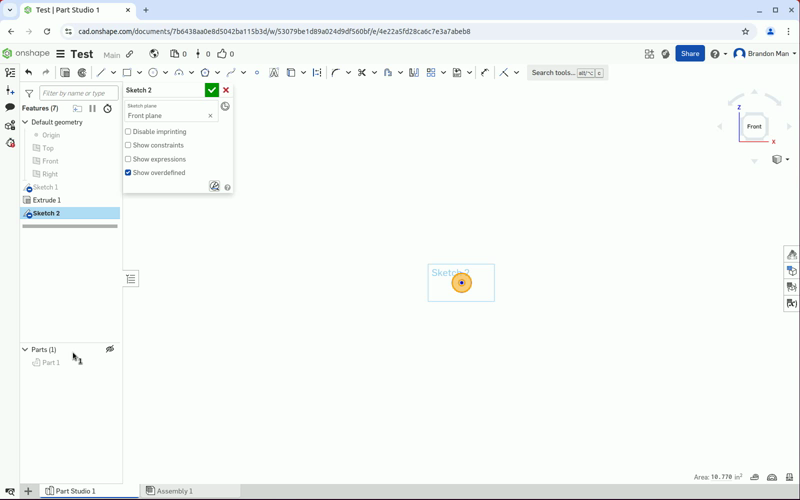
key(shift+y)
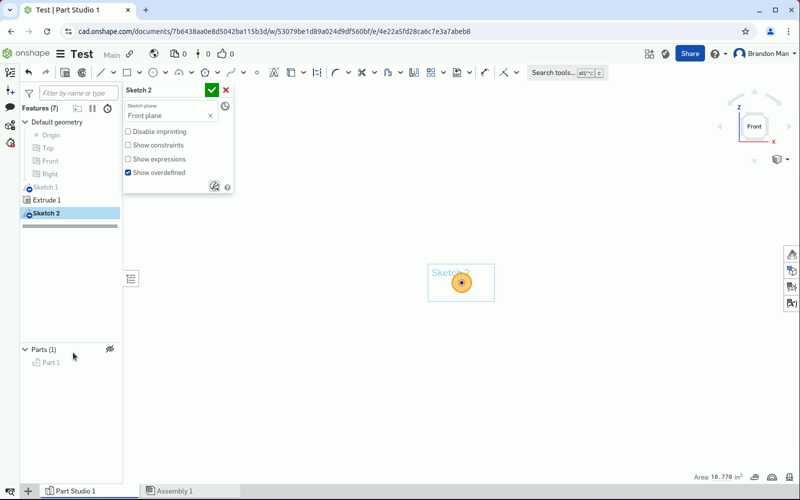
key(shift+e)
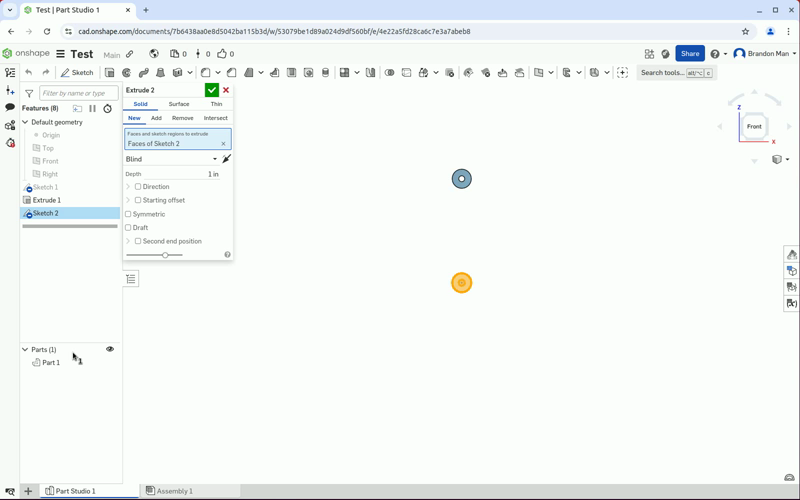
mouse_move(143, 106)
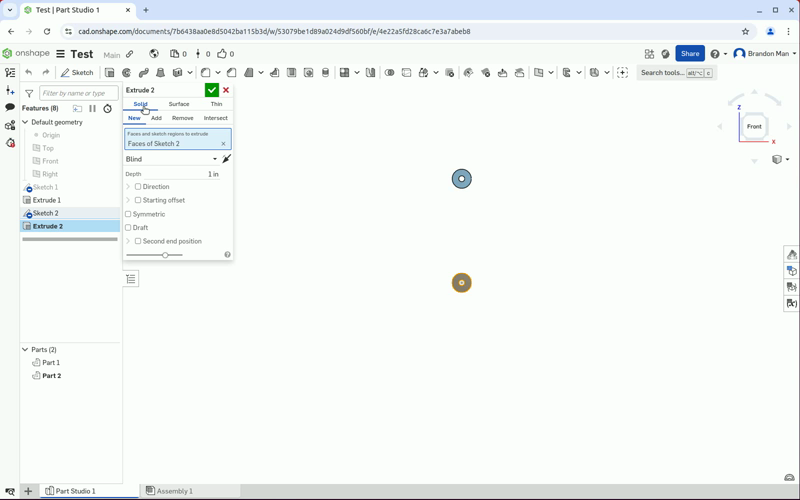
click(143, 106)
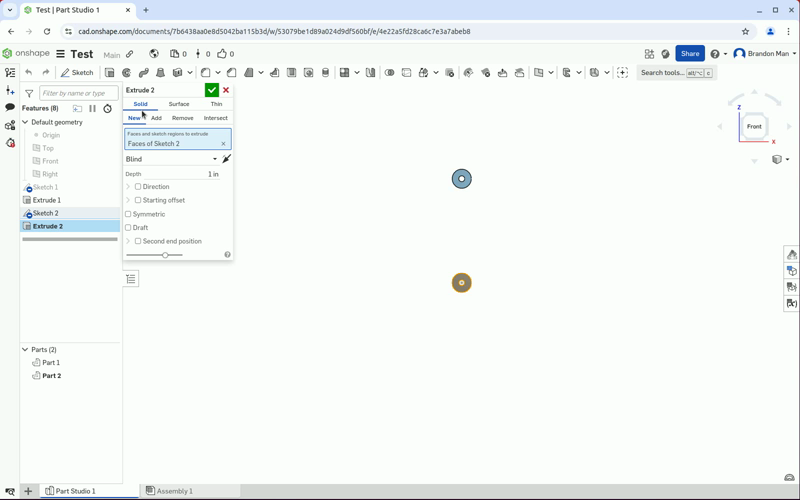
mouse_move(137, 120)
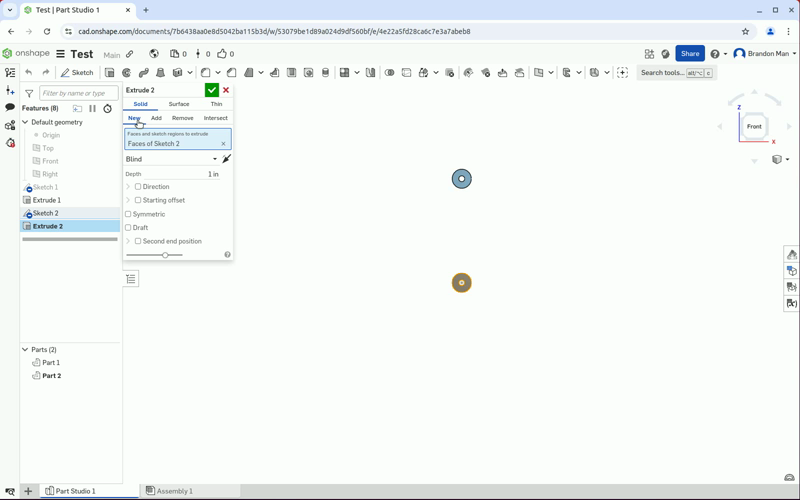
click(137, 120)
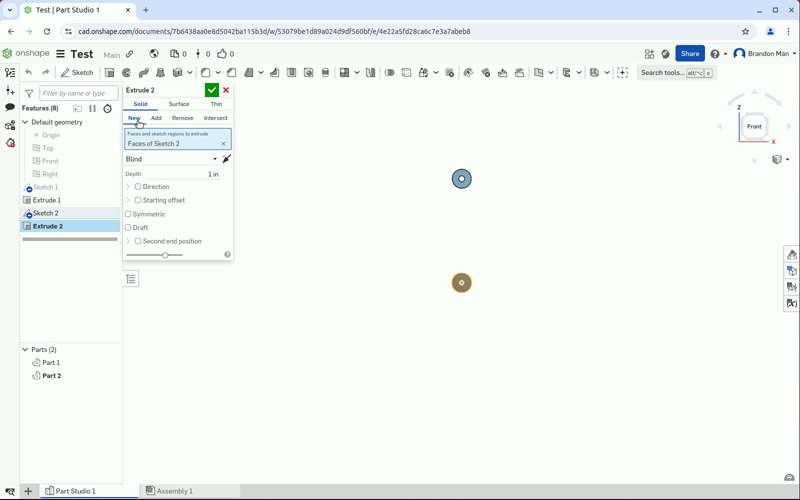
key(tab, 4)
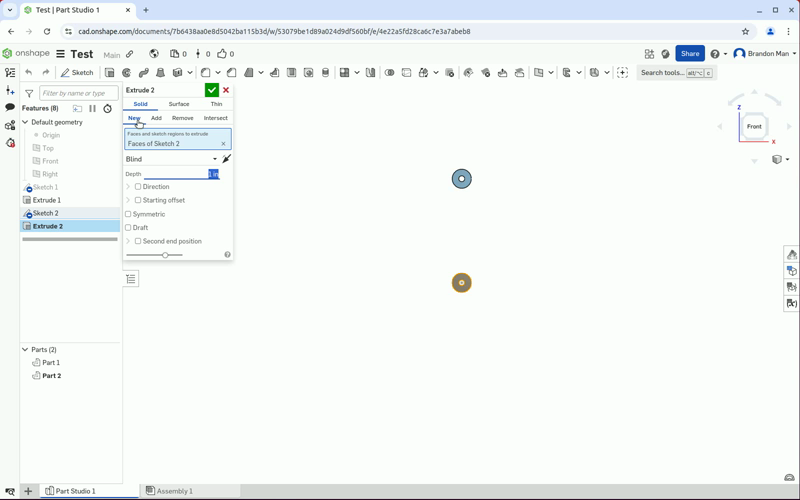
text(0.481)
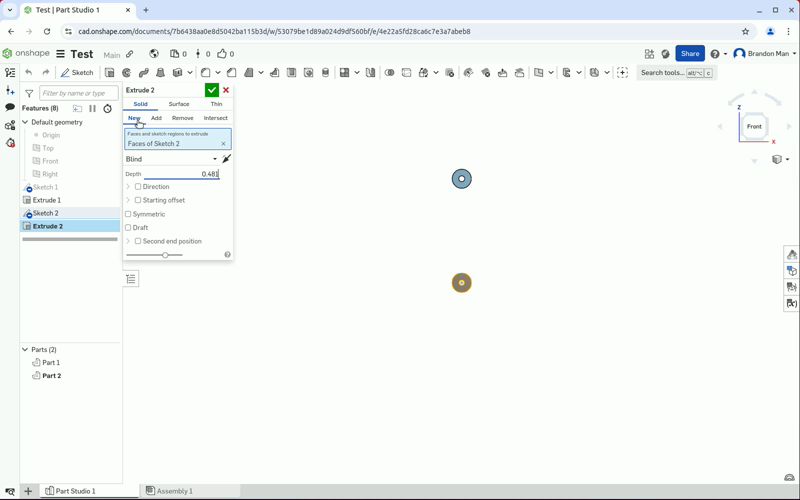
key(enter)
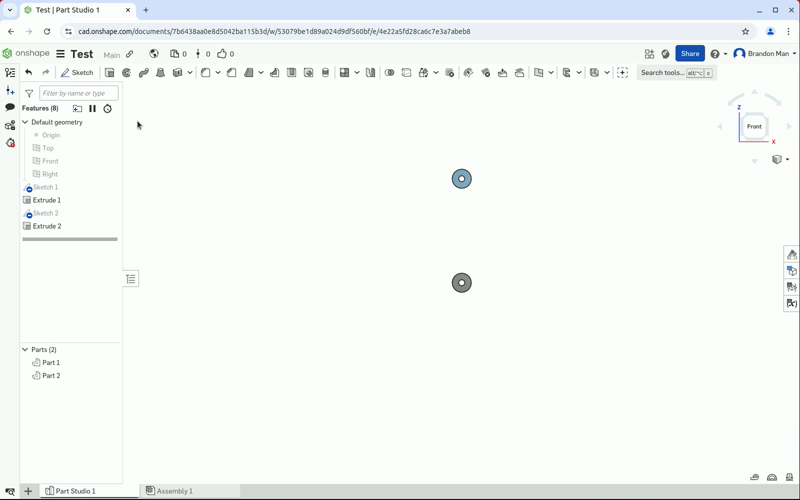
key(shift+h)
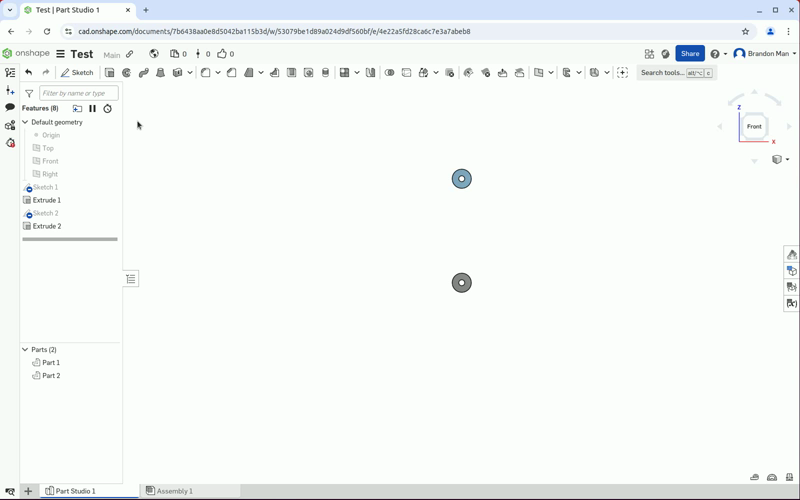
key(shift+h)
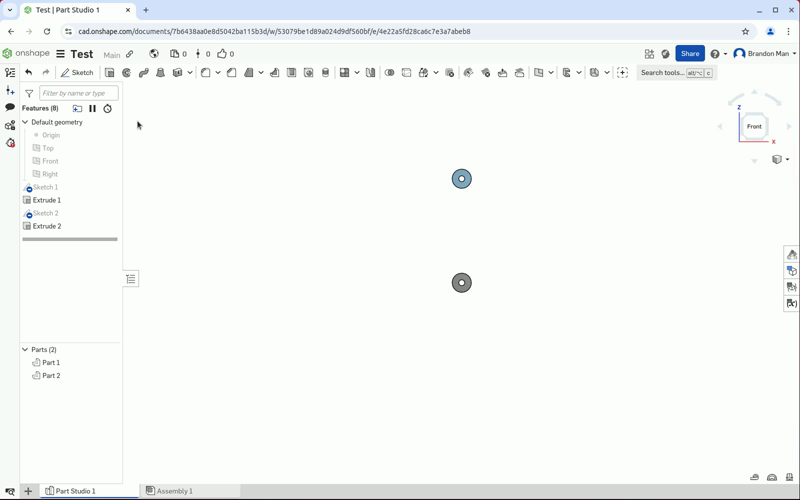
mouse_move(73, 189)
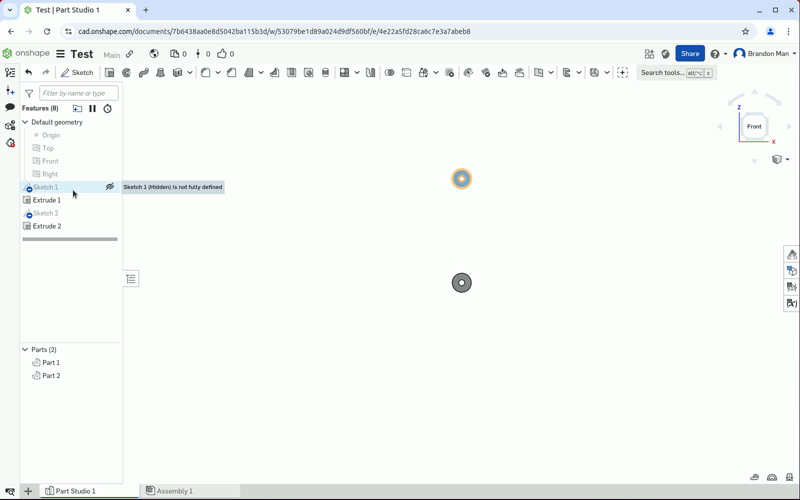
click(73, 189)
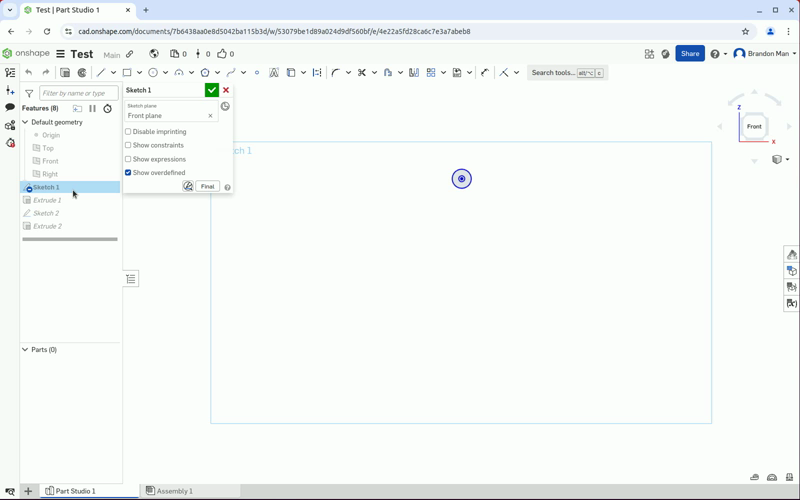
mouse_move(229, 92)
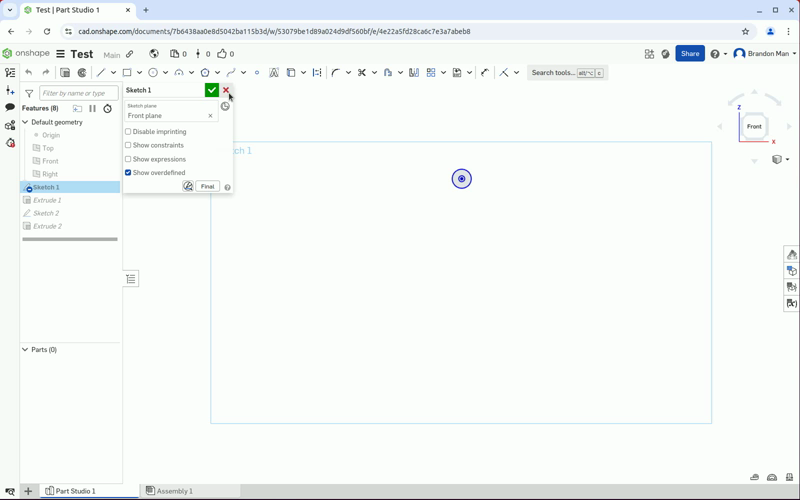
click(229, 92)
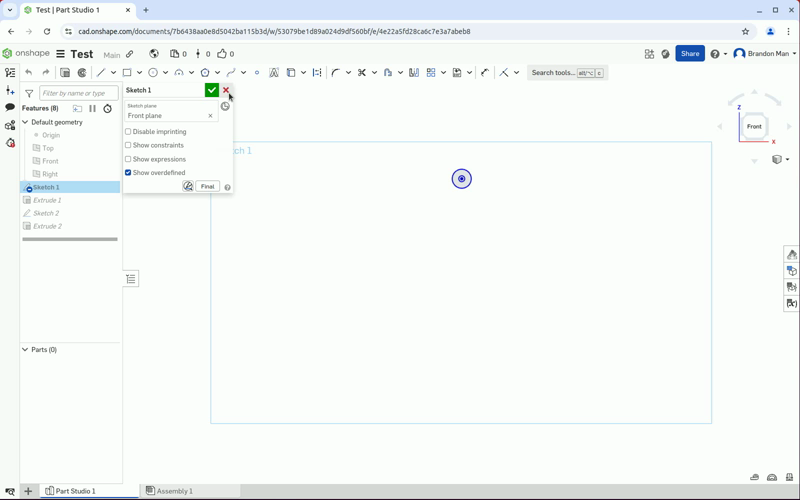
key(shift+s)
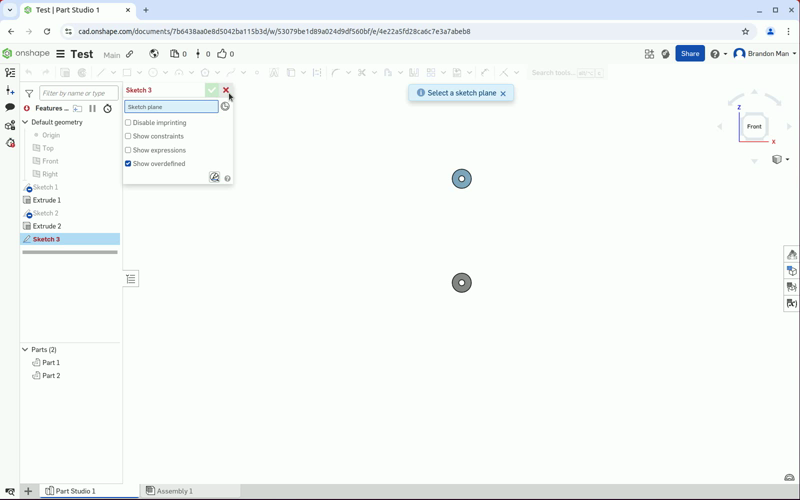
mouse_move(73, 163)
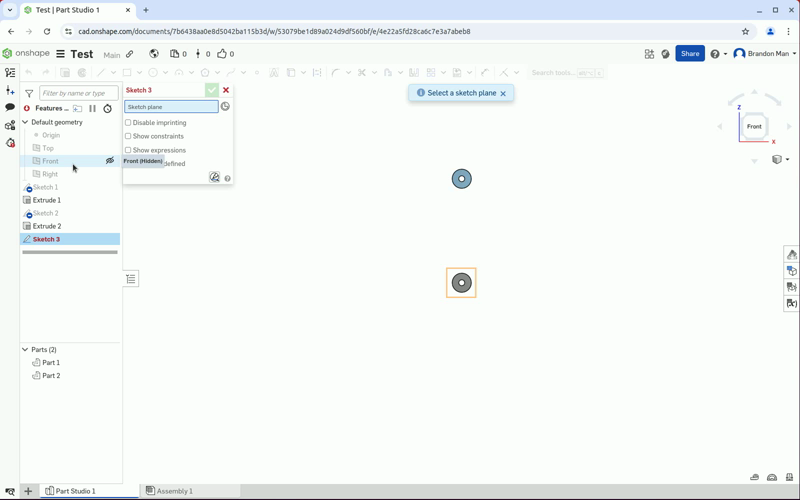
click(73, 163)
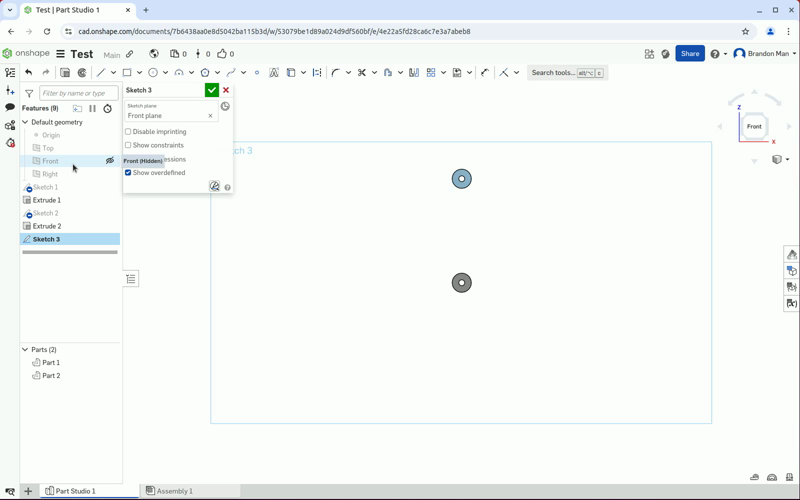
mouse_move(73, 352)
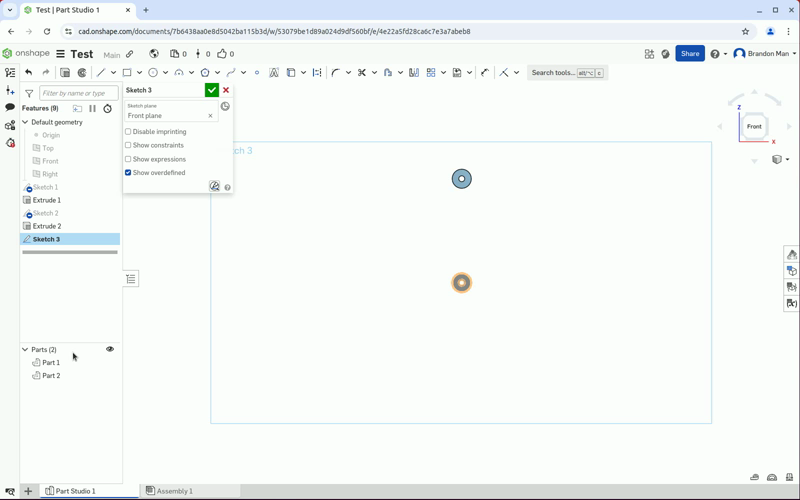
key(y)
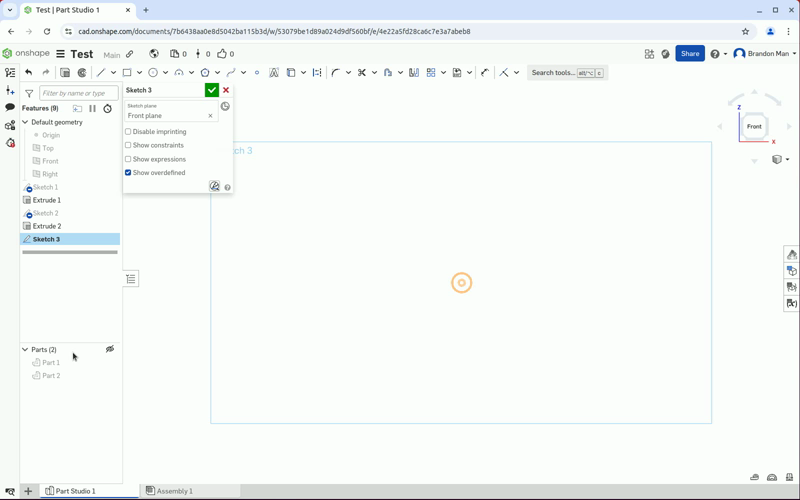
key(c)
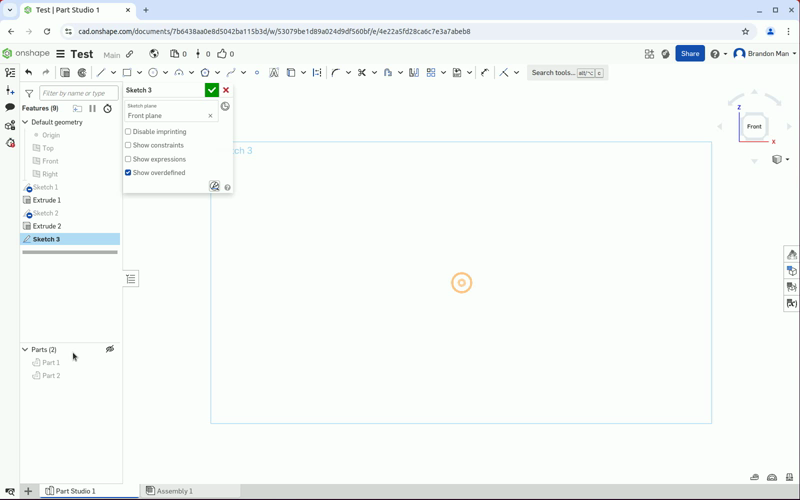
key_down(shift)
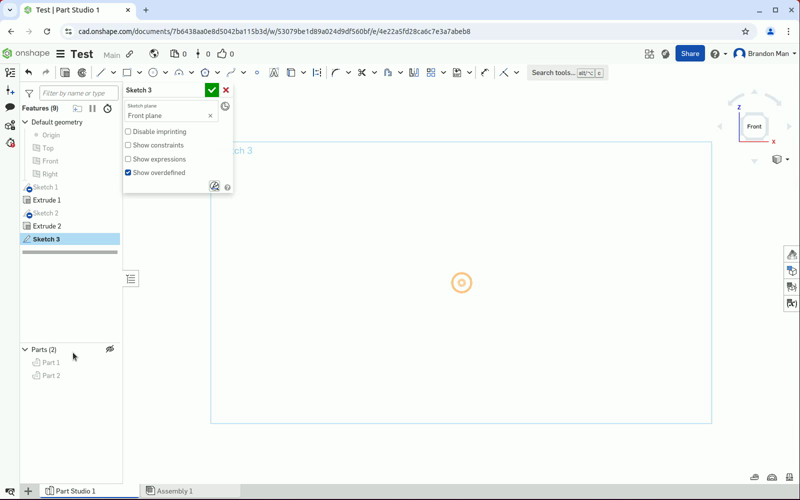
mouse_move(501, 282)
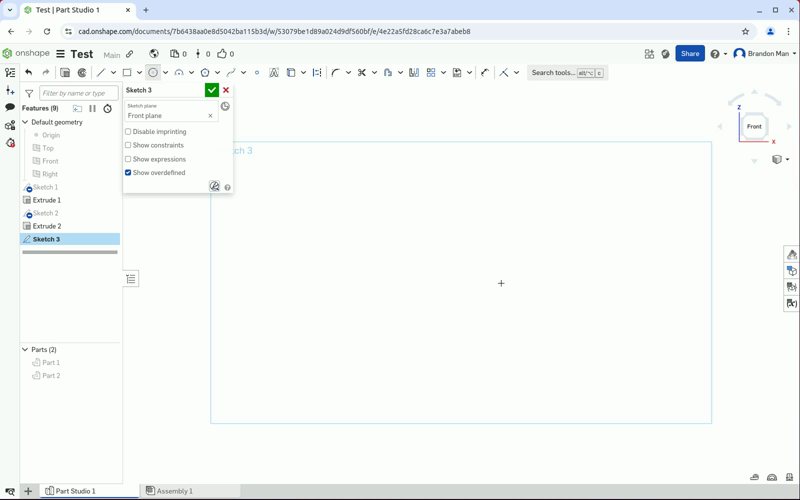
click(501, 282)
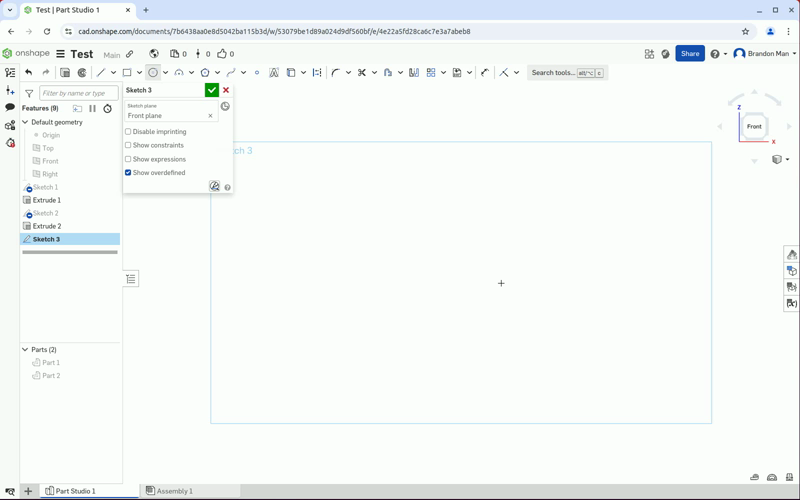
key_up(shift)
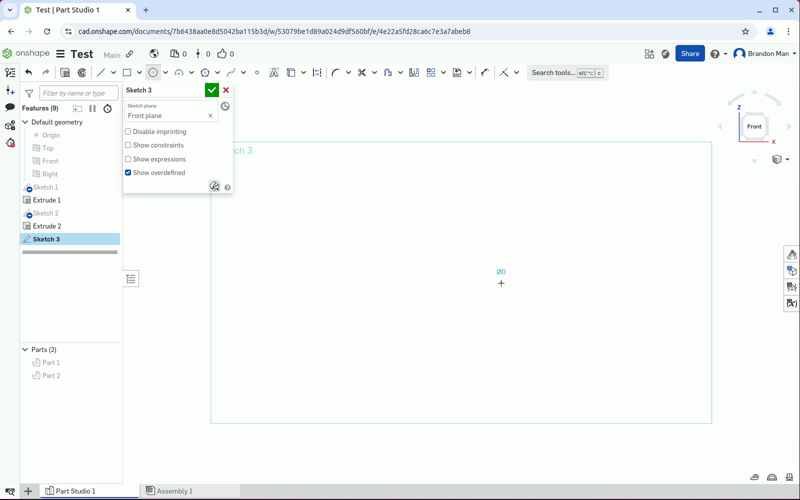
mouse_move(508, 282)
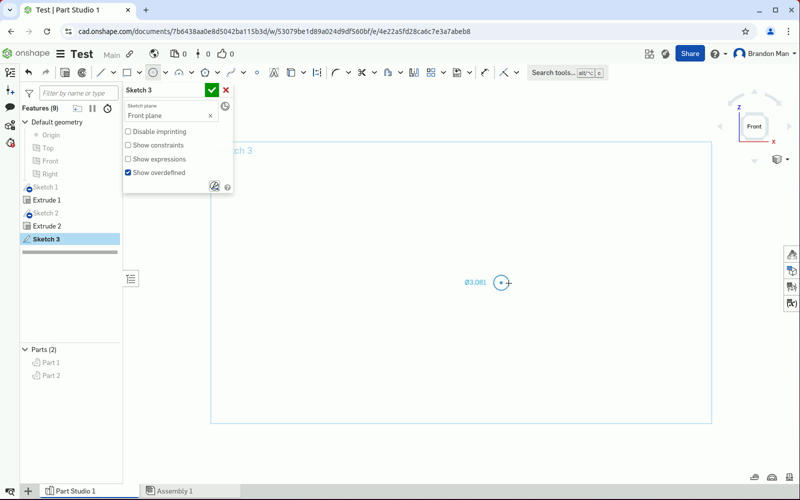
click(508, 282)
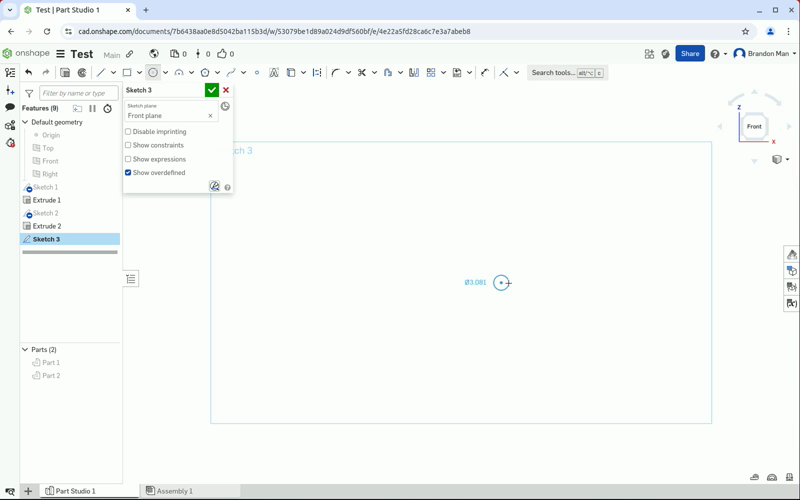
key(esc)
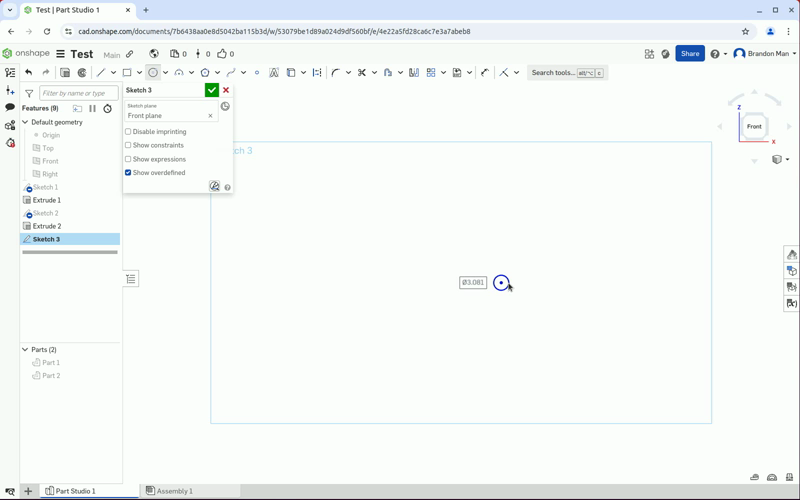
key(c)
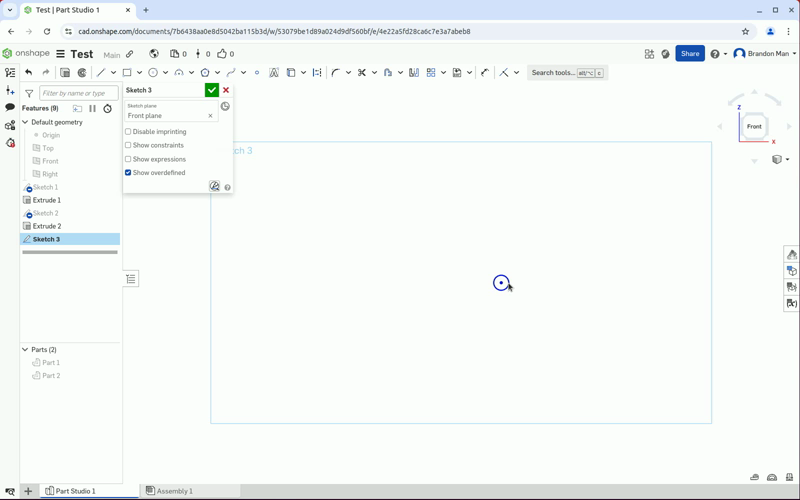
key_down(shift)
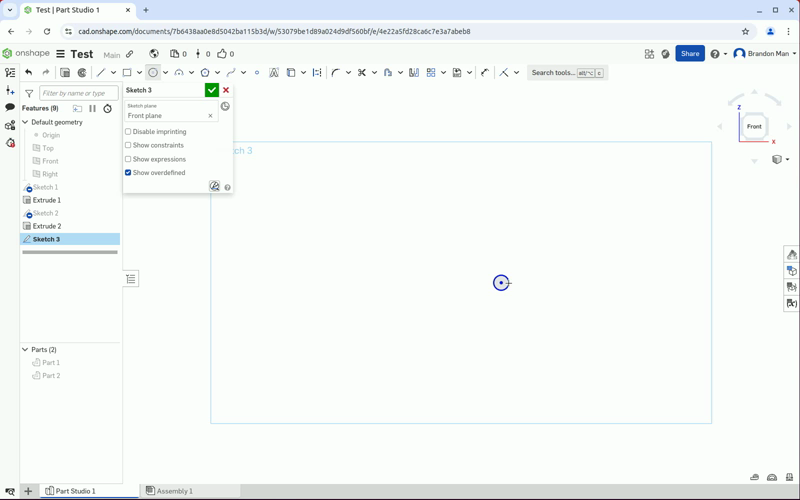
mouse_move(501, 282)
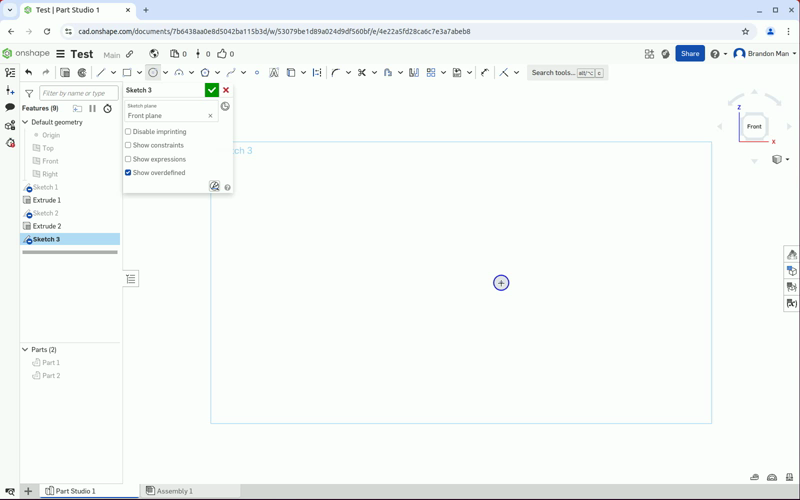
click(501, 282)
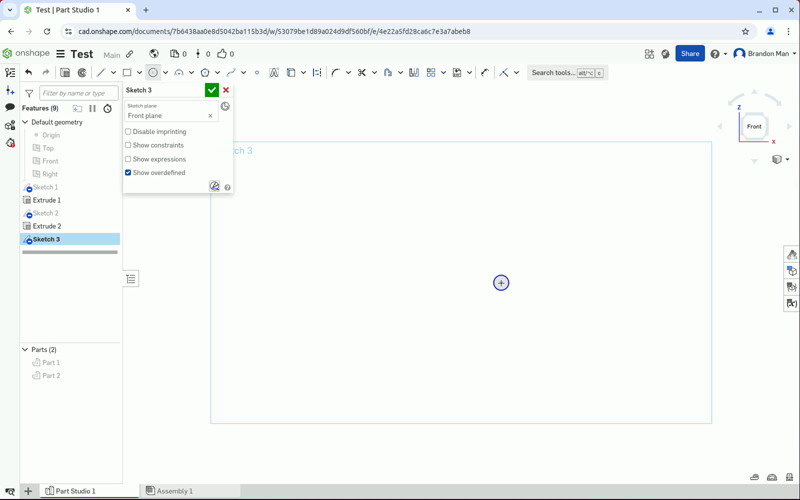
key_up(shift)
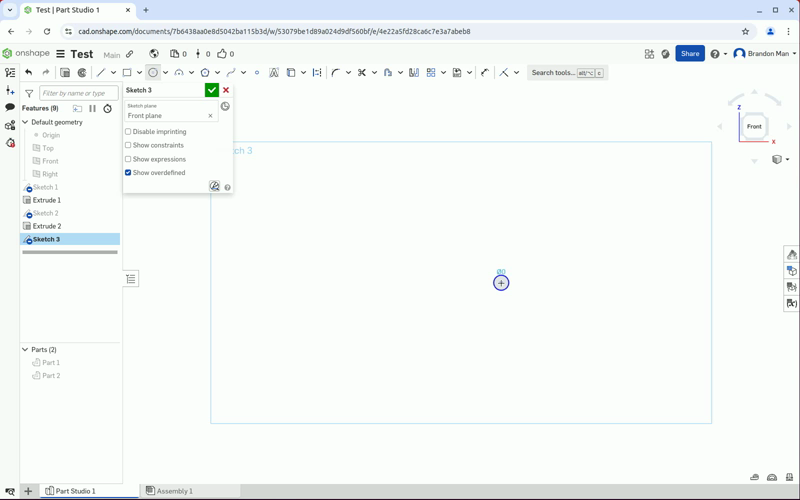
mouse_move(504, 282)
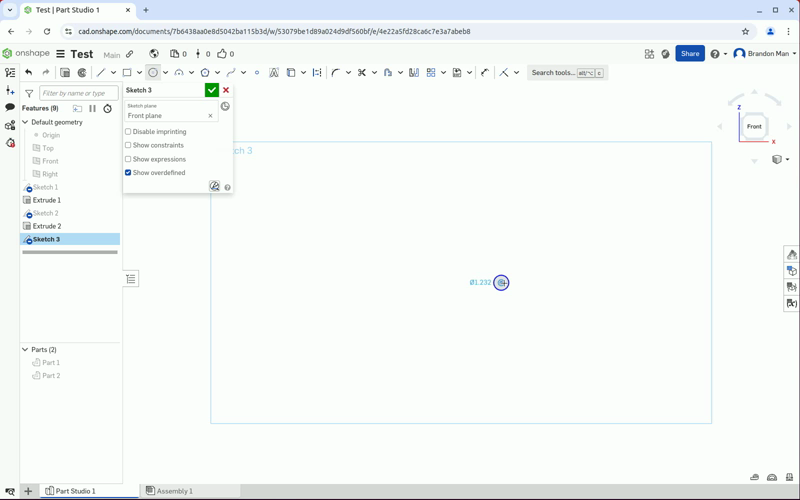
scroll(6)
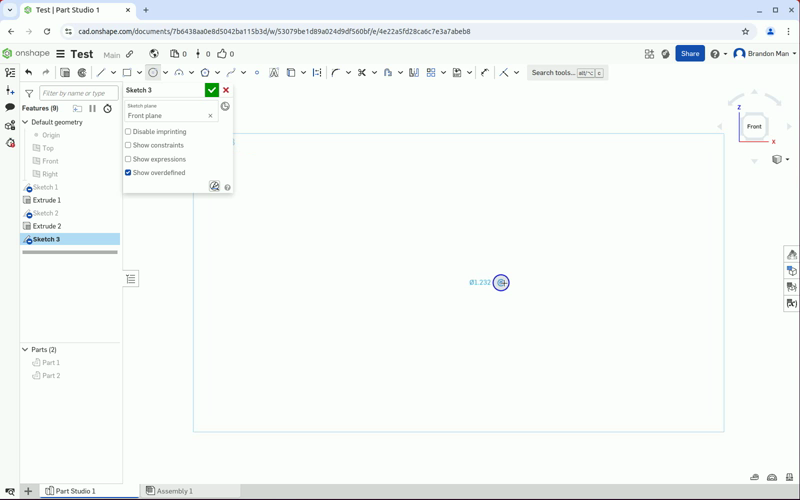
scroll(6)
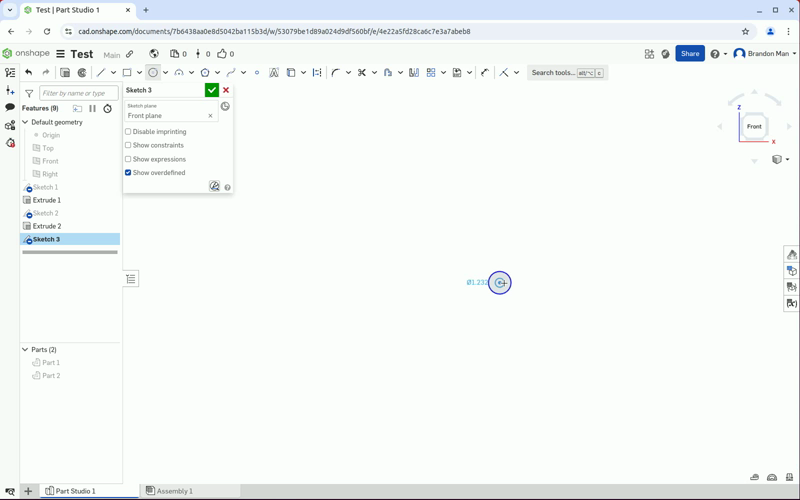
scroll(6)
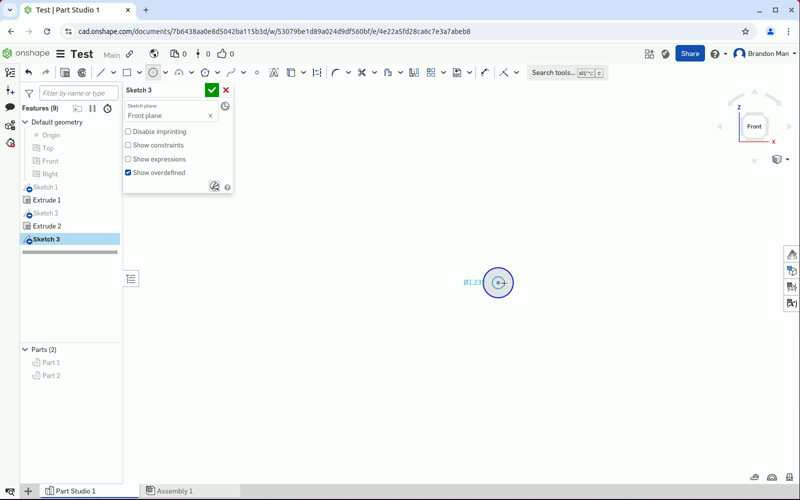
scroll(6)
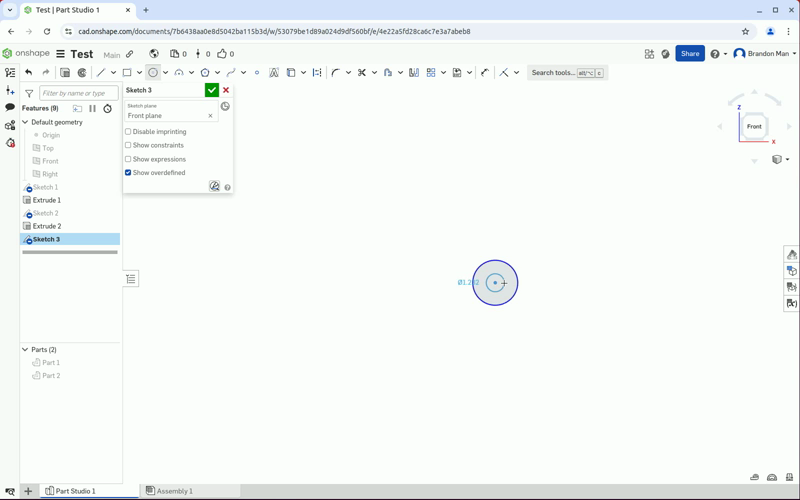
scroll(6)
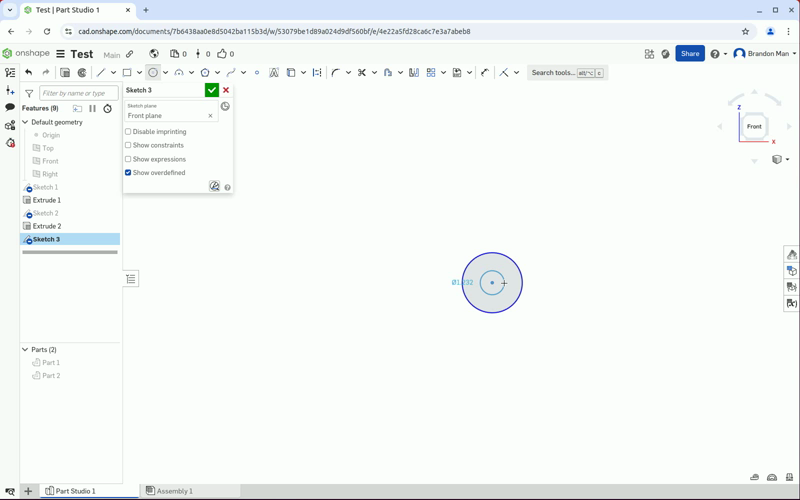
scroll(6)
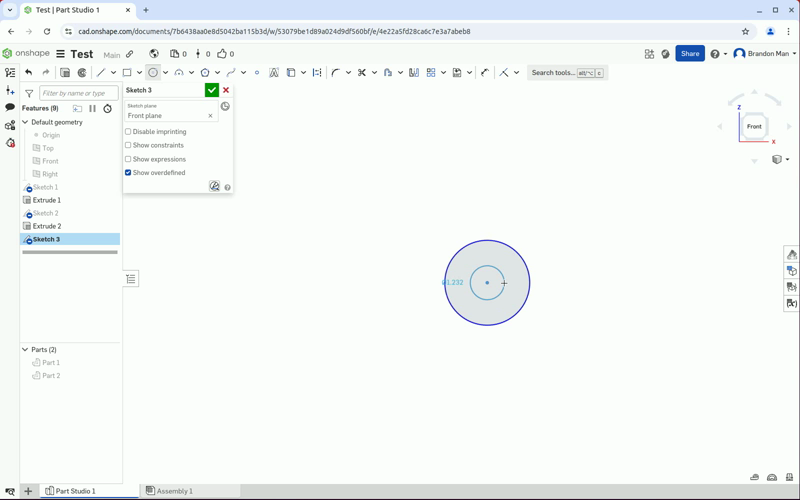
scroll(6)
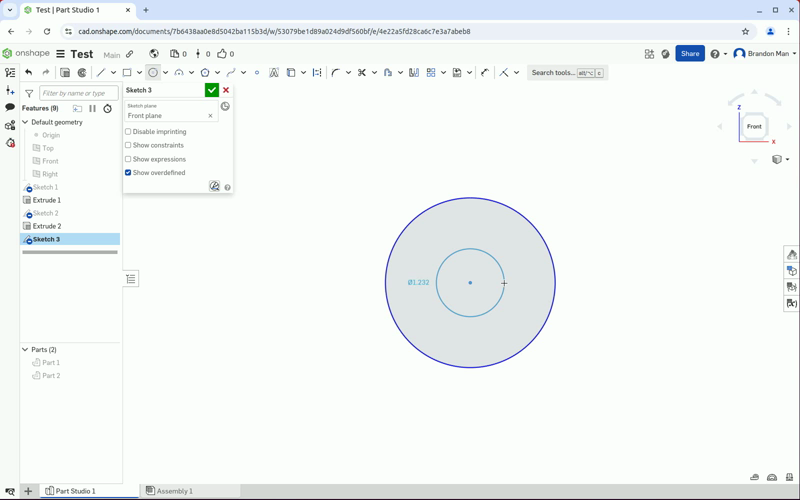
click(504, 282)
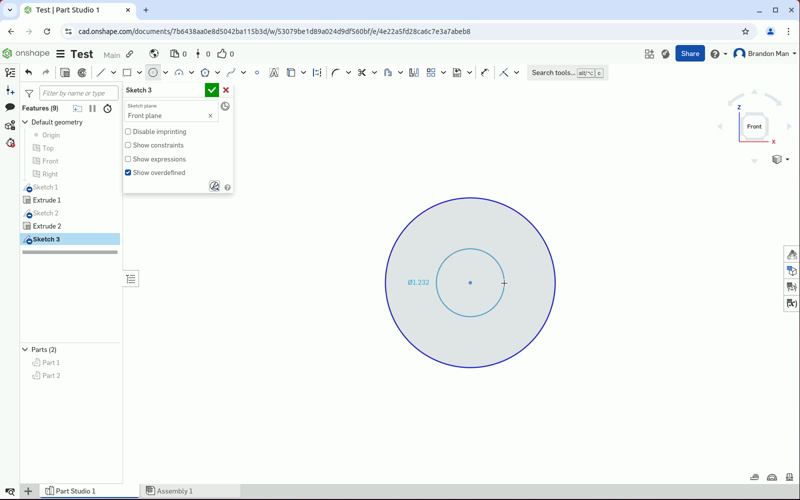
scroll(-6)
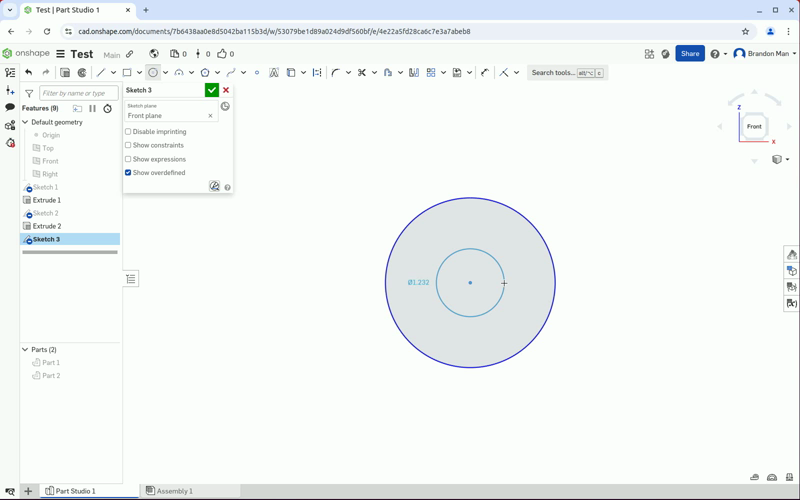
scroll(-6)
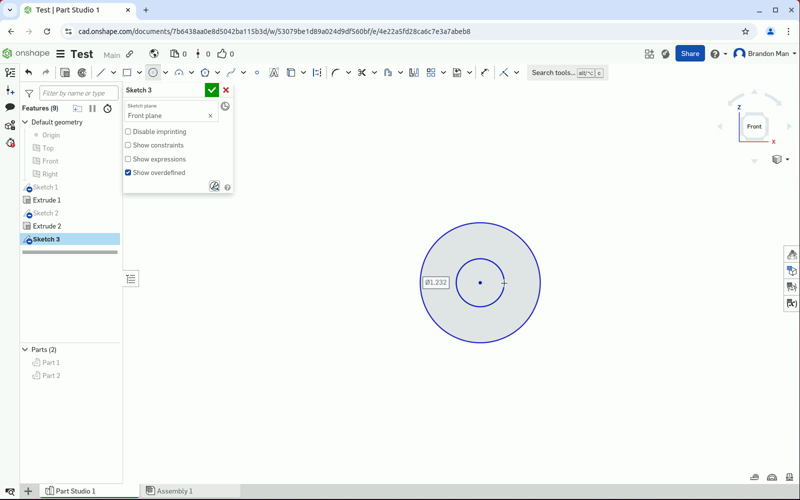
scroll(-6)
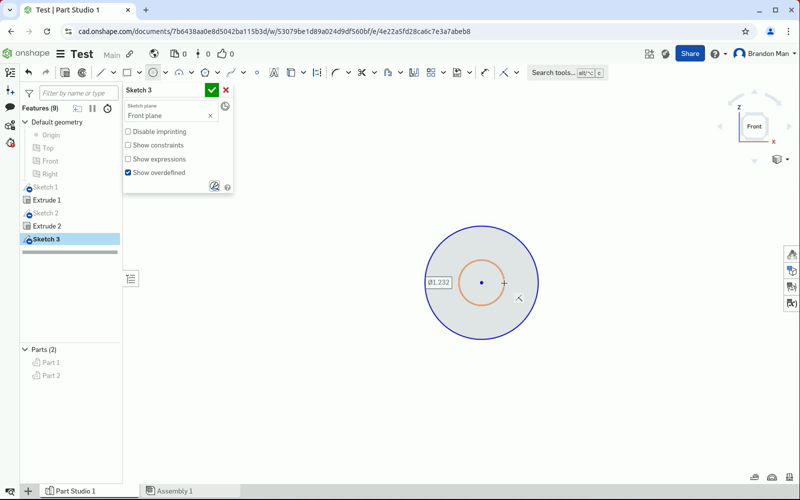
scroll(-6)
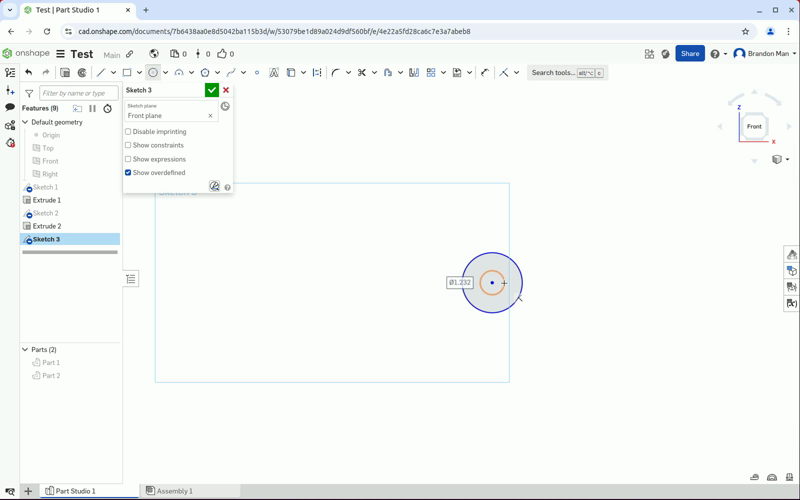
scroll(-6)
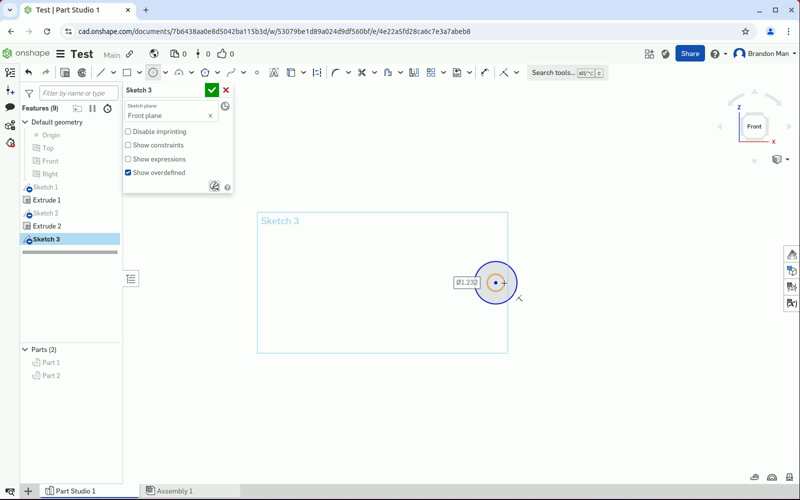
scroll(-6)
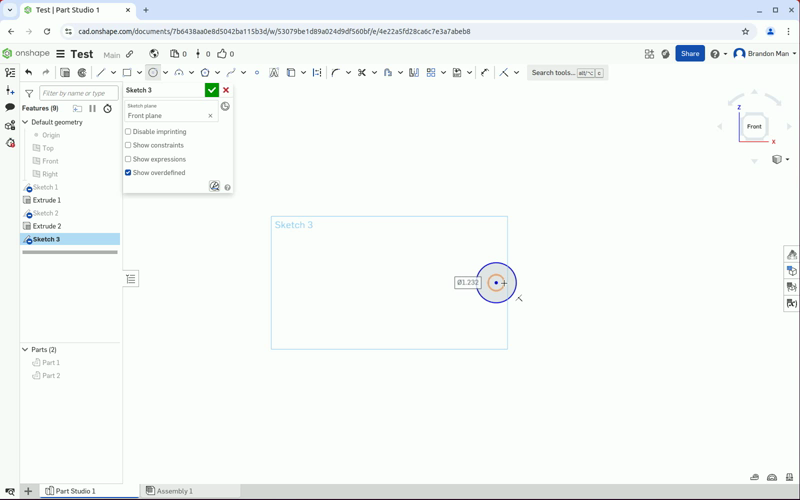
scroll(-6)
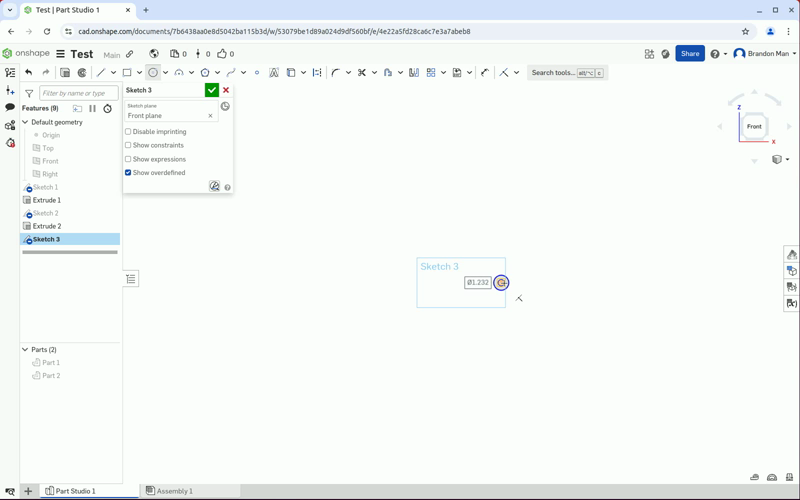
key(esc)
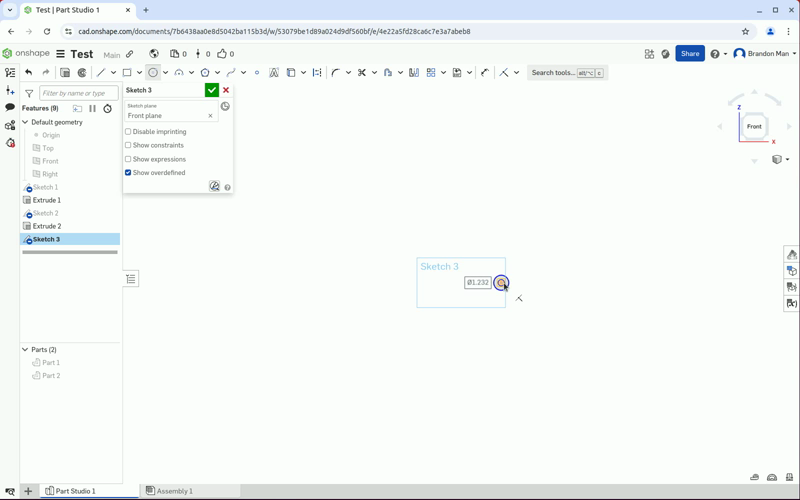
mouse_move(506, 284)
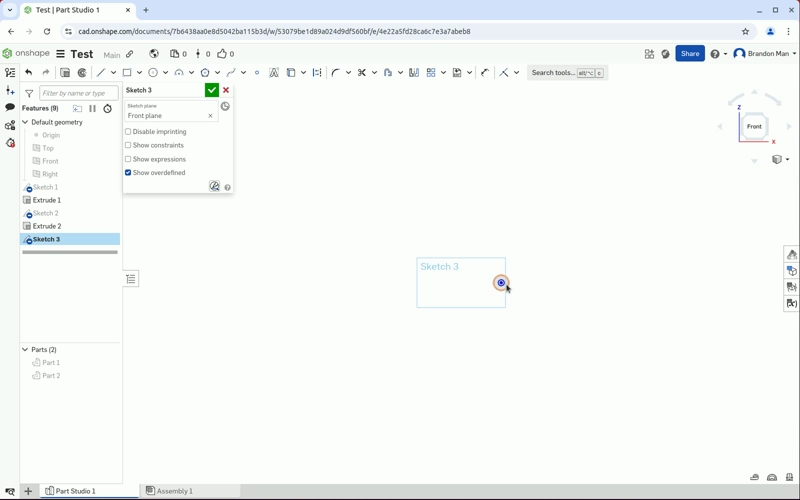
scroll(6)
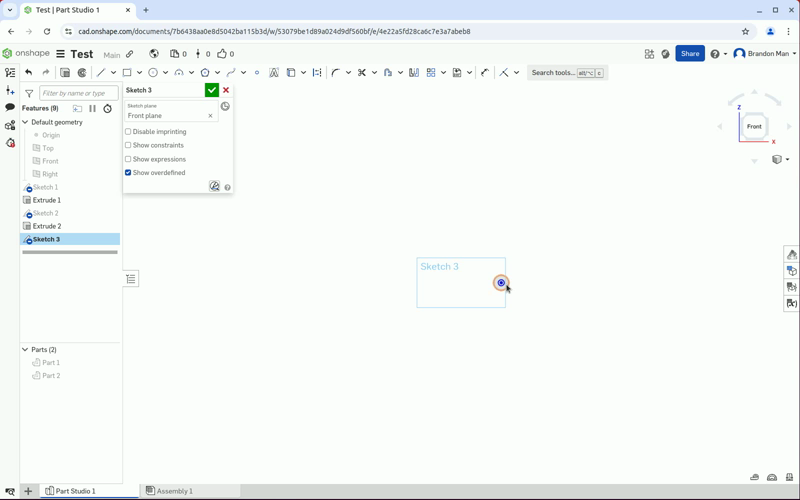
scroll(6)
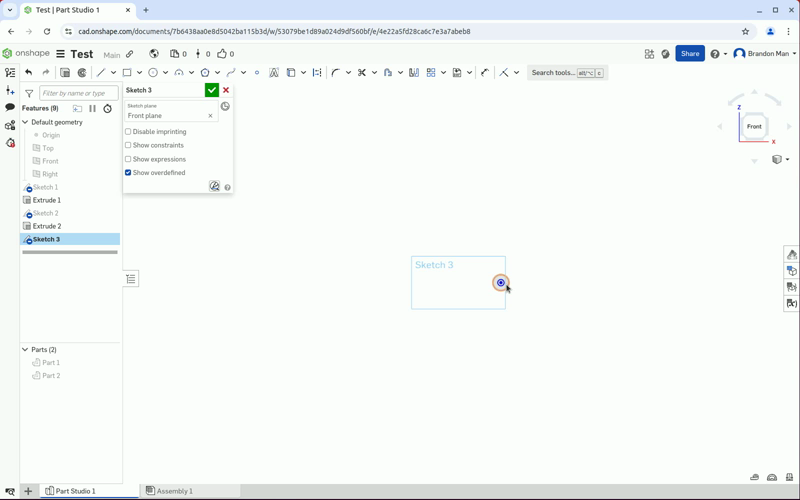
scroll(6)
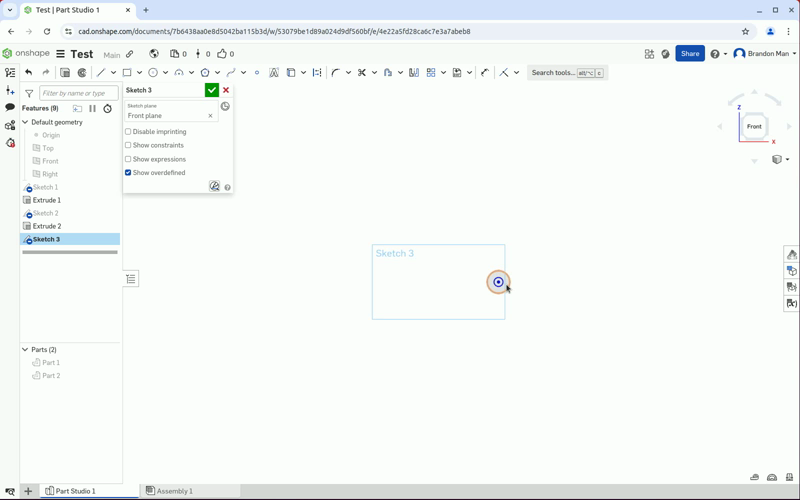
scroll(6)
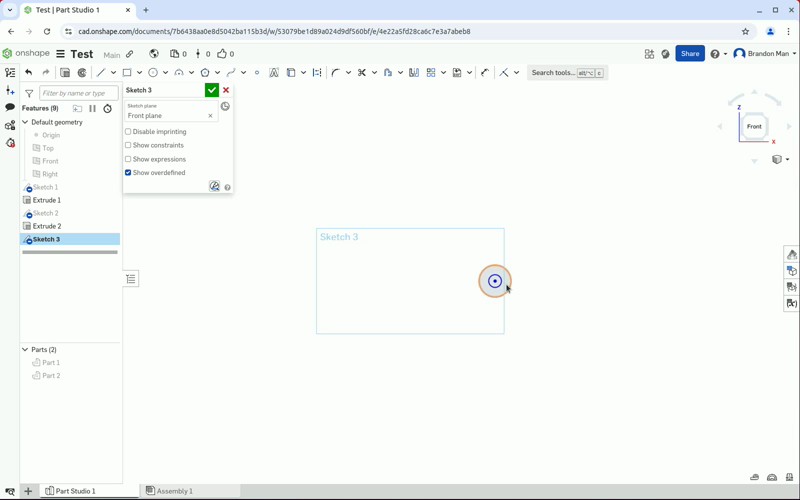
scroll(6)
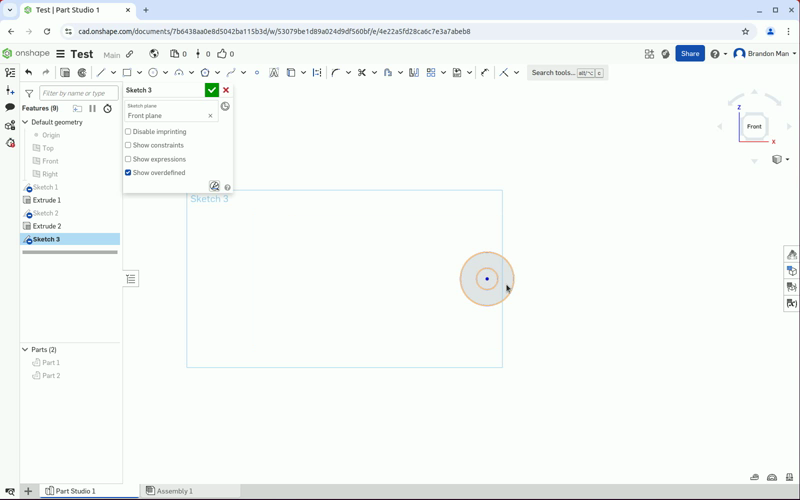
scroll(6)
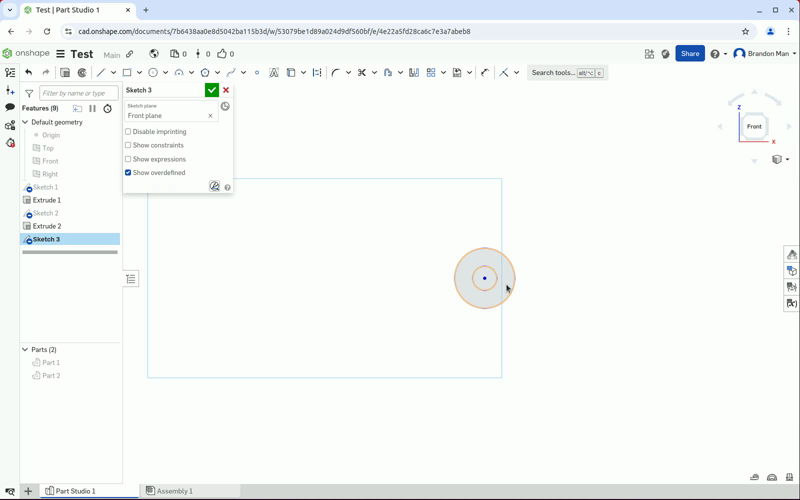
scroll(6)
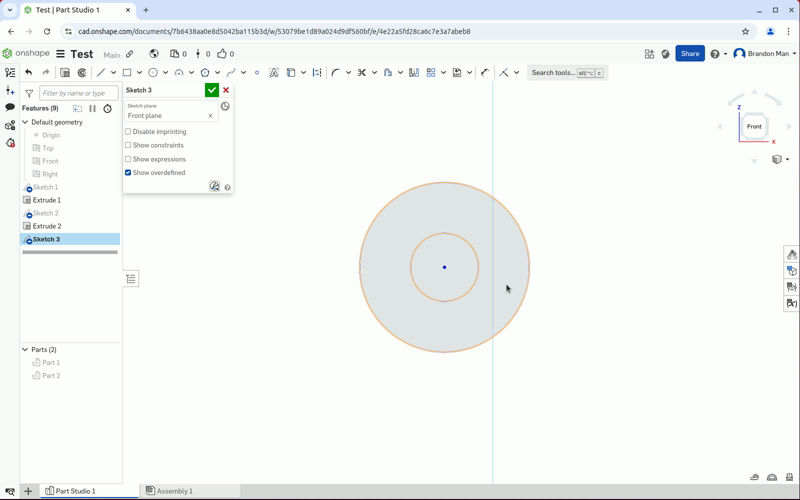
click(506, 284)
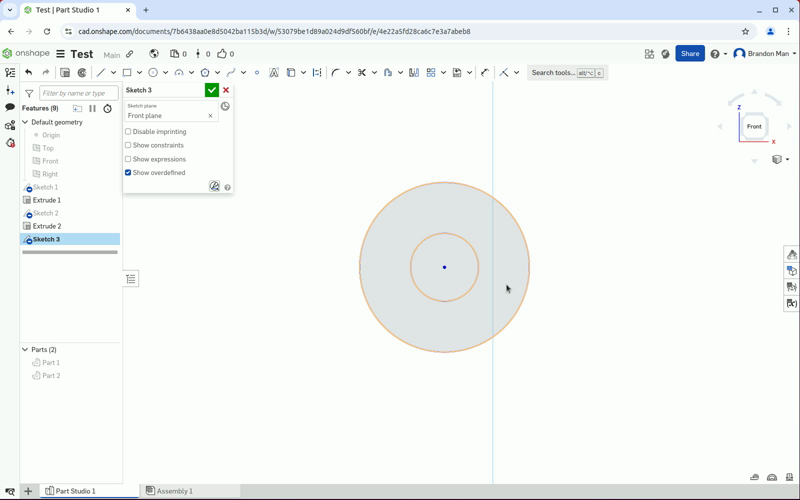
scroll(-6)
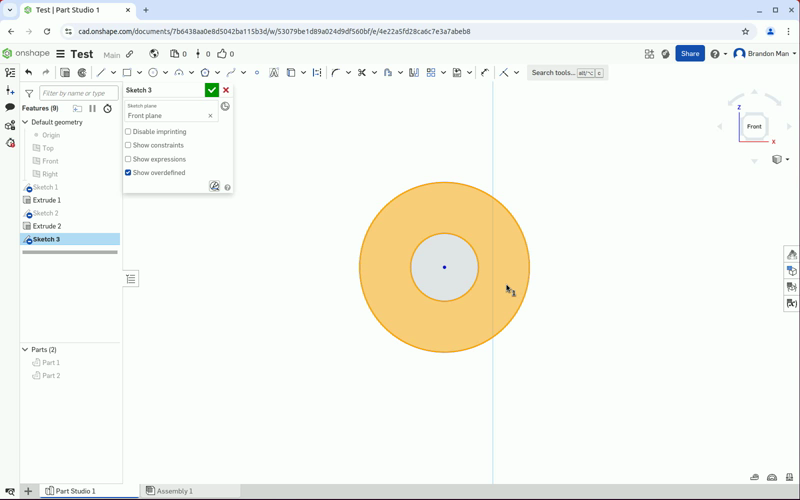
scroll(-6)
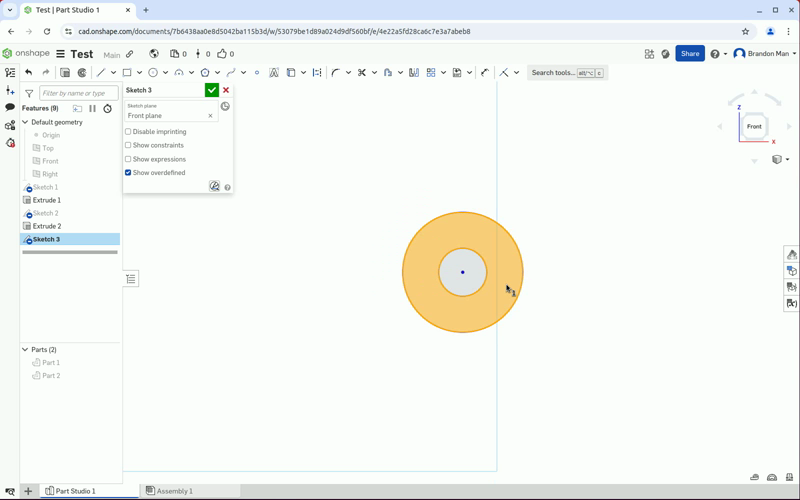
scroll(-6)
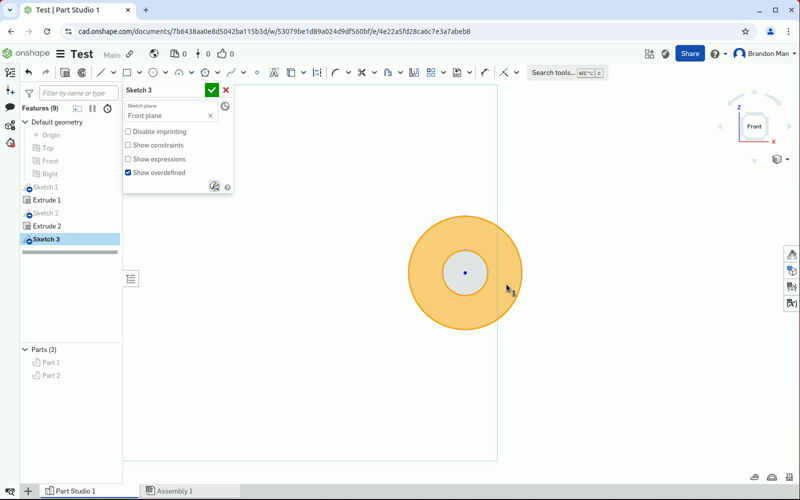
scroll(-6)
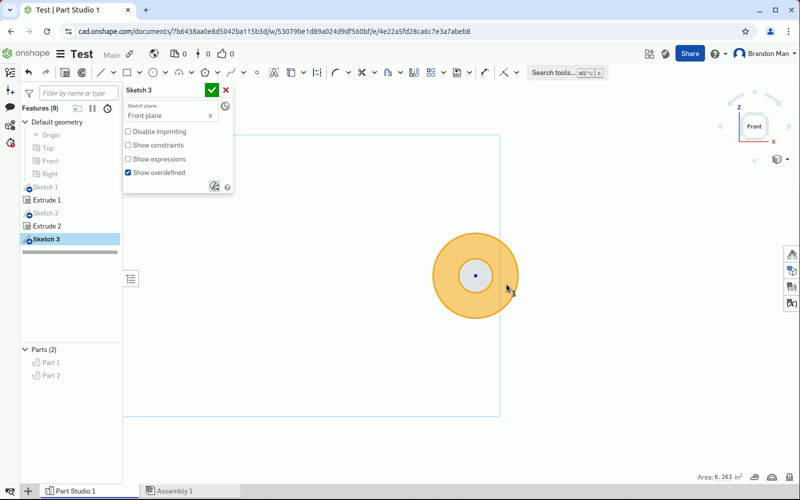
scroll(-6)
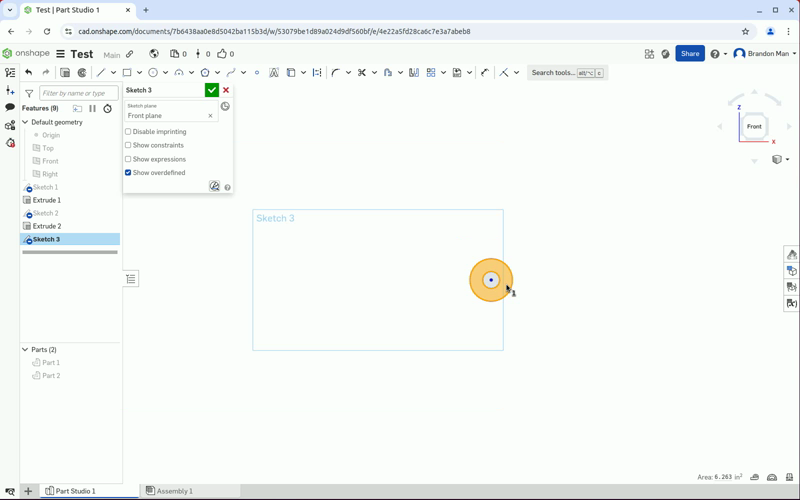
scroll(-6)
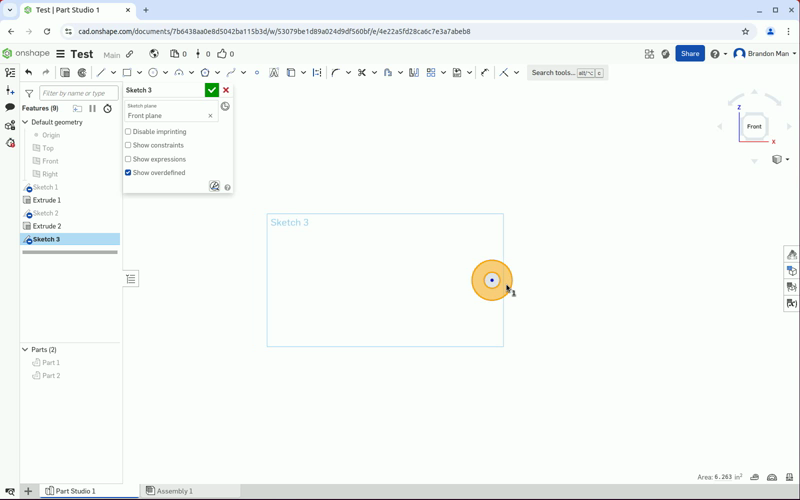
scroll(-6)
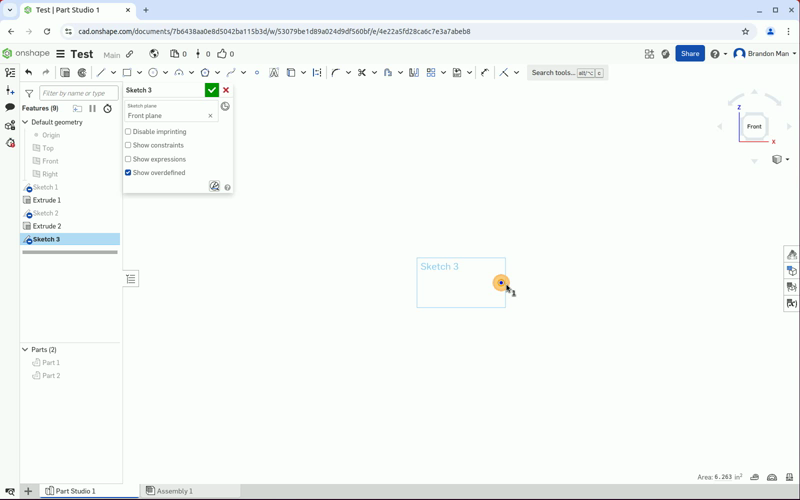
mouse_move(73, 352)
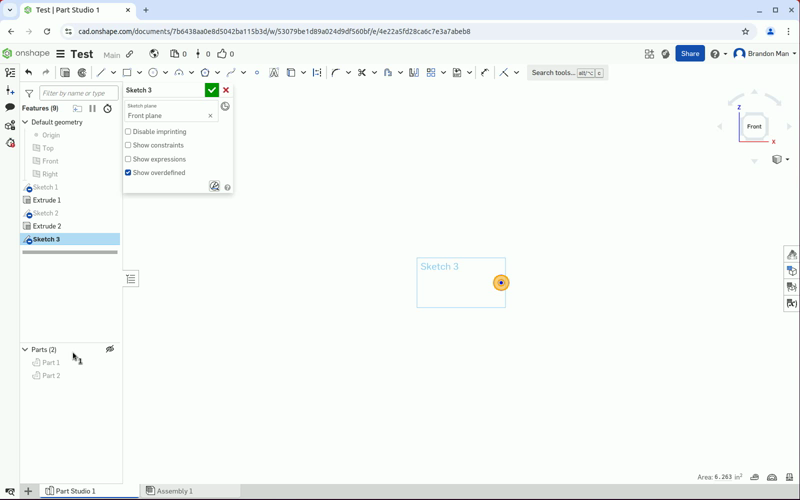
key(shift+y)
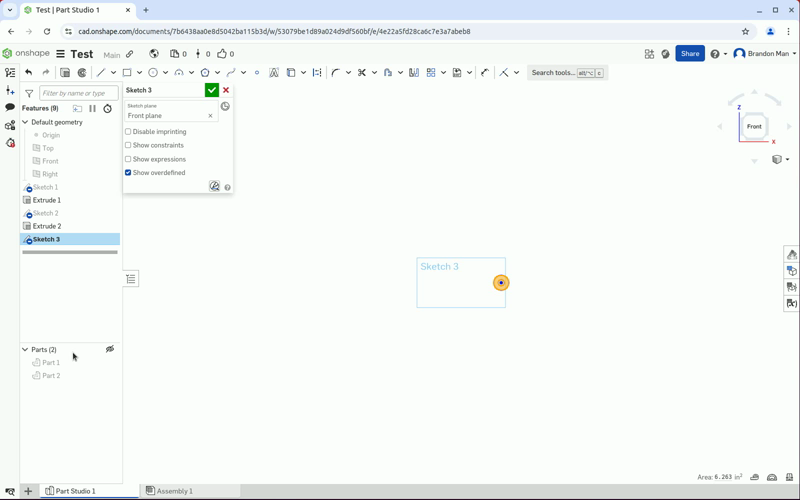
key(shift+e)
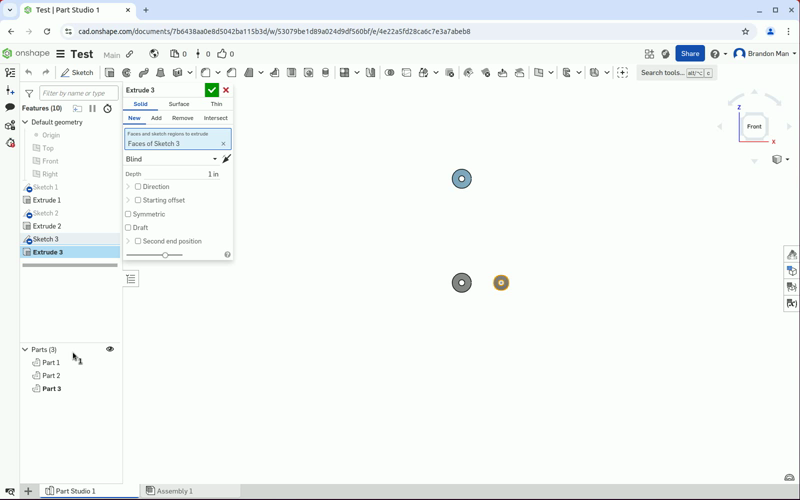
mouse_move(143, 106)
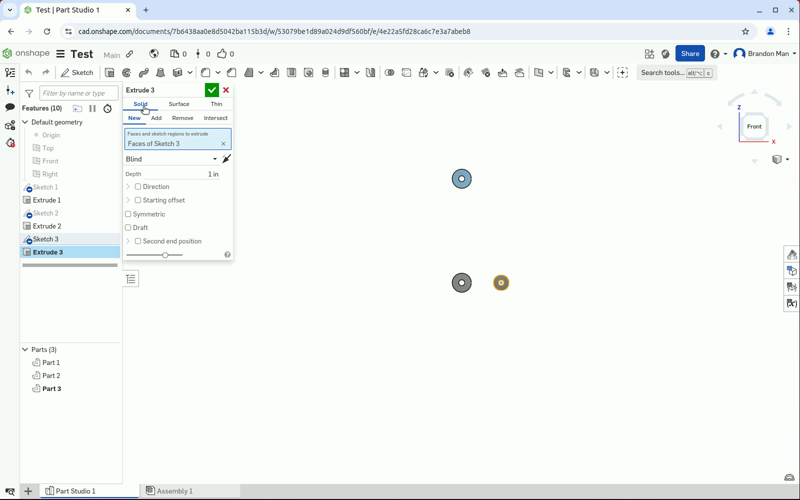
click(143, 106)
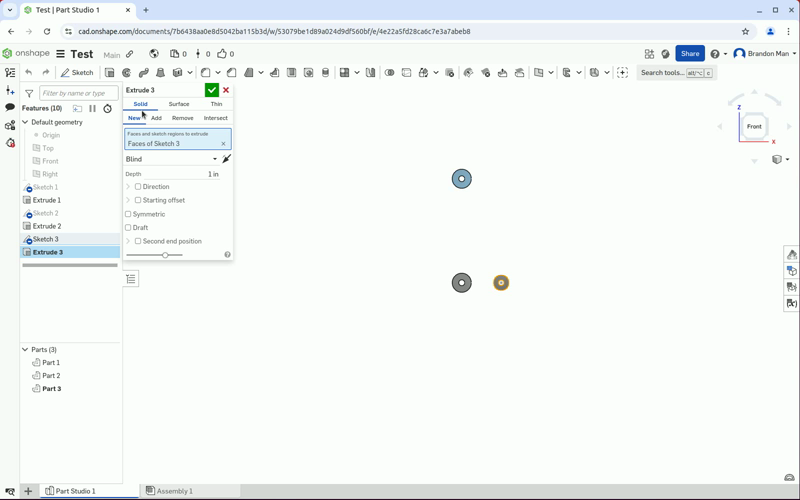
mouse_move(137, 120)
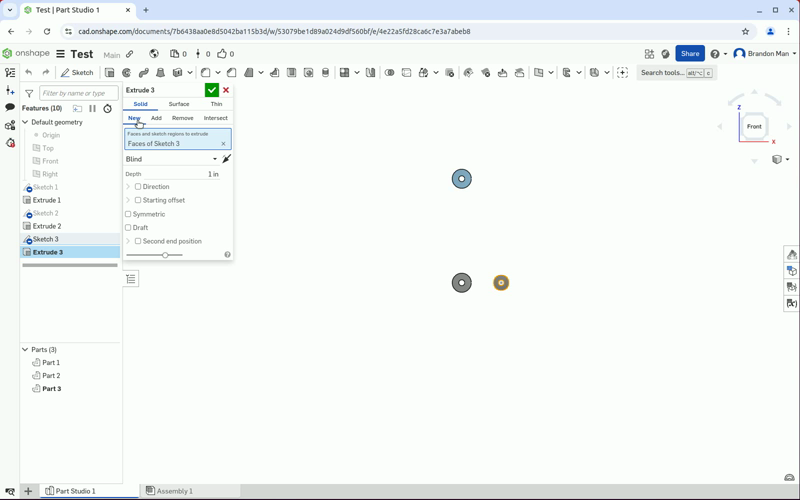
click(137, 120)
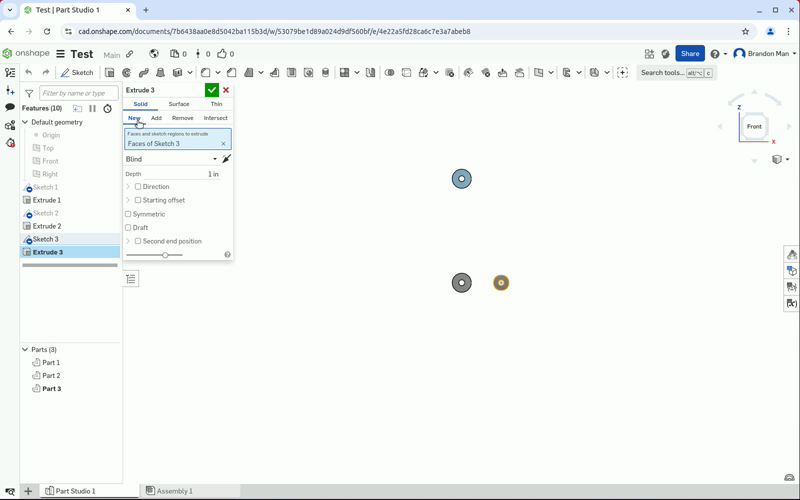
key(tab, 4)
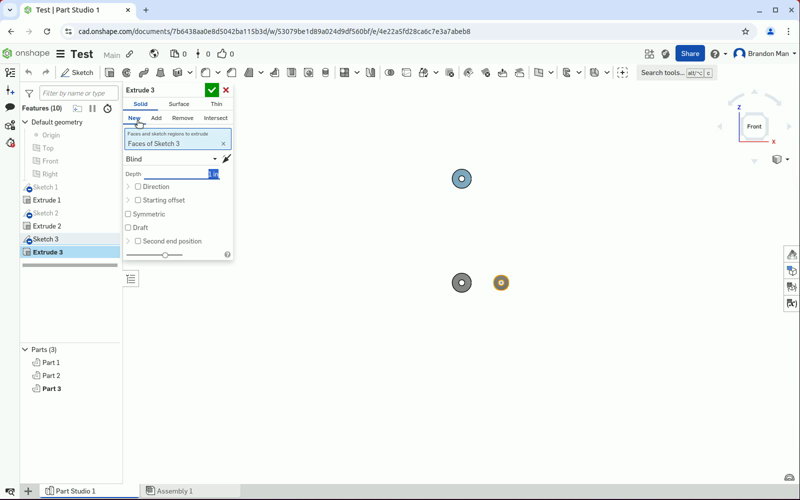
text(0.481)
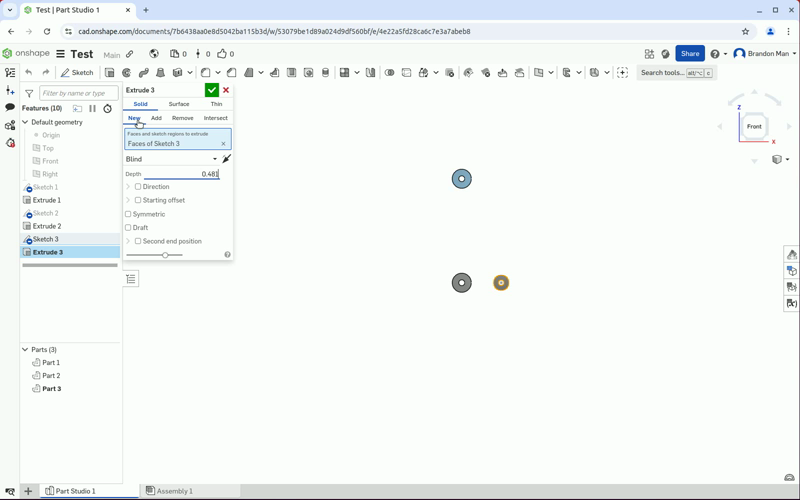
key(enter)
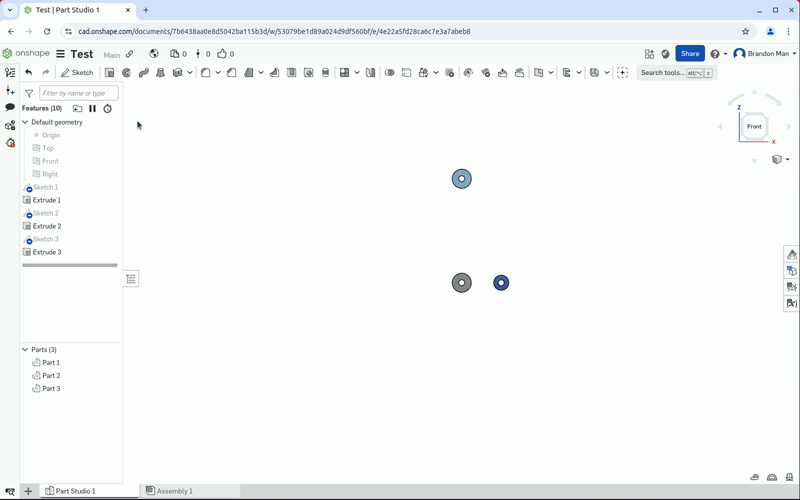
key(shift+h)
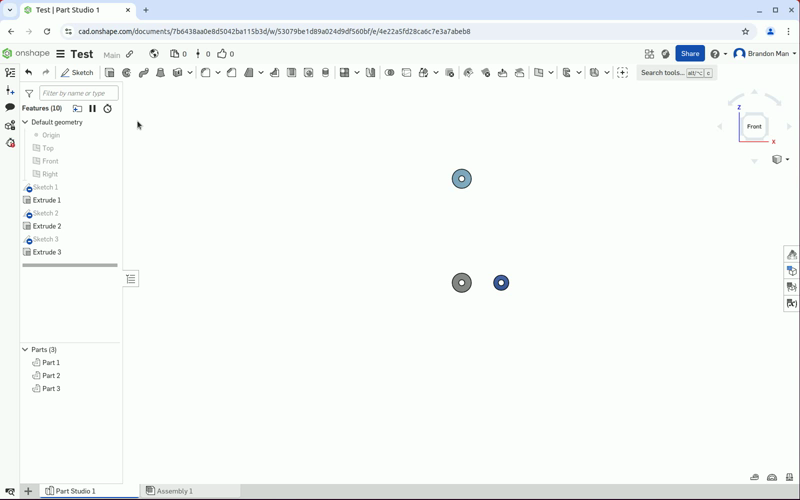
key(shift+h)
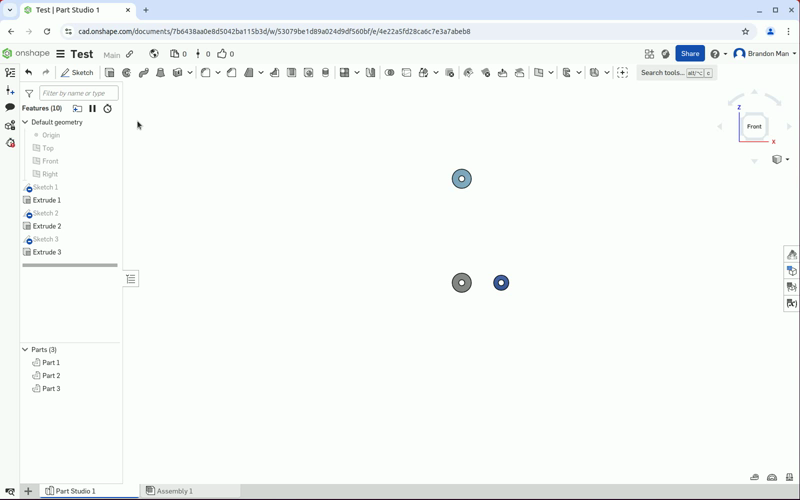
mouse_move(73, 189)
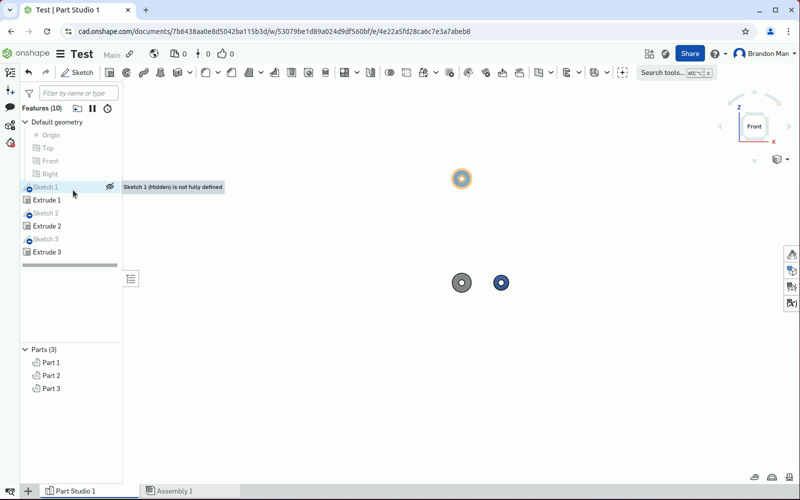
click(73, 189)
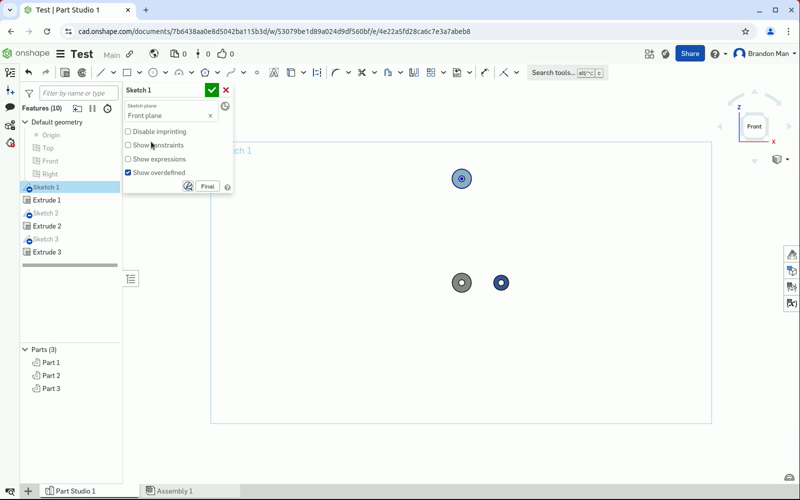
mouse_move(229, 92)
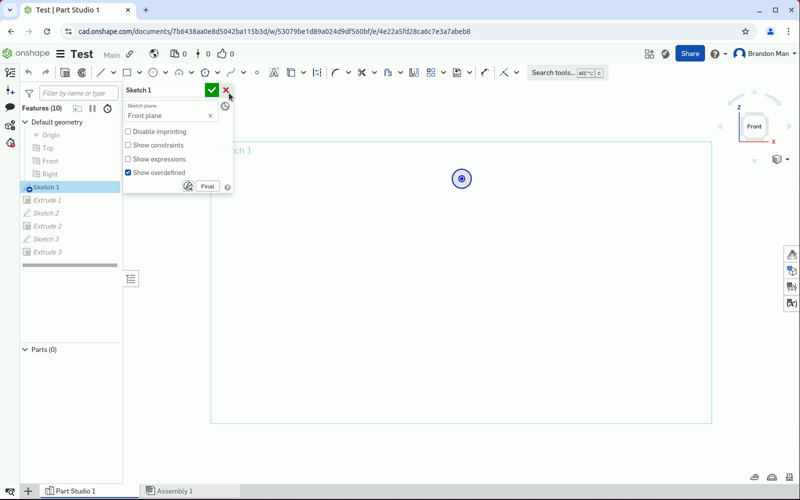
click(229, 92)
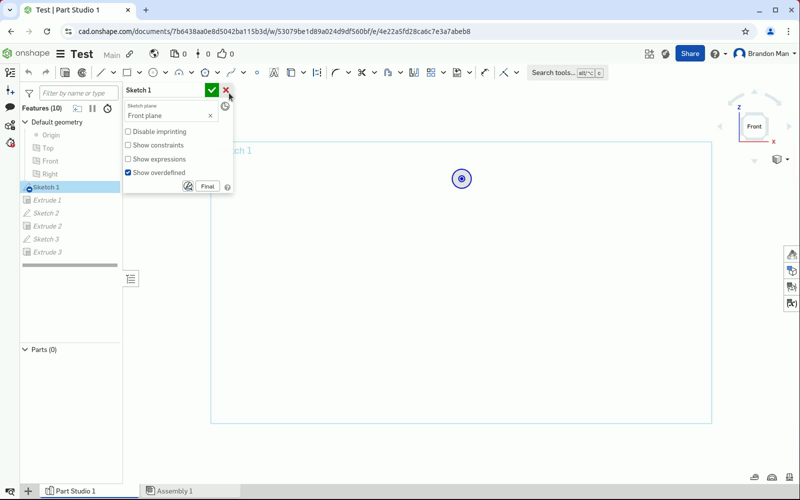
key(shift+s)
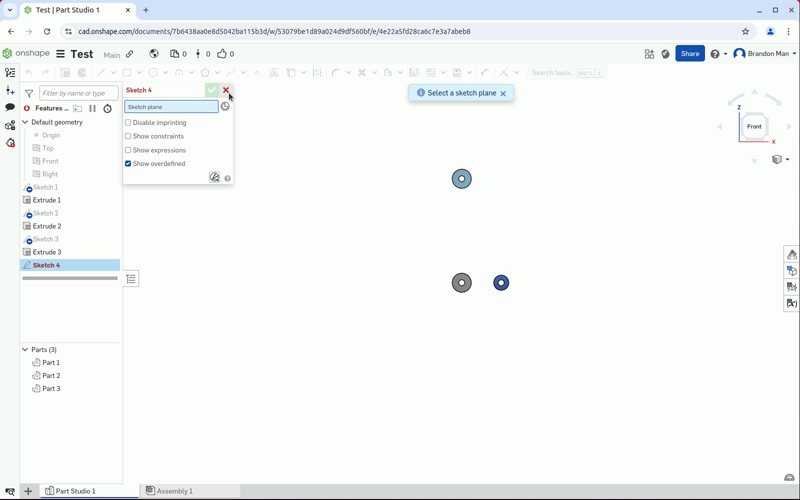
mouse_move(73, 163)
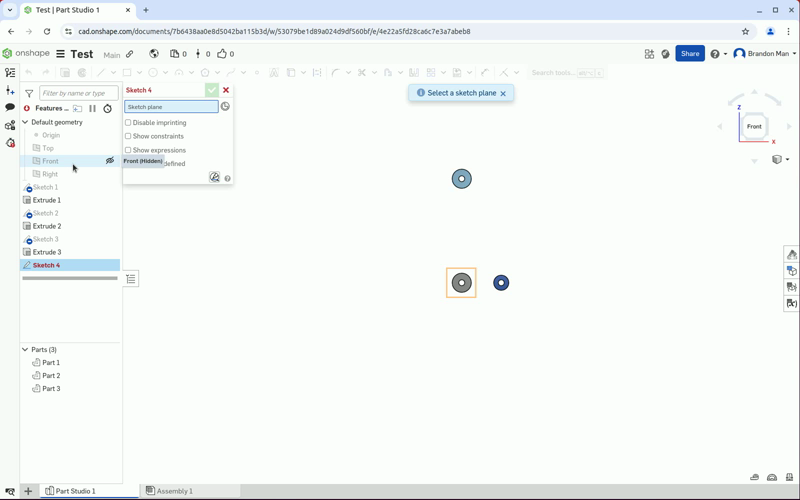
click(73, 163)
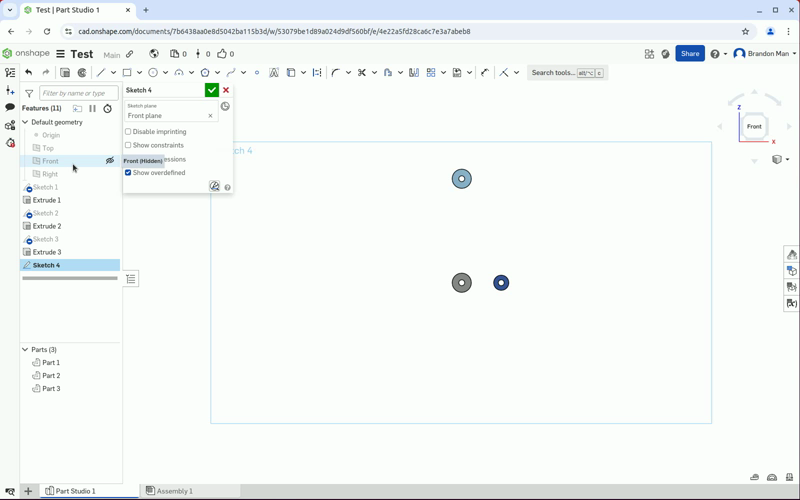
mouse_move(73, 352)
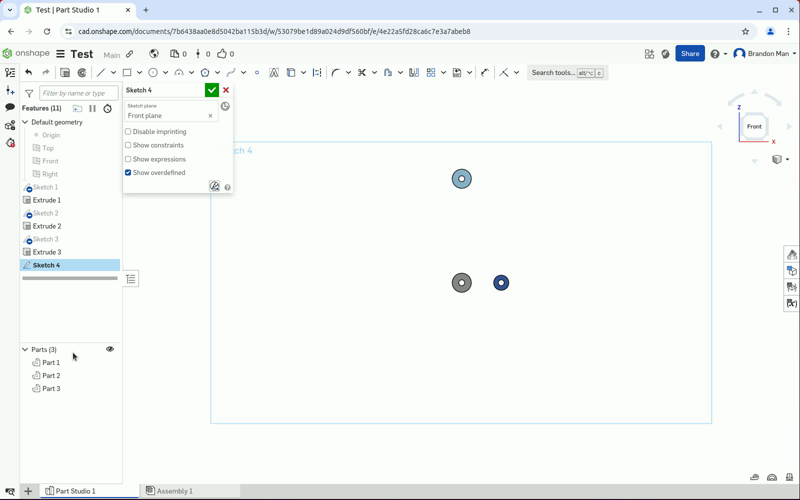
key(y)
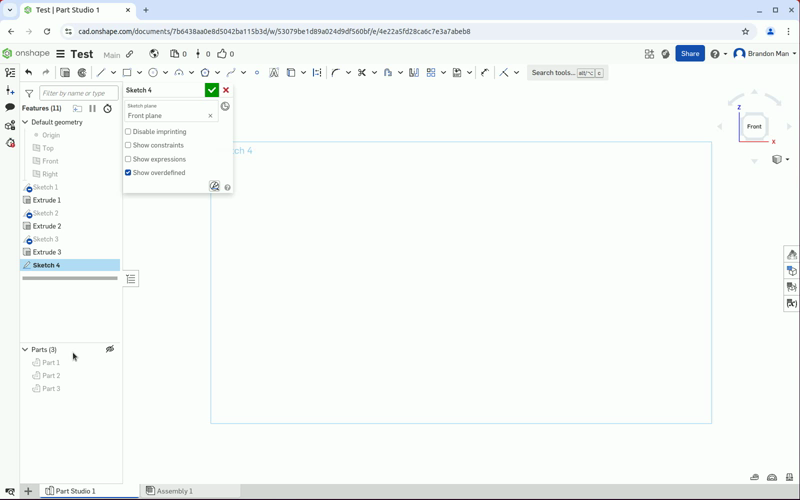
key(a)
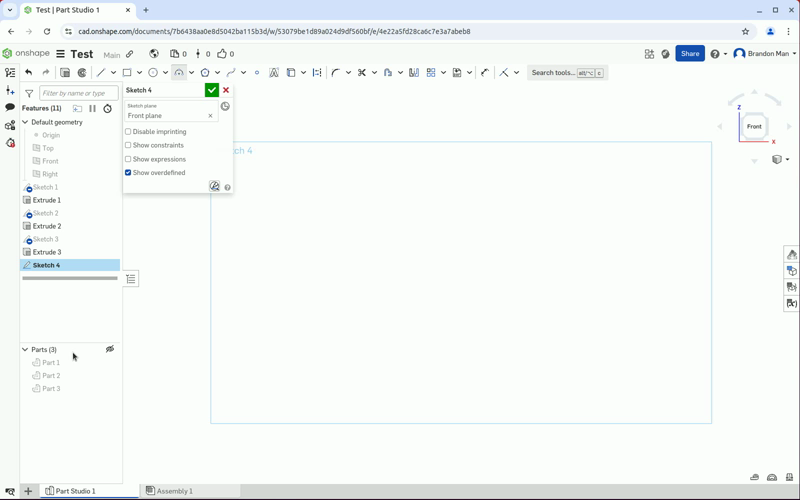
key_down(shift)
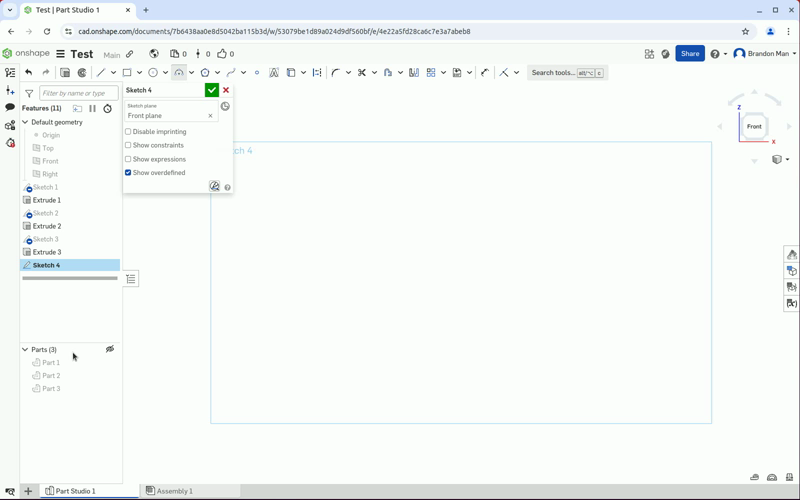
mouse_move(446, 223)
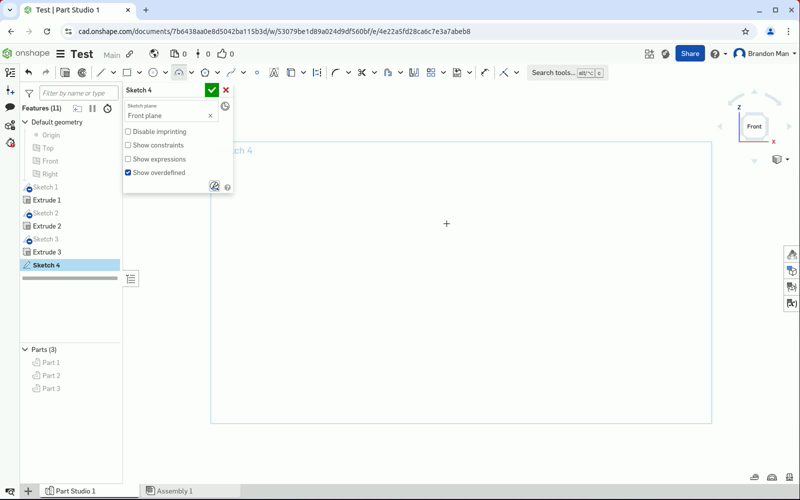
click(446, 223)
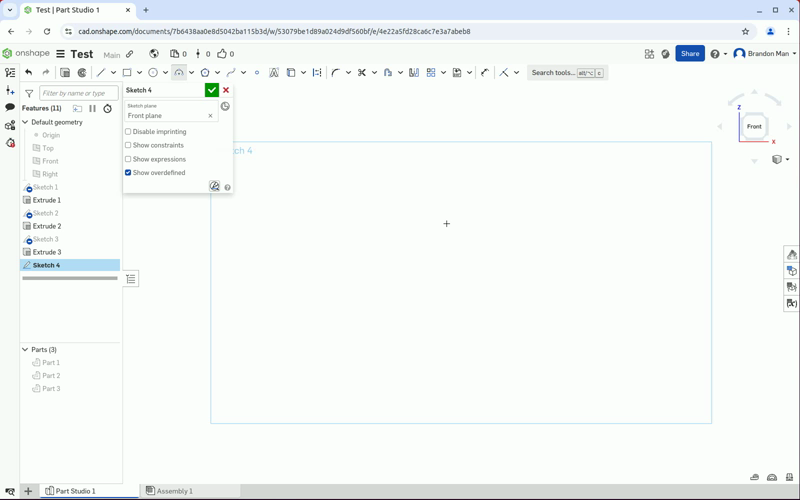
key_up(shift)
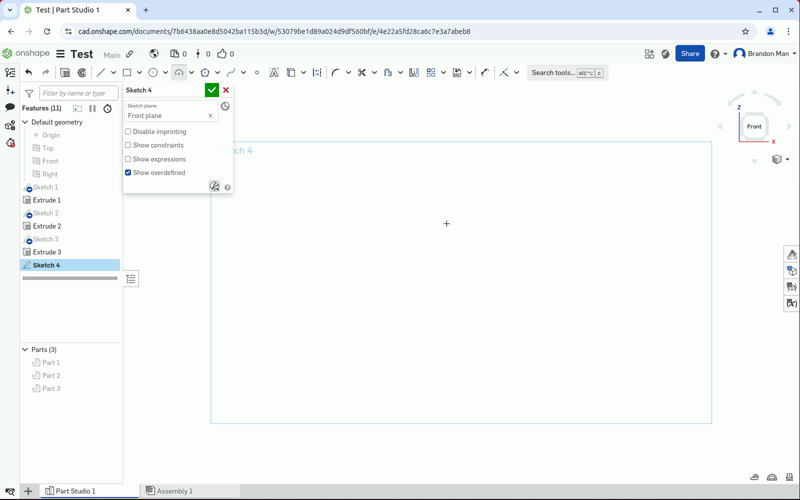
key_down(shift)
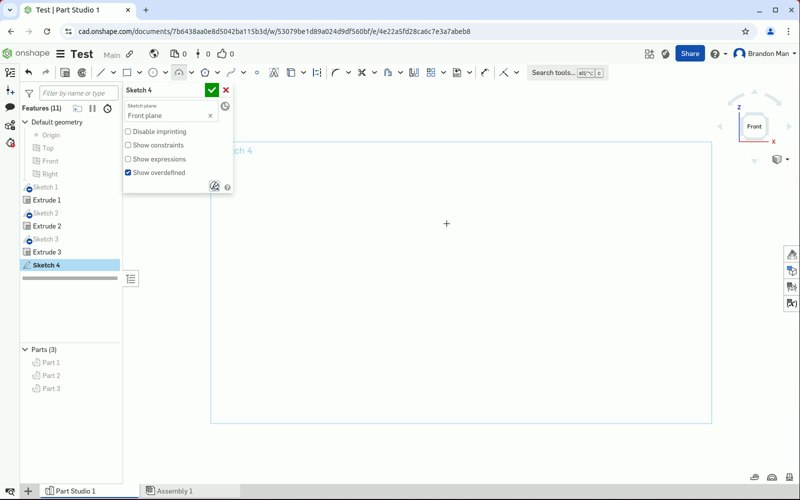
mouse_move(476, 223)
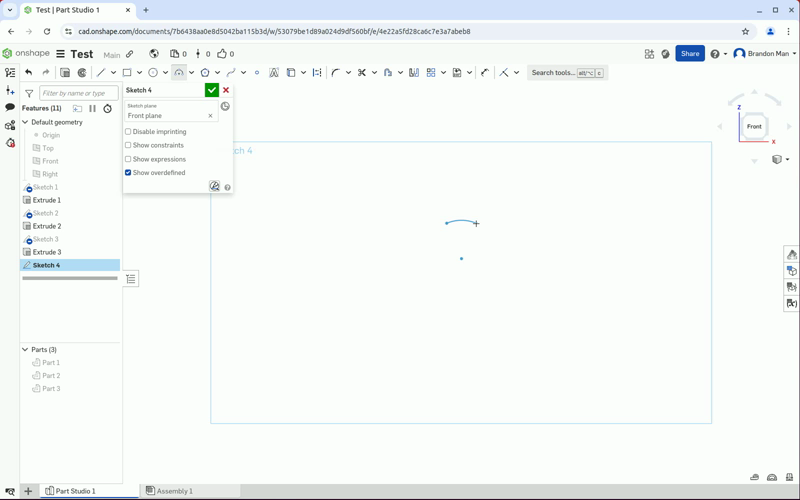
click(476, 223)
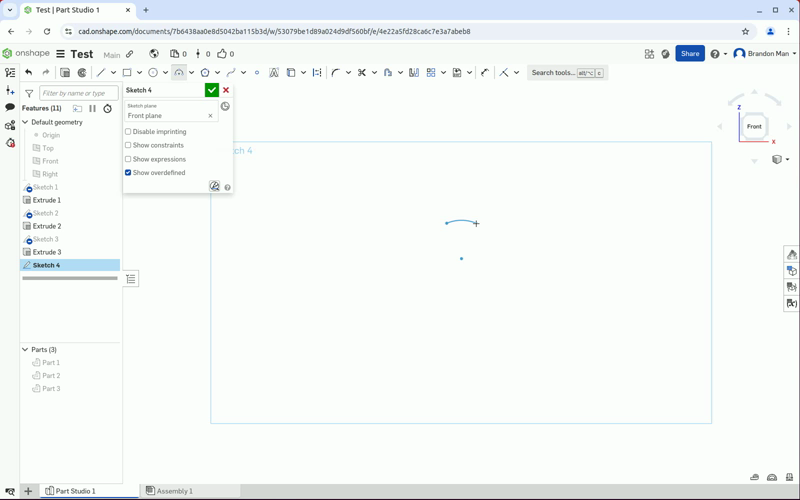
mouse_move(461, 210)
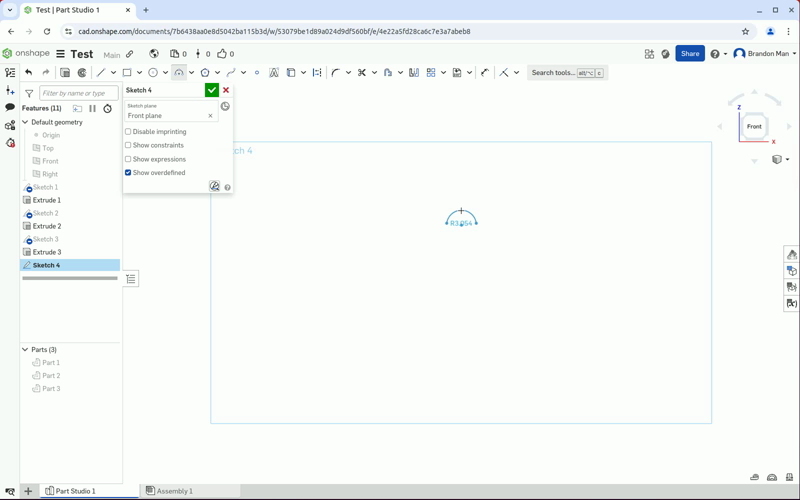
click(461, 210)
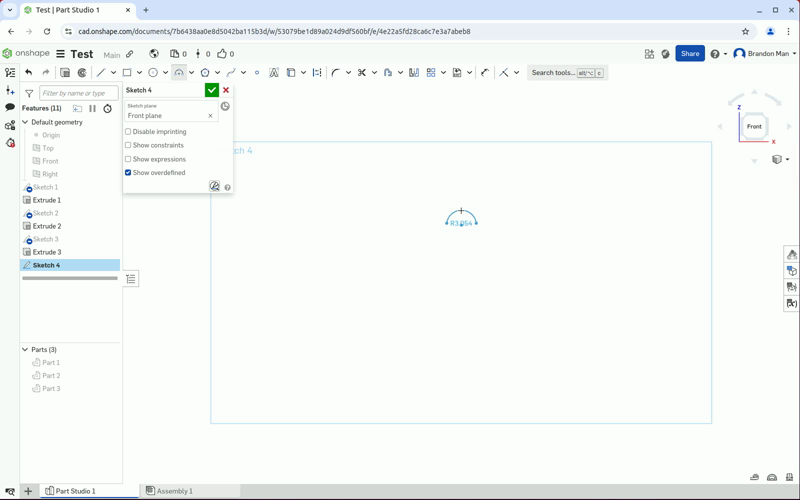
key_up(shift)
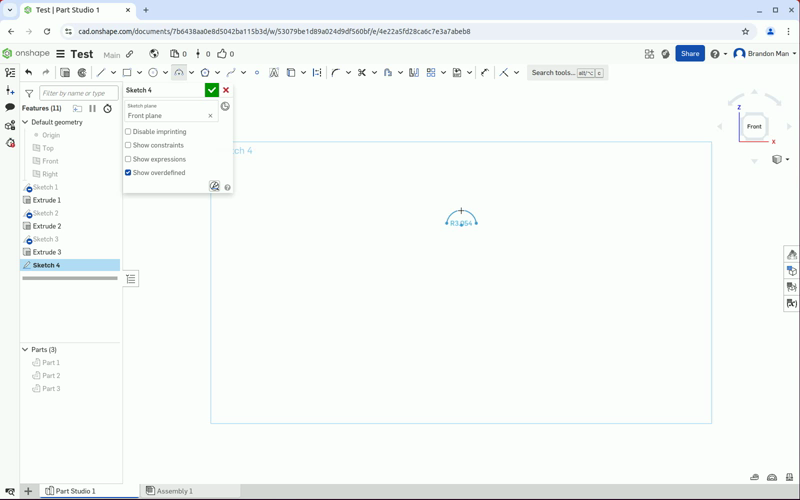
key(esc)
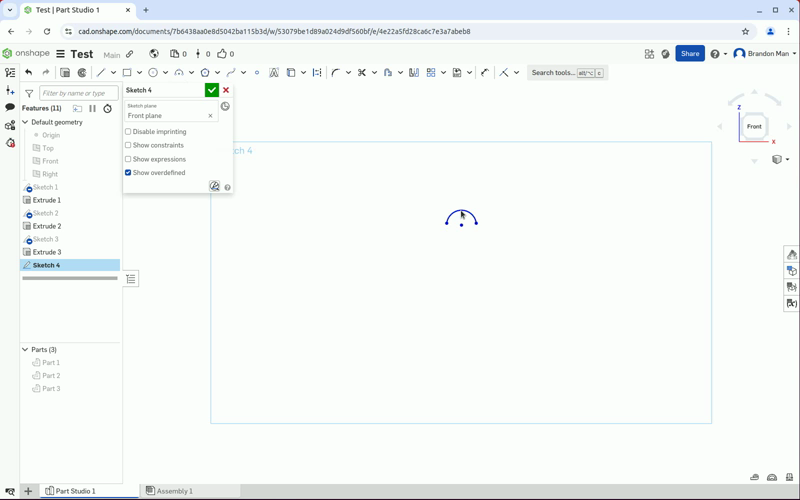
key(l)
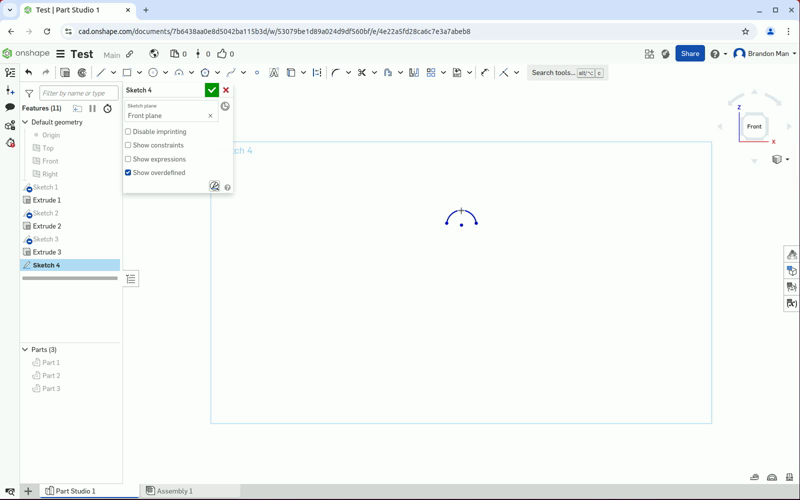
mouse_move(476, 223)
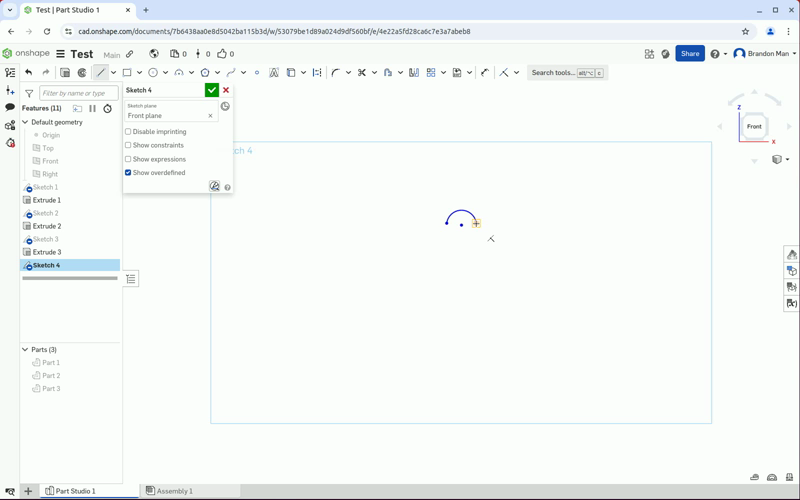
click(476, 223)
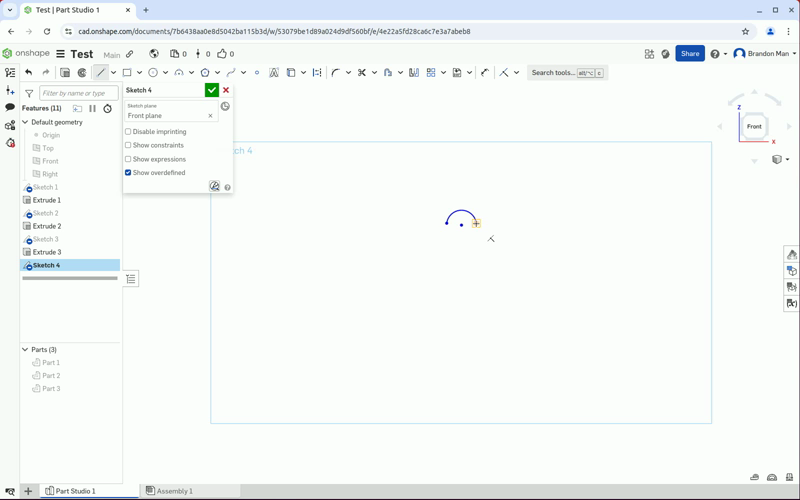
key_down(shift)
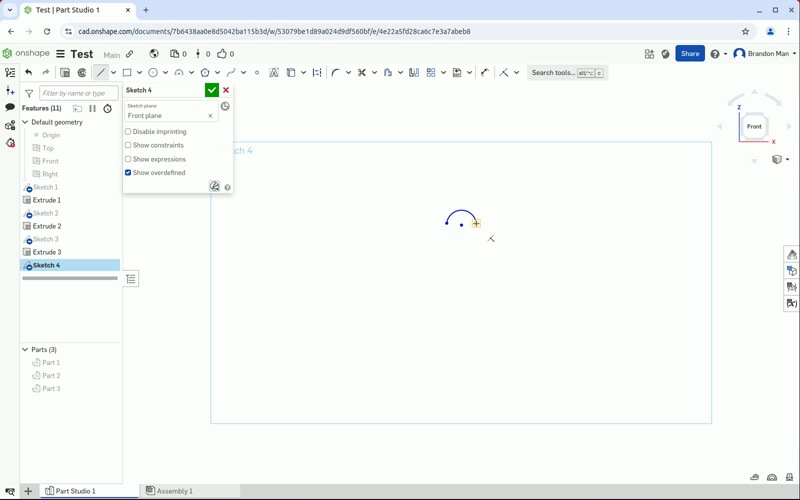
mouse_move(506, 223)
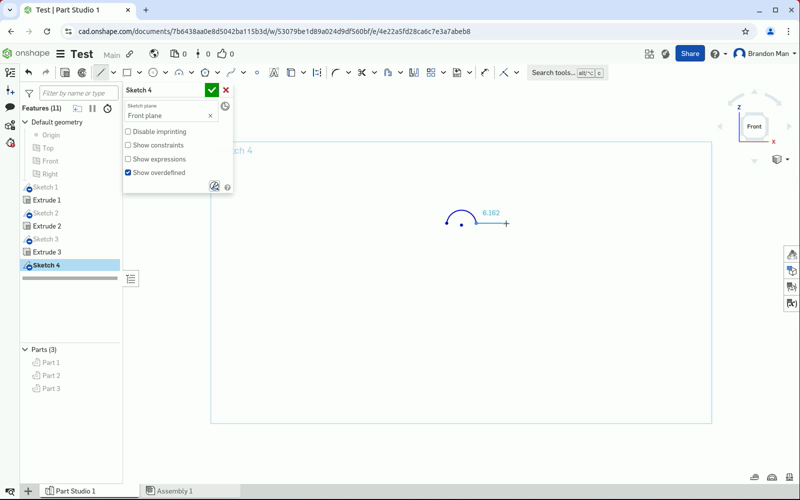
mouse_move(470, 176)
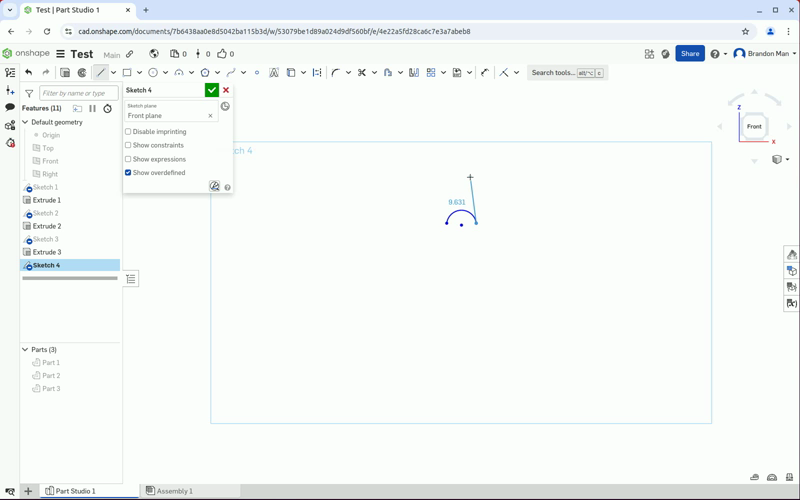
click(470, 176)
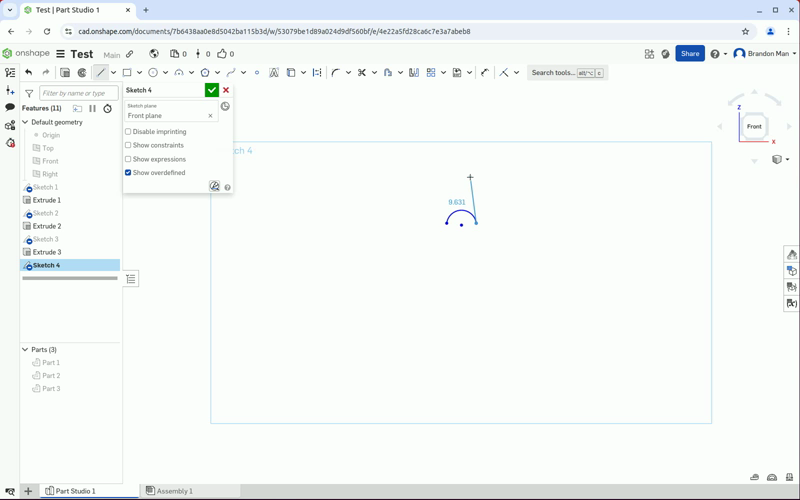
key_up(shift)
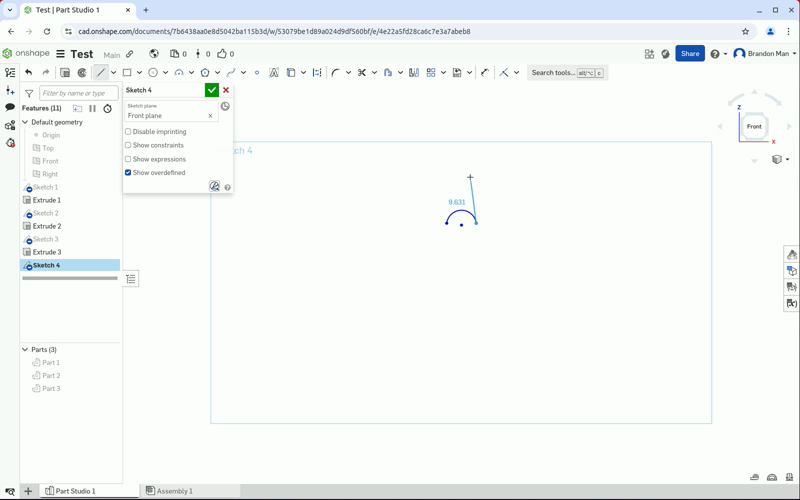
key(esc)
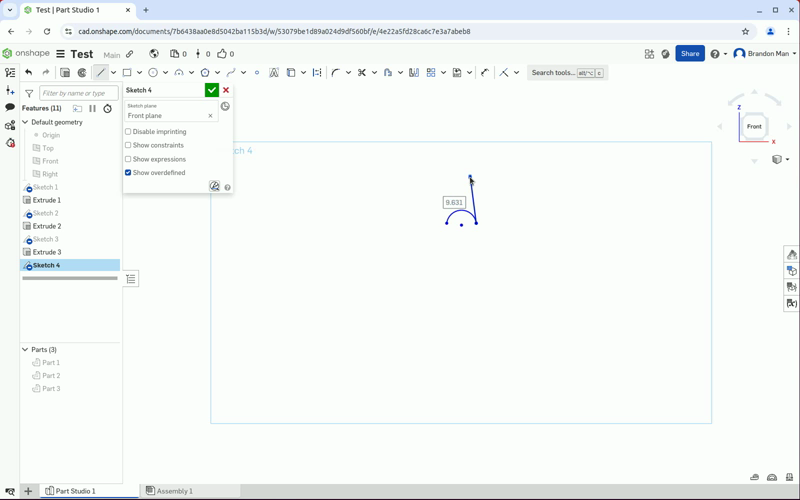
key(a)
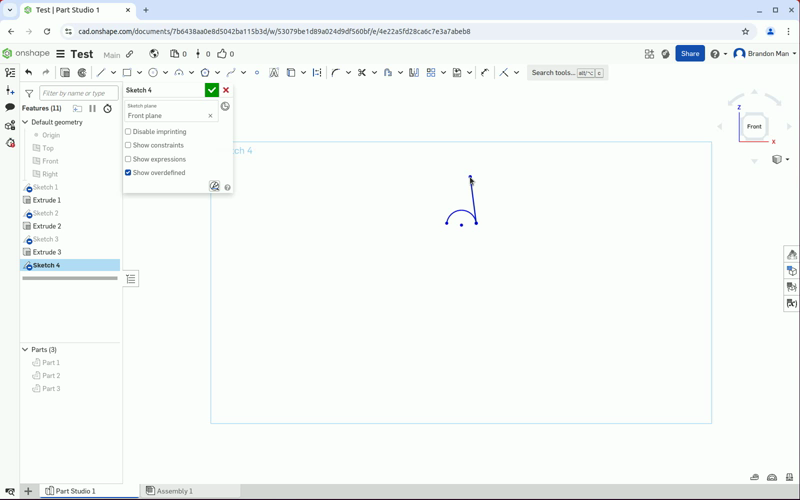
mouse_move(470, 176)
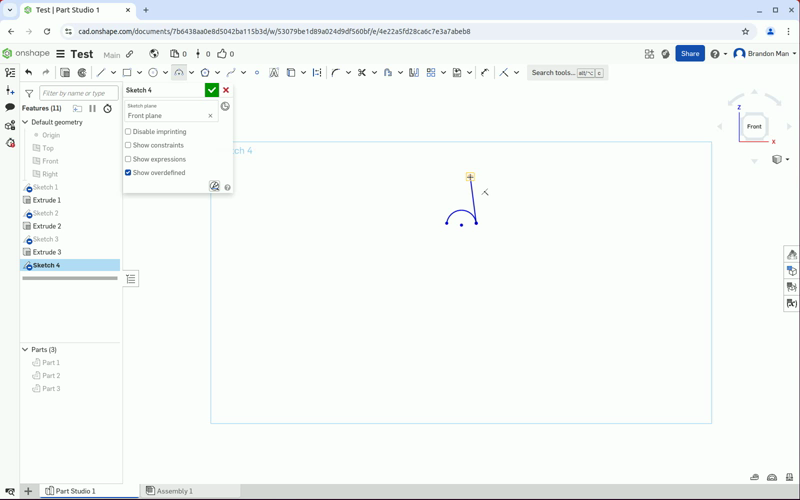
click(470, 176)
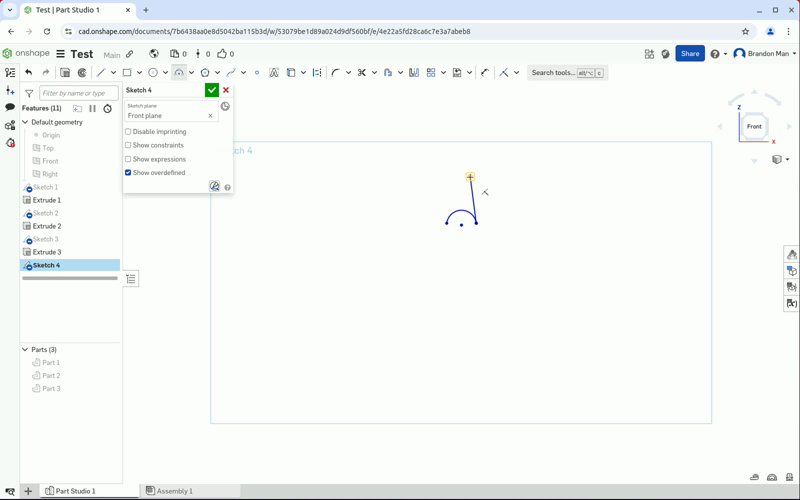
key_down(shift)
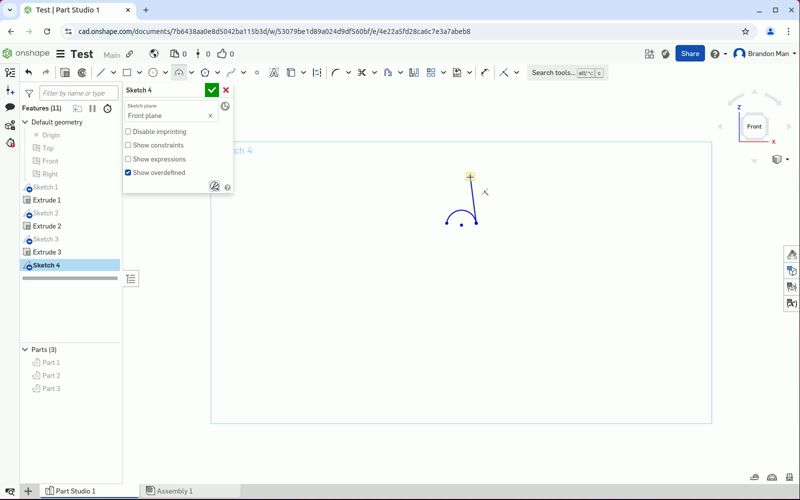
mouse_move(452, 176)
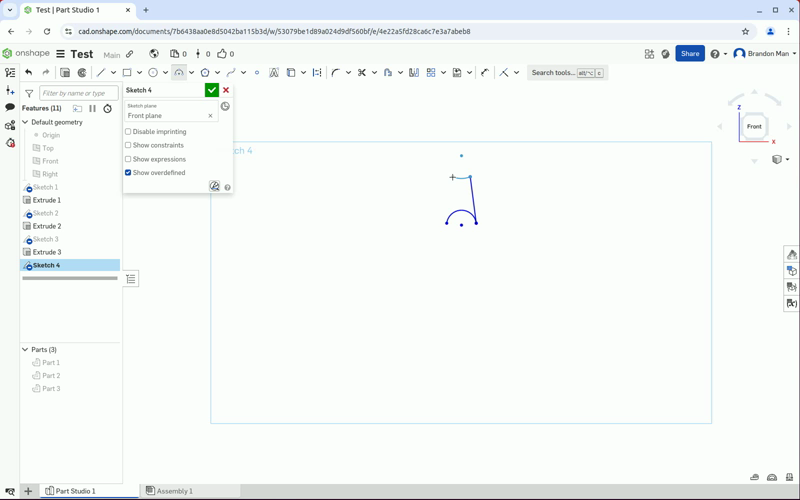
click(452, 176)
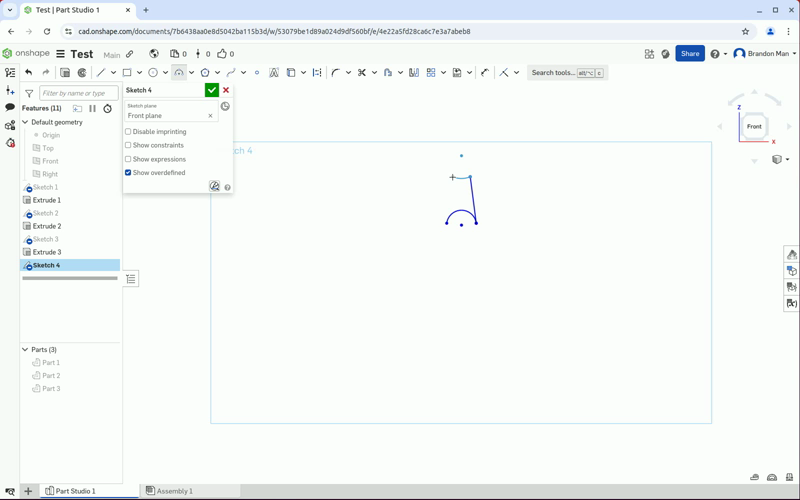
mouse_move(461, 186)
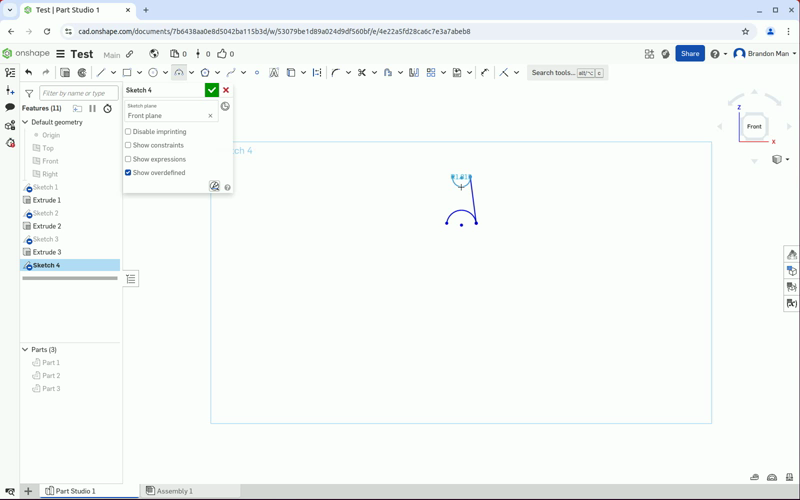
click(461, 186)
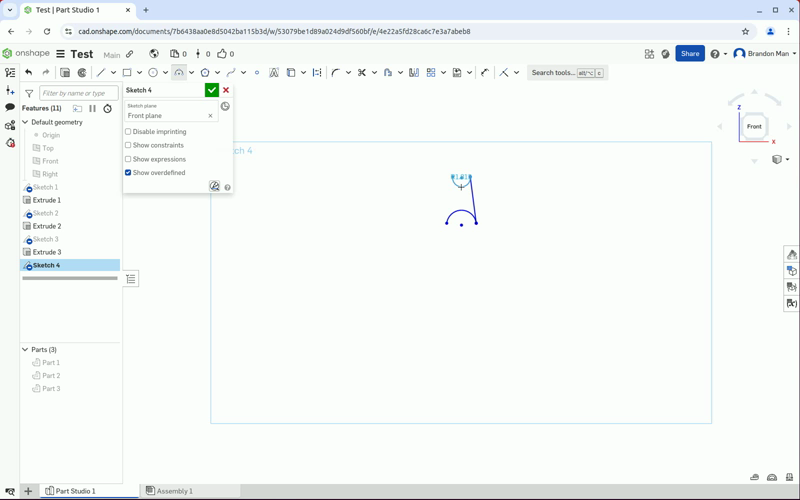
key_up(shift)
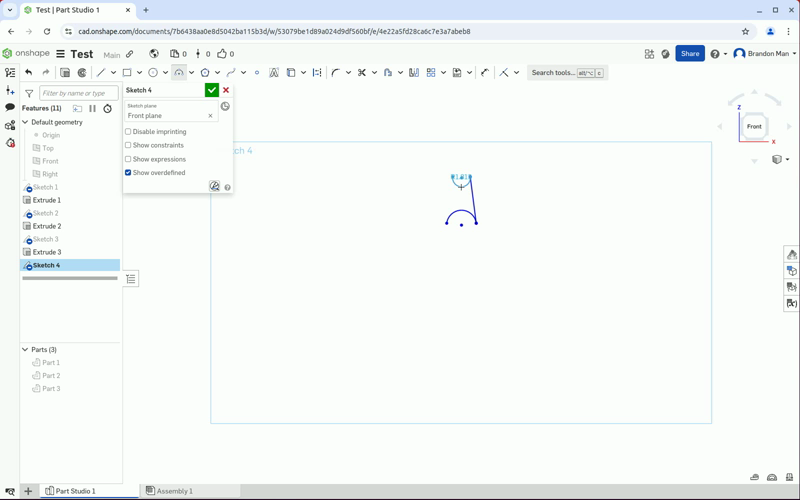
key(esc)
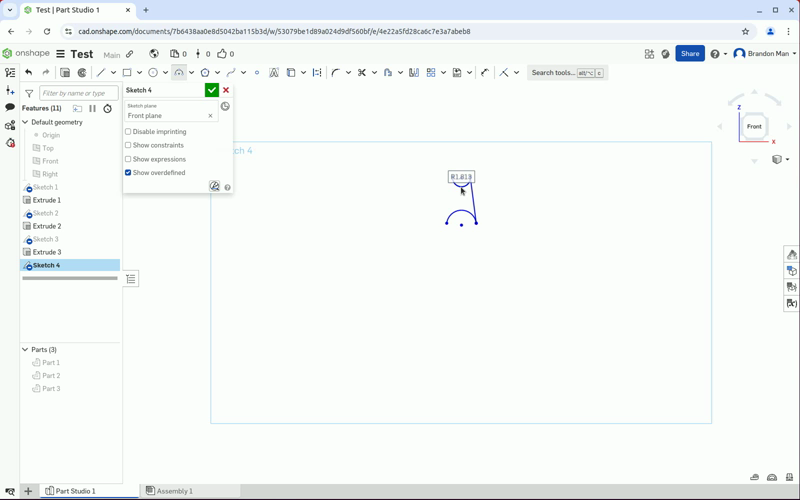
key(l)
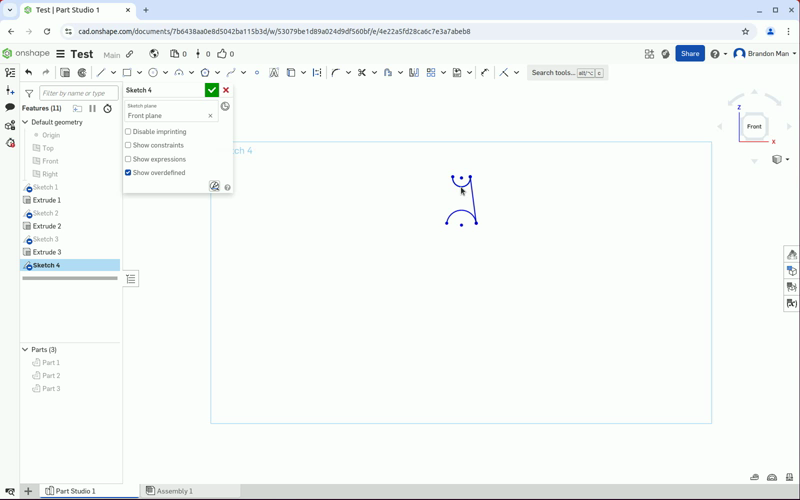
mouse_move(452, 176)
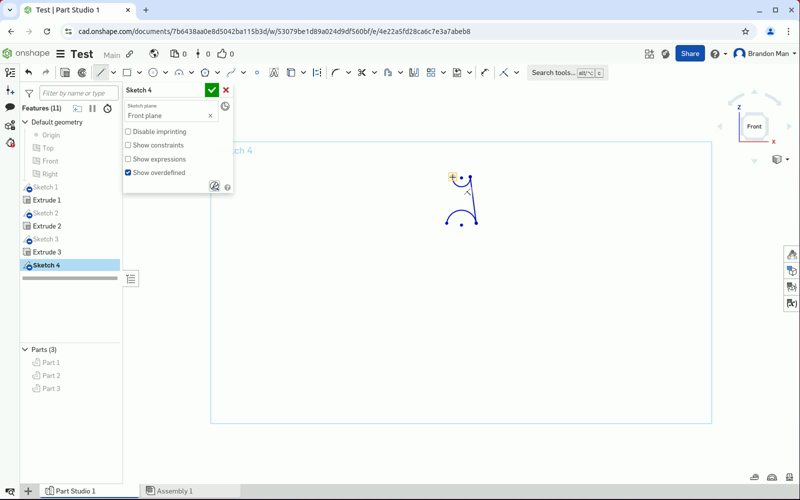
click(452, 176)
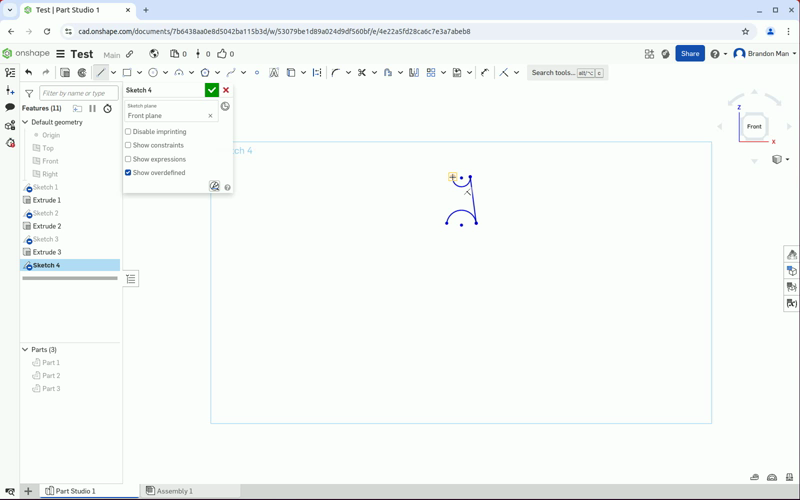
mouse_move(482, 176)
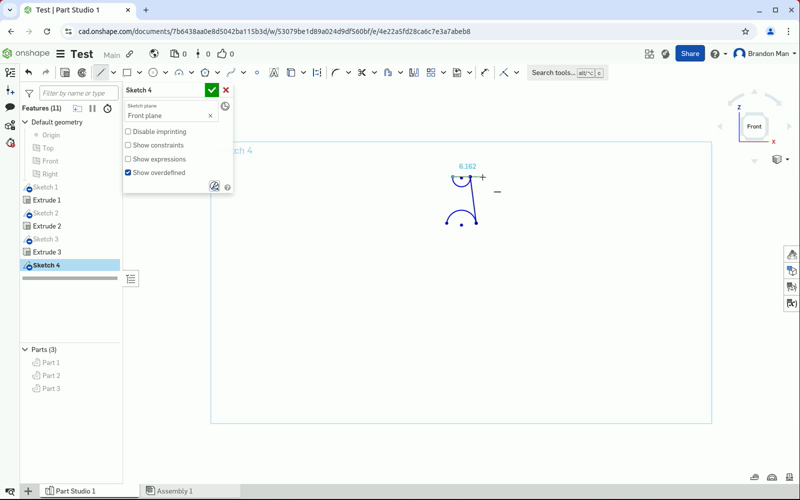
key_down(shift)
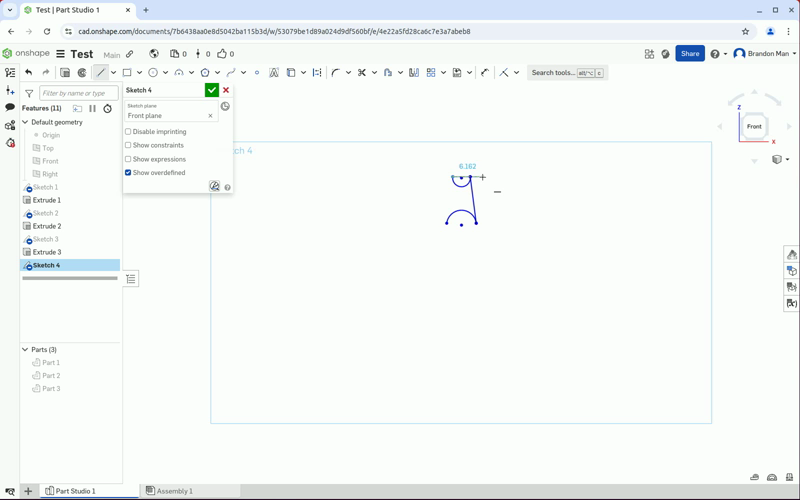
mouse_move(446, 223)
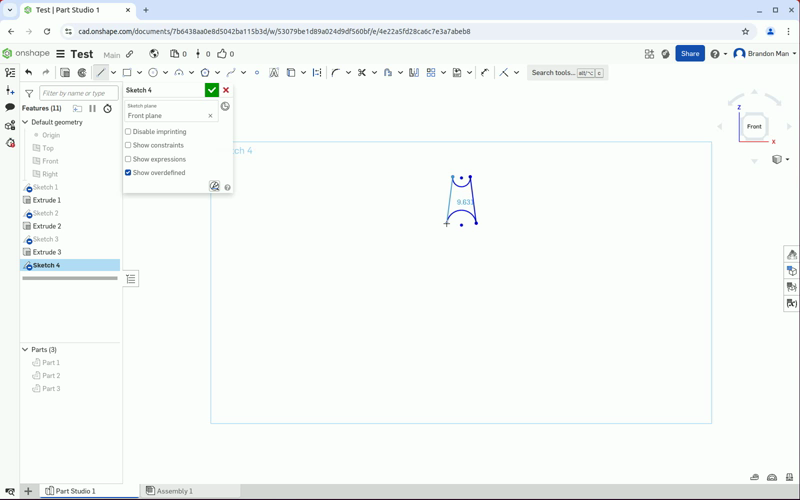
key_up(shift)
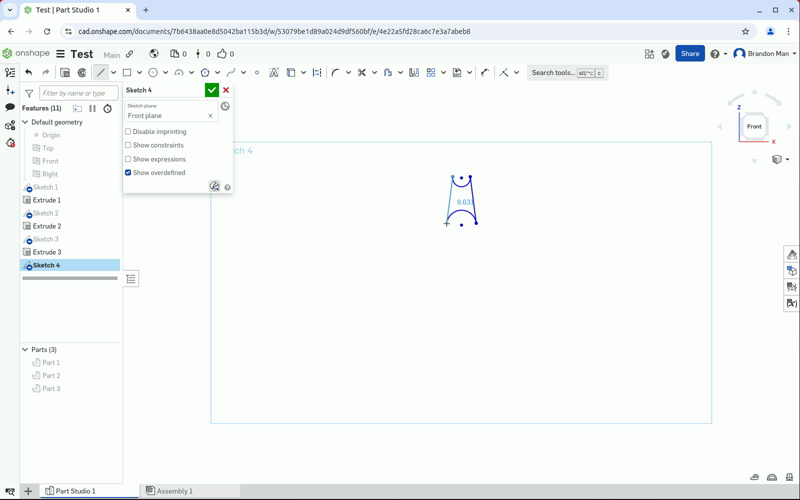
click(446, 223)
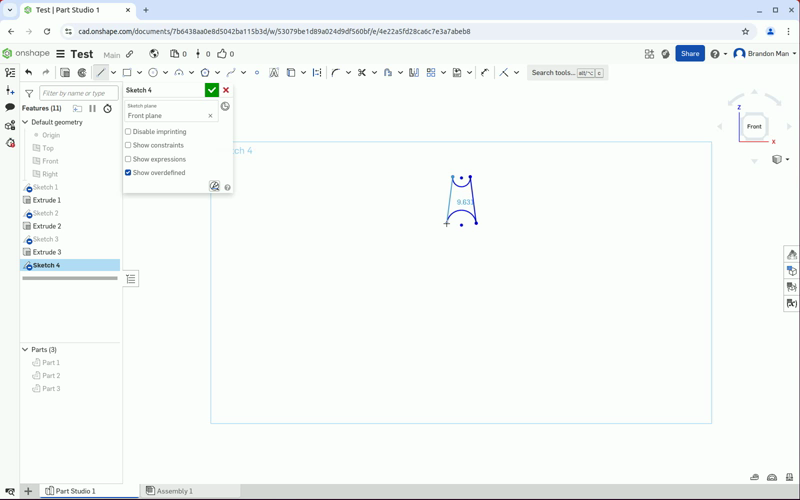
key(esc)
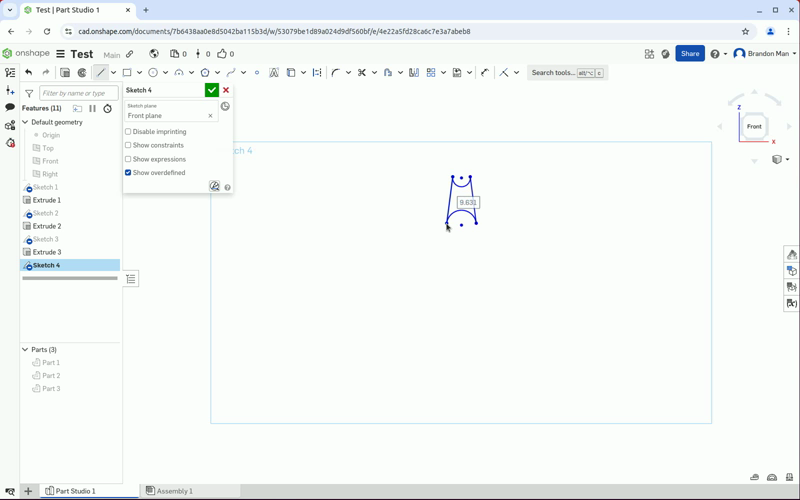
key(c)
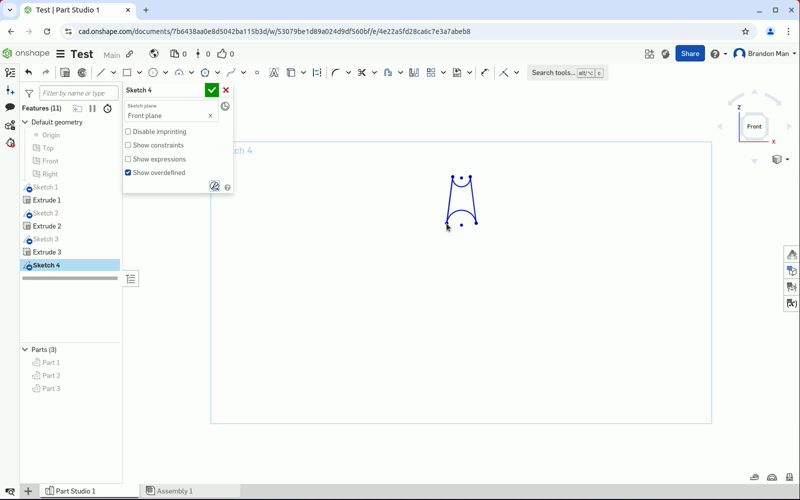
key_down(shift)
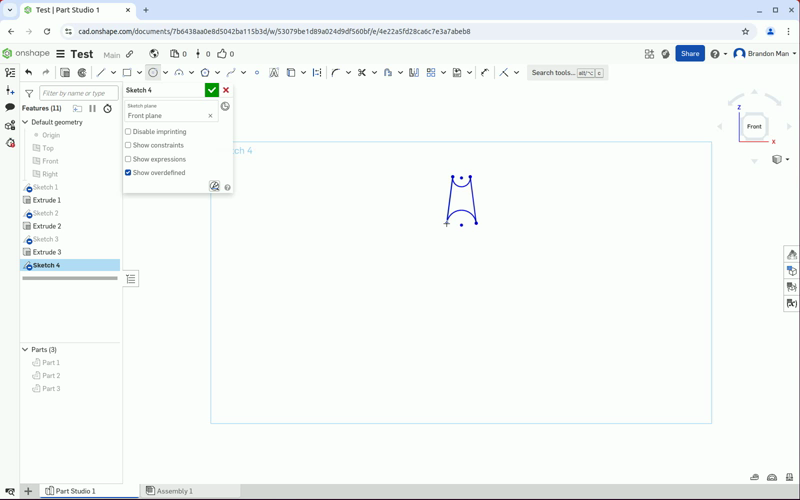
mouse_move(458, 191)
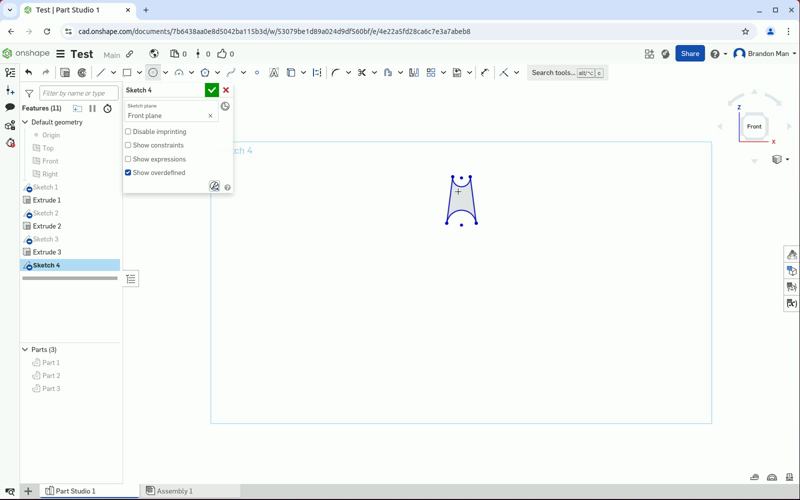
click(458, 191)
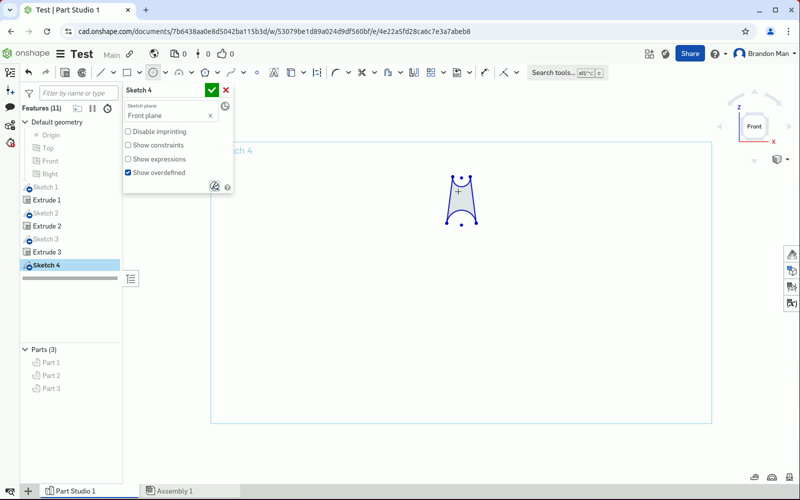
key_up(shift)
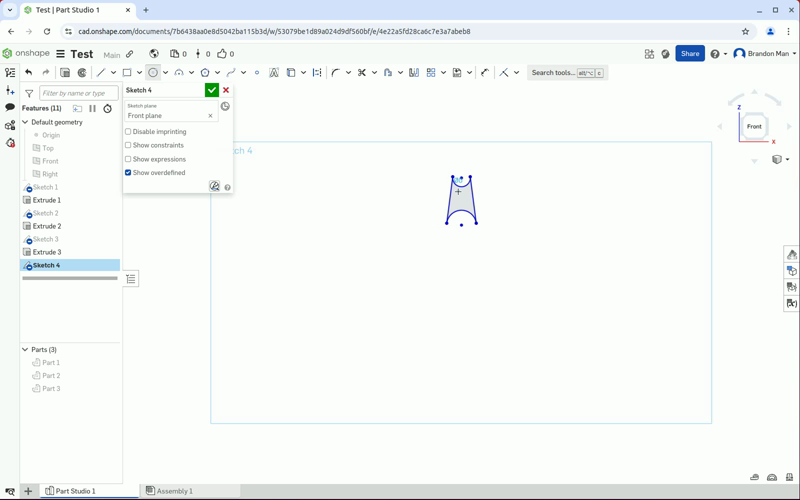
mouse_move(461, 191)
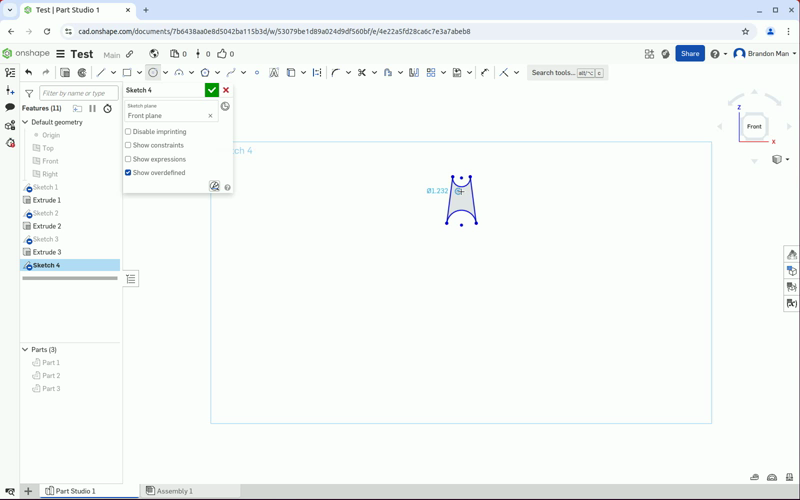
scroll(6)
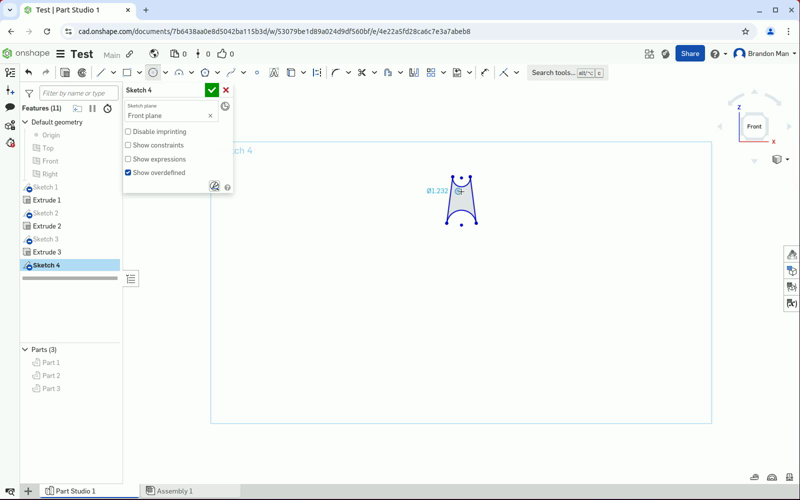
scroll(6)
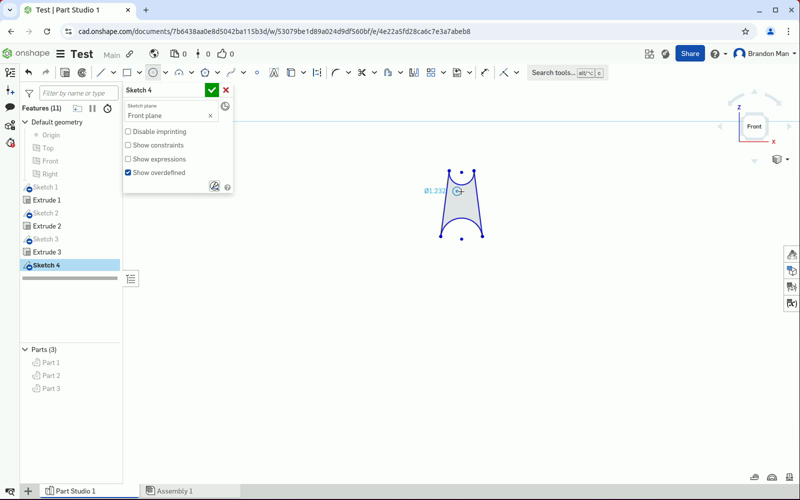
scroll(6)
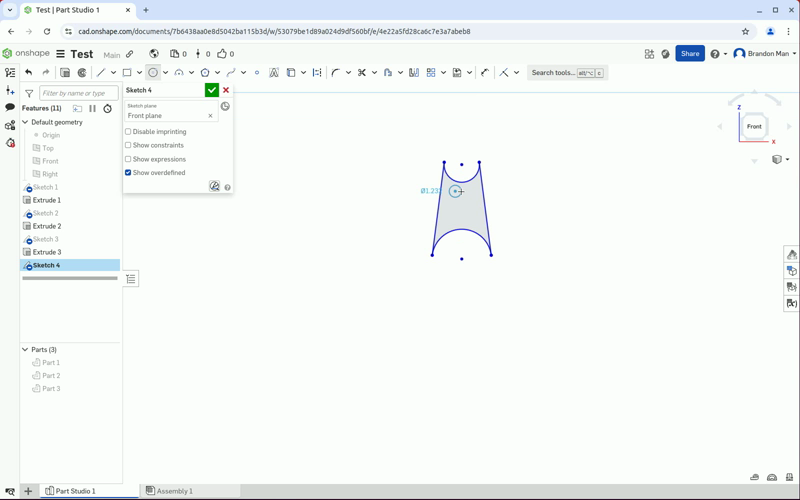
scroll(6)
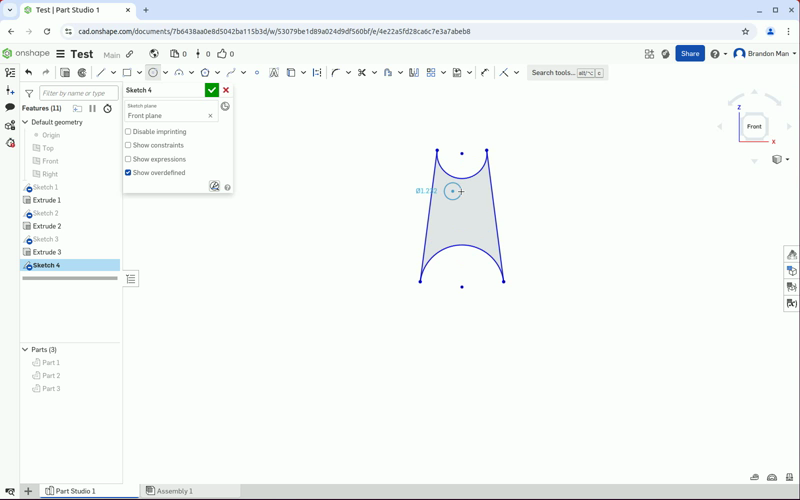
scroll(6)
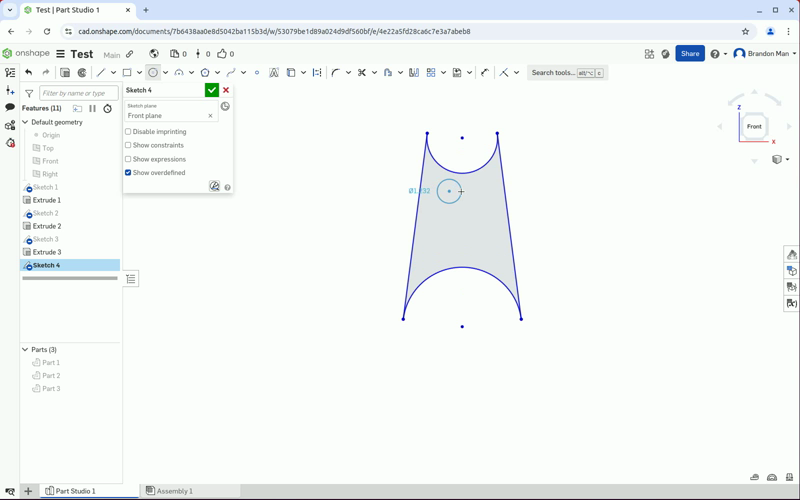
scroll(6)
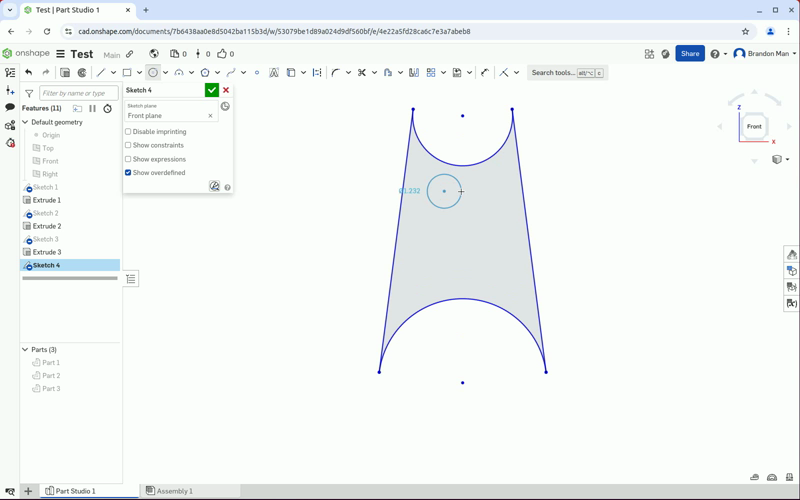
scroll(6)
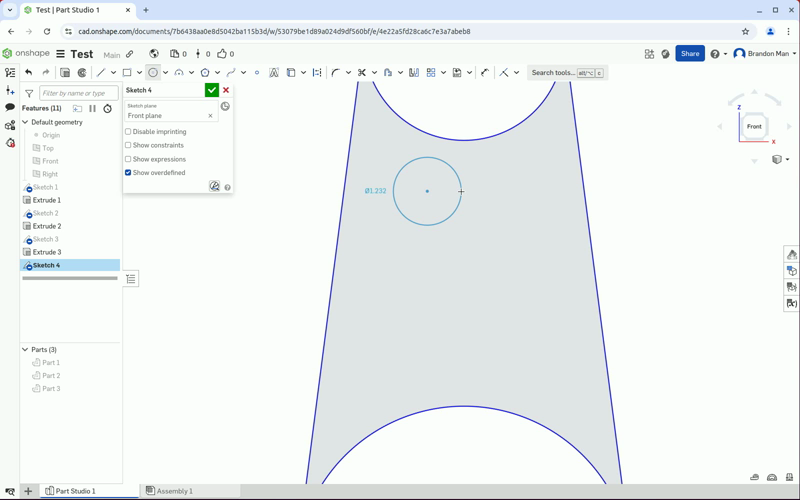
click(461, 191)
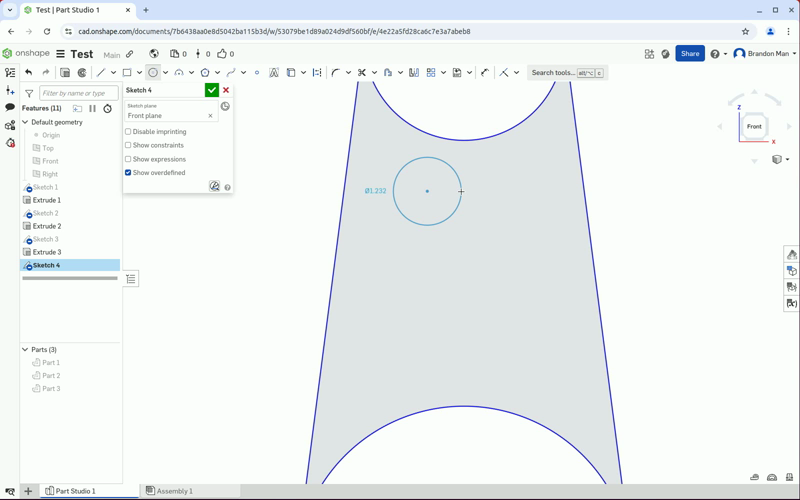
scroll(-6)
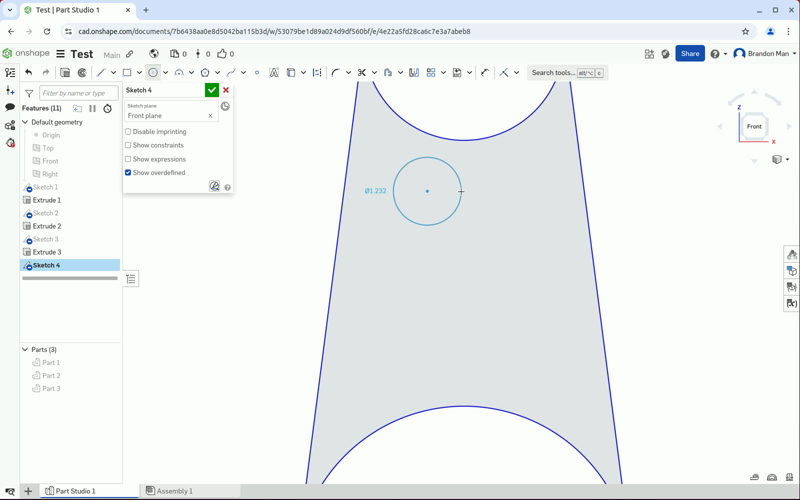
scroll(-6)
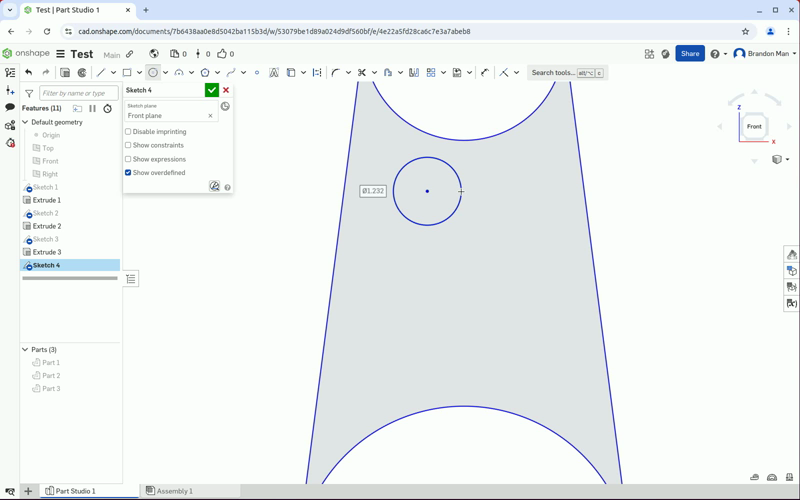
scroll(-6)
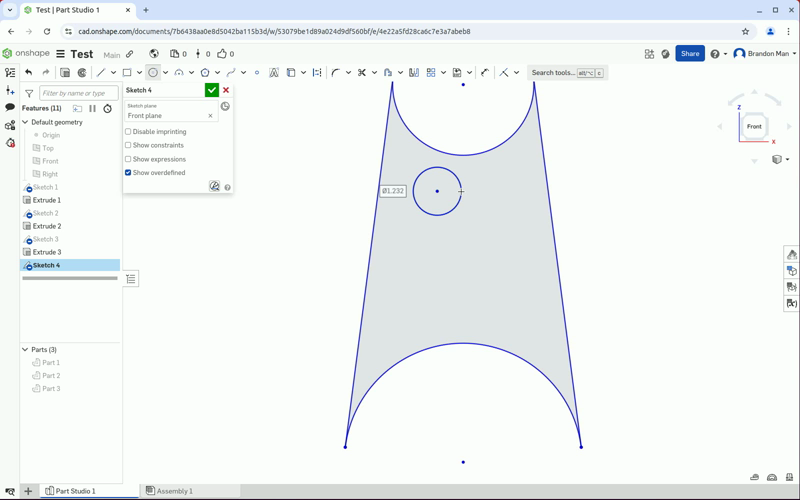
scroll(-6)
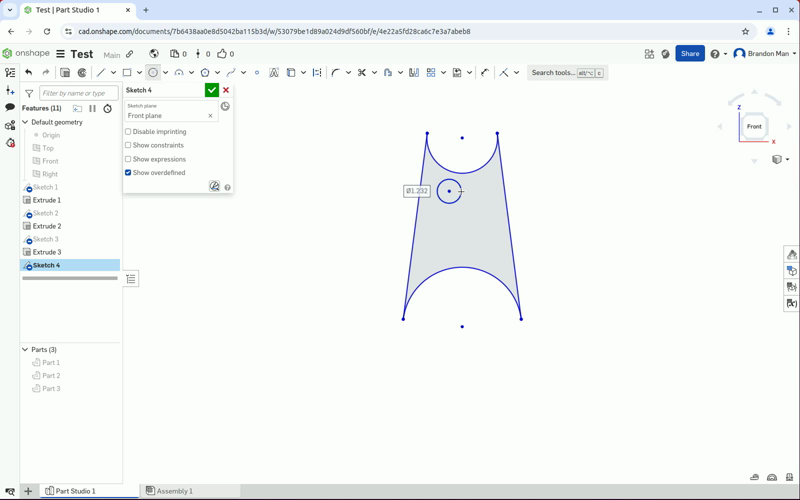
scroll(-6)
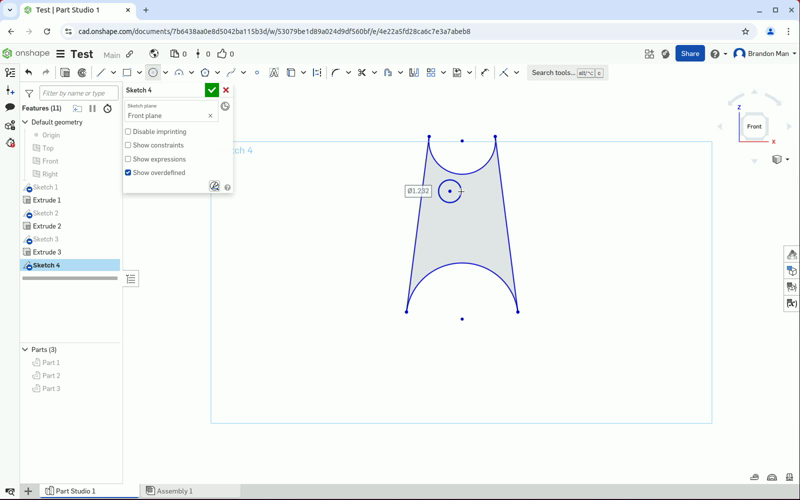
scroll(-6)
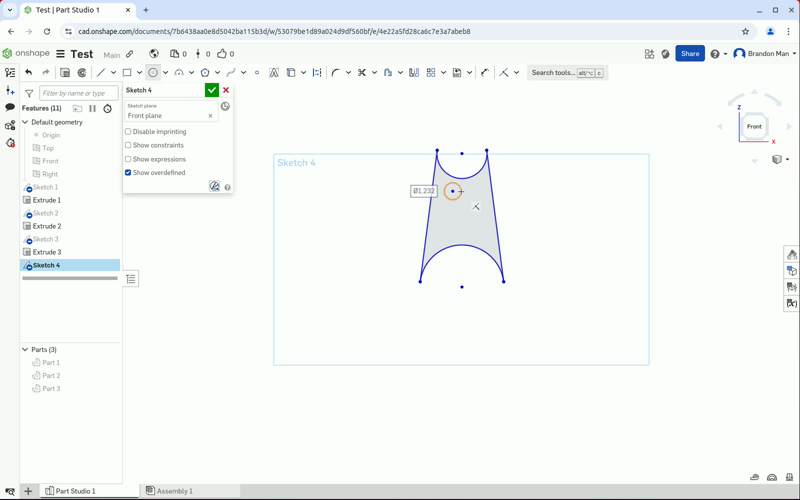
scroll(-6)
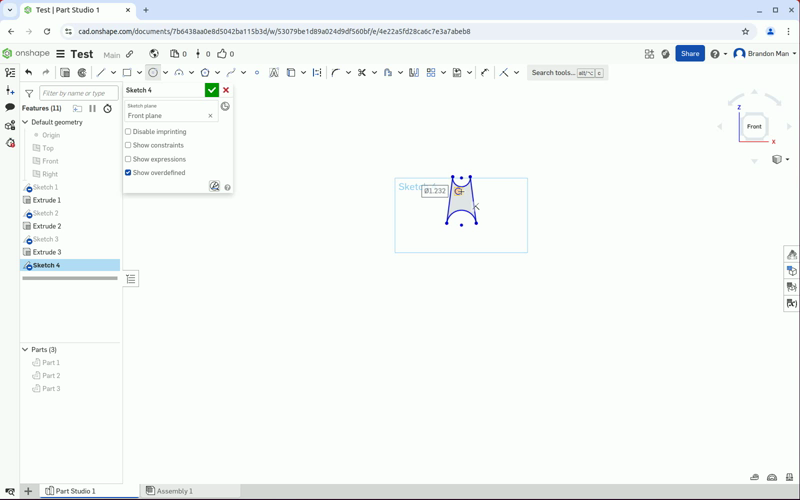
key(esc)
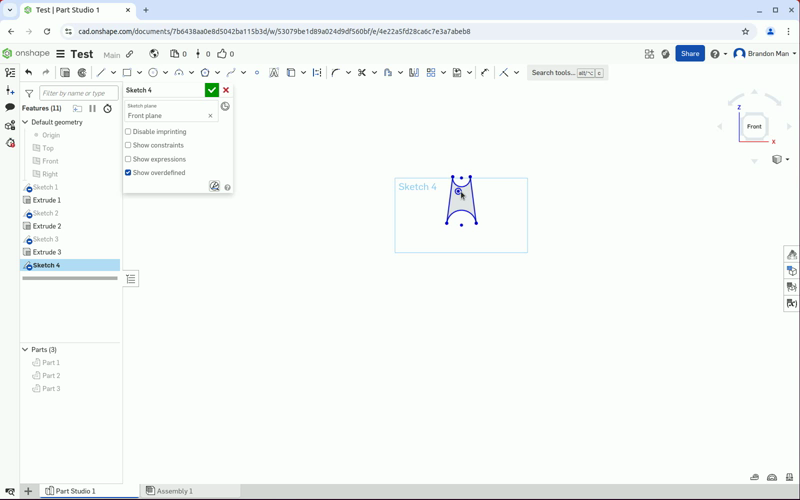
mouse_move(458, 196)
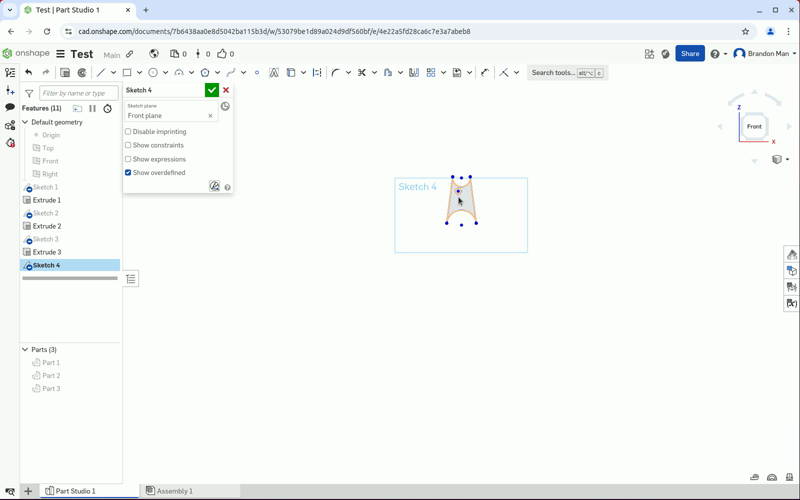
scroll(6)
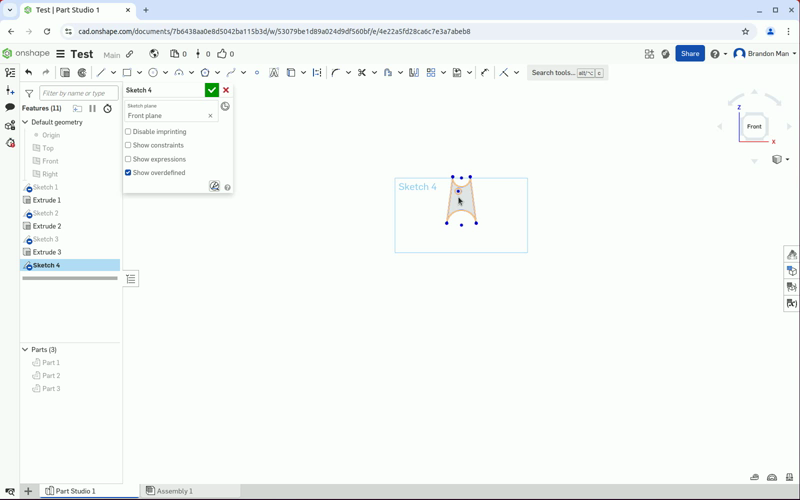
scroll(6)
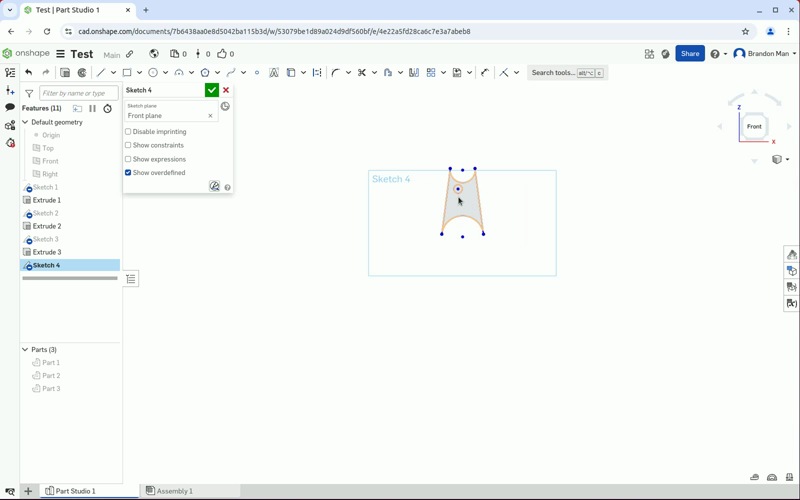
scroll(6)
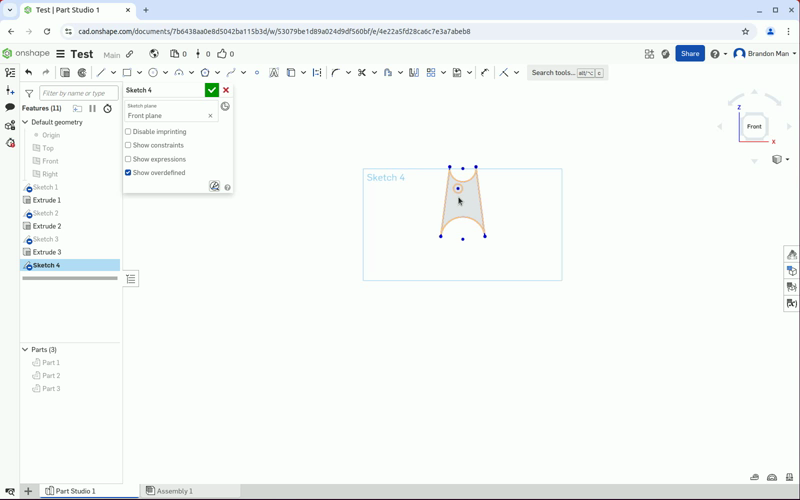
scroll(6)
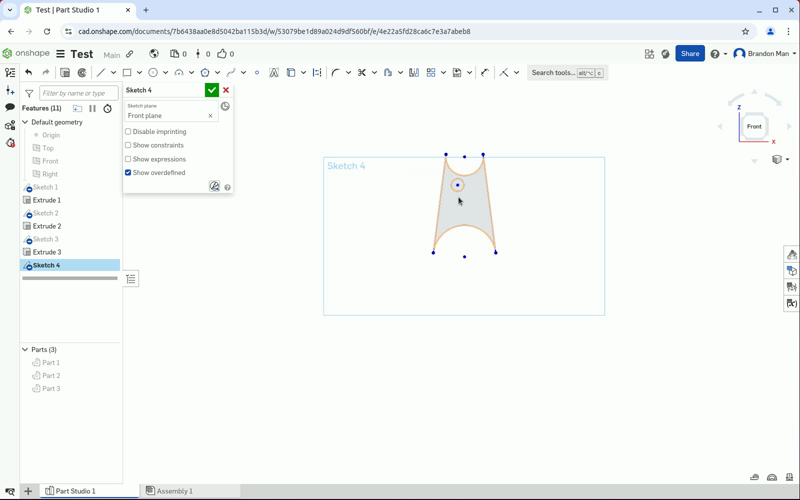
scroll(6)
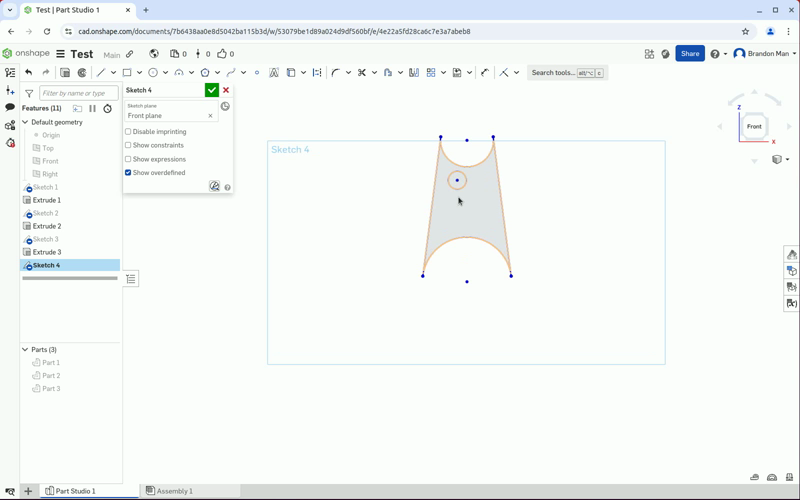
scroll(6)
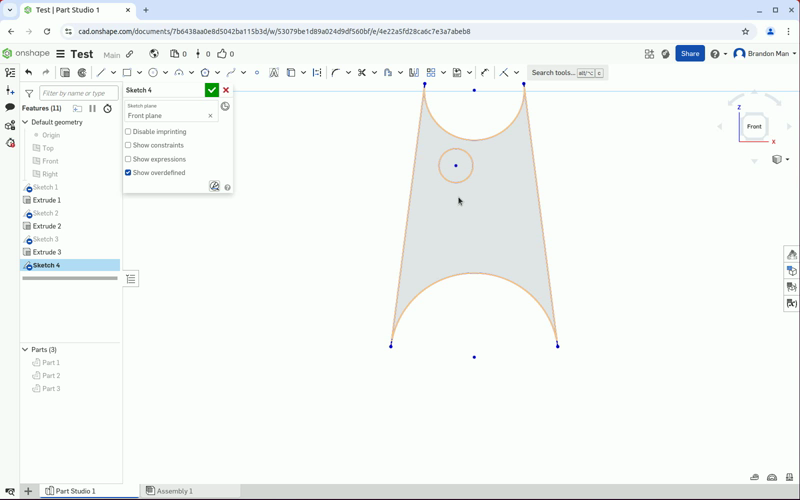
scroll(6)
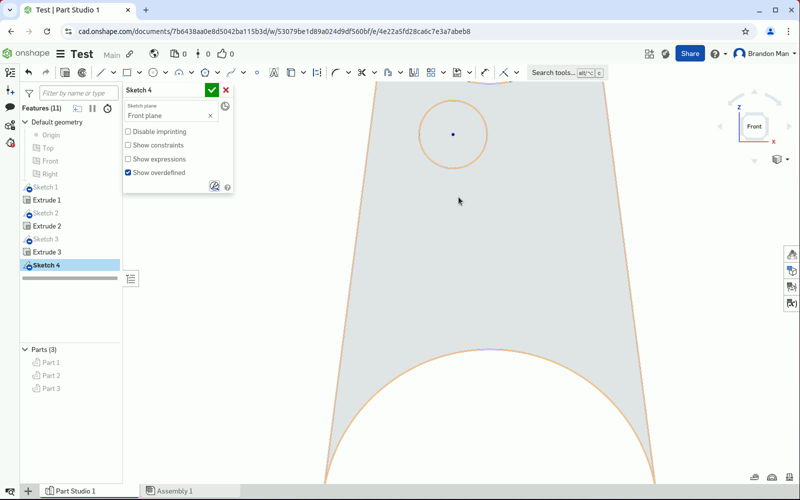
click(458, 196)
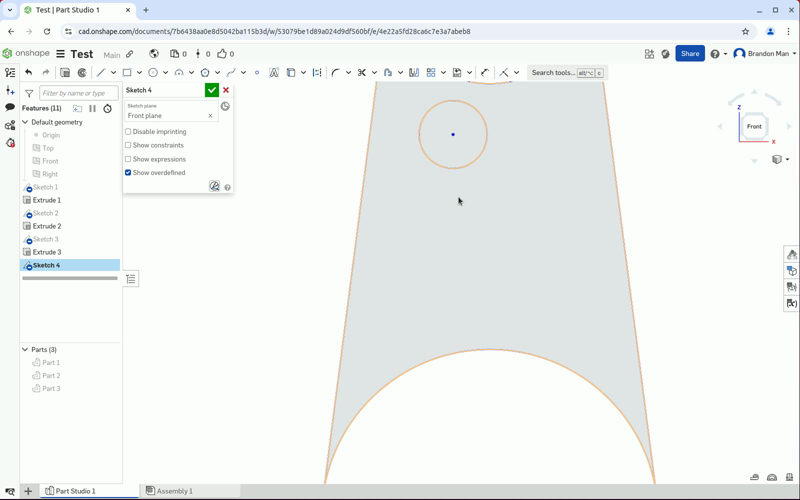
scroll(-6)
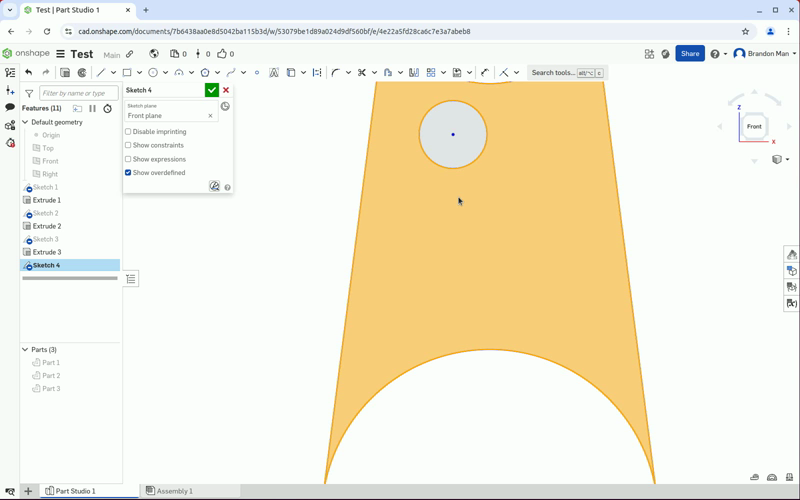
scroll(-6)
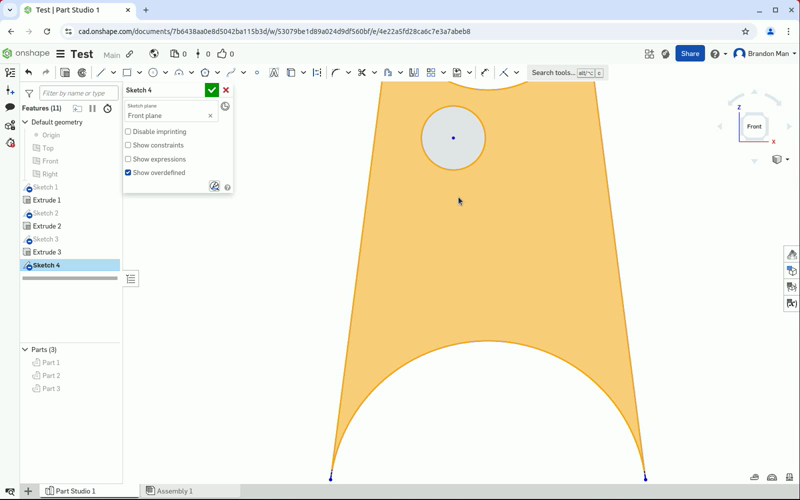
scroll(-6)
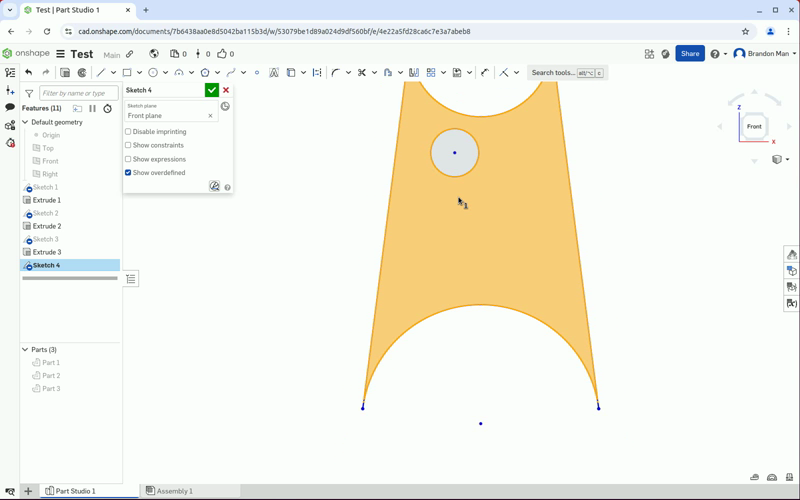
scroll(-6)
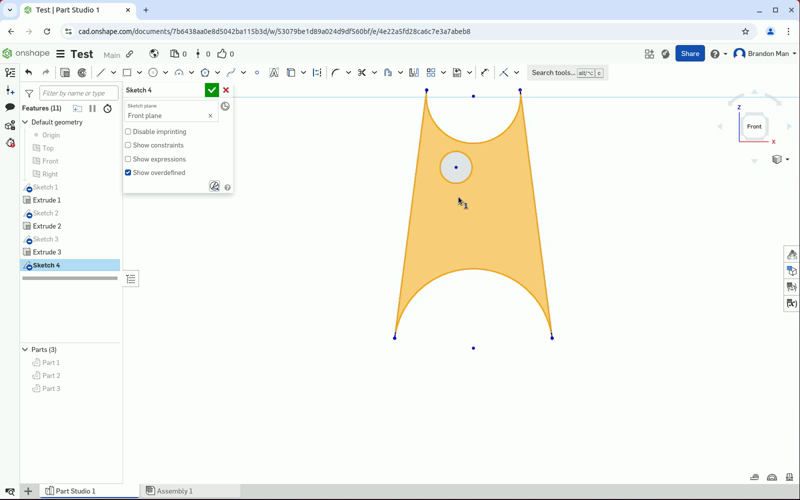
scroll(-6)
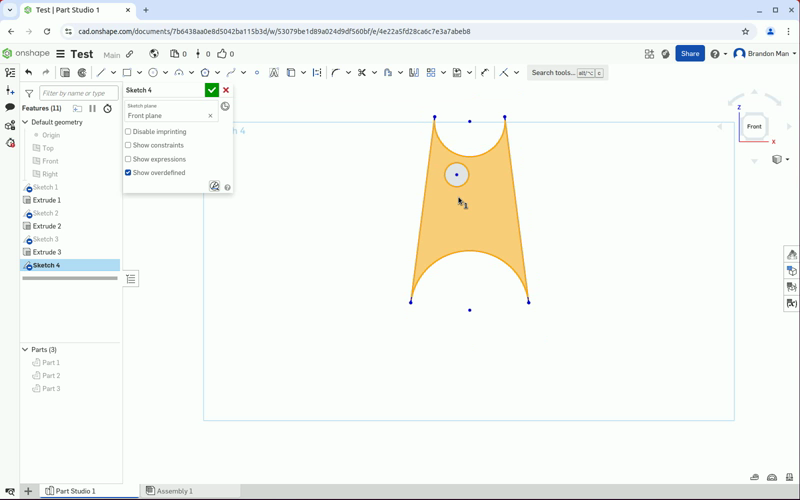
scroll(-6)
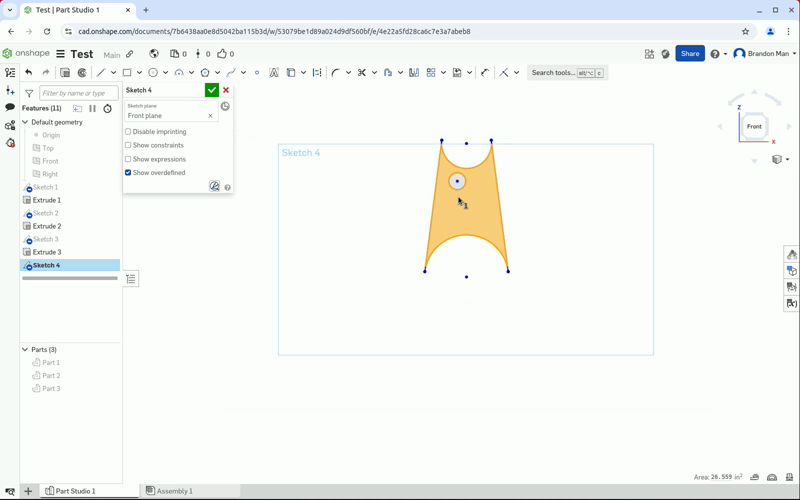
scroll(-6)
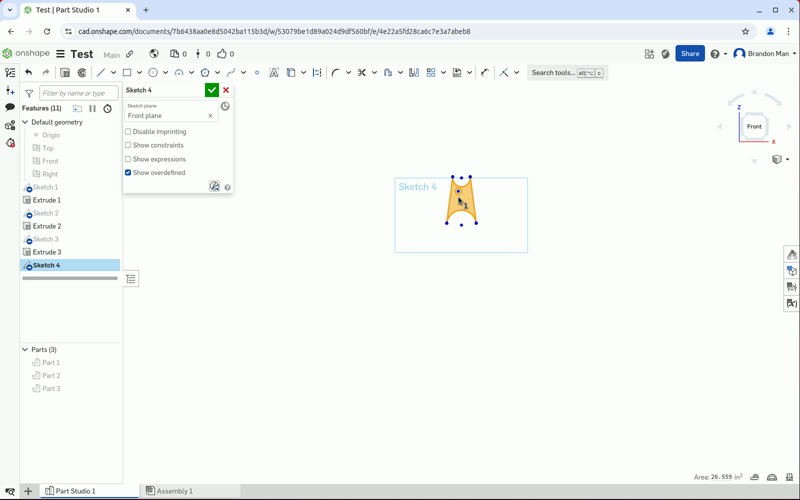
mouse_move(73, 352)
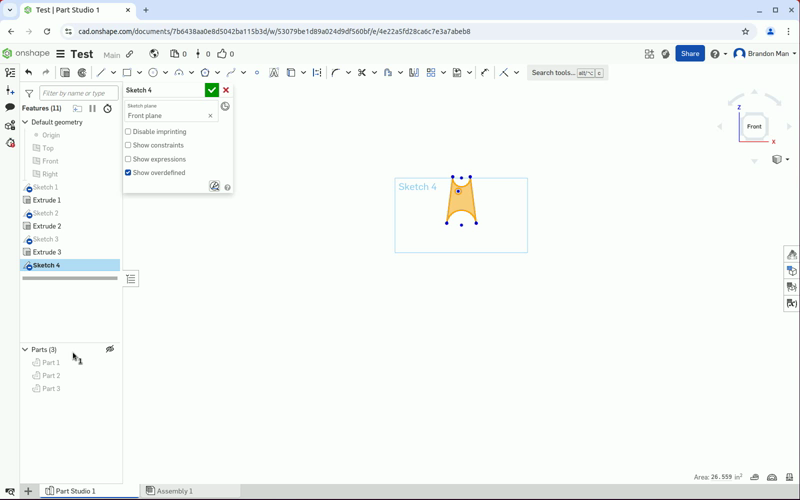
key(shift+y)
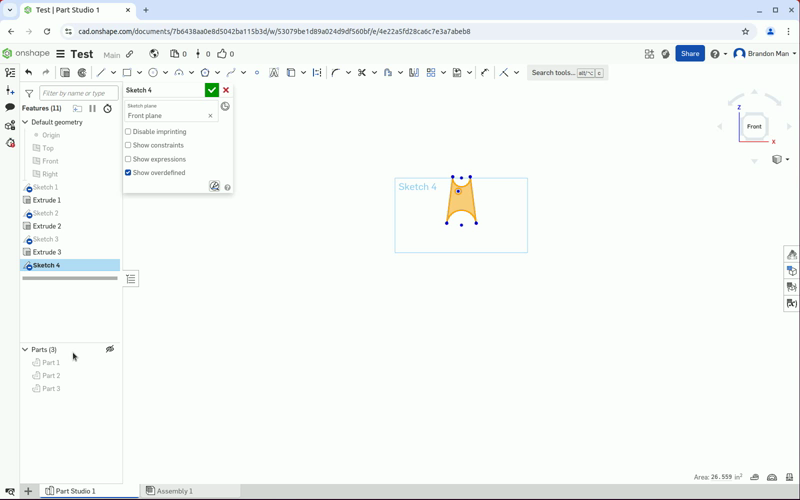
key(shift+e)
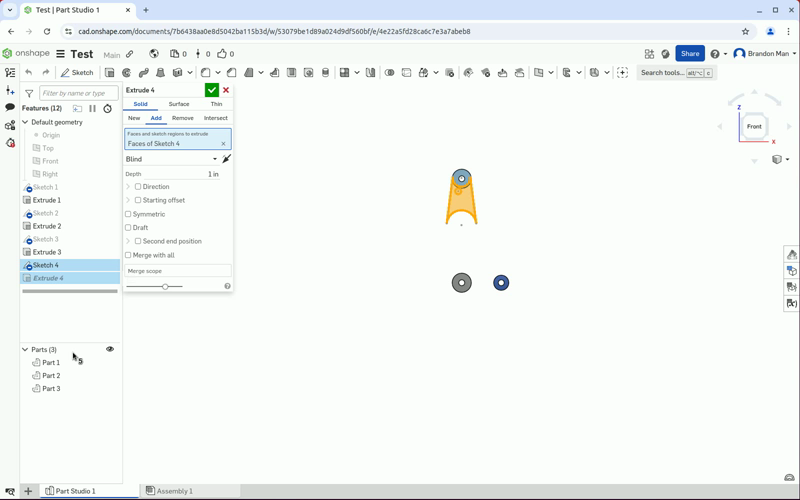
mouse_move(143, 106)
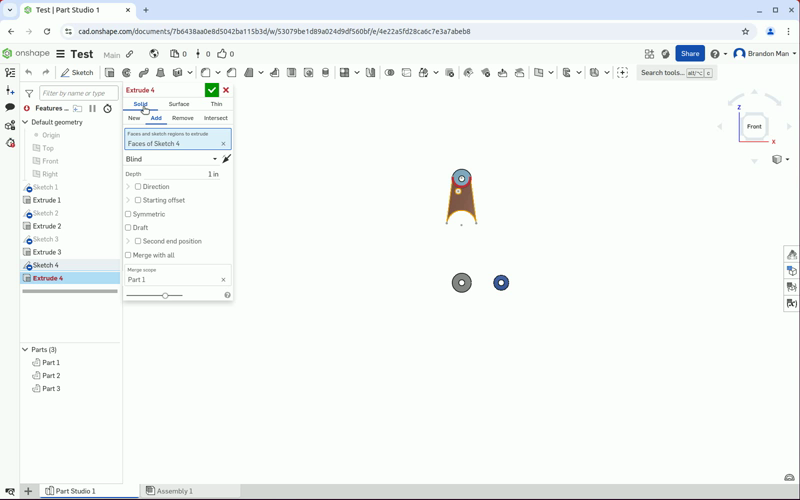
click(143, 106)
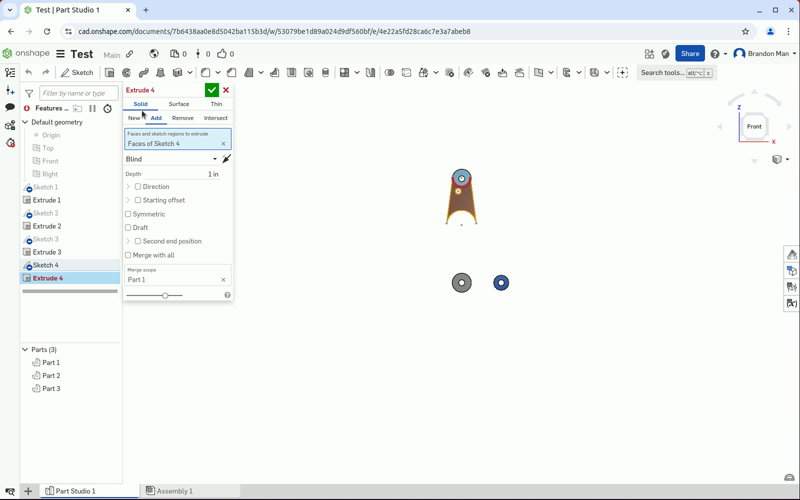
mouse_move(137, 120)
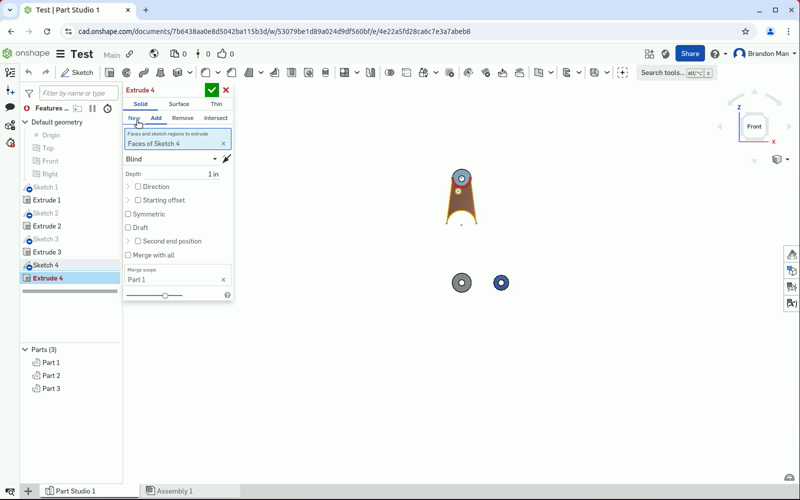
click(137, 120)
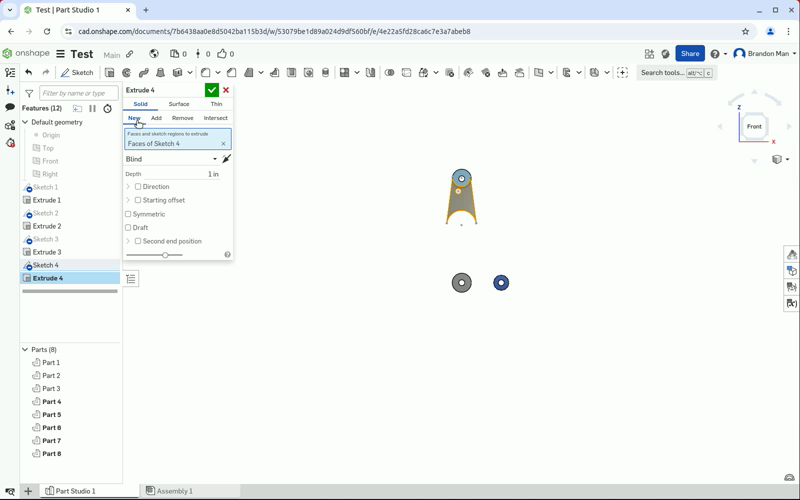
key(tab, 4)
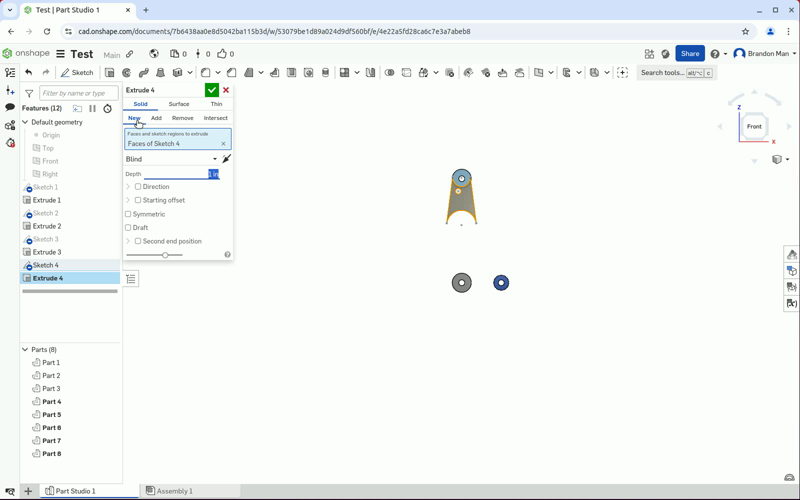
text(0.481)
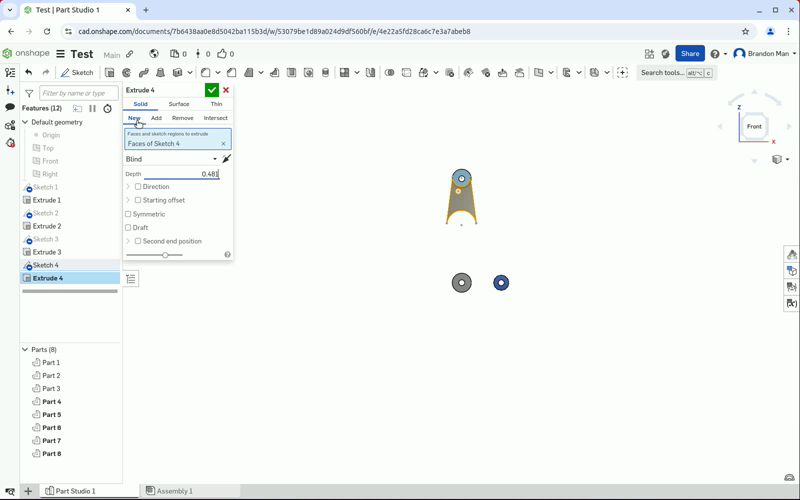
key(enter)
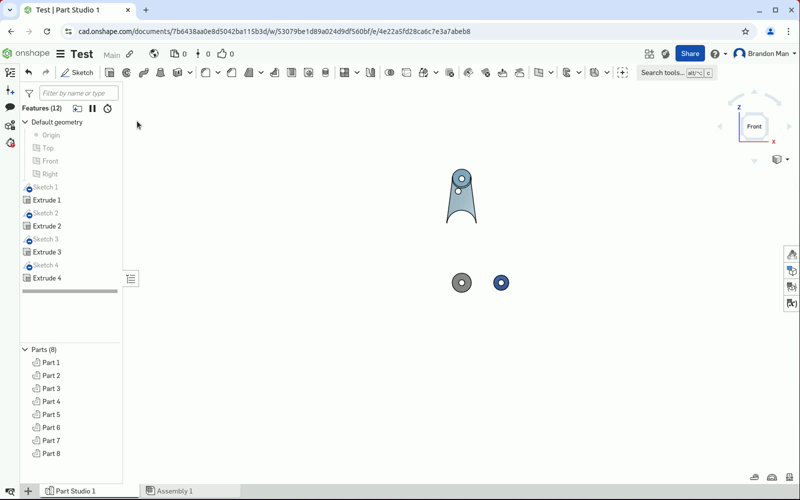
key(shift+h)
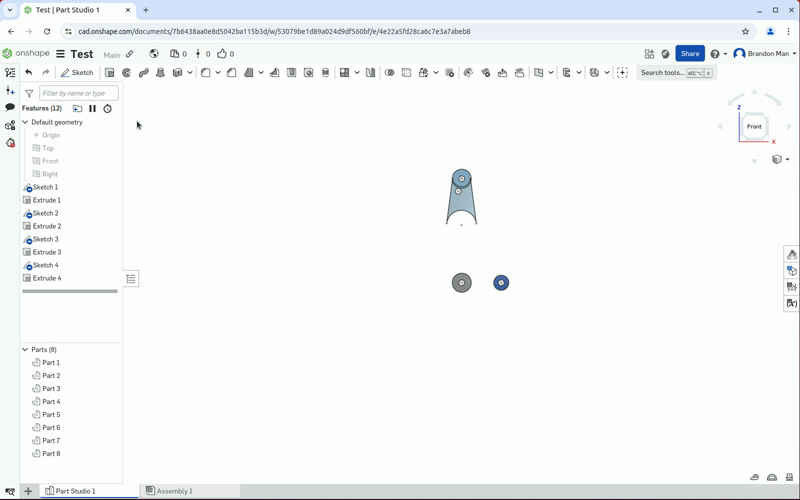
key(shift+h)
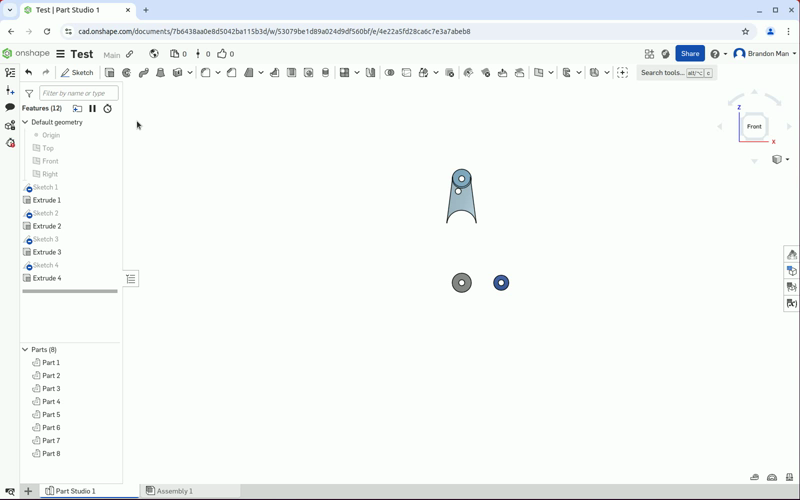
mouse_move(73, 189)
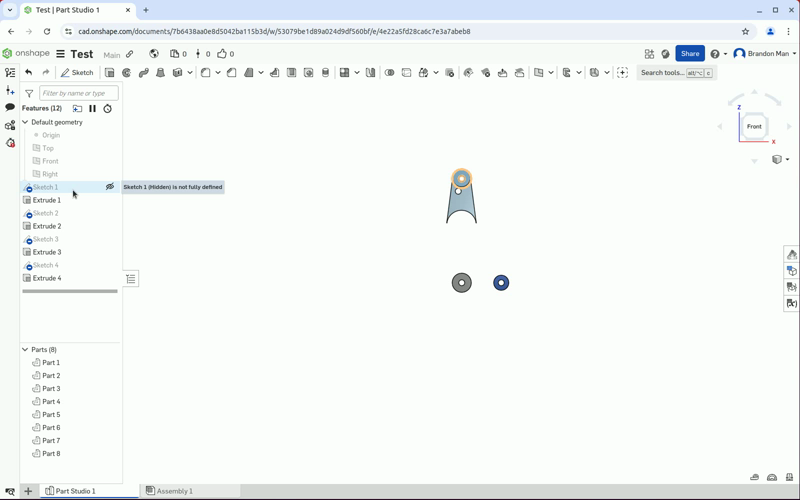
click(73, 189)
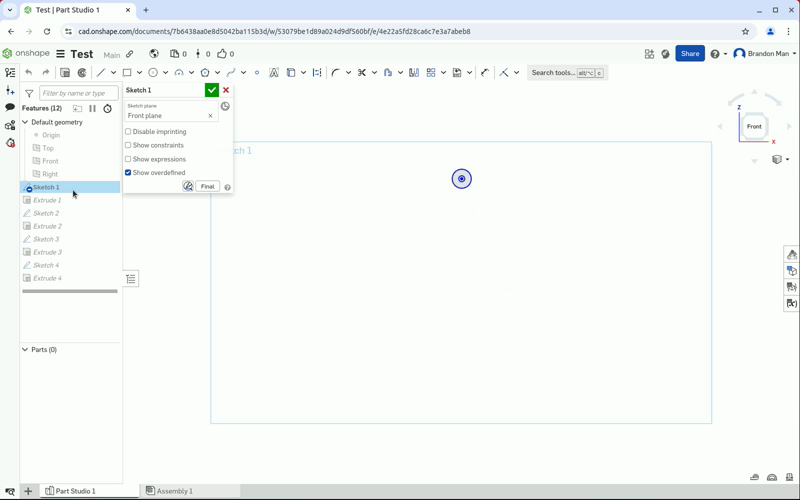
mouse_move(229, 92)
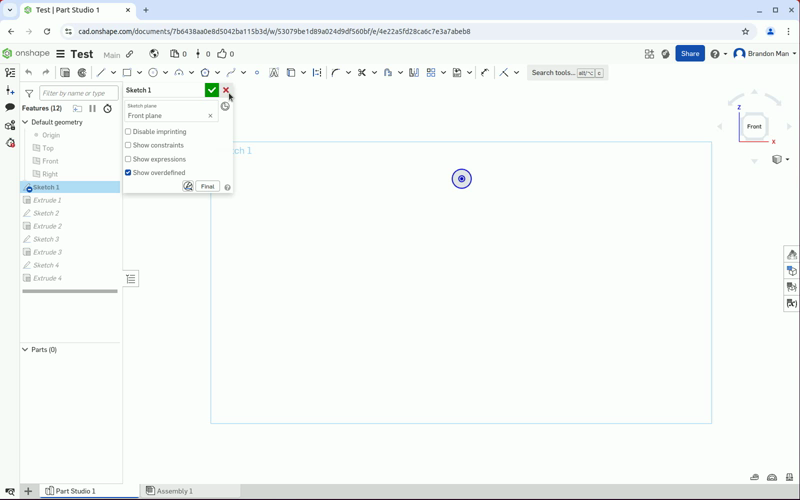
click(229, 92)
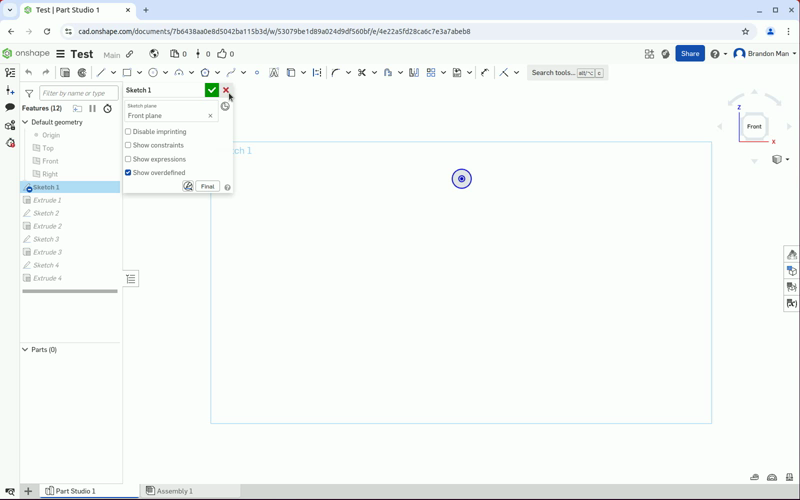
key(shift+s)
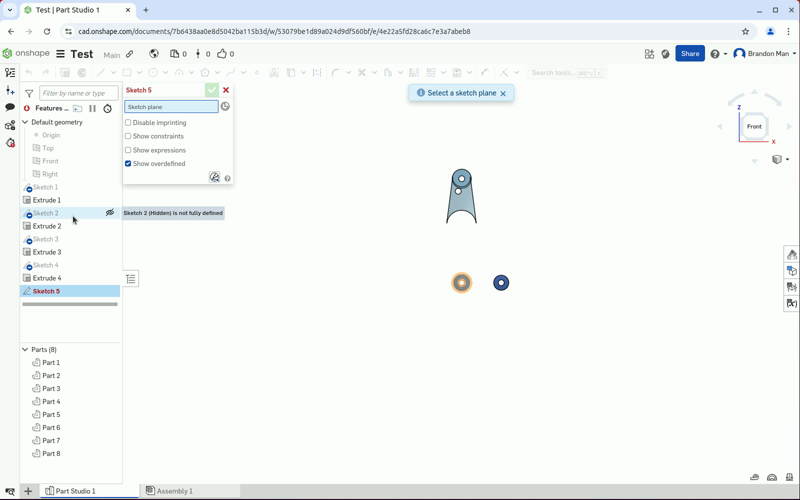
scroll(3)
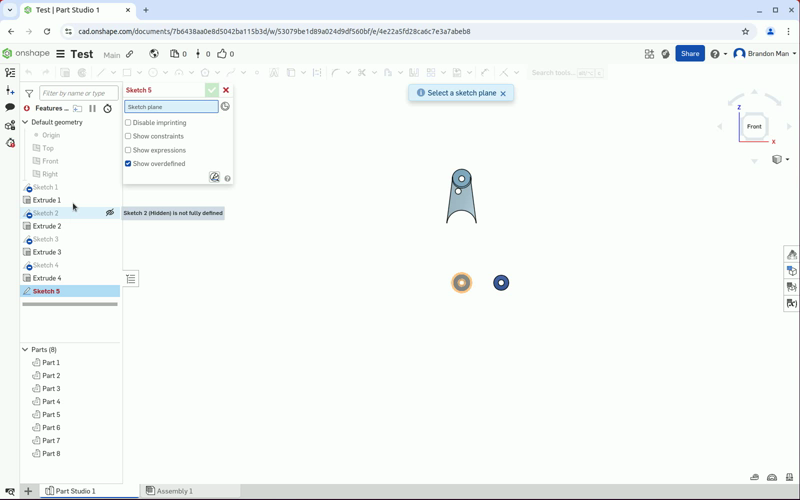
mouse_move(73, 163)
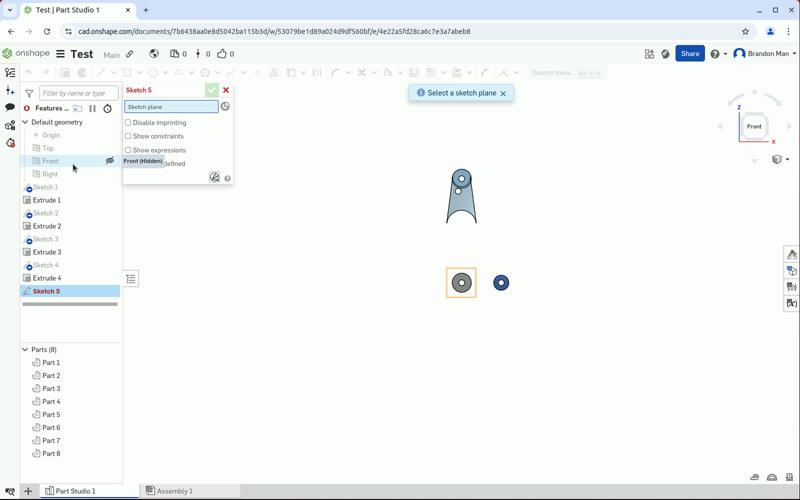
click(73, 163)
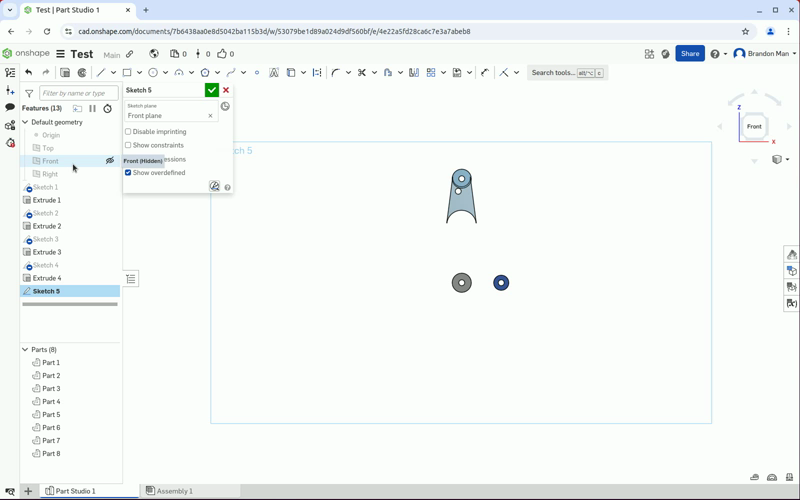
mouse_move(73, 352)
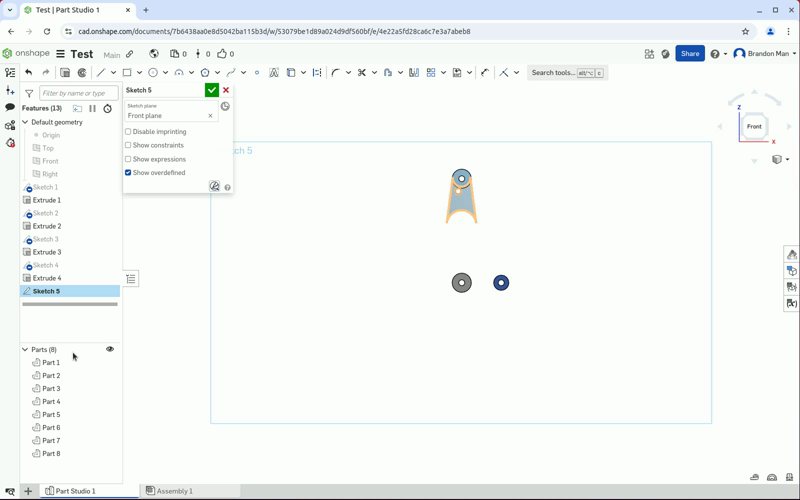
key(y)
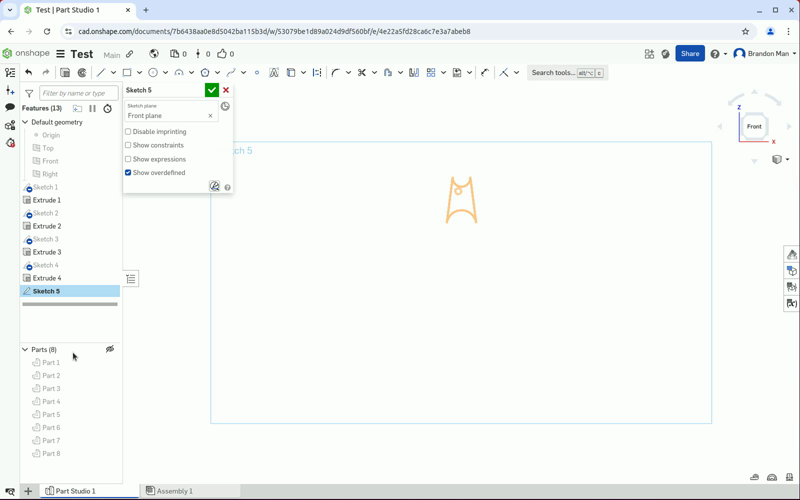
key(c)
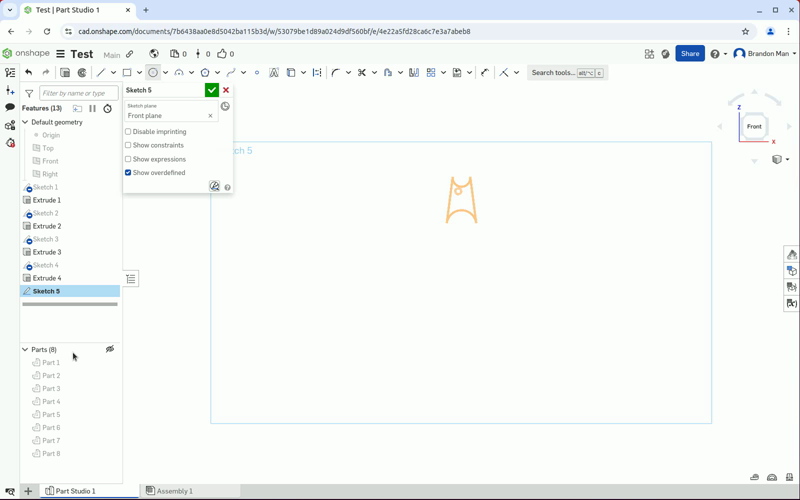
key_down(shift)
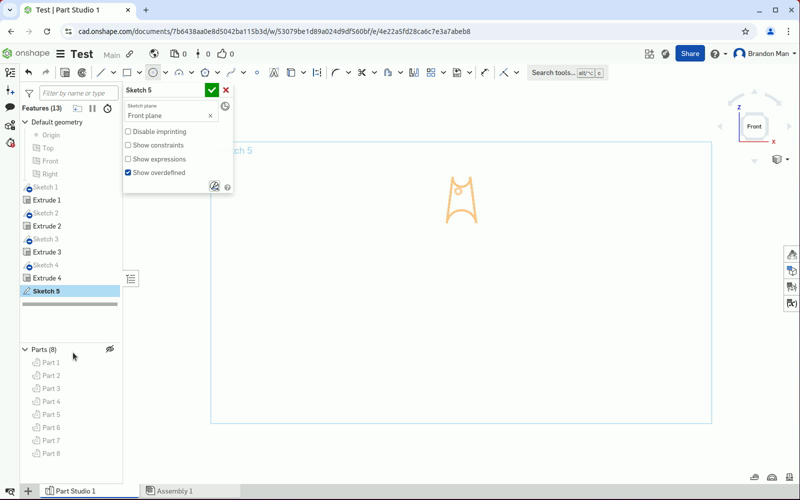
mouse_move(461, 225)
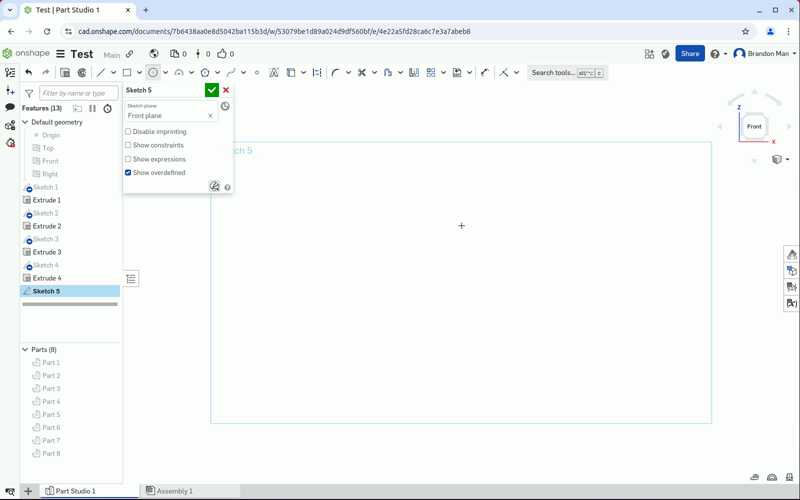
click(461, 225)
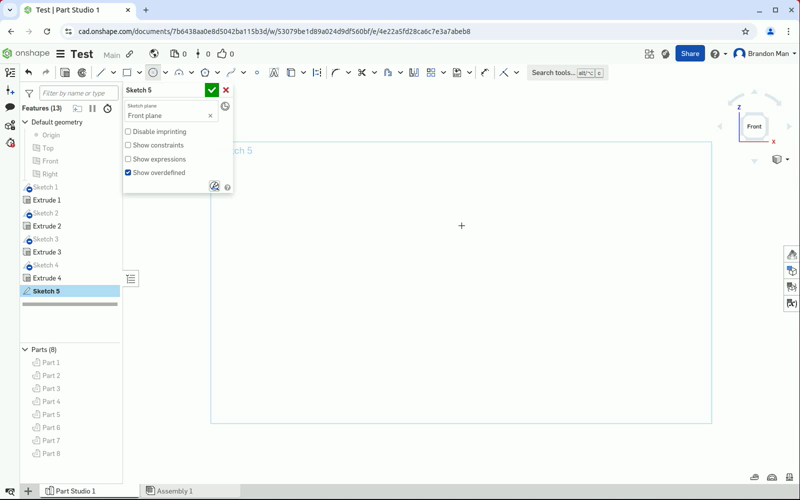
key_up(shift)
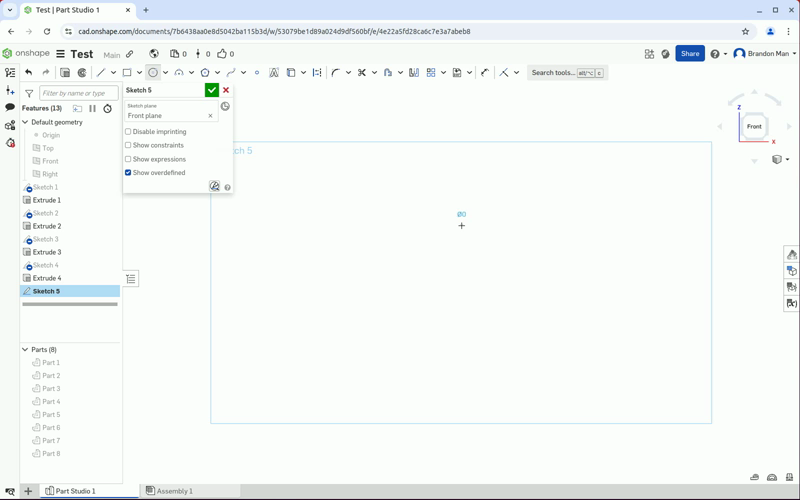
mouse_move(477, 225)
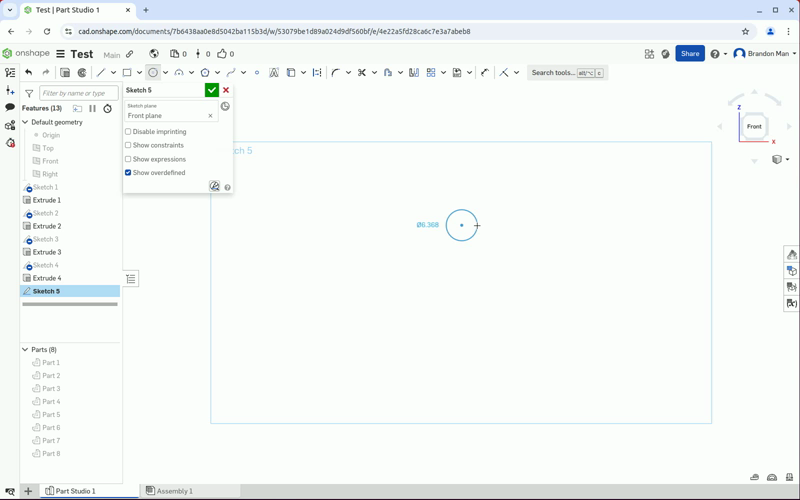
click(477, 225)
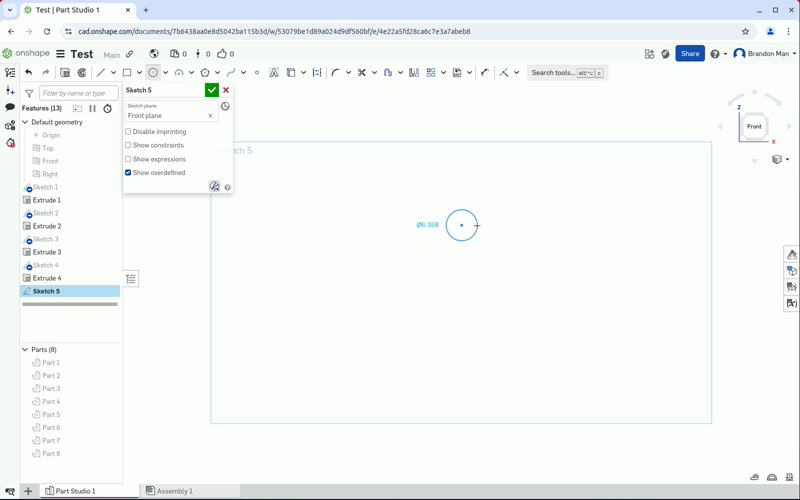
key(esc)
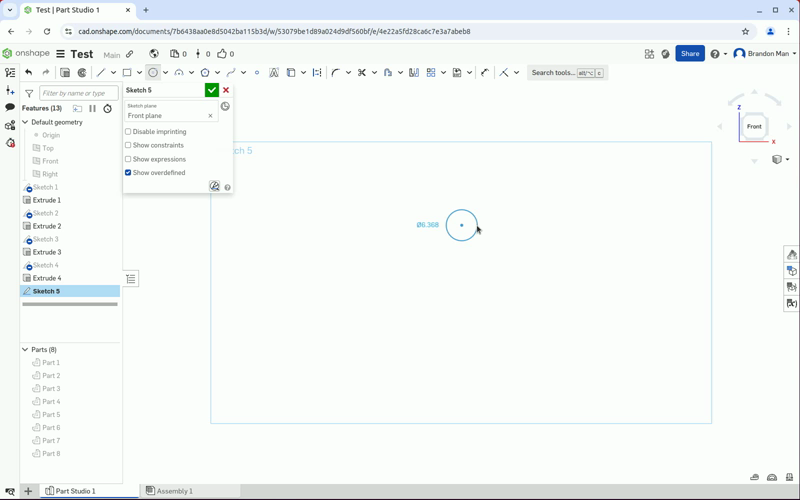
key(c)
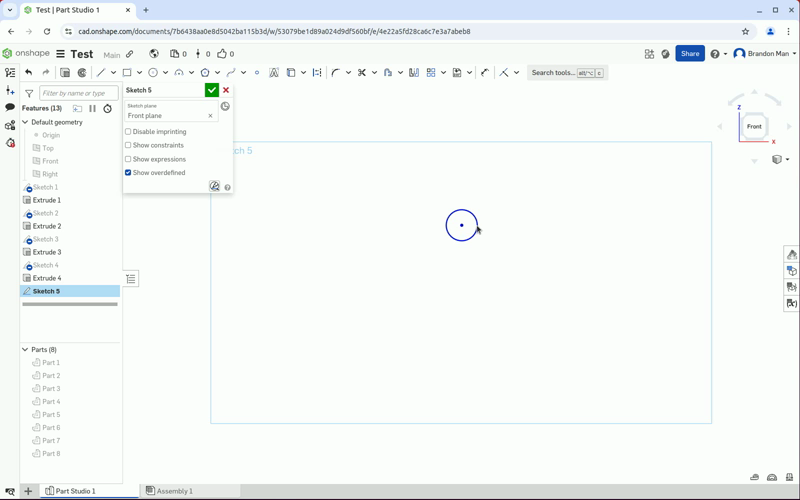
key_down(shift)
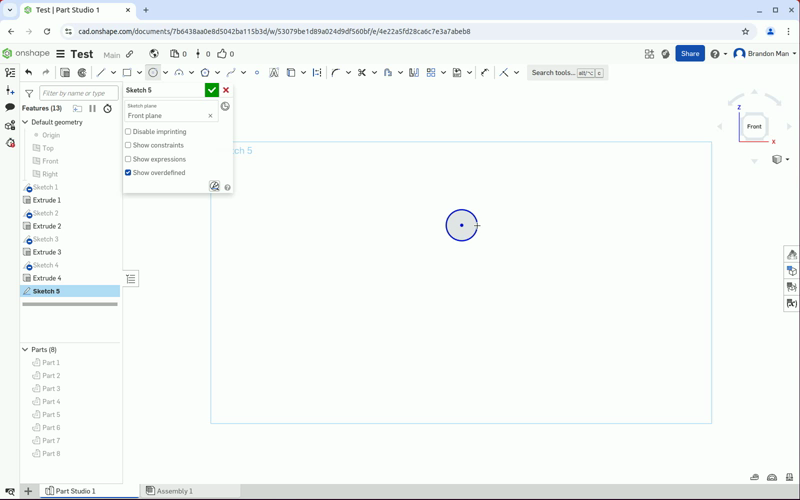
mouse_move(461, 225)
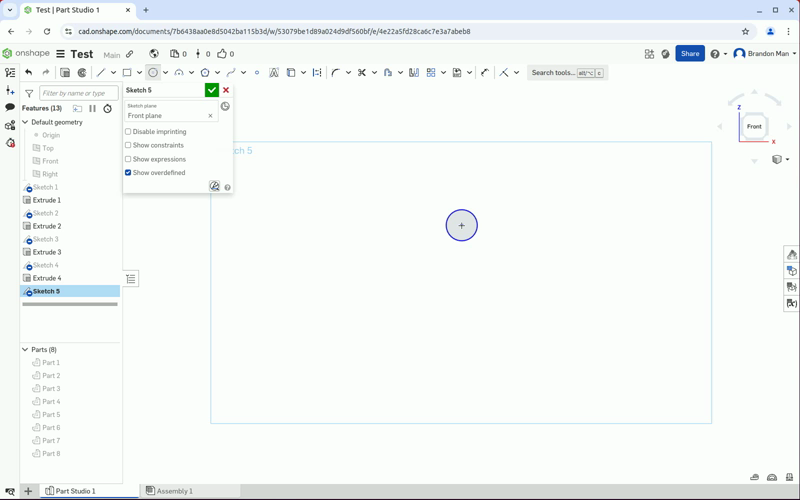
click(461, 225)
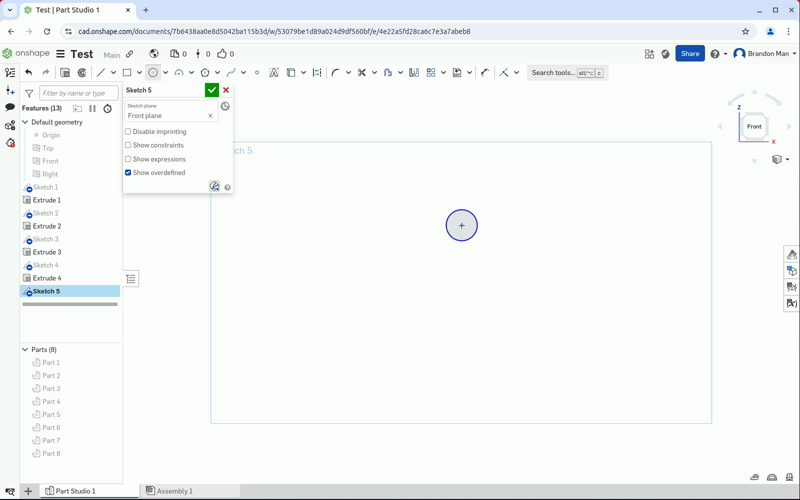
key_up(shift)
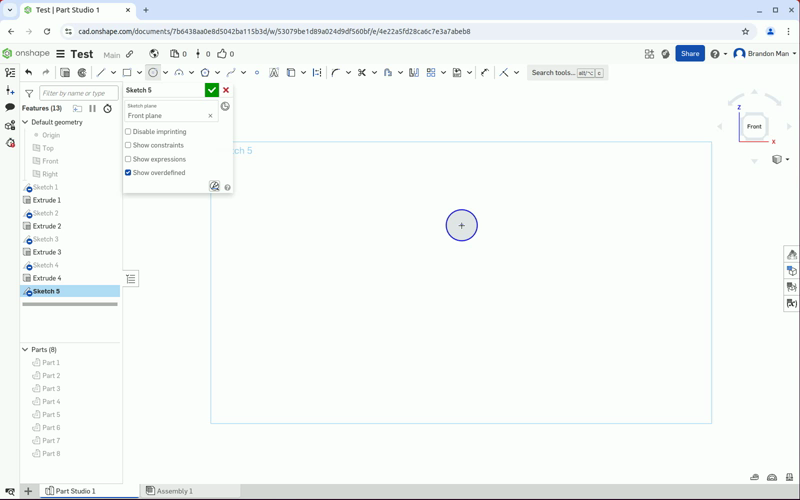
mouse_move(465, 225)
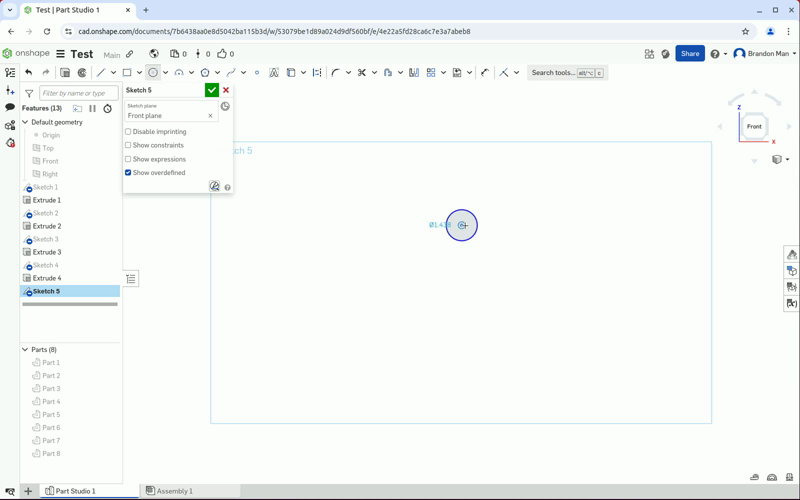
scroll(6)
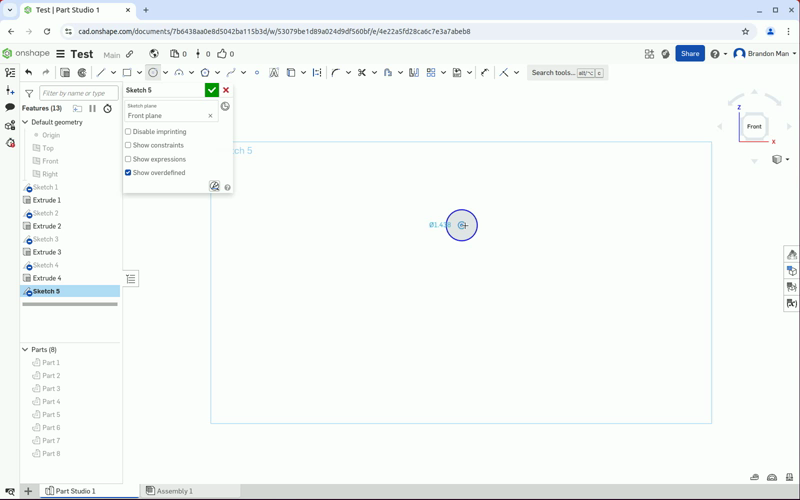
scroll(6)
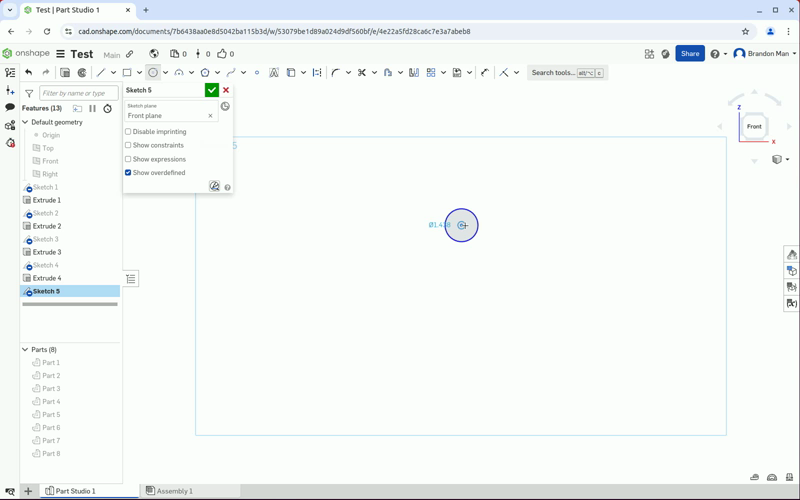
scroll(6)
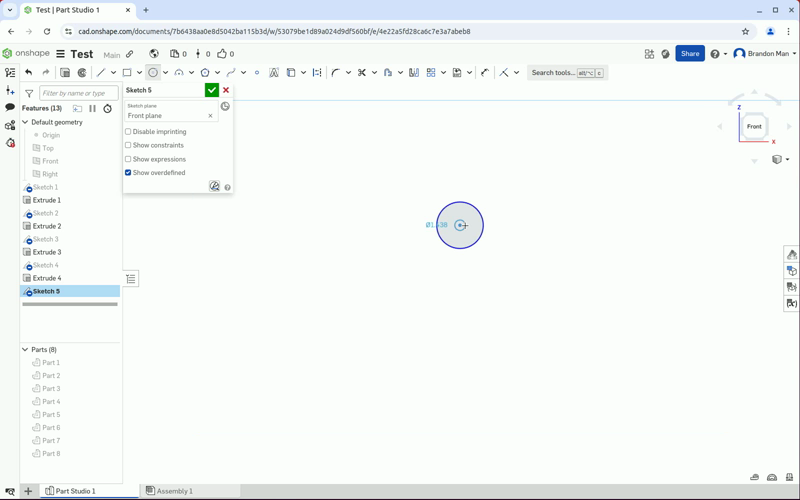
scroll(6)
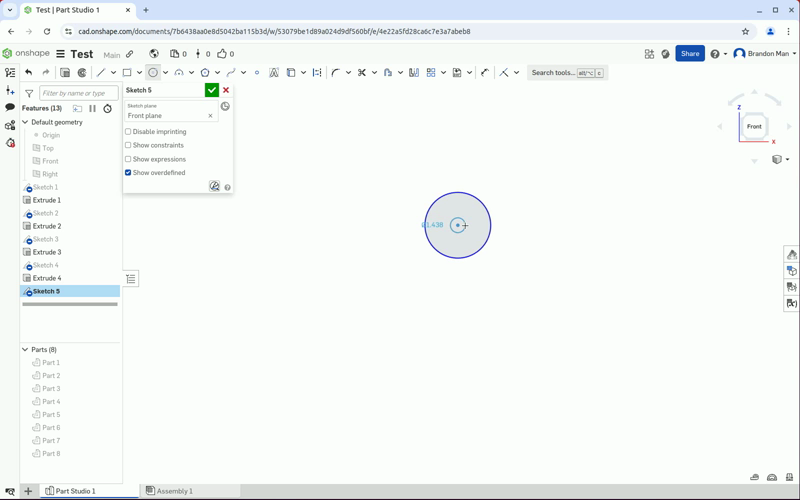
scroll(6)
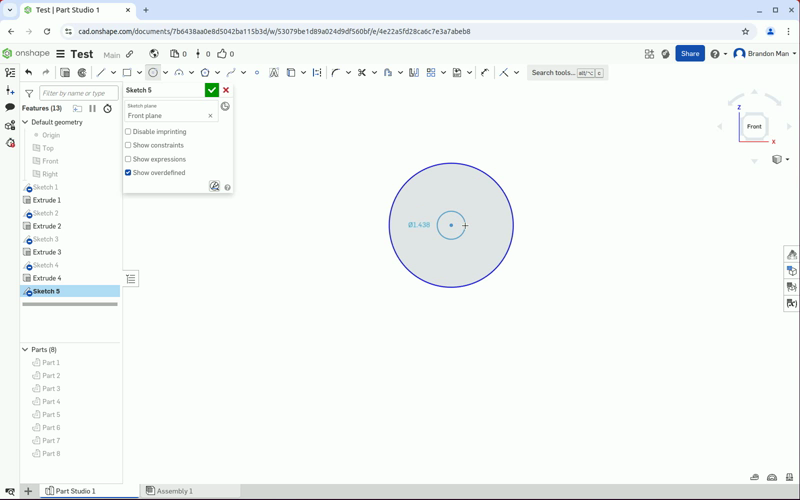
scroll(6)
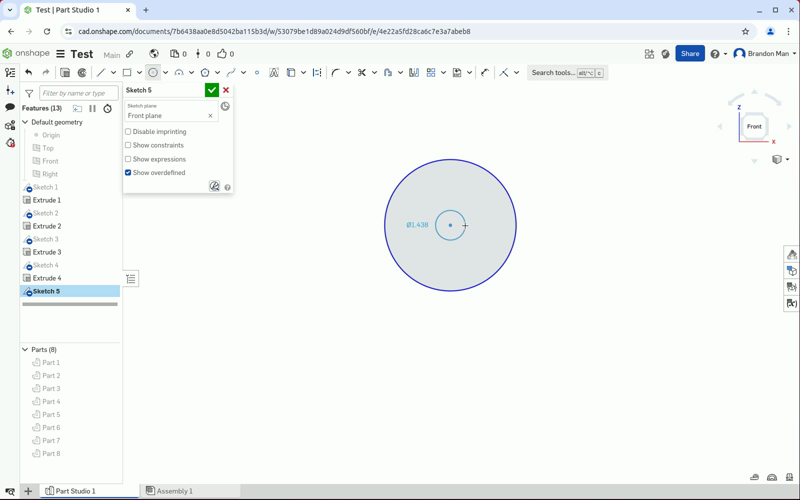
scroll(6)
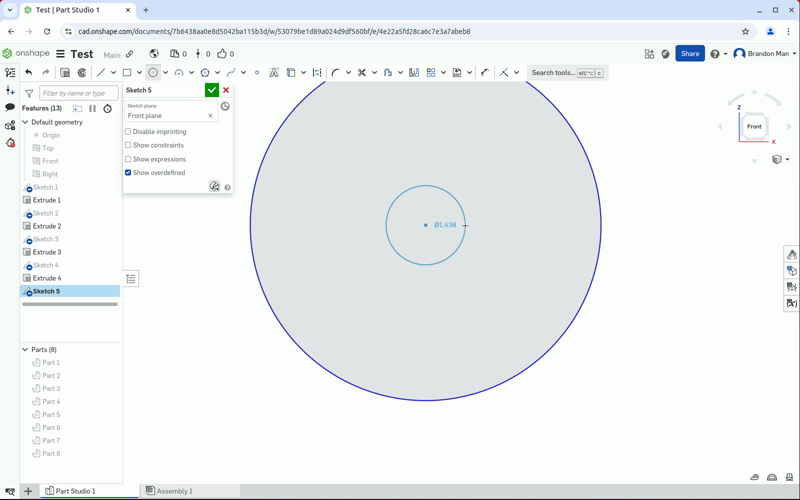
click(465, 225)
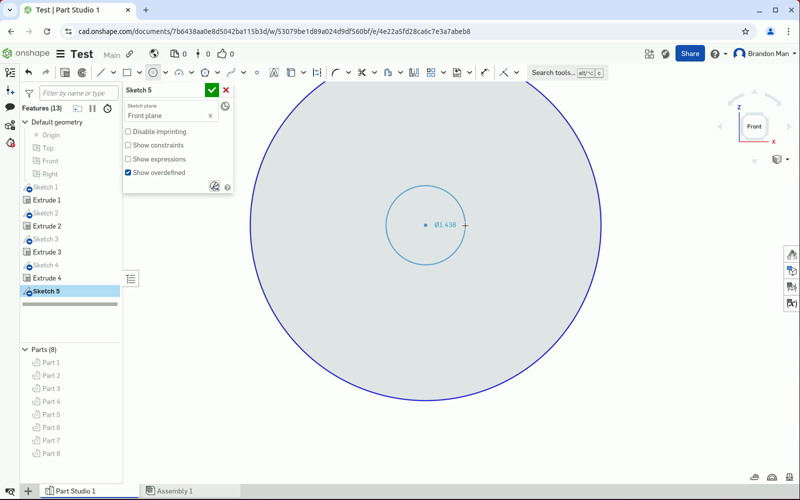
scroll(-6)
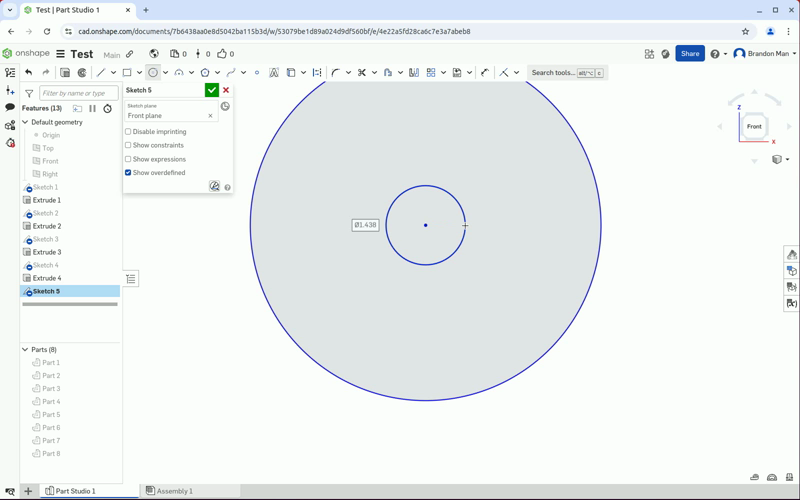
scroll(-6)
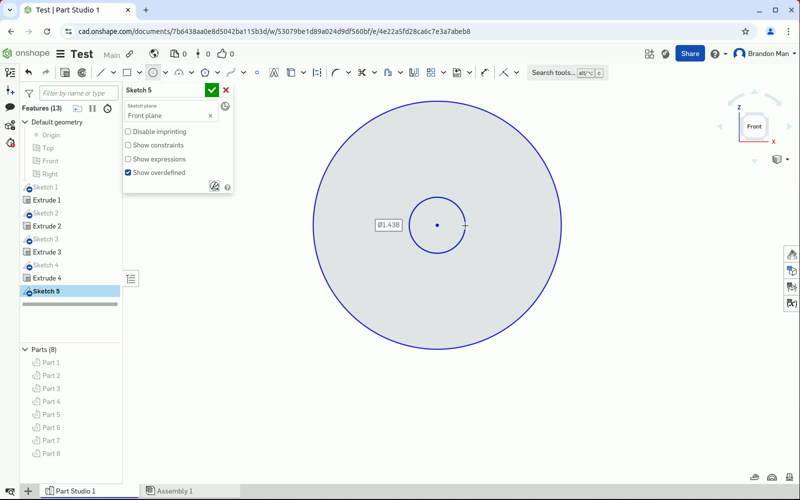
scroll(-6)
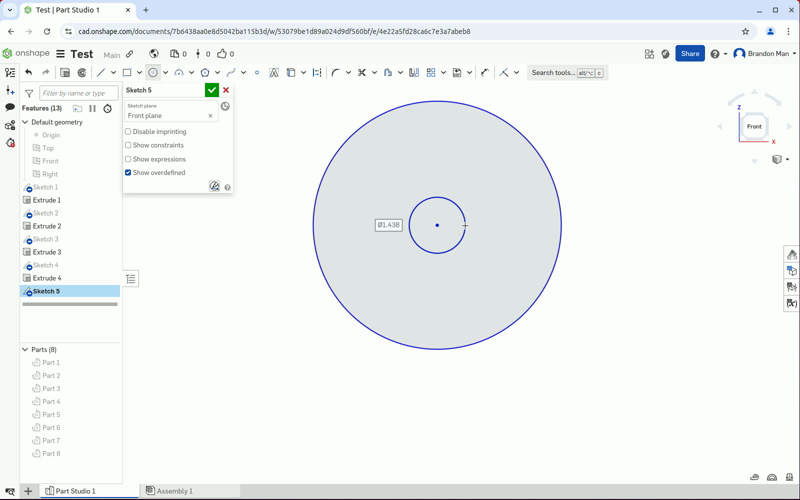
scroll(-6)
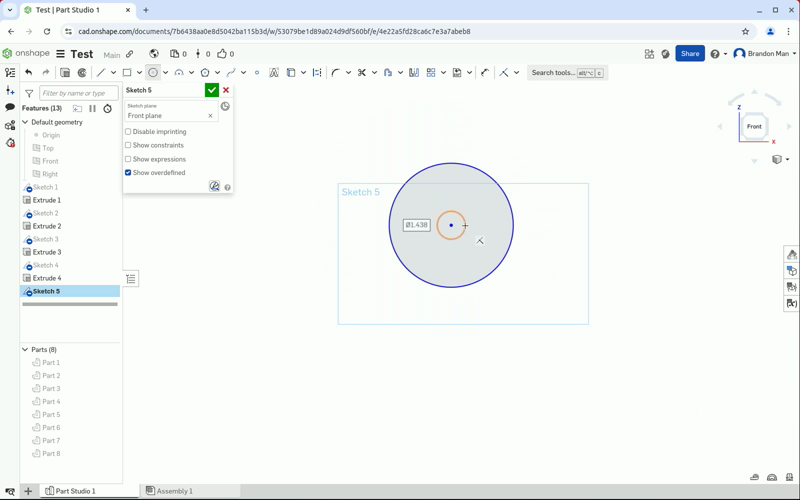
scroll(-6)
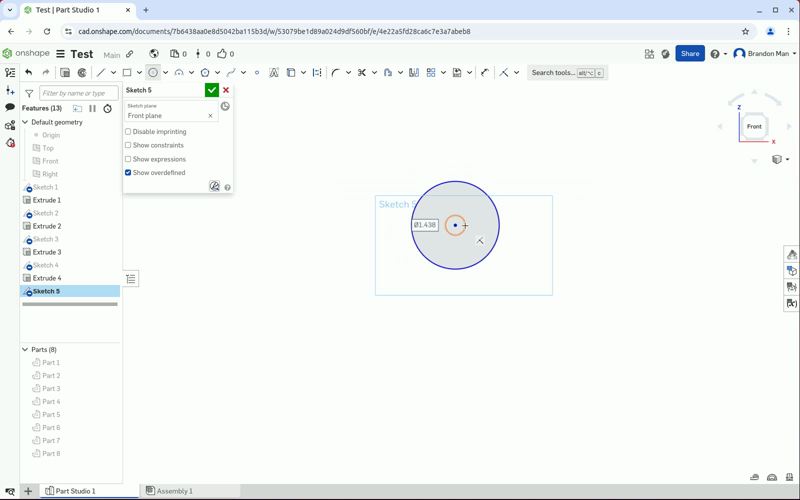
scroll(-6)
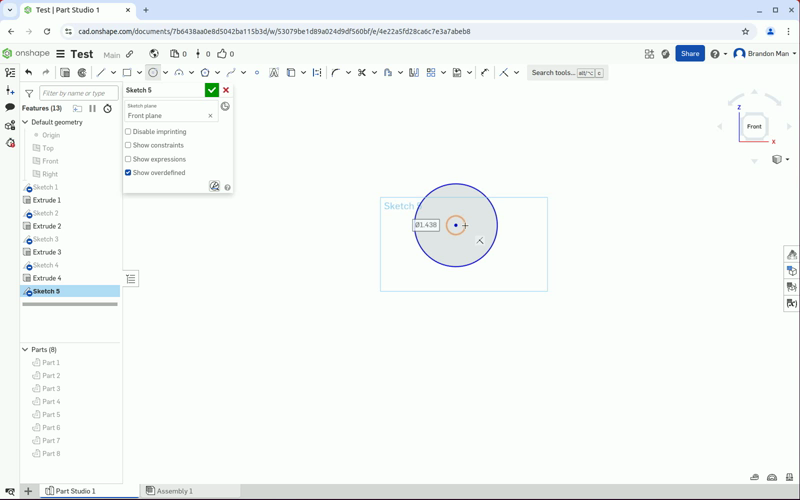
scroll(-6)
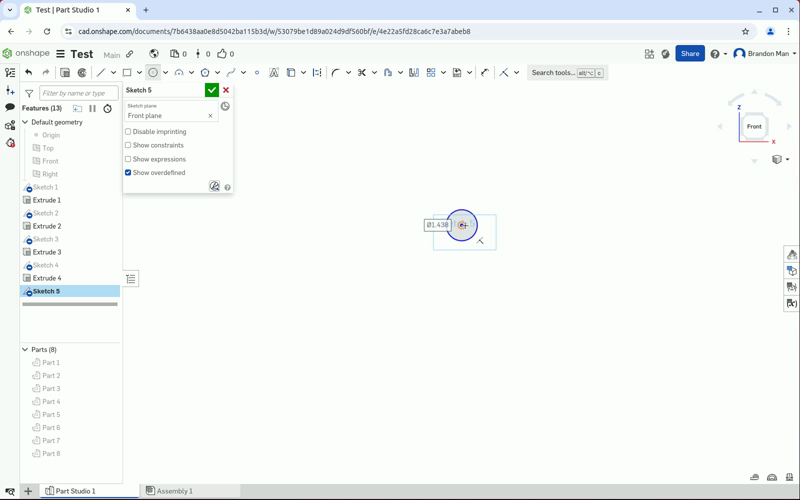
key(esc)
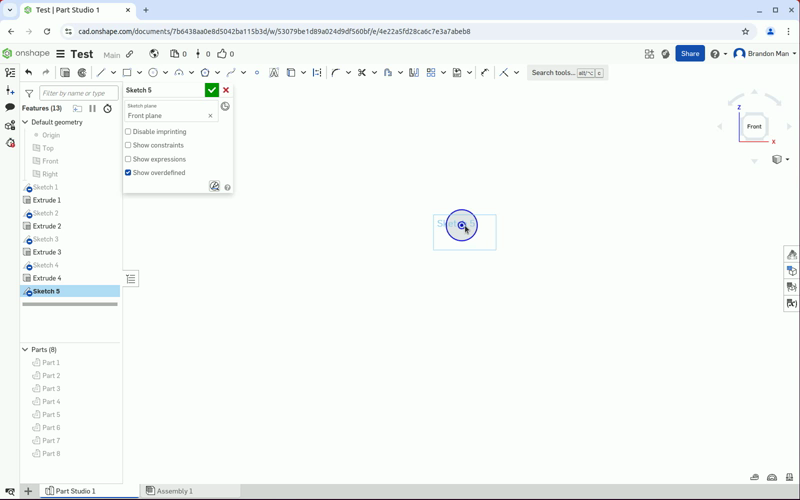
mouse_move(453, 235)
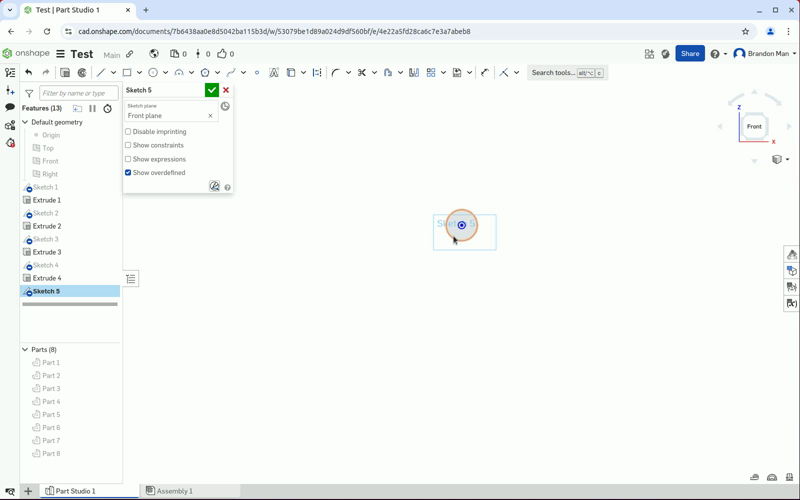
scroll(6)
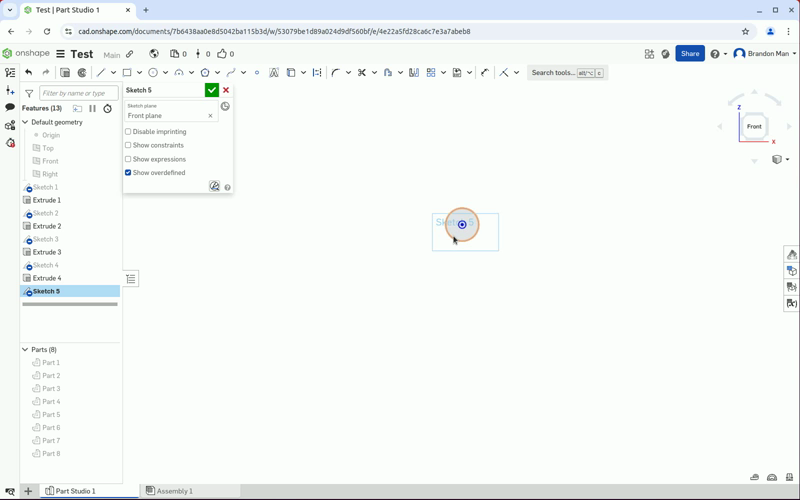
scroll(6)
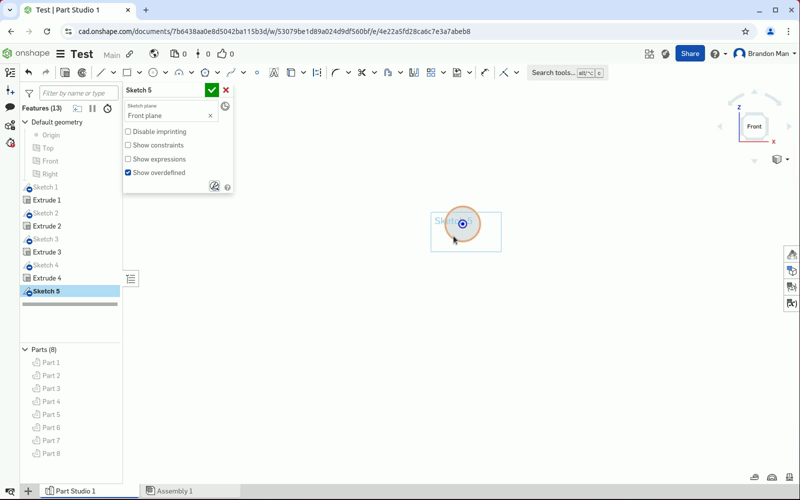
scroll(6)
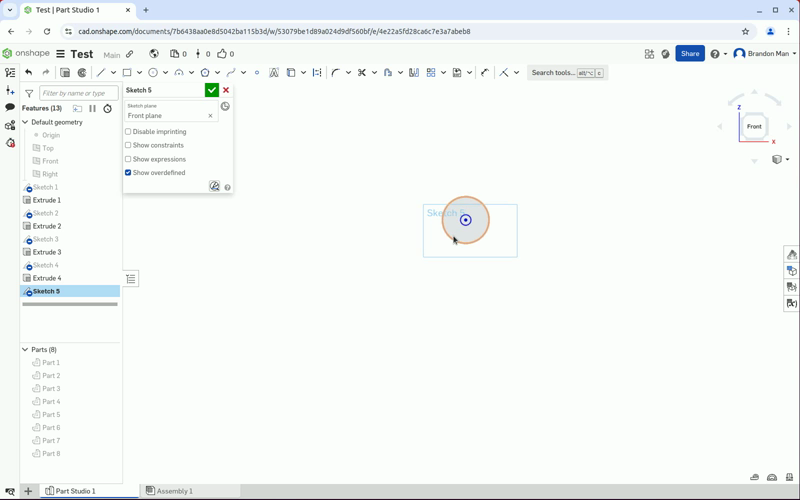
scroll(6)
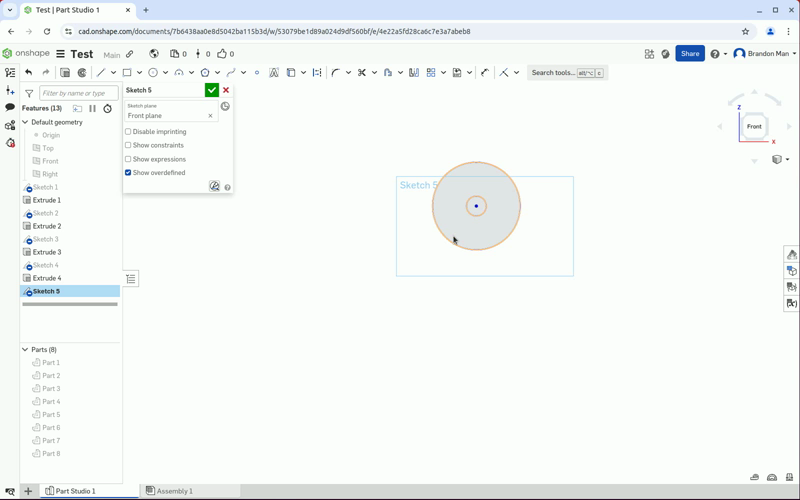
scroll(6)
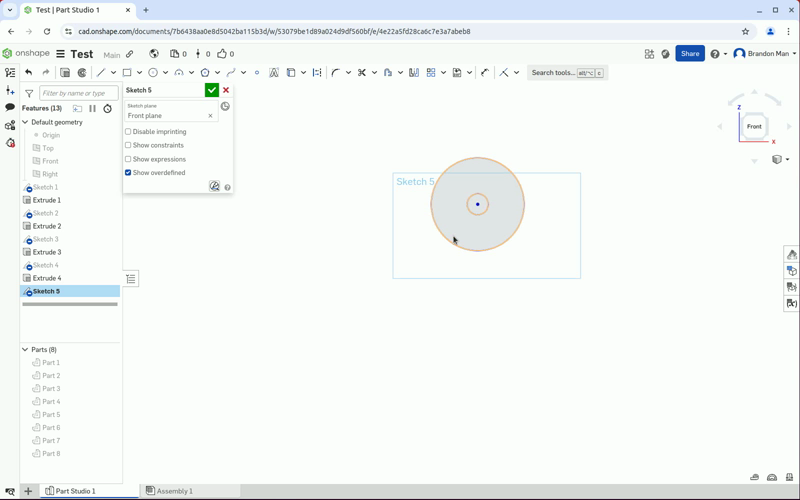
scroll(6)
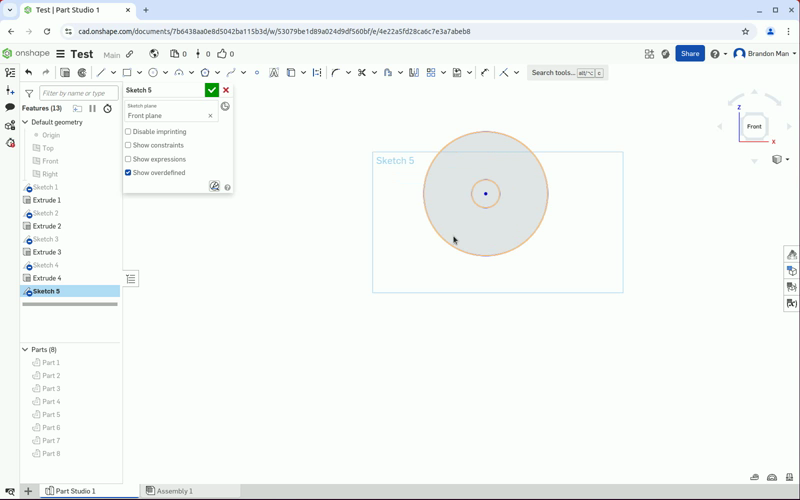
scroll(6)
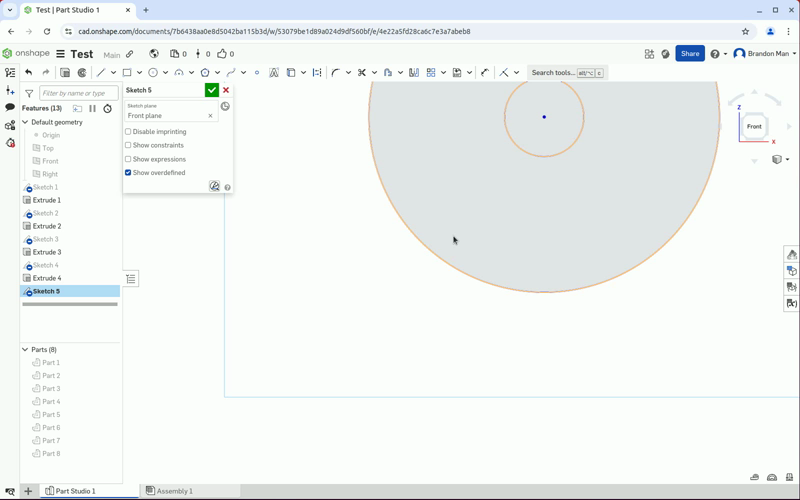
click(453, 235)
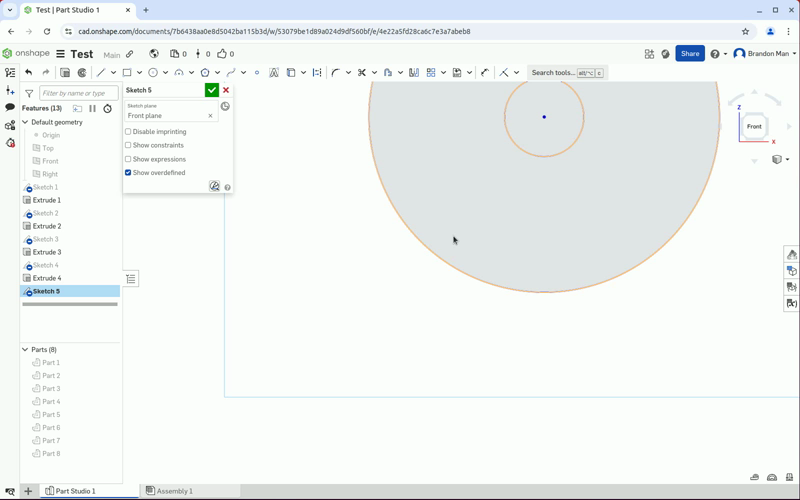
scroll(-6)
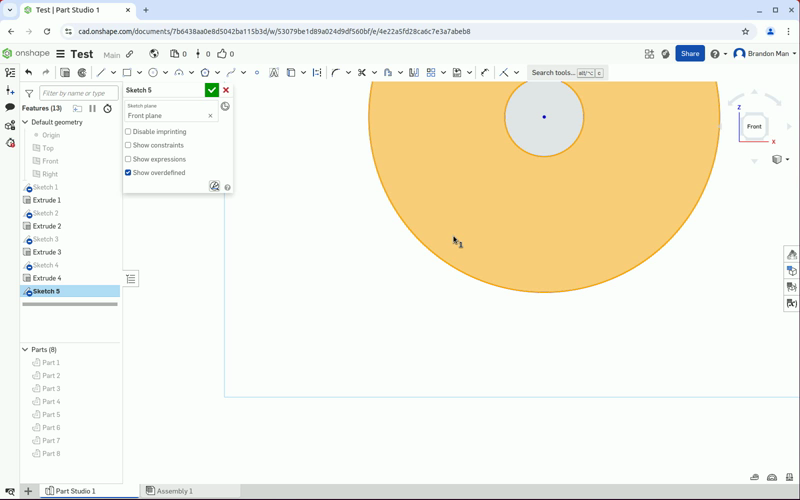
scroll(-6)
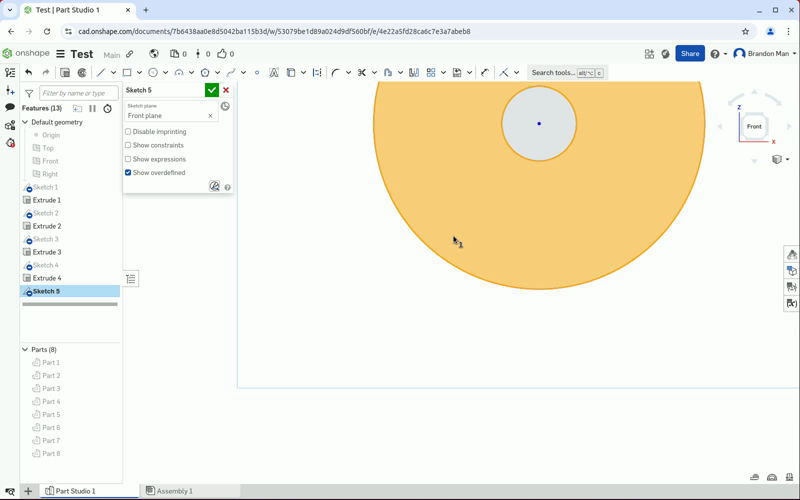
scroll(-6)
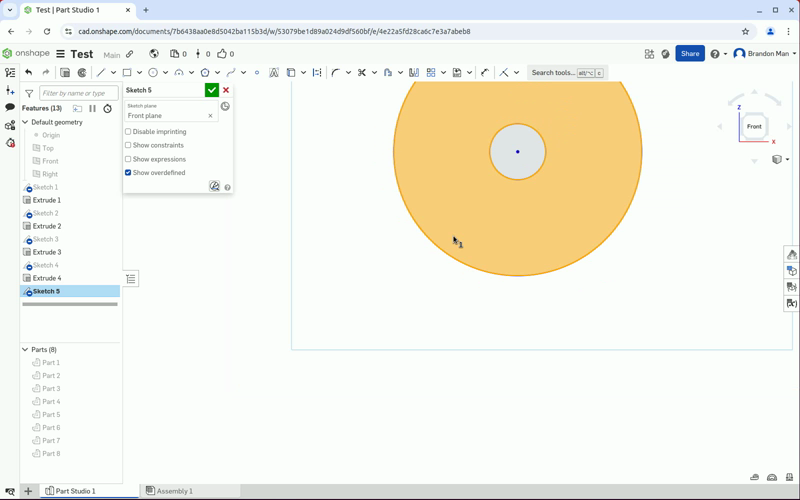
scroll(-6)
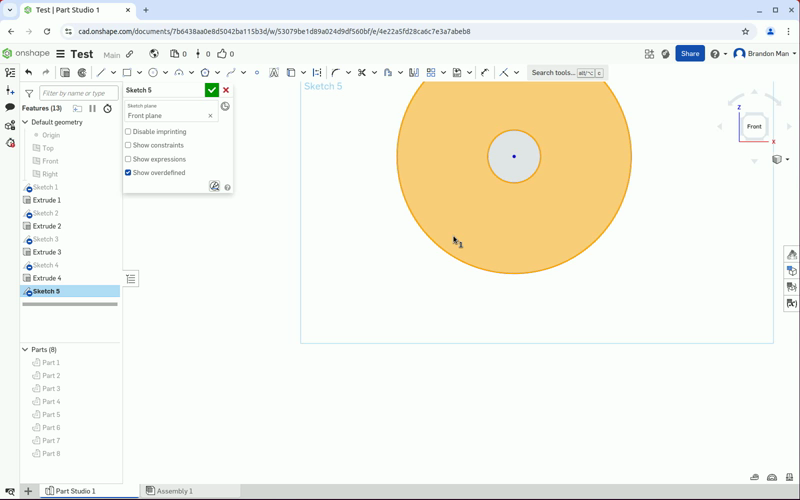
scroll(-6)
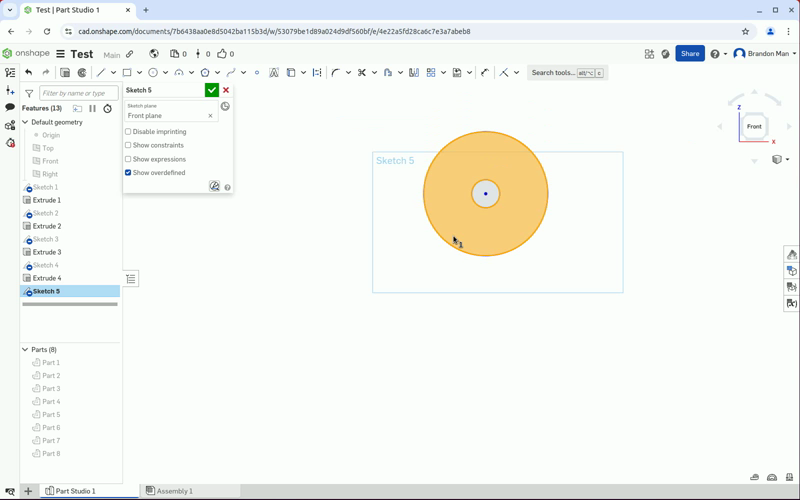
scroll(-6)
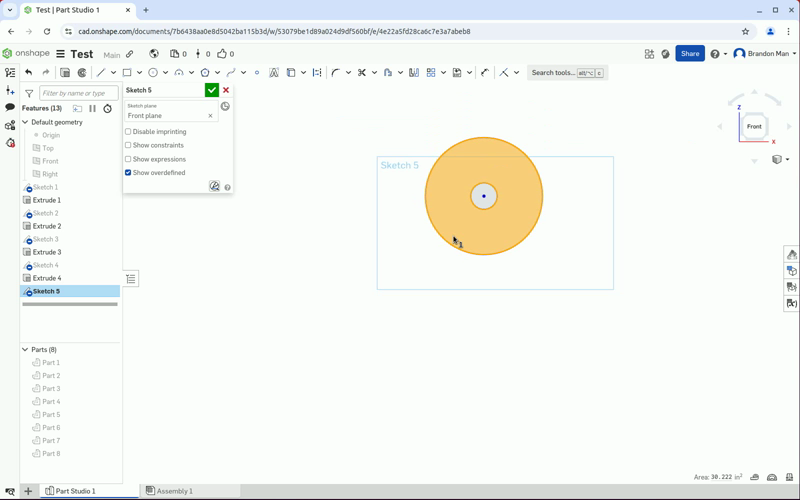
scroll(-6)
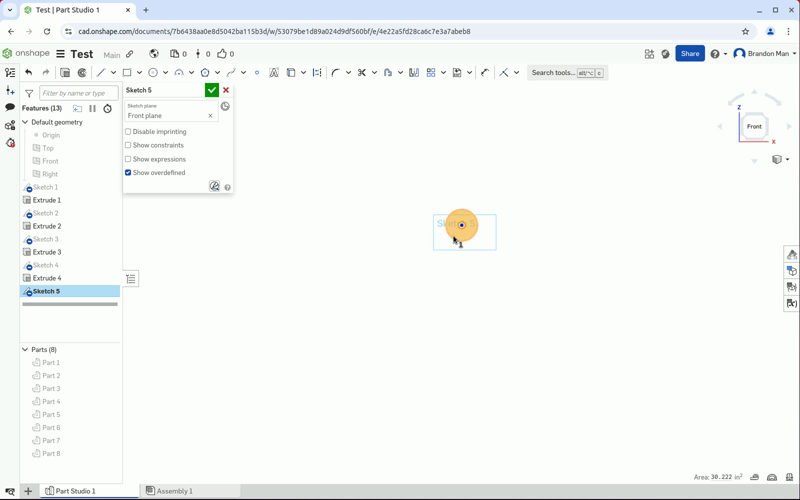
mouse_move(73, 352)
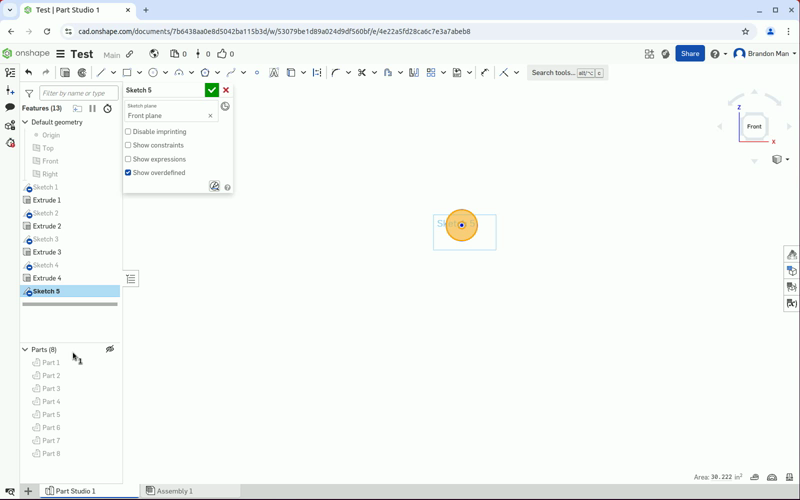
key(shift+y)
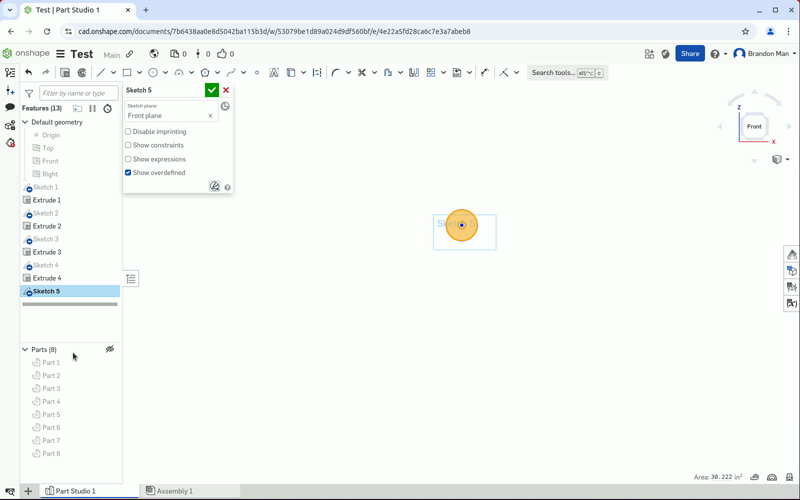
key(shift+e)
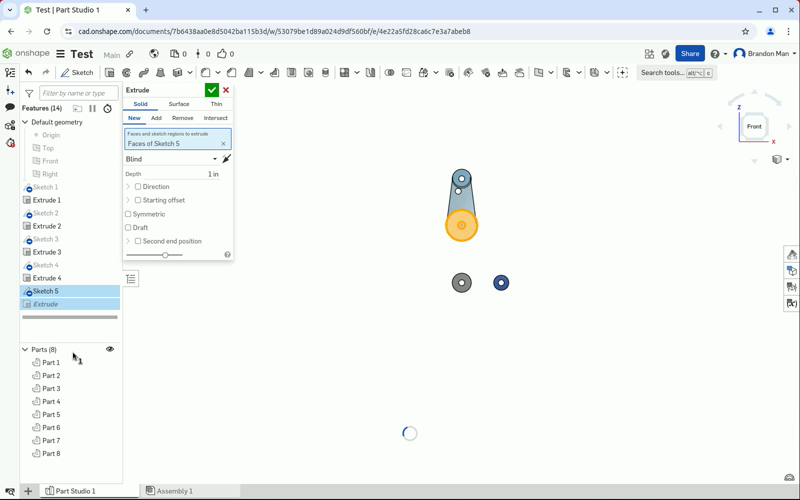
mouse_move(143, 106)
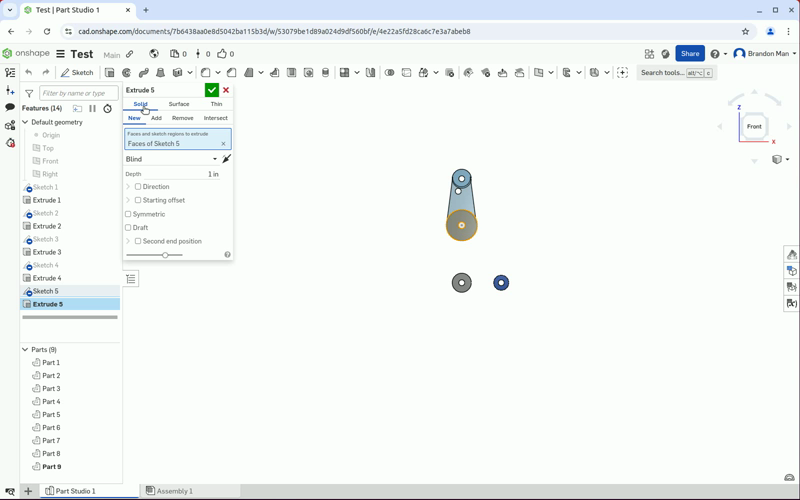
click(143, 106)
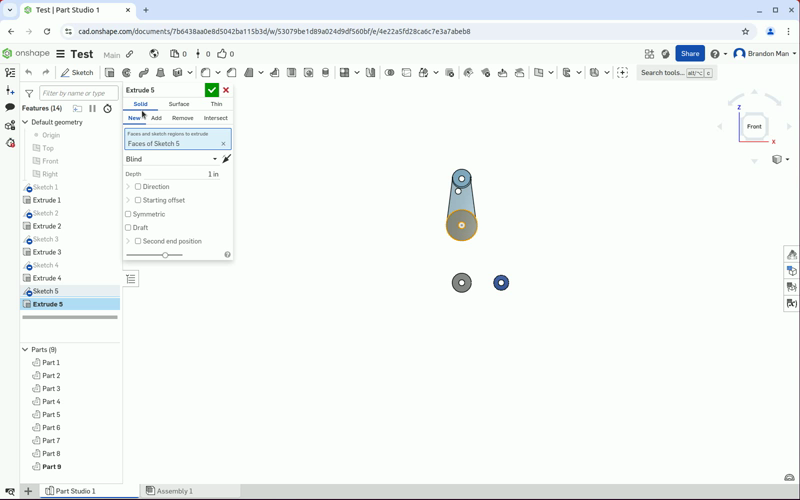
mouse_move(137, 120)
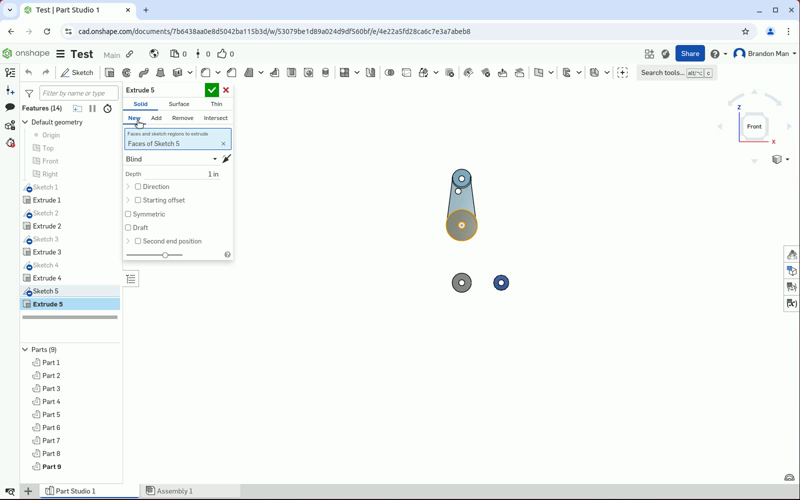
click(137, 120)
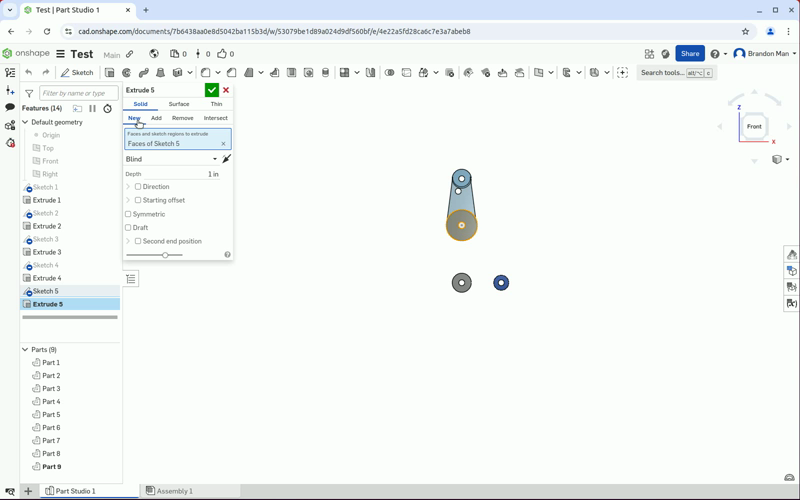
key(tab, 4)
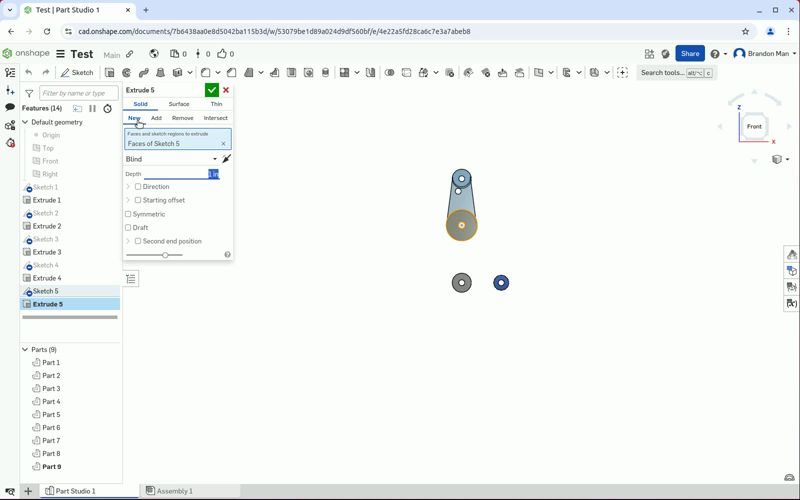
text(0.481)
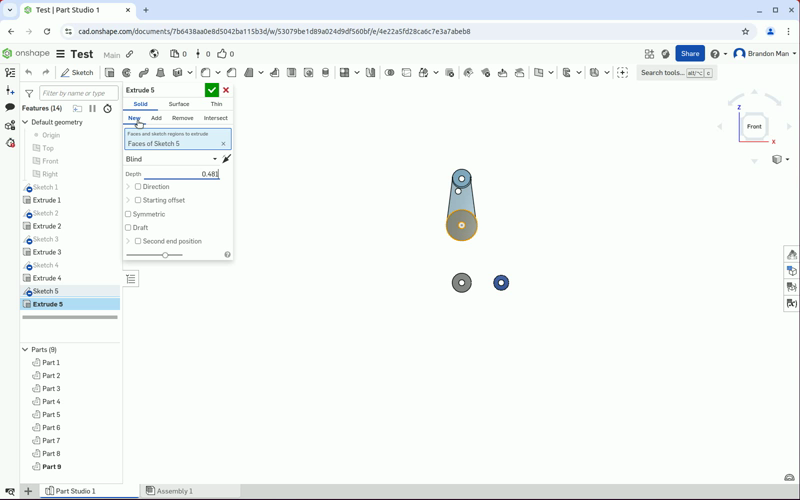
key(enter)
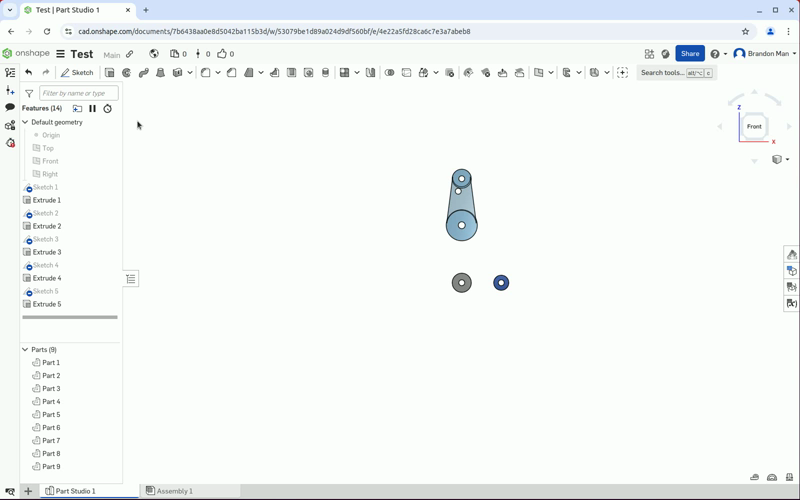
key(shift+h)
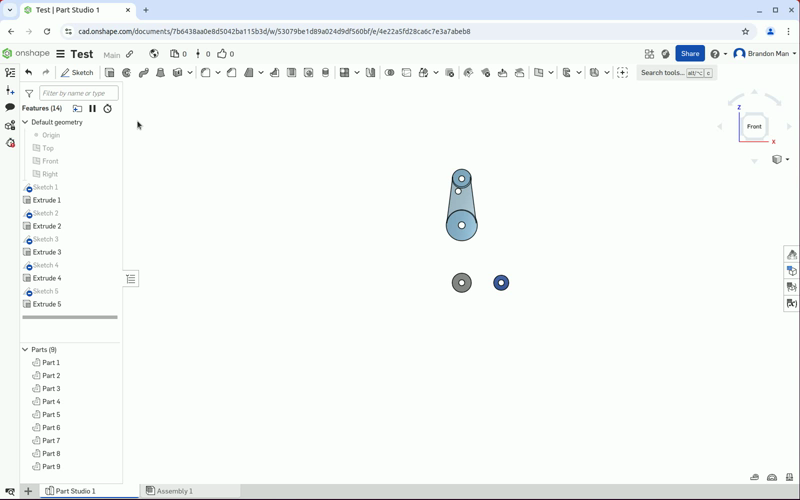
key(shift+h)
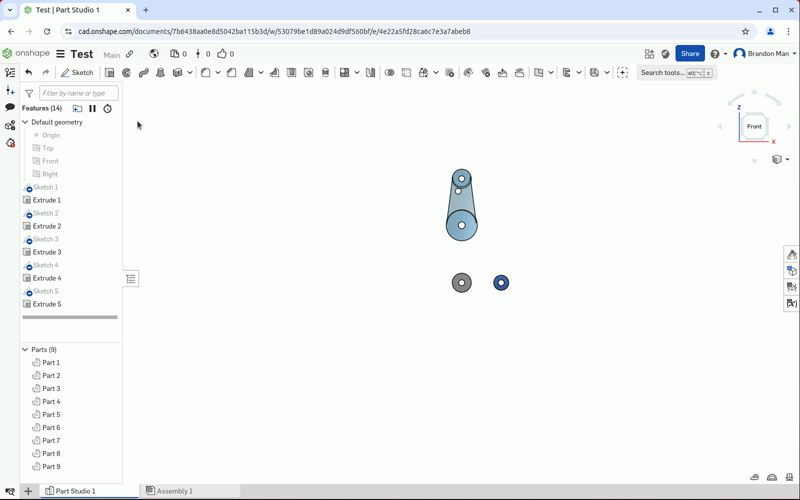
mouse_move(73, 189)
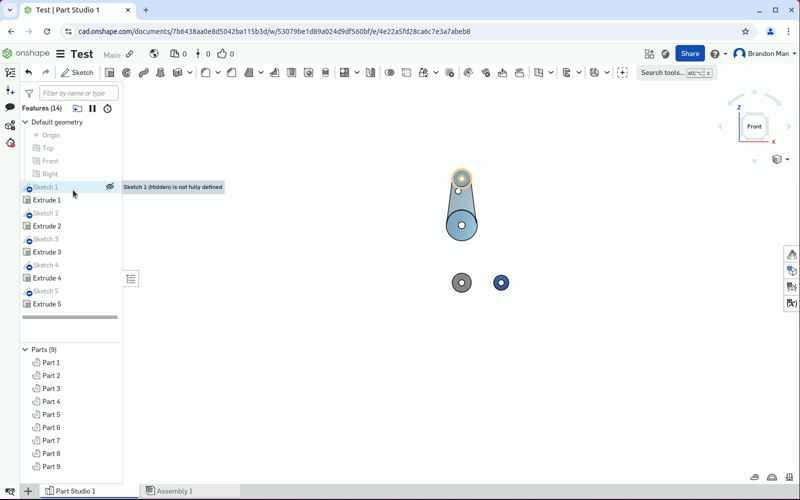
click(73, 189)
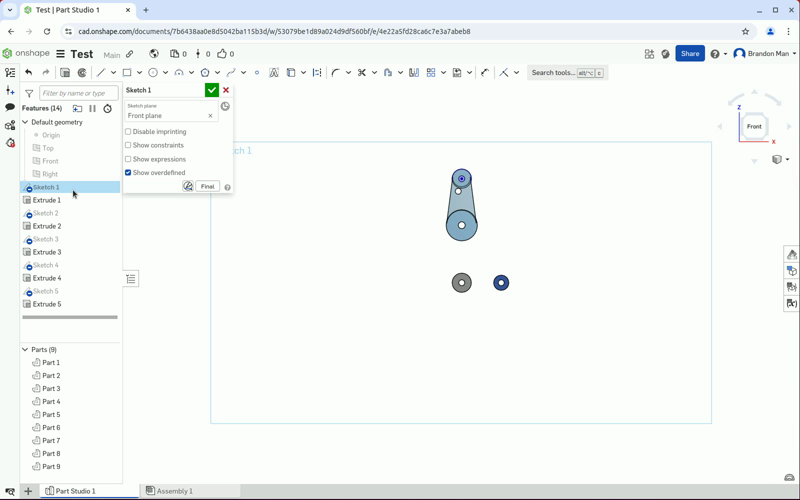
mouse_move(229, 92)
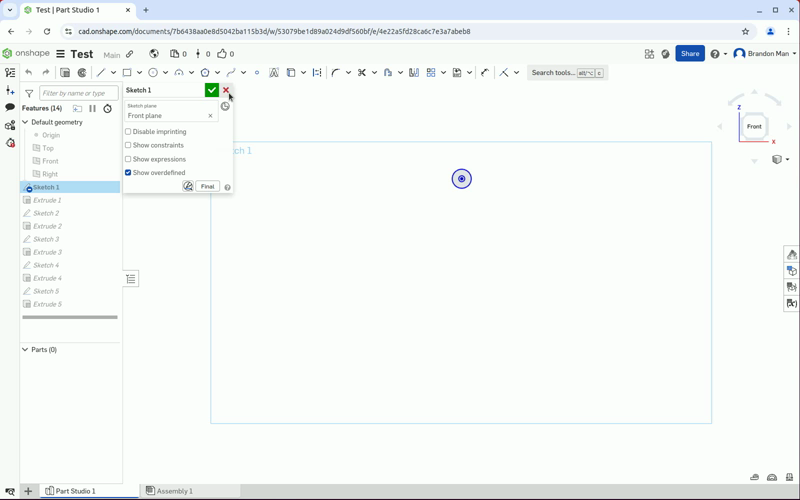
click(229, 92)
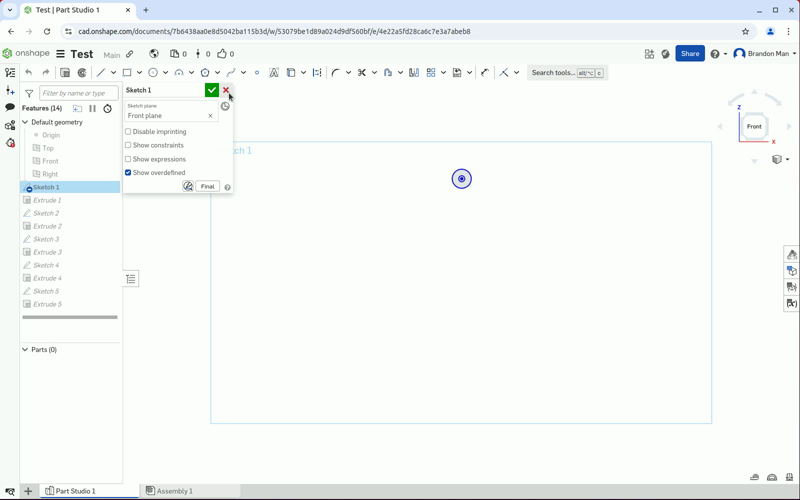
key(shift+s)
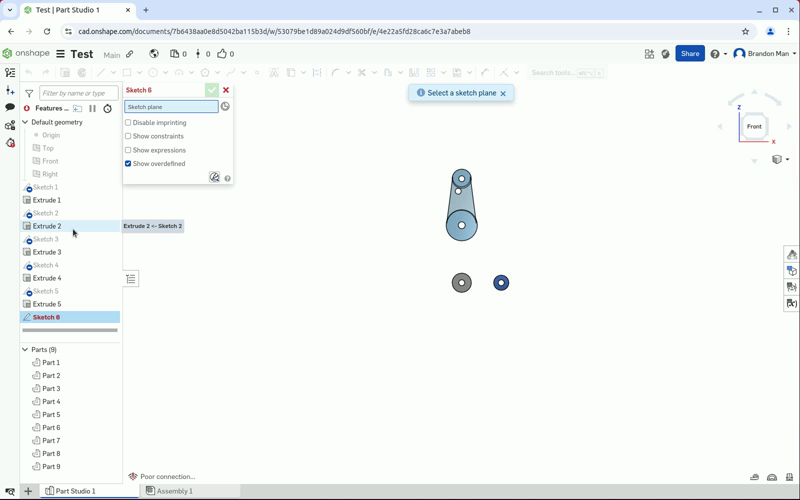
scroll(3)
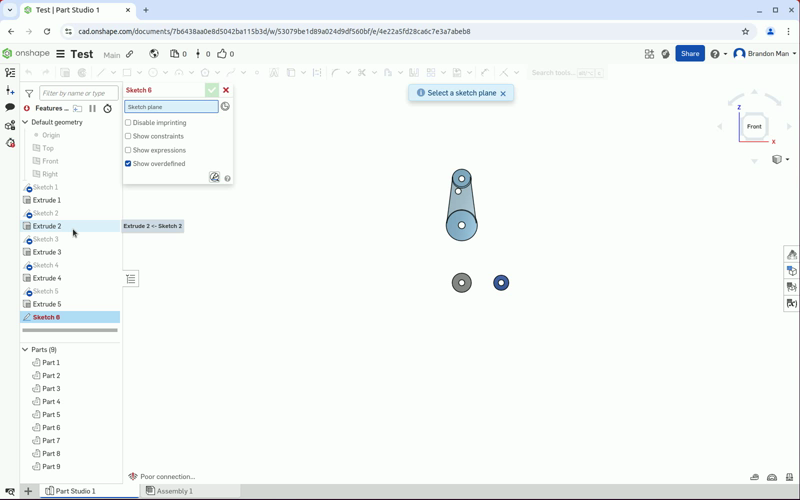
mouse_move(73, 163)
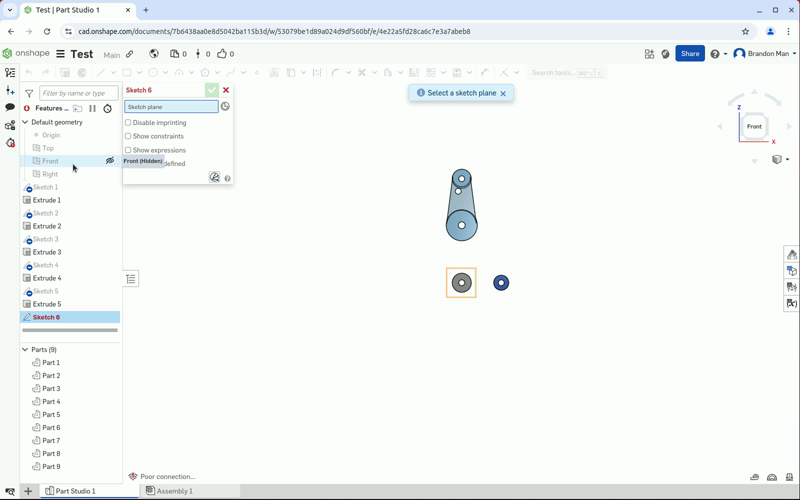
click(73, 163)
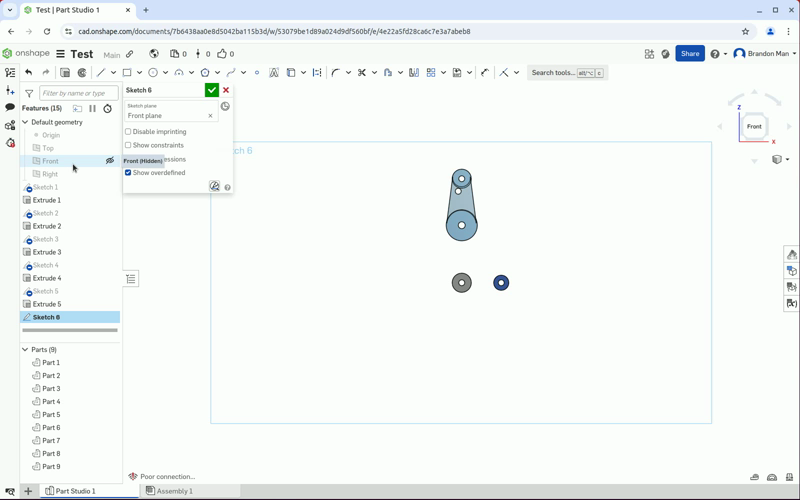
mouse_move(73, 352)
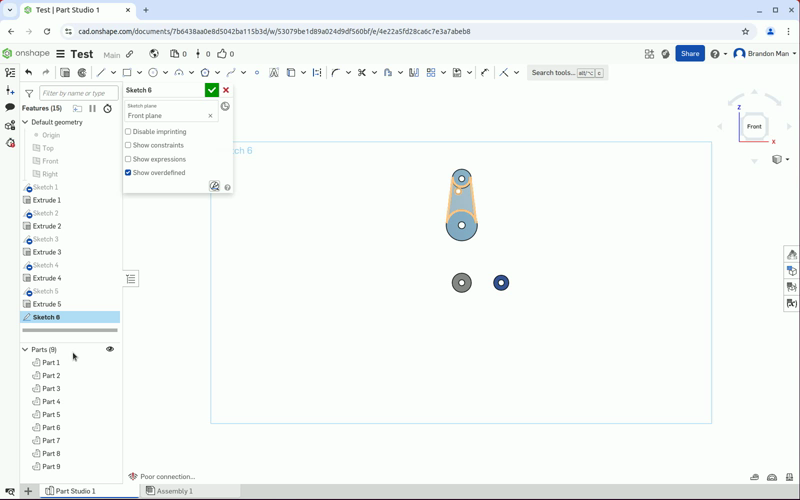
key(y)
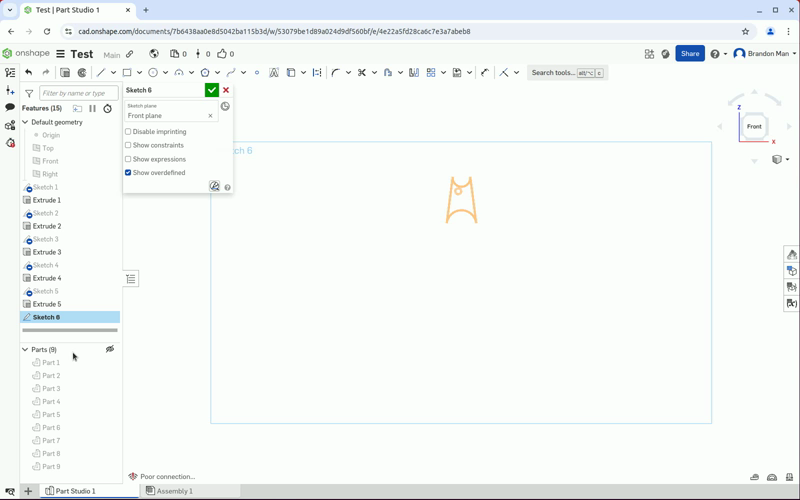
key(l)
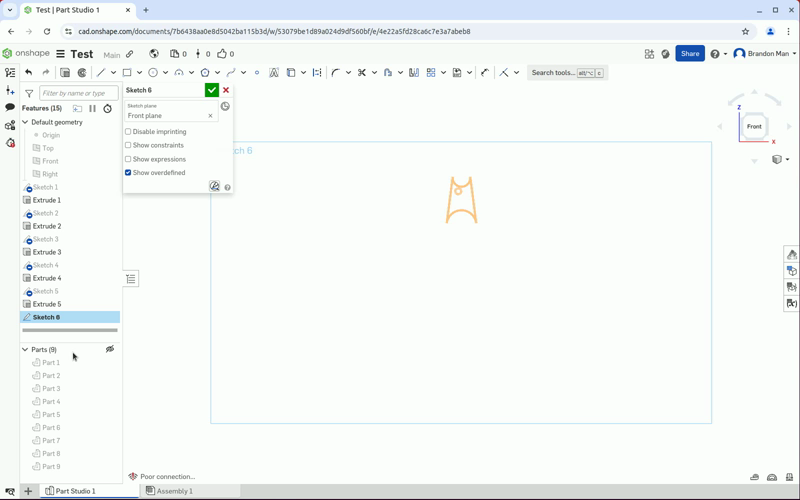
key_down(shift)
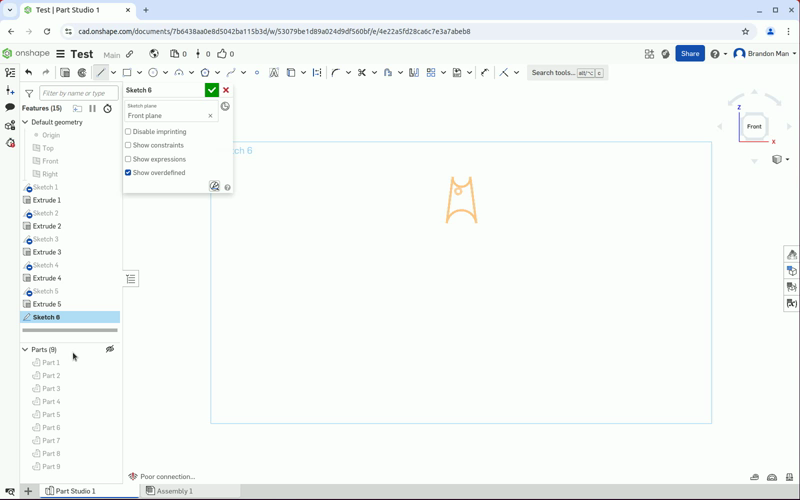
mouse_move(446, 226)
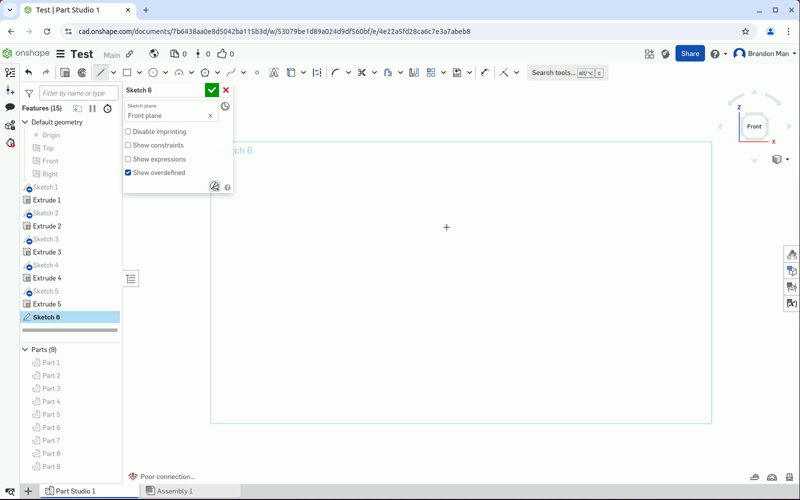
click(446, 226)
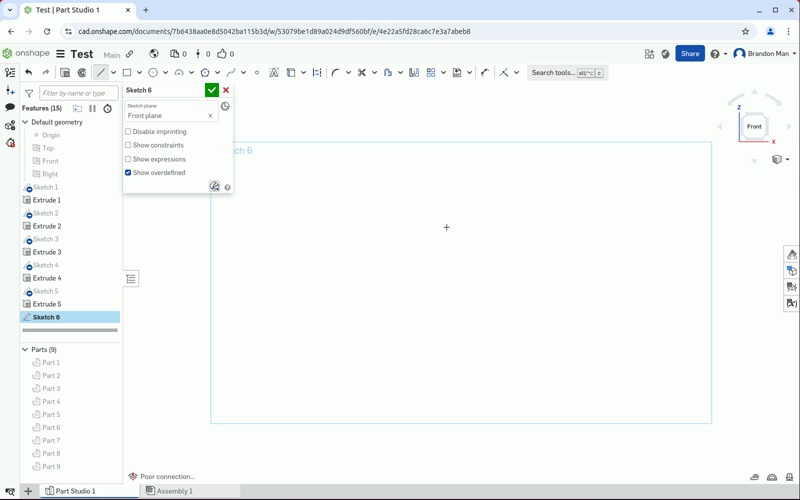
key_up(shift)
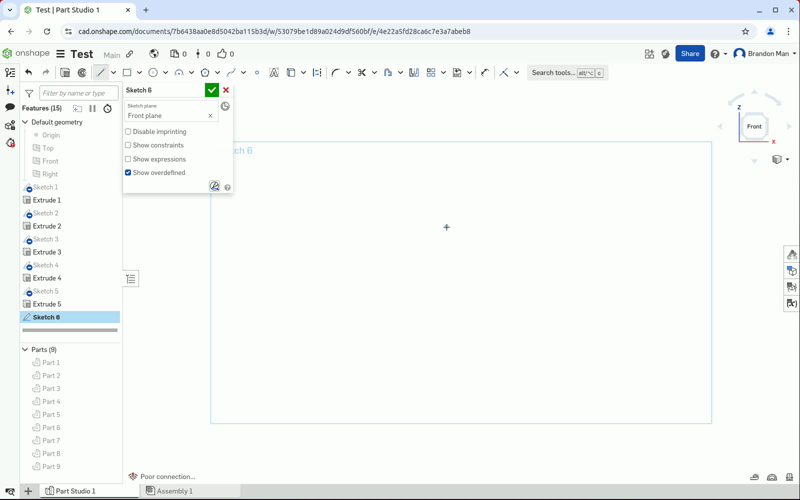
key_down(shift)
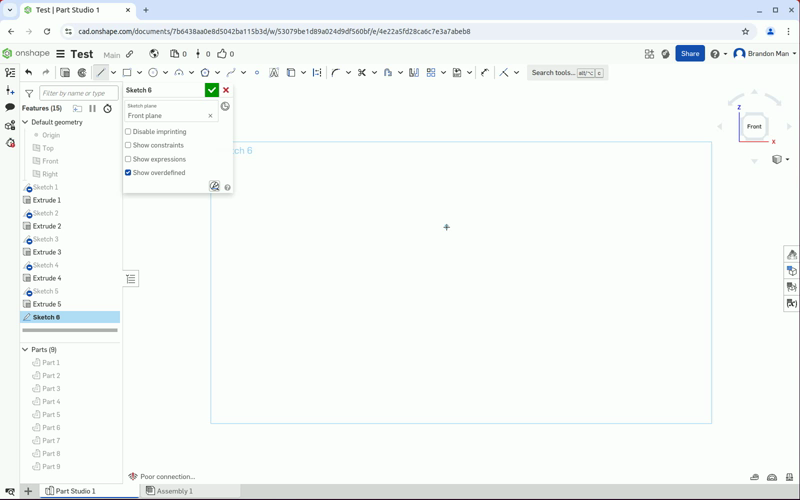
mouse_move(476, 226)
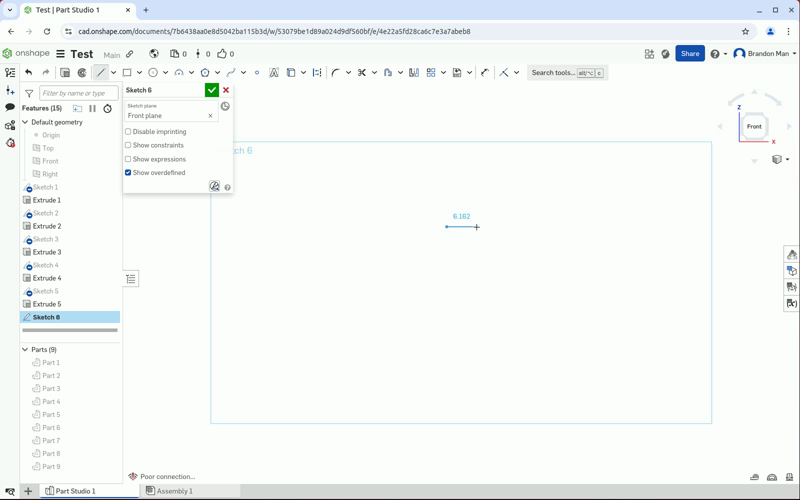
mouse_move(452, 284)
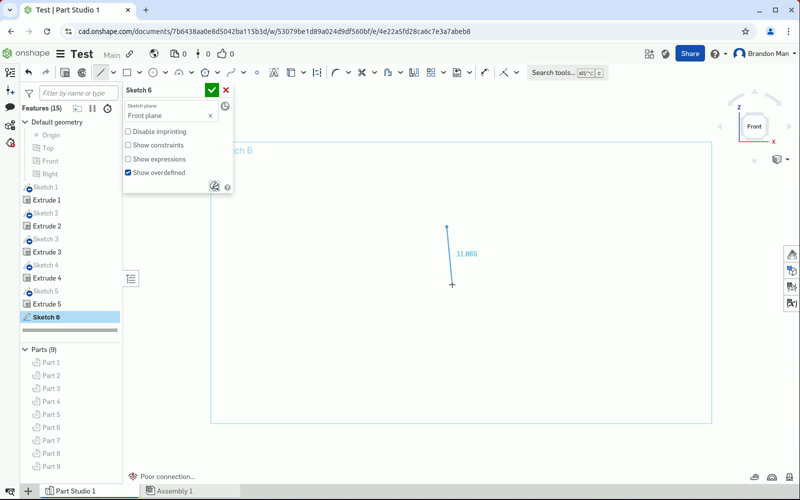
click(452, 284)
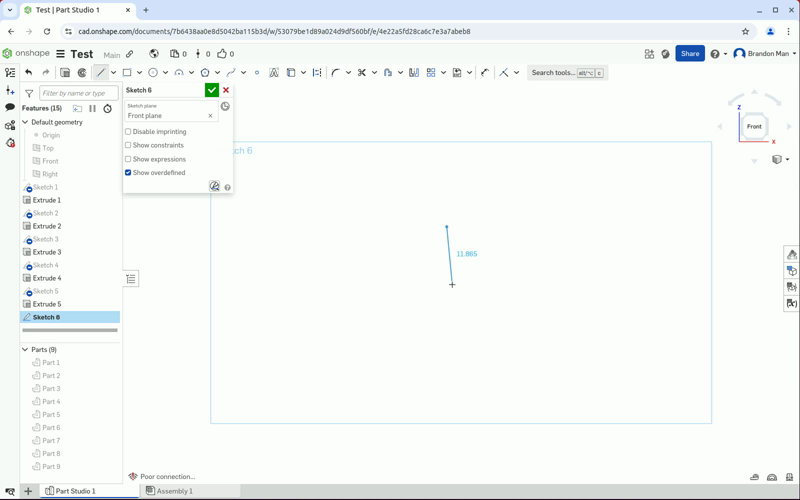
key_up(shift)
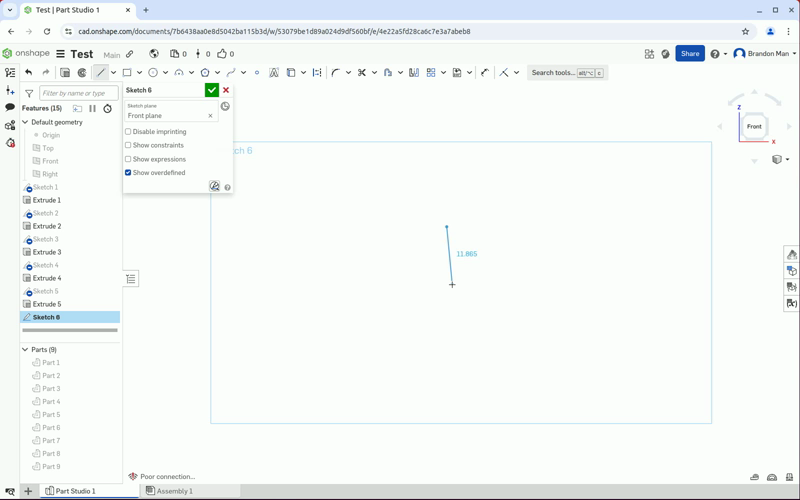
key(esc)
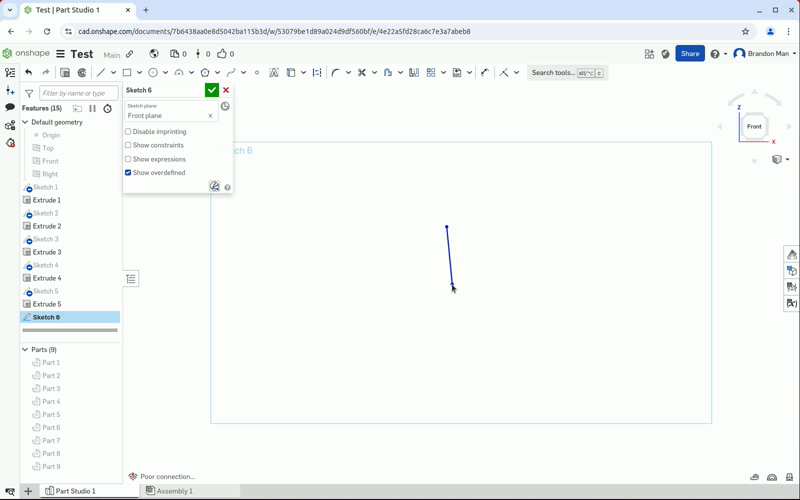
key(a)
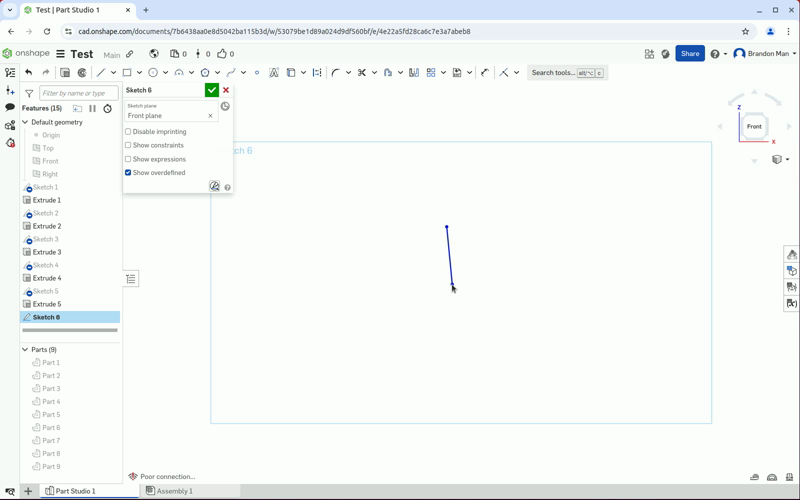
mouse_move(452, 284)
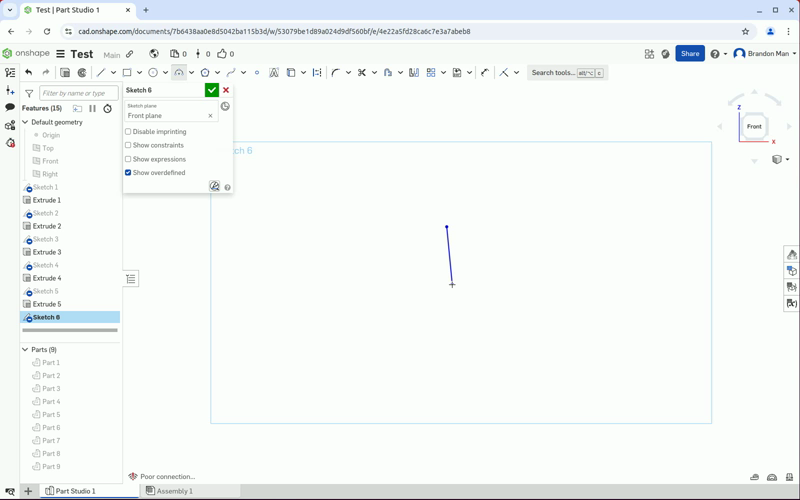
click(452, 284)
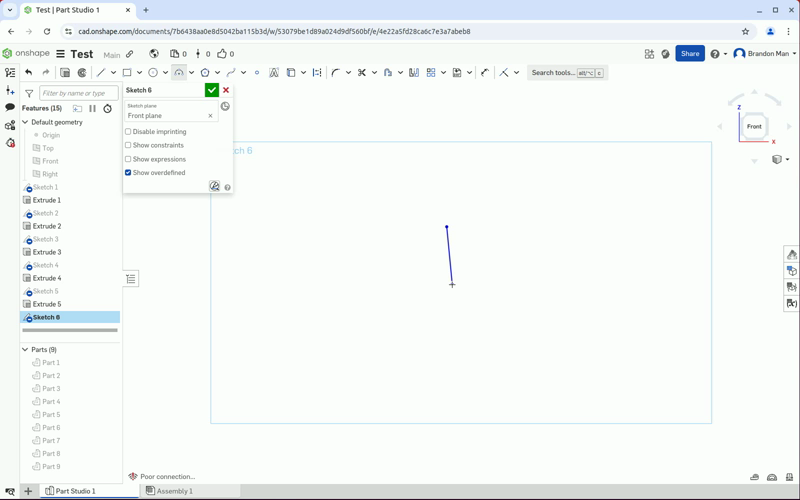
key_down(shift)
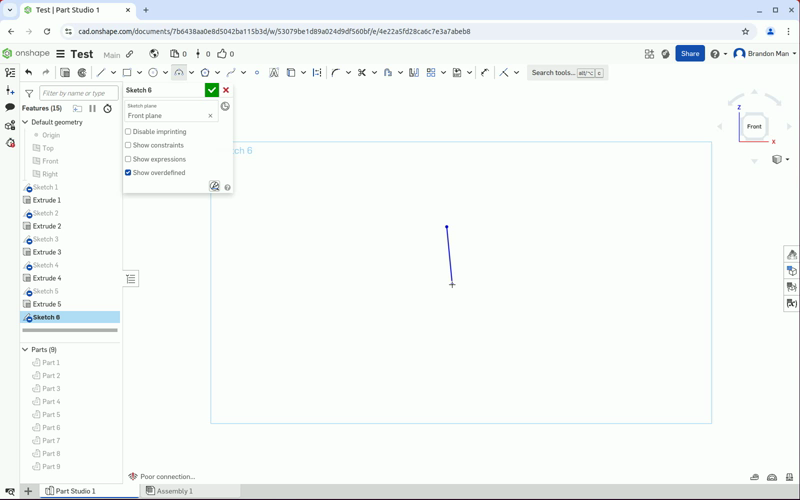
mouse_move(461, 291)
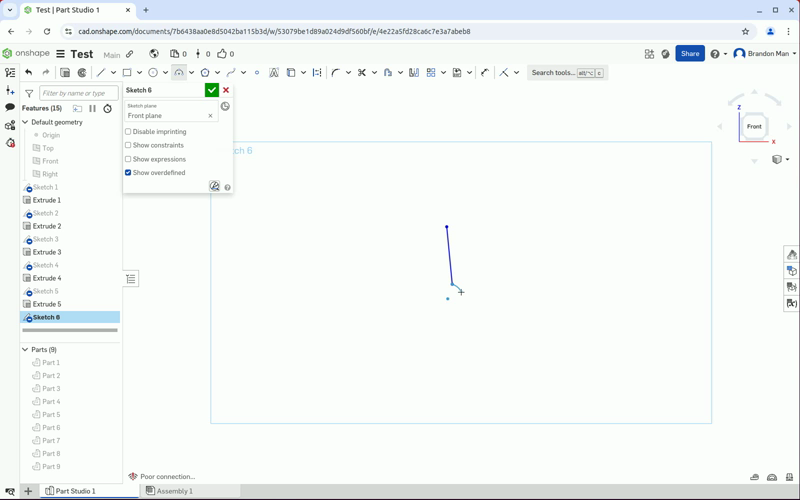
click(461, 291)
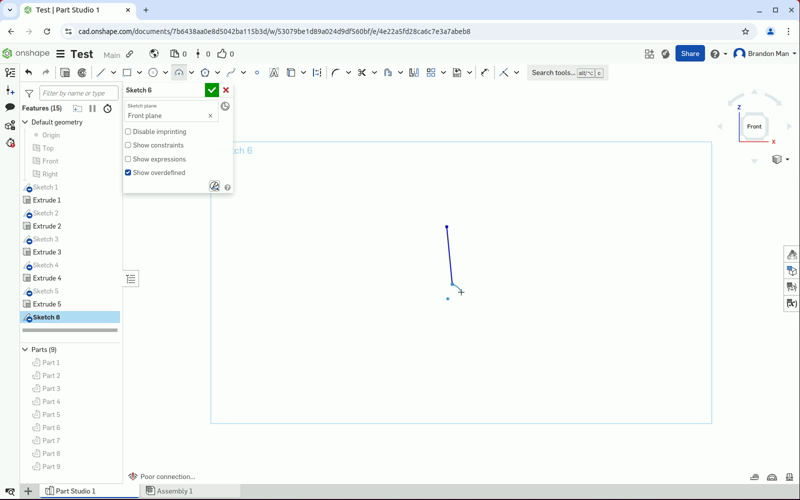
mouse_move(466, 276)
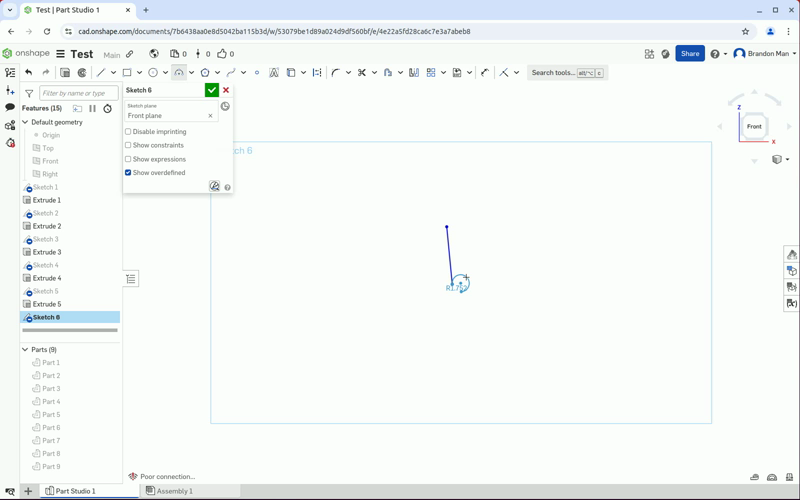
click(466, 276)
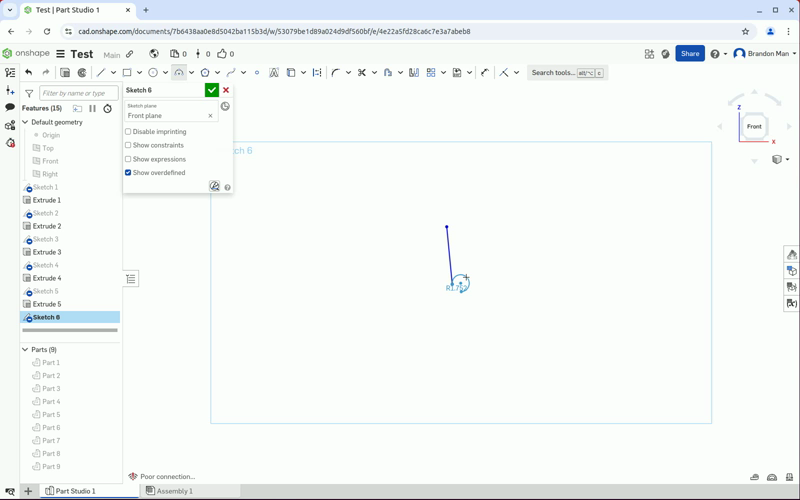
key_up(shift)
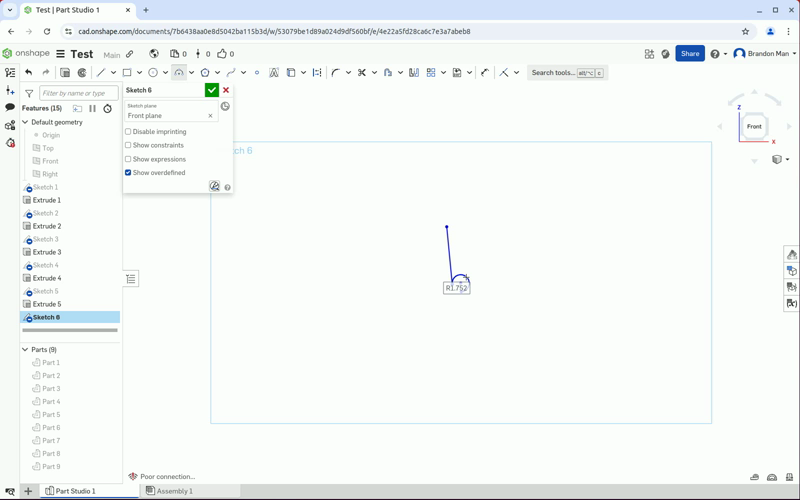
key(esc)
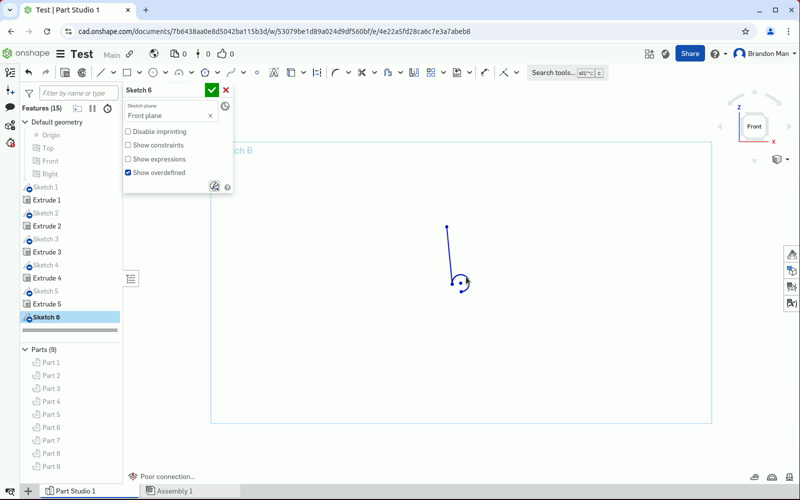
key(l)
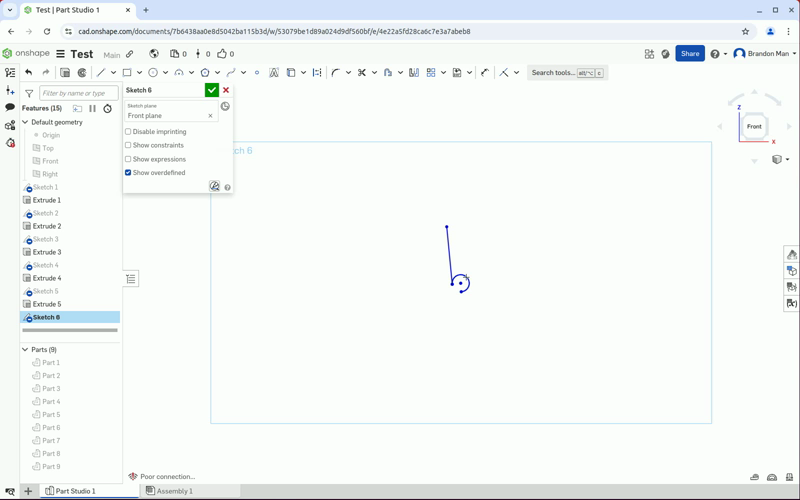
mouse_move(461, 291)
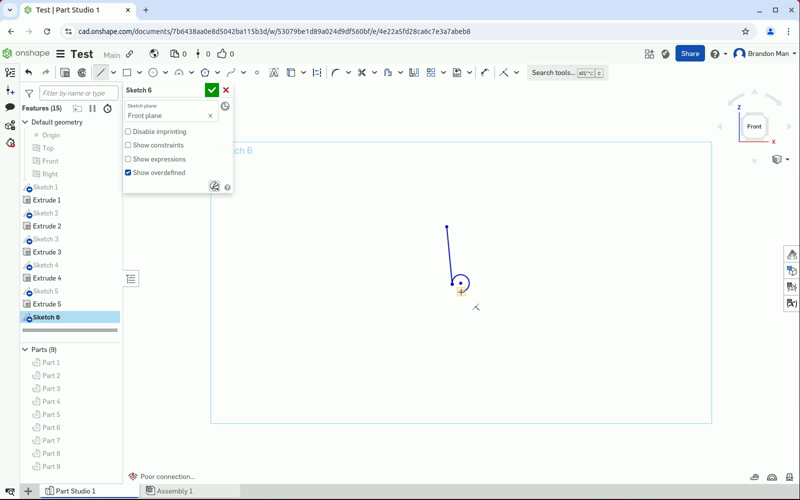
click(461, 291)
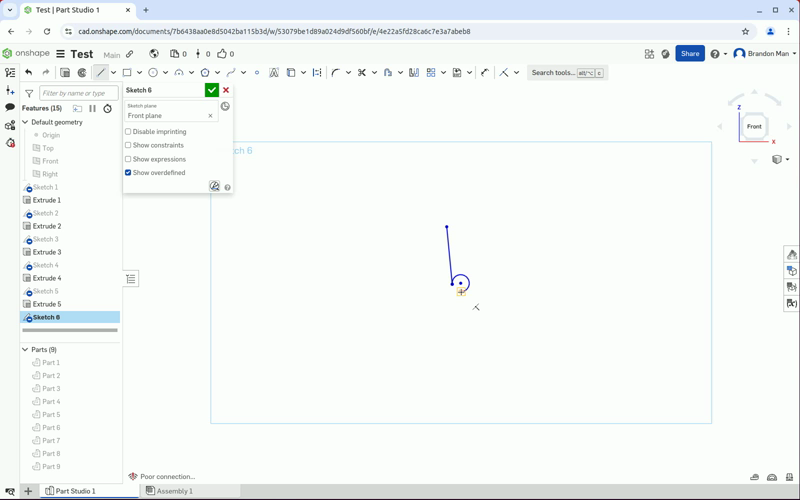
key_down(shift)
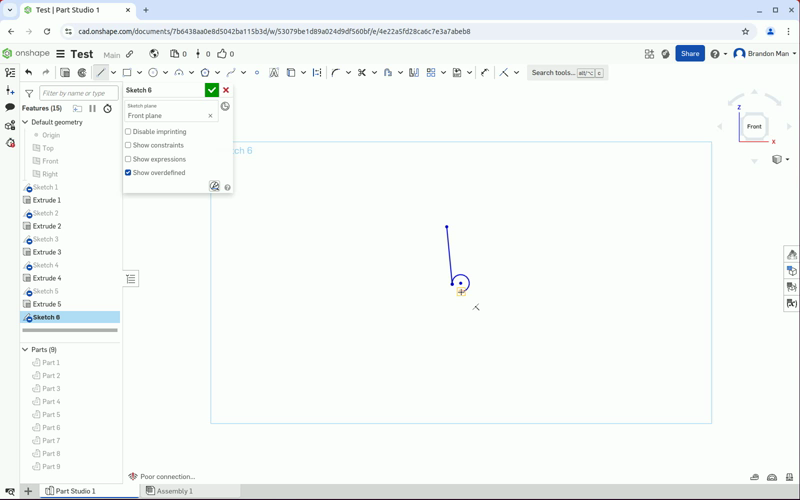
mouse_move(491, 291)
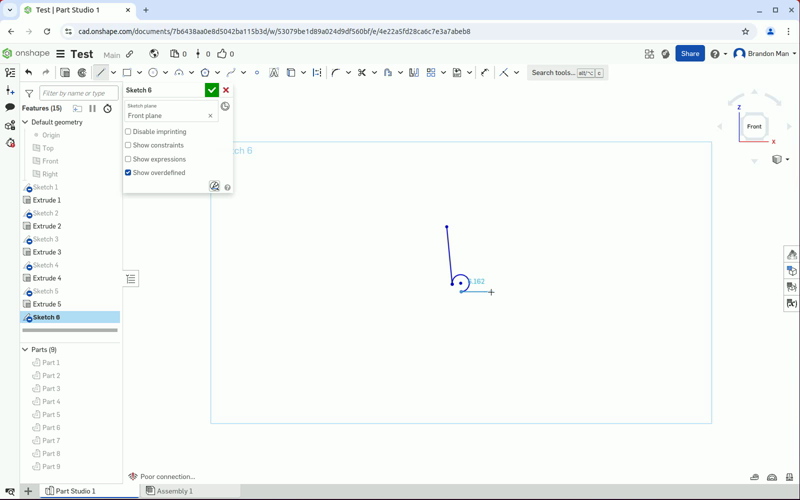
mouse_move(502, 290)
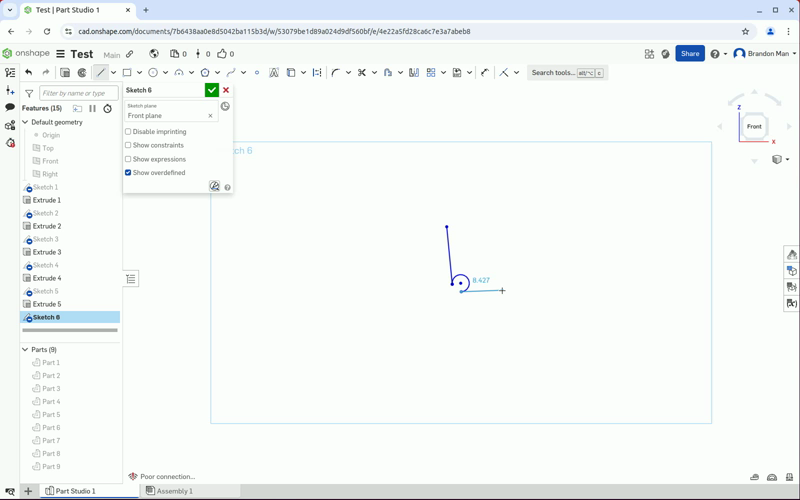
click(502, 290)
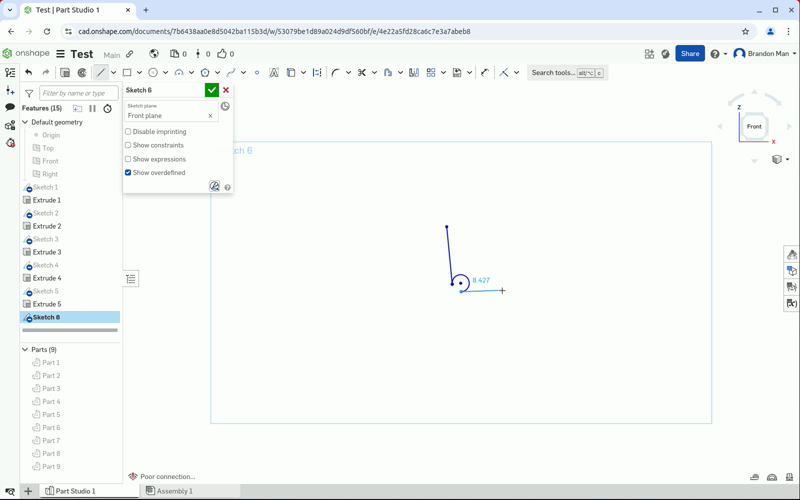
key_up(shift)
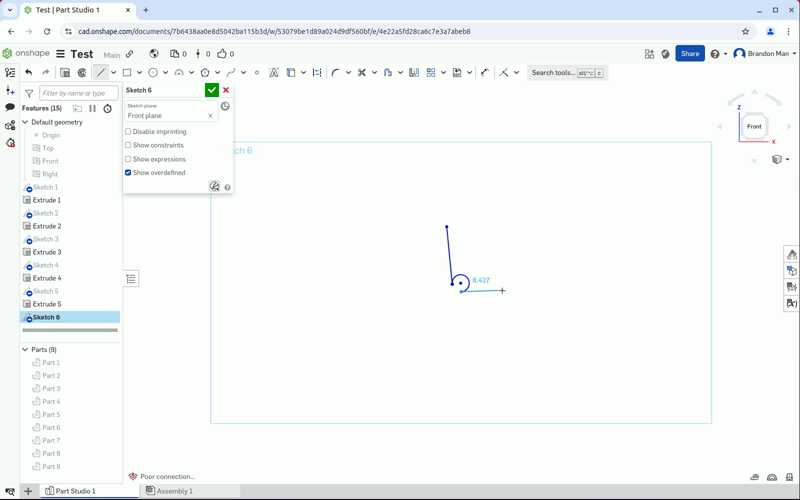
key(esc)
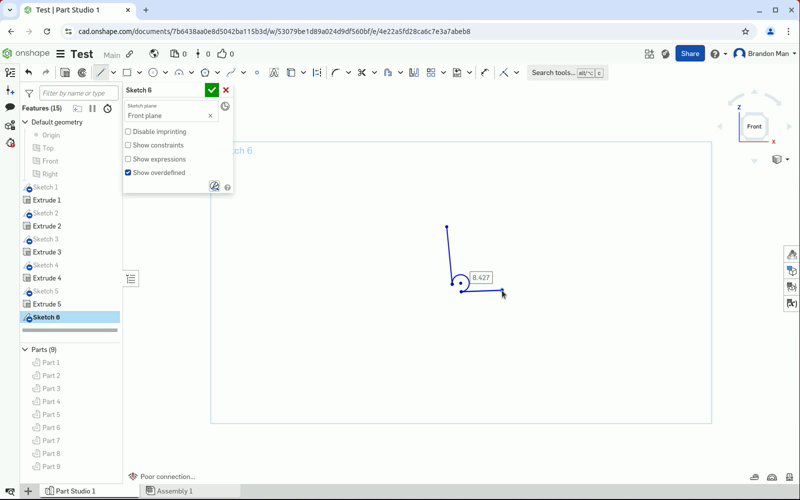
key(a)
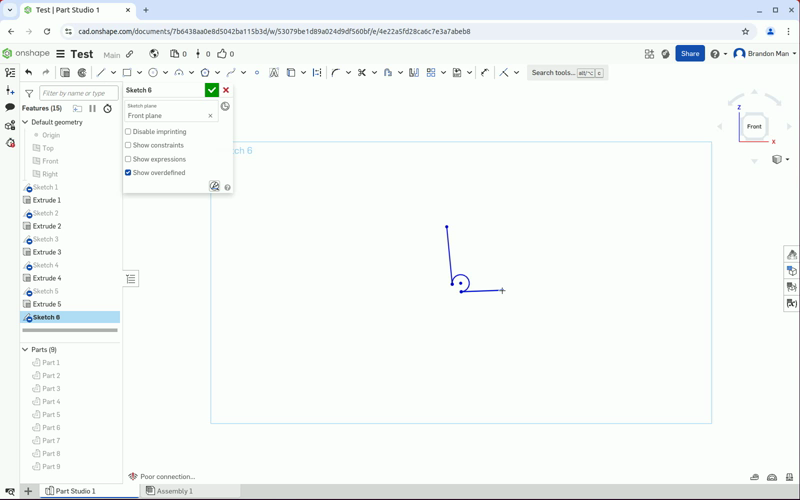
mouse_move(502, 290)
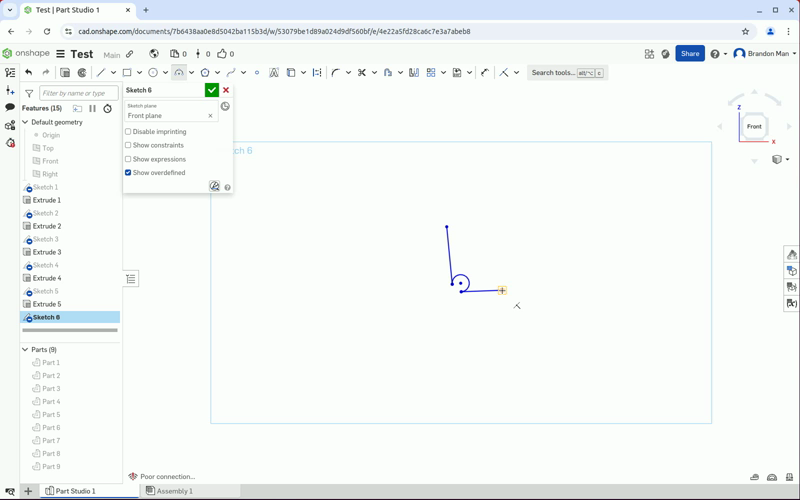
click(502, 290)
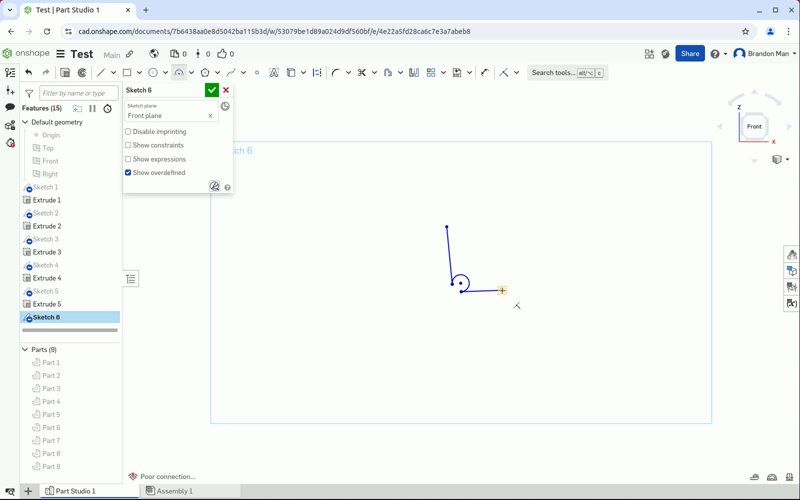
key_down(shift)
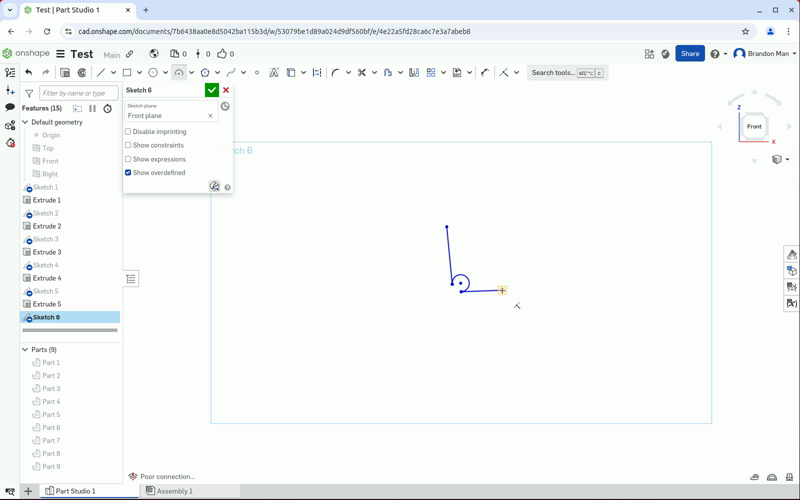
mouse_move(502, 276)
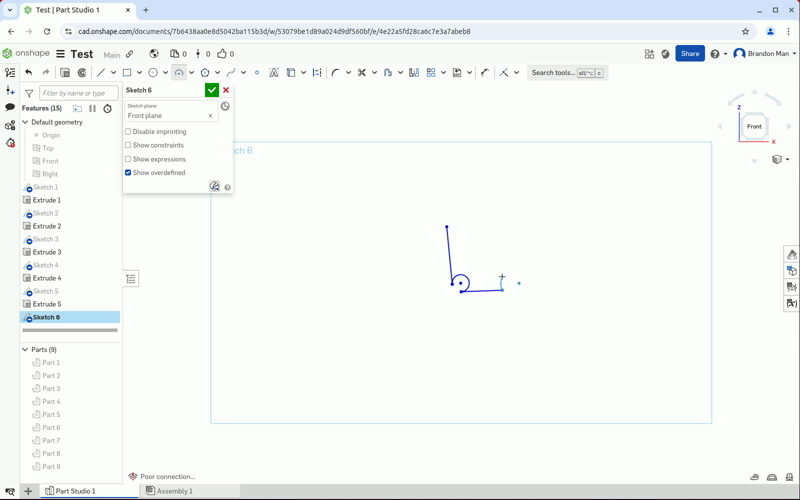
click(502, 276)
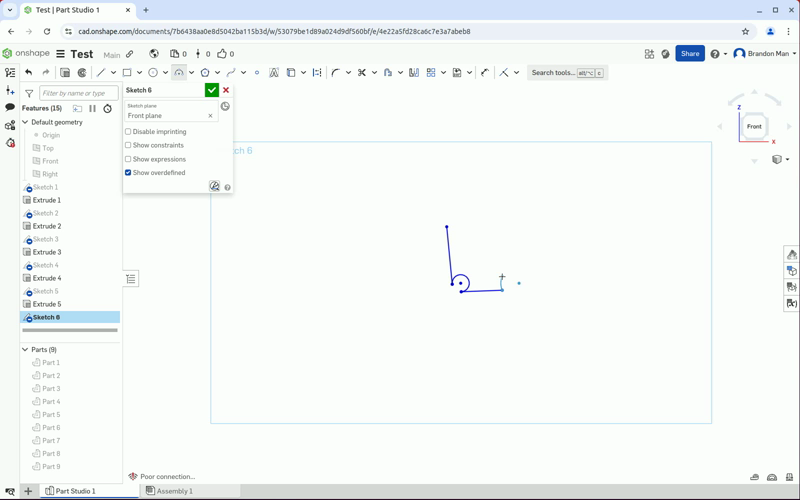
mouse_move(494, 282)
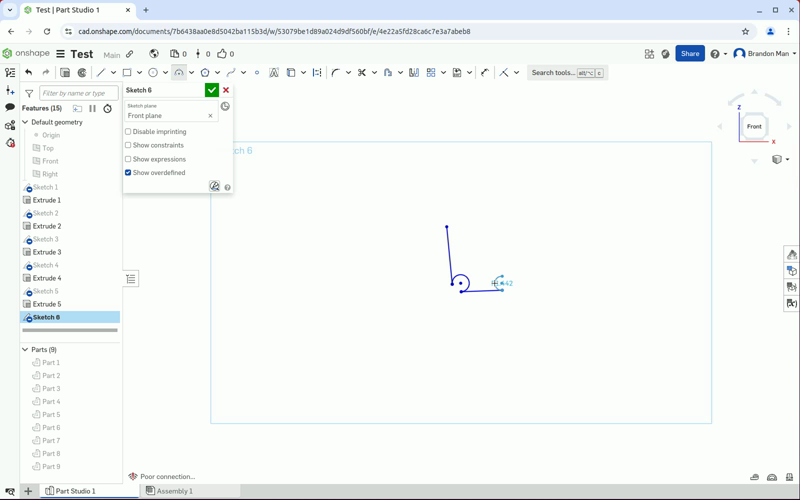
click(494, 282)
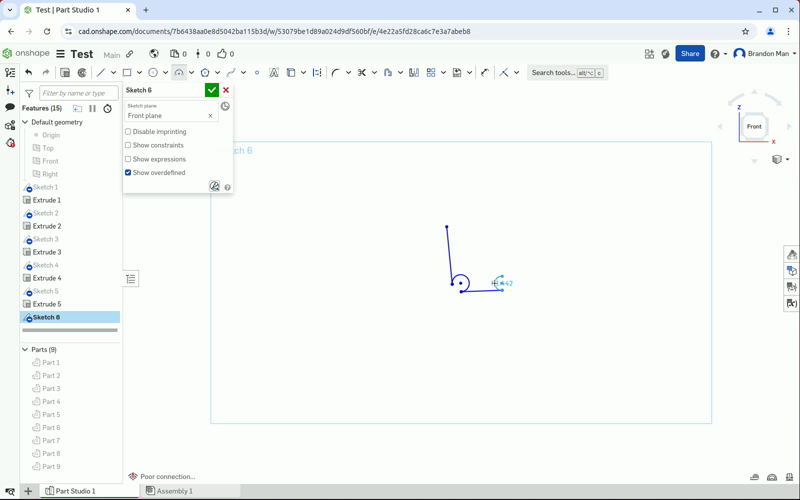
key_up(shift)
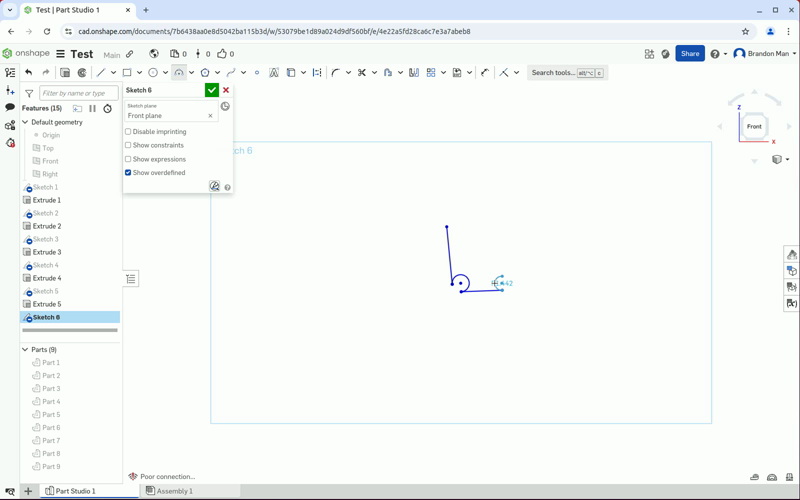
key(esc)
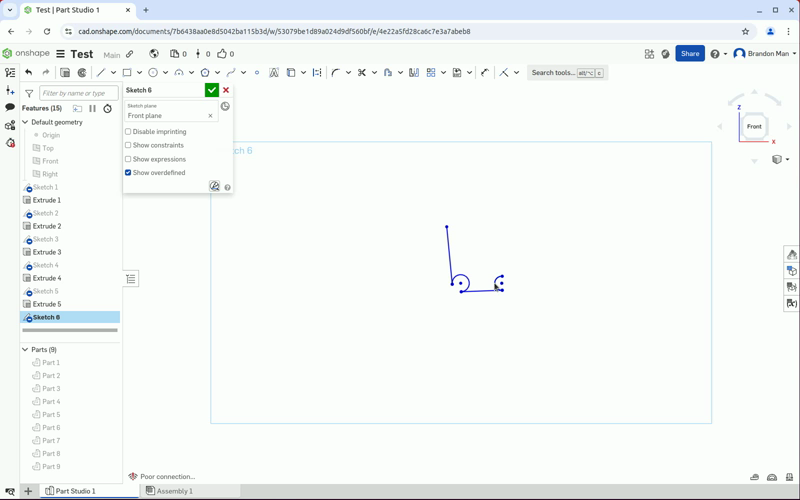
key(l)
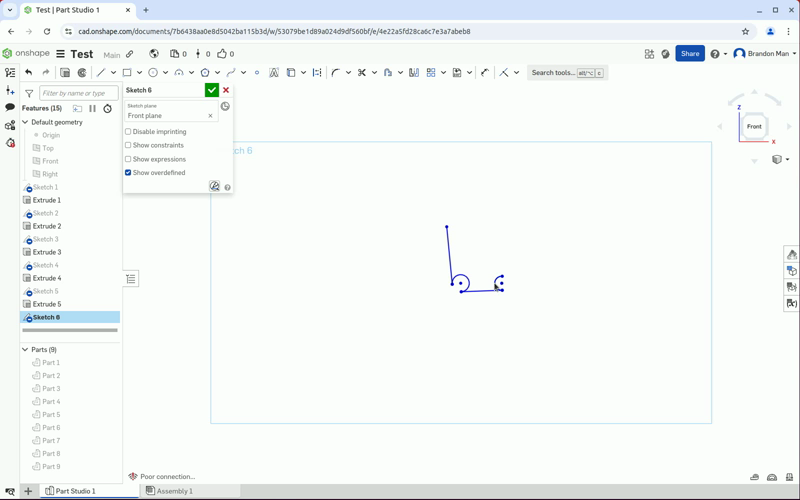
mouse_move(502, 276)
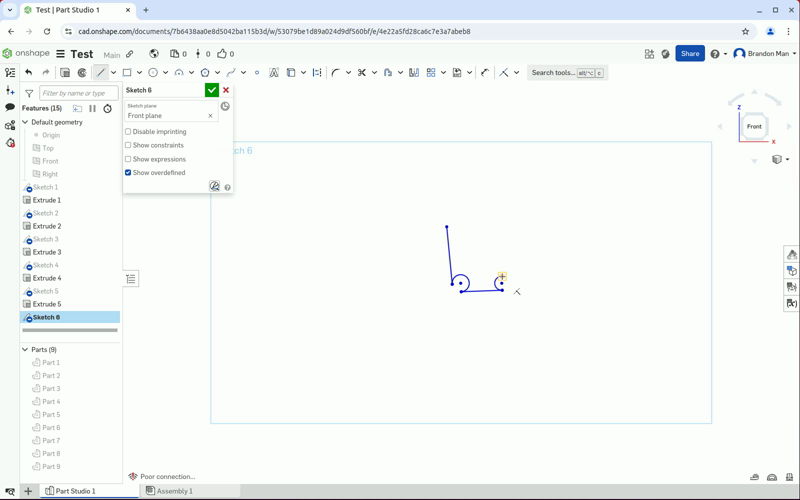
click(502, 276)
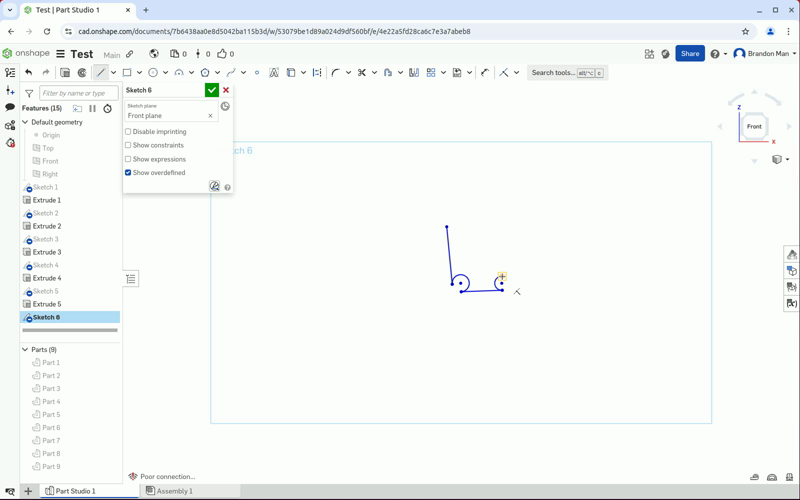
key_down(shift)
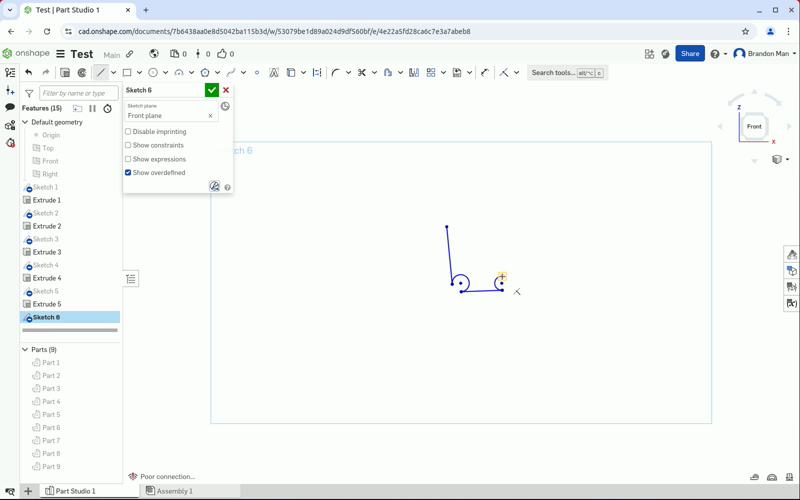
mouse_move(532, 276)
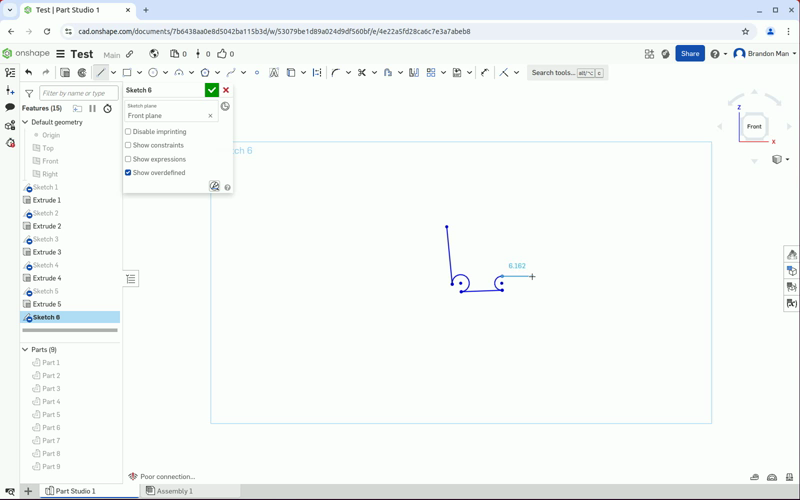
mouse_move(478, 275)
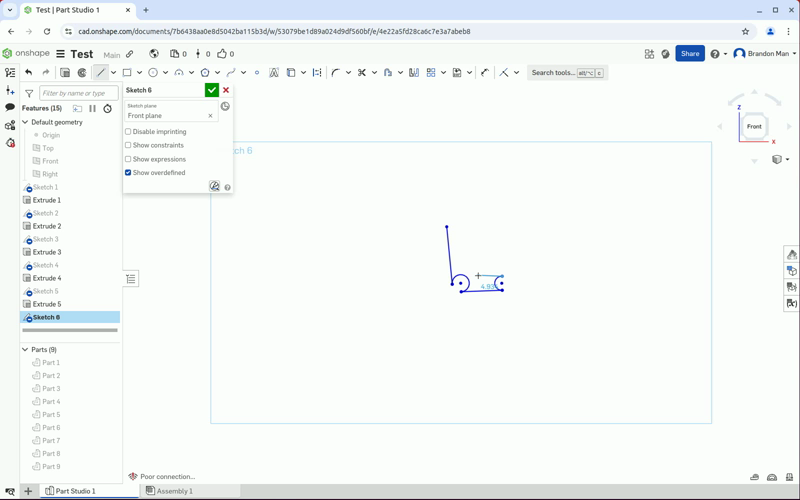
click(478, 275)
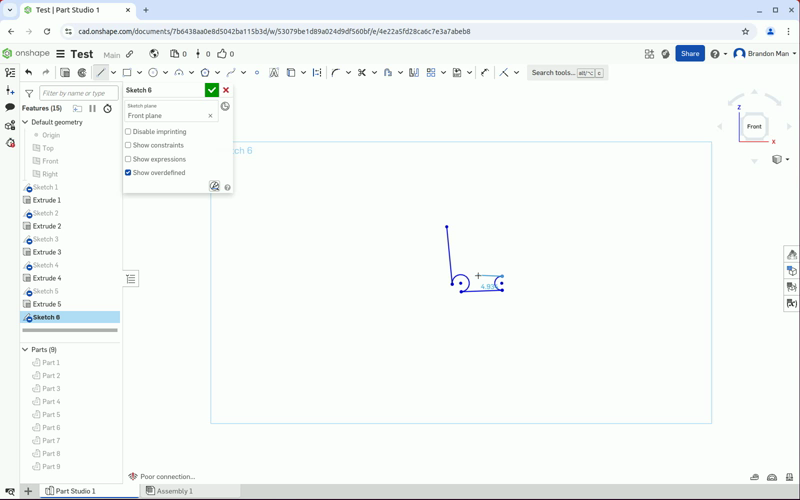
key_up(shift)
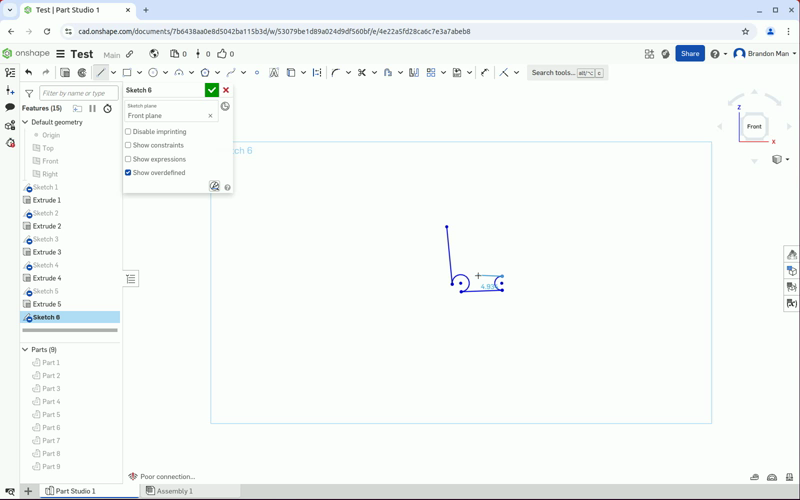
key(esc)
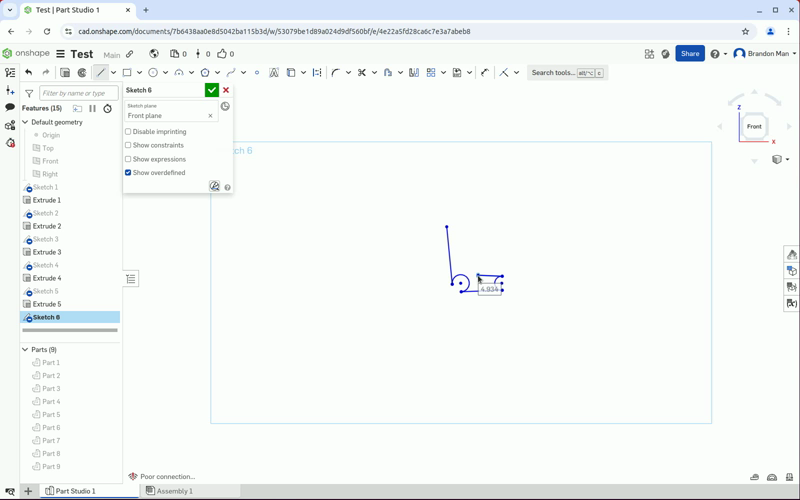
key(a)
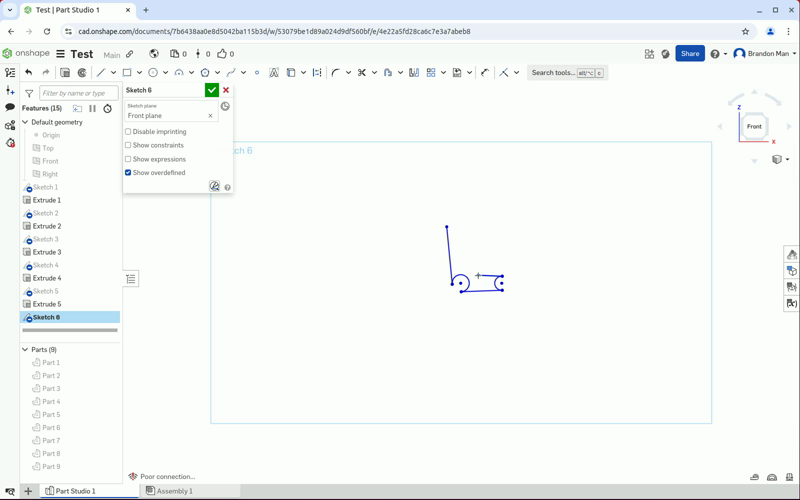
mouse_move(478, 275)
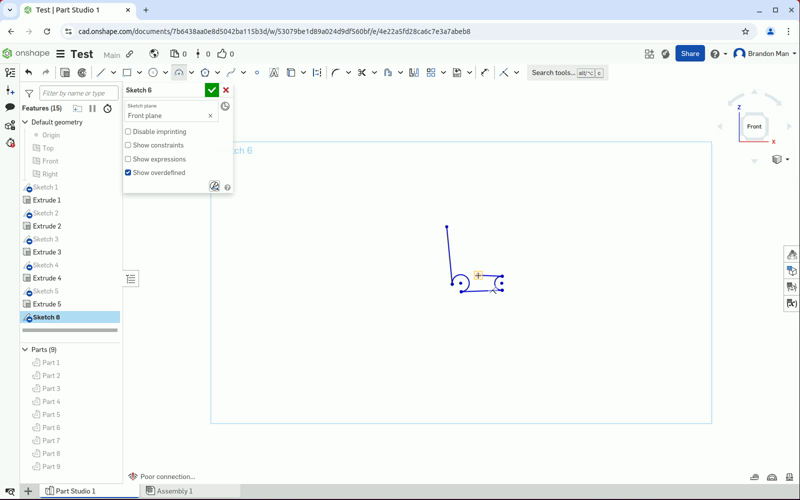
click(478, 275)
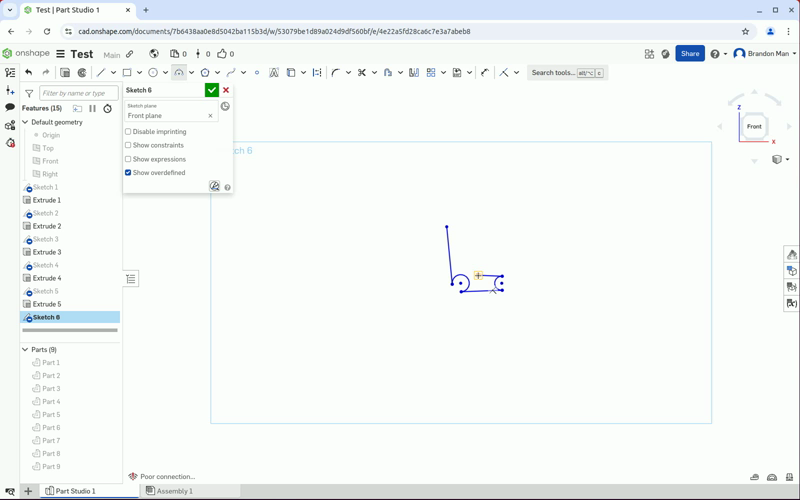
key_down(shift)
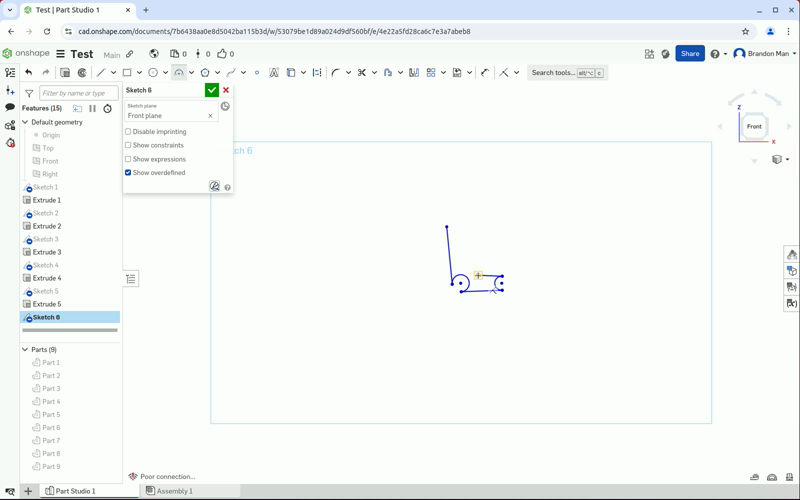
mouse_move(471, 267)
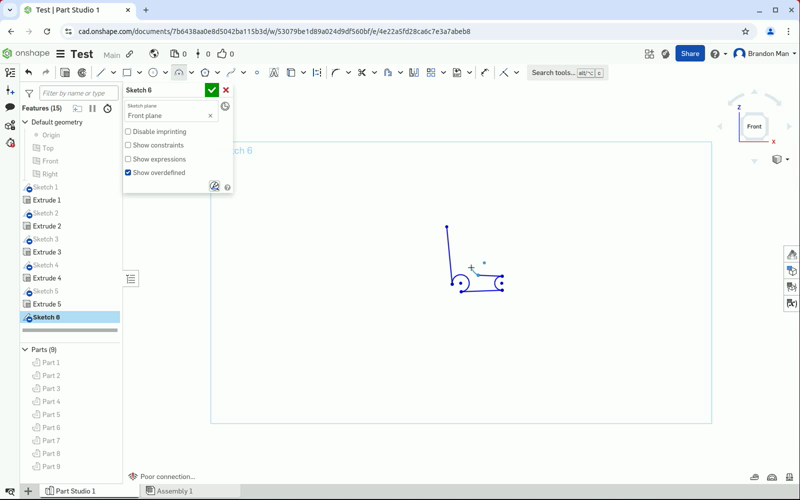
click(471, 267)
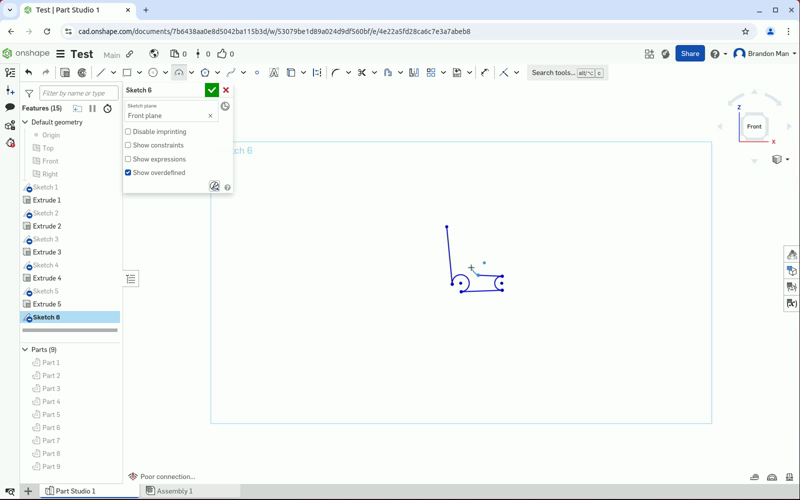
mouse_move(472, 272)
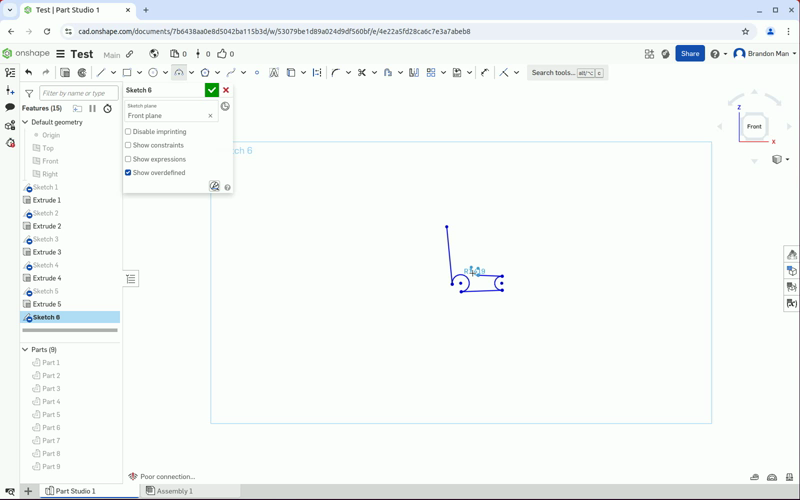
click(472, 272)
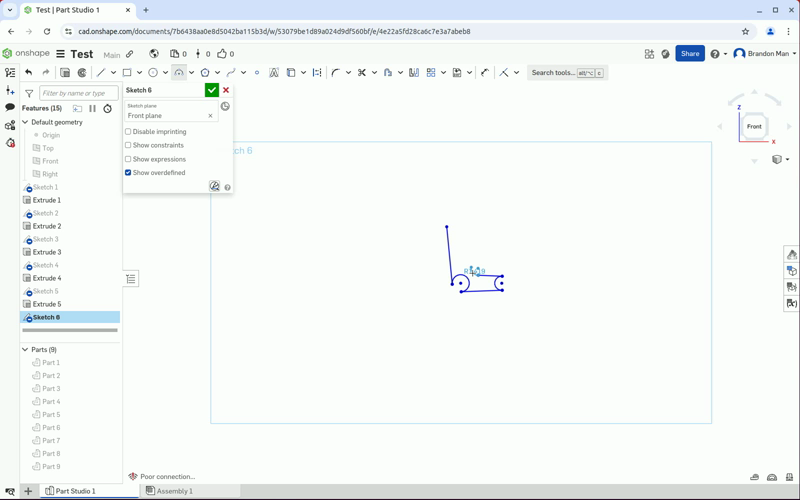
key_up(shift)
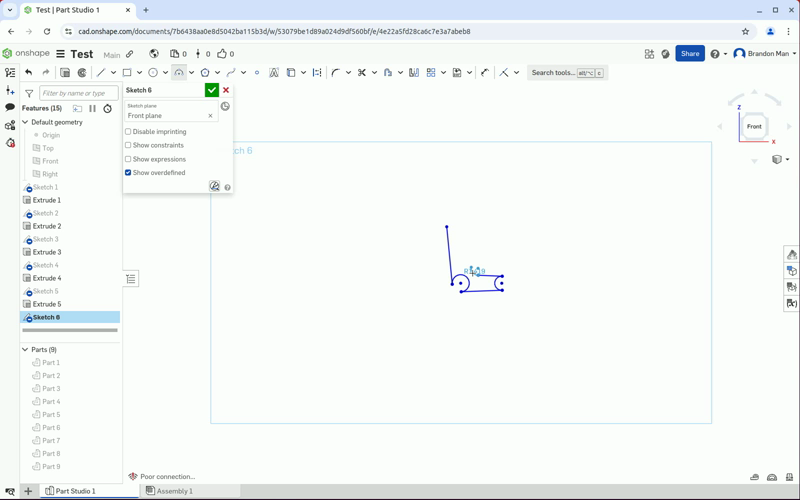
key(esc)
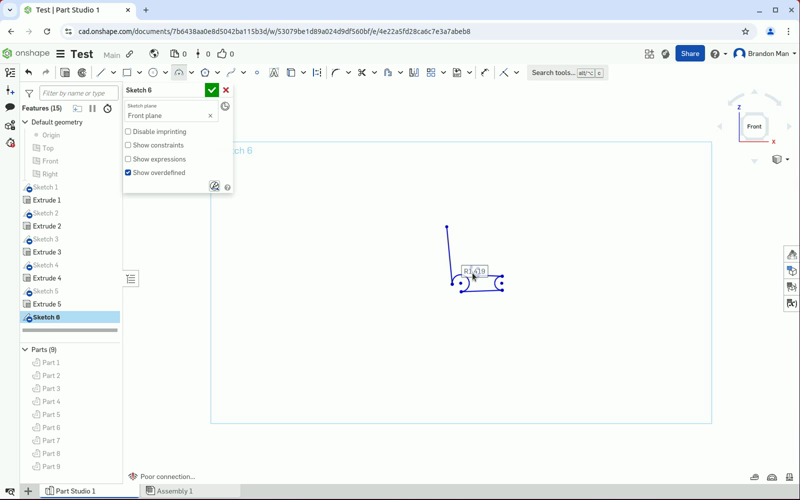
key(l)
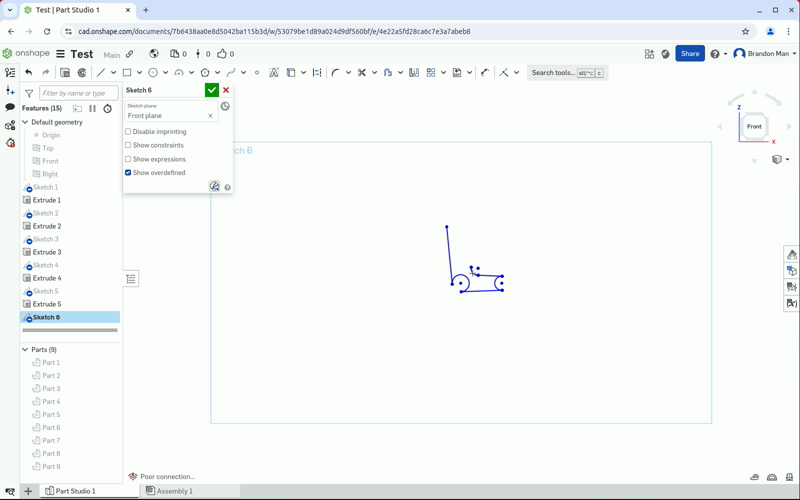
mouse_move(471, 267)
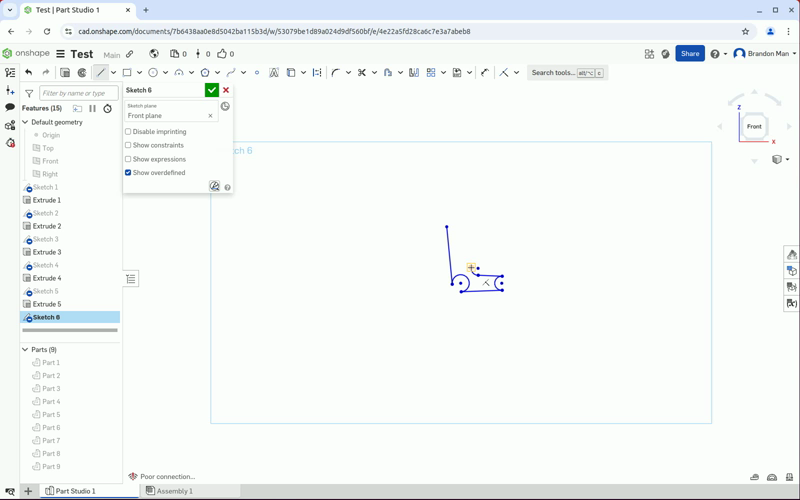
click(471, 267)
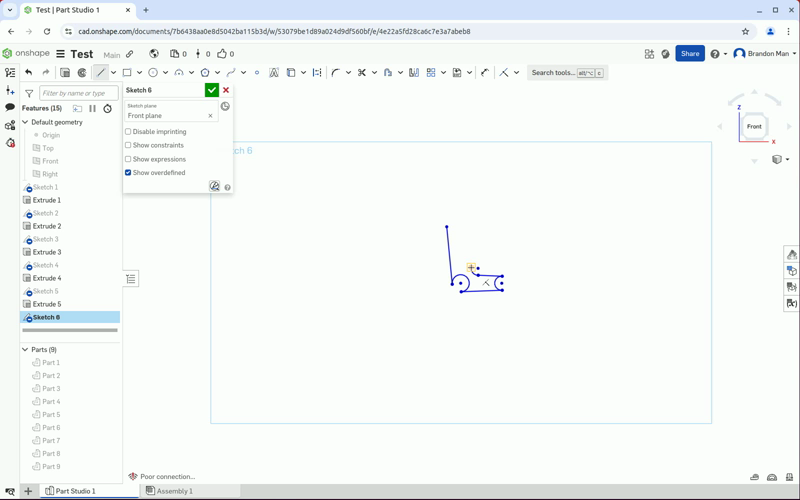
key_down(shift)
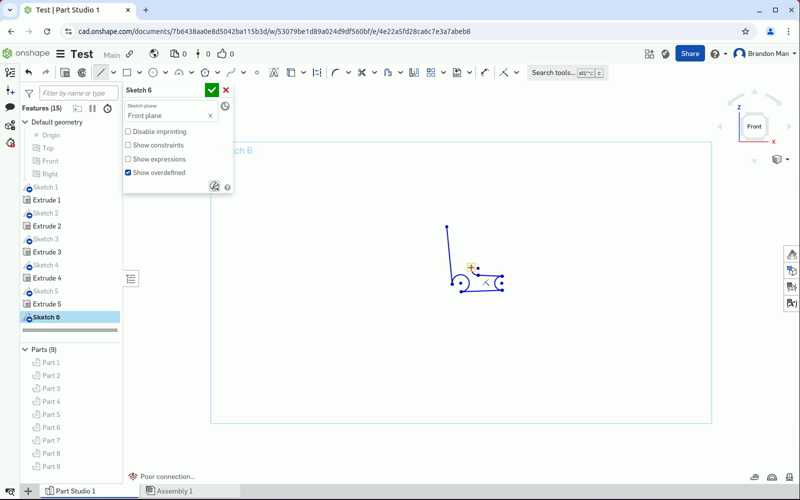
mouse_move(501, 267)
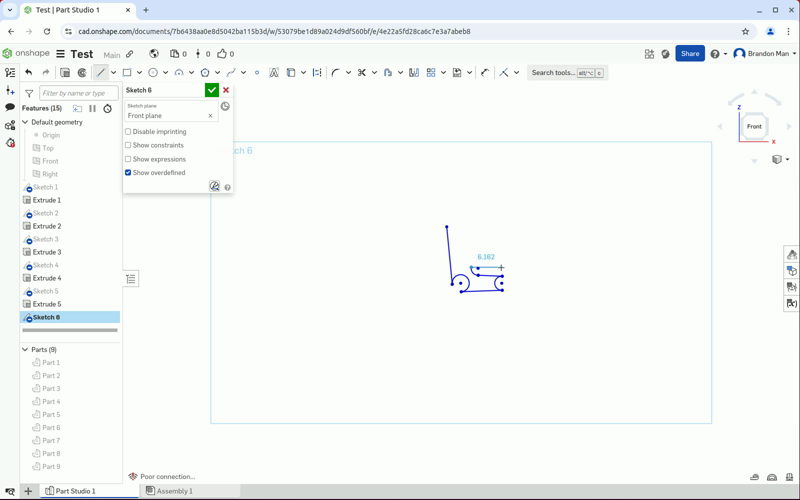
mouse_move(475, 226)
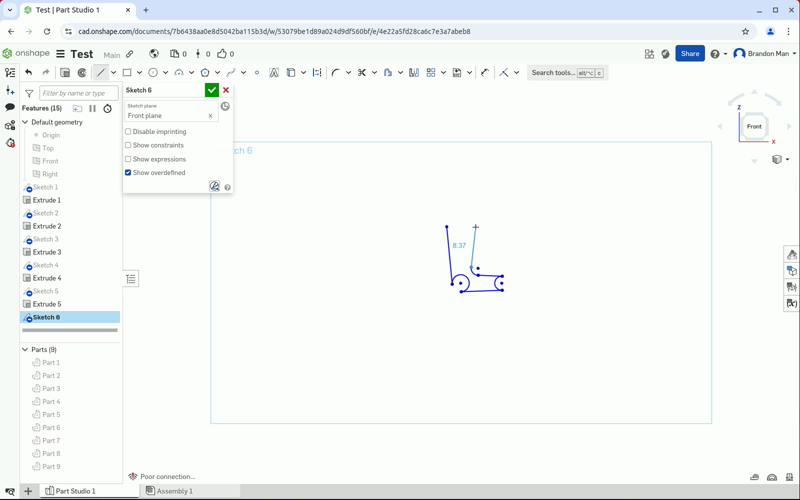
click(475, 226)
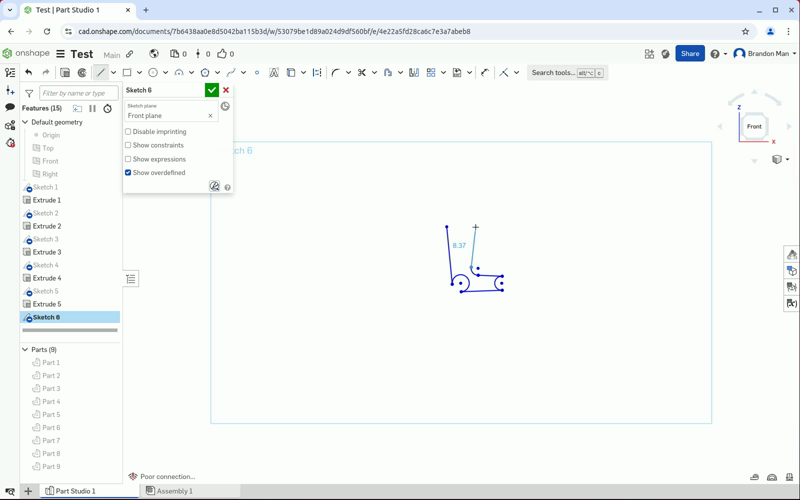
key_up(shift)
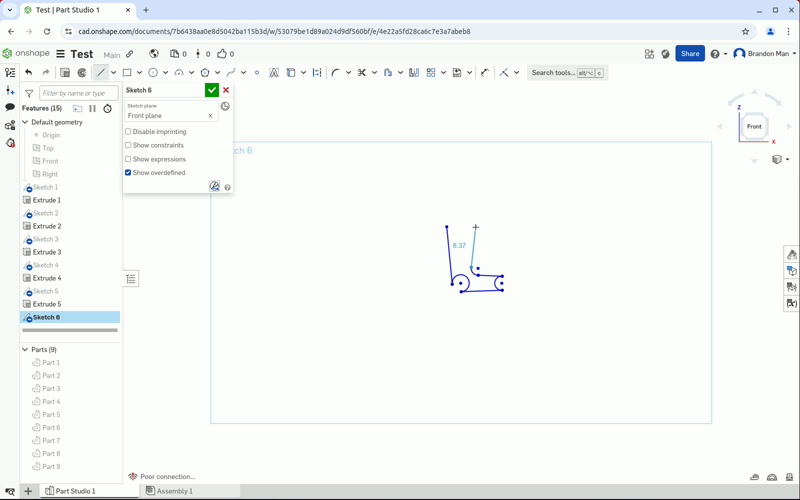
key(esc)
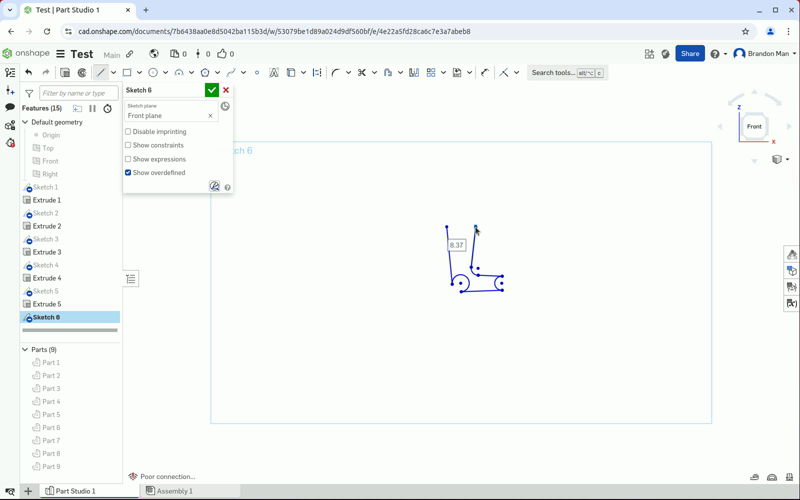
key(a)
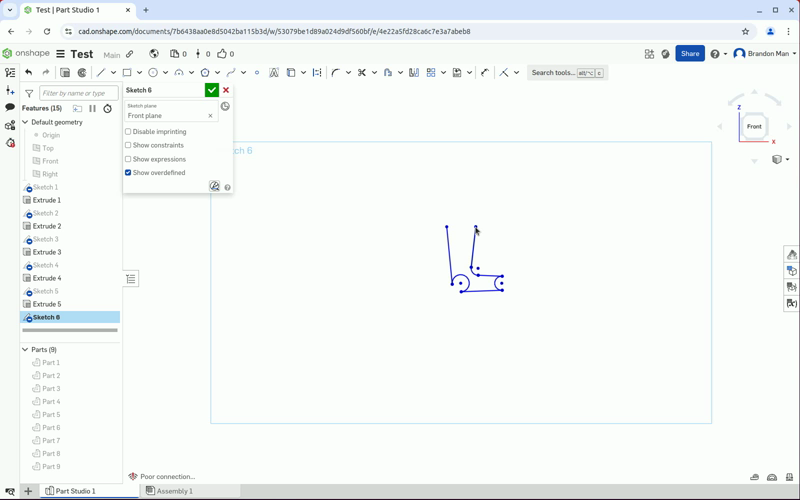
mouse_move(475, 226)
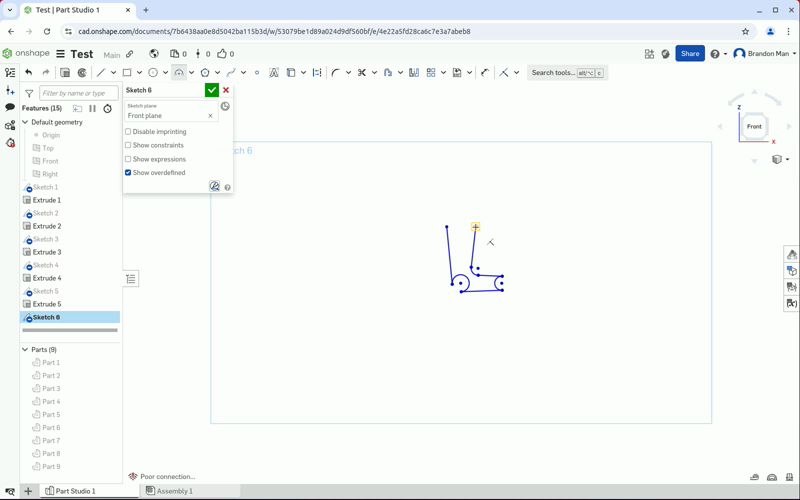
click(475, 226)
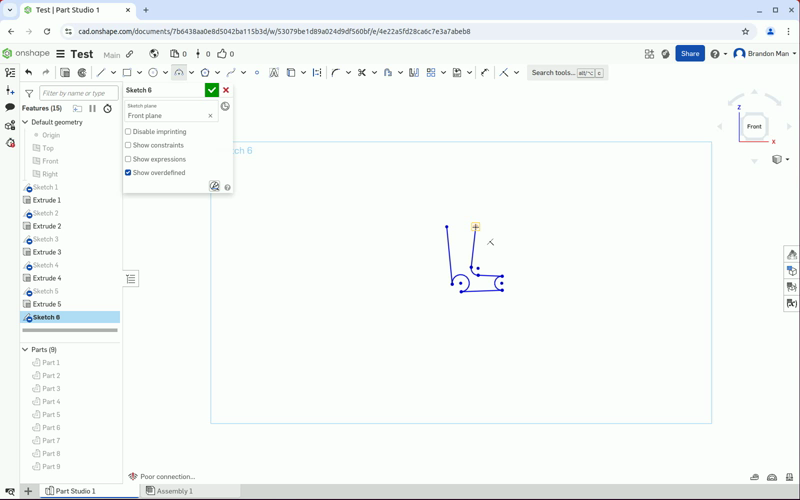
mouse_move(446, 226)
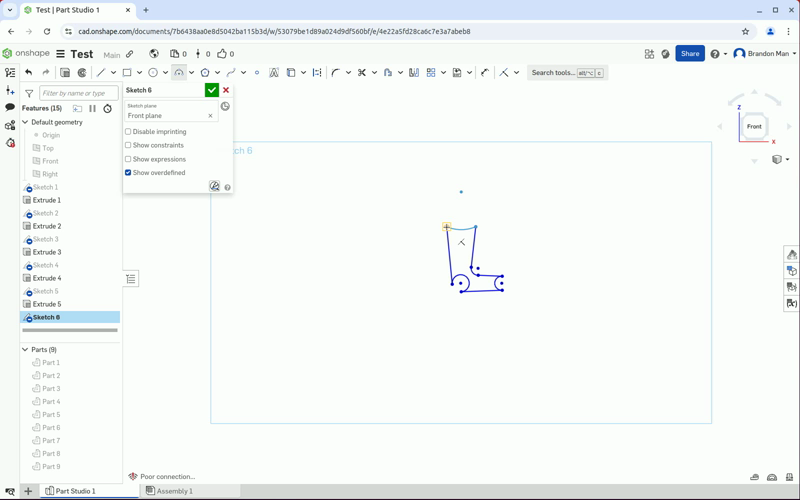
click(446, 226)
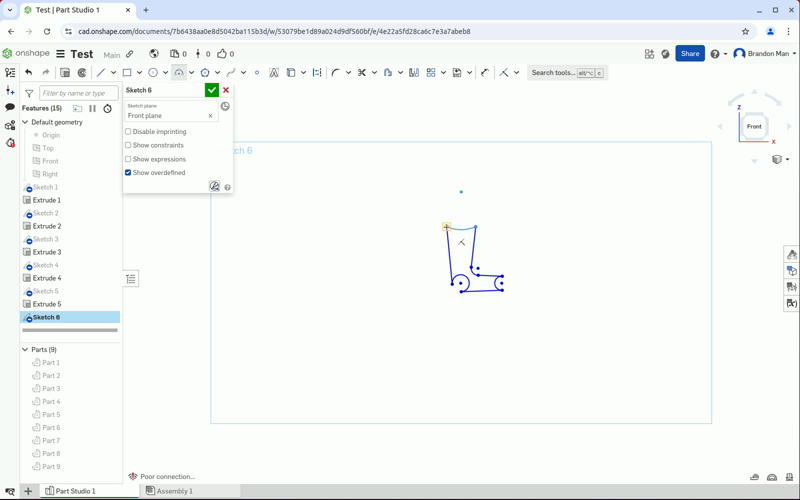
key_down(shift)
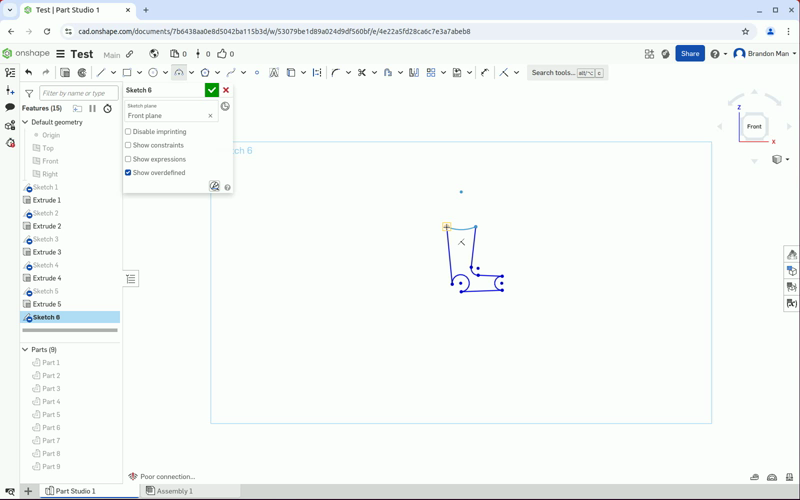
mouse_move(461, 239)
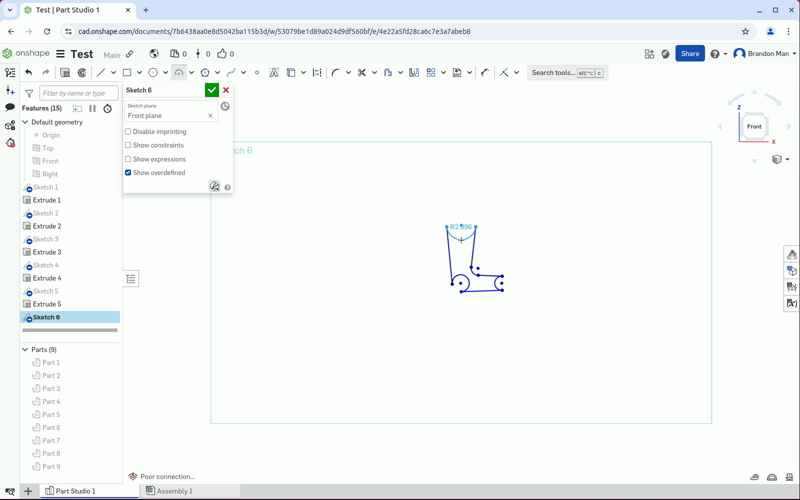
click(461, 239)
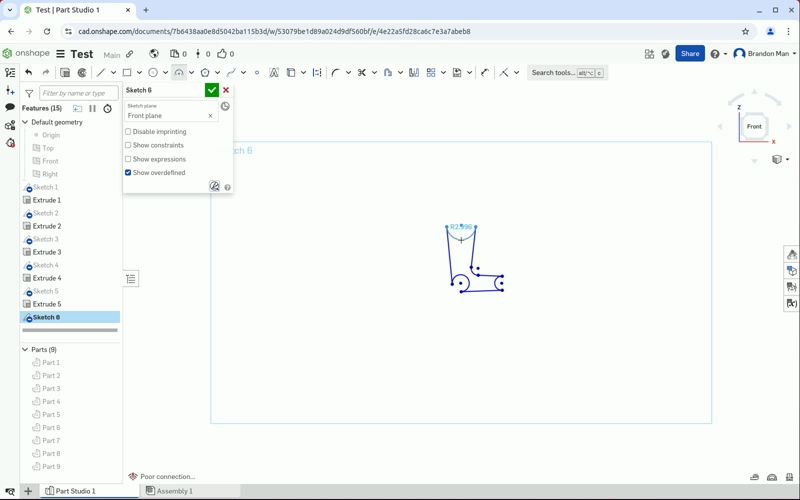
key_up(shift)
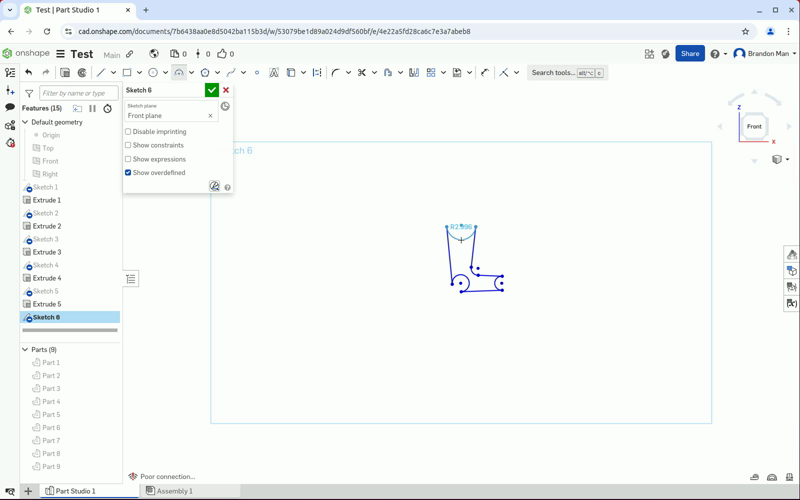
key(esc)
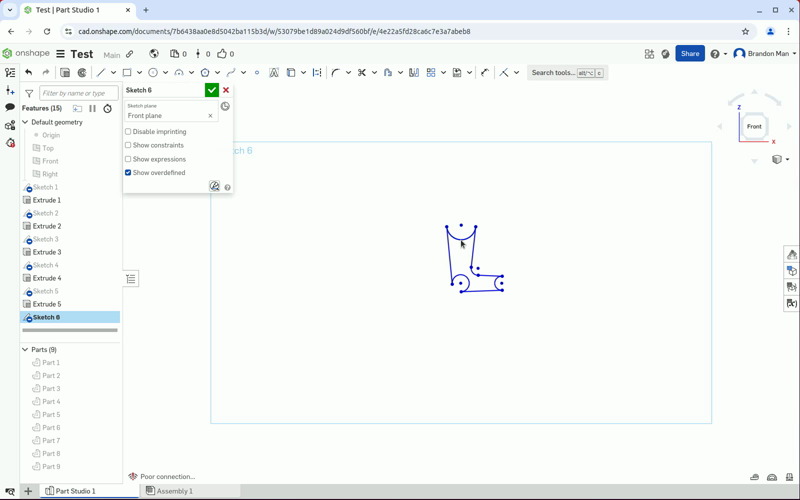
mouse_move(460, 259)
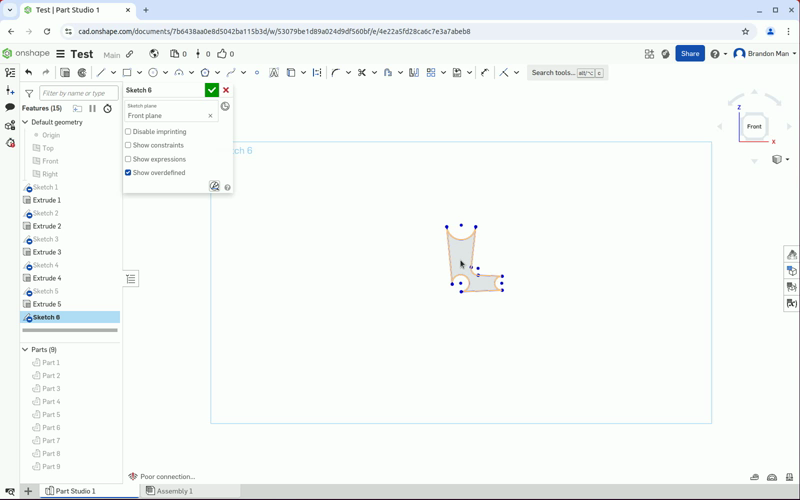
scroll(6)
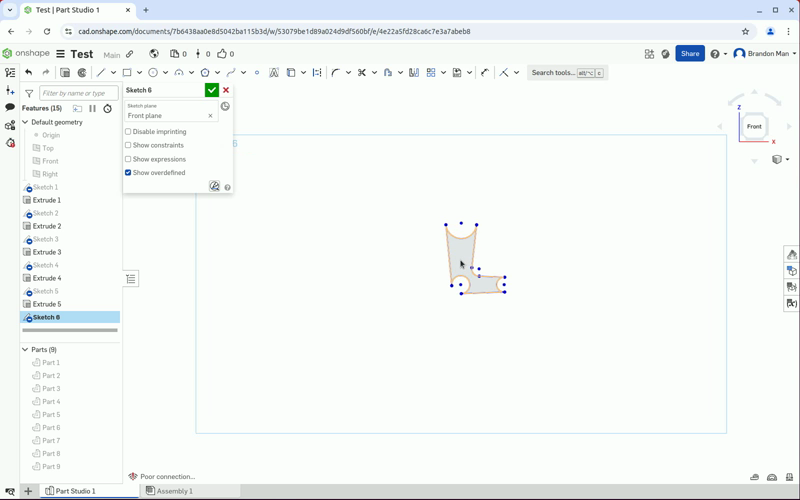
scroll(6)
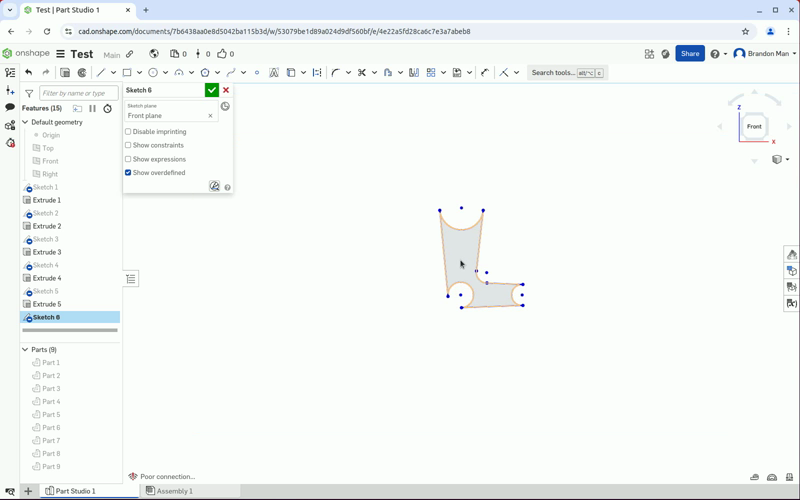
scroll(6)
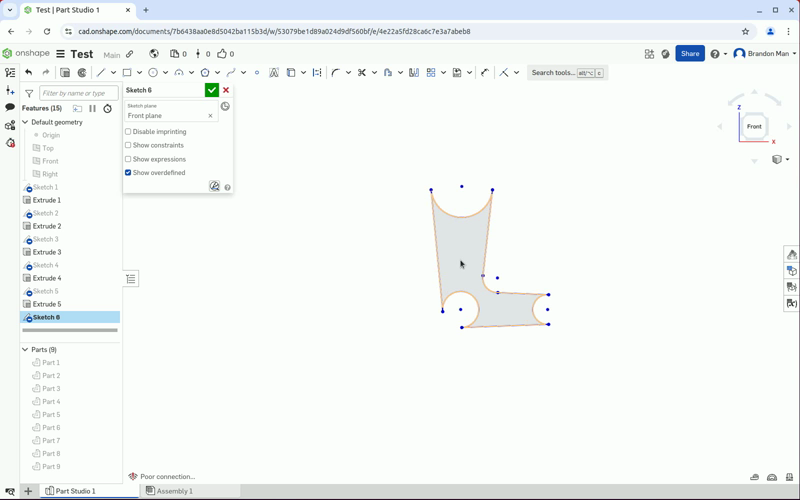
scroll(6)
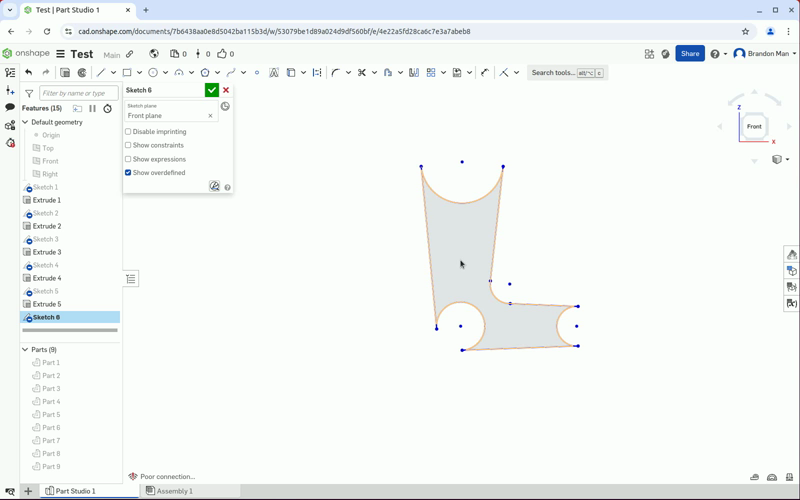
scroll(6)
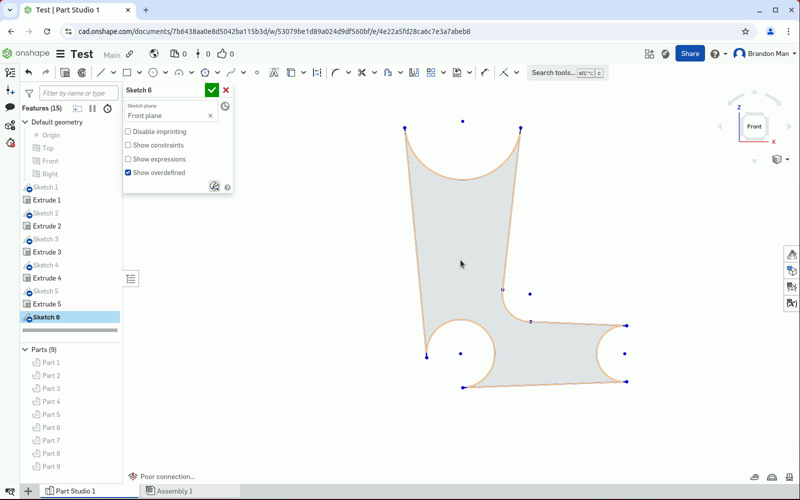
scroll(6)
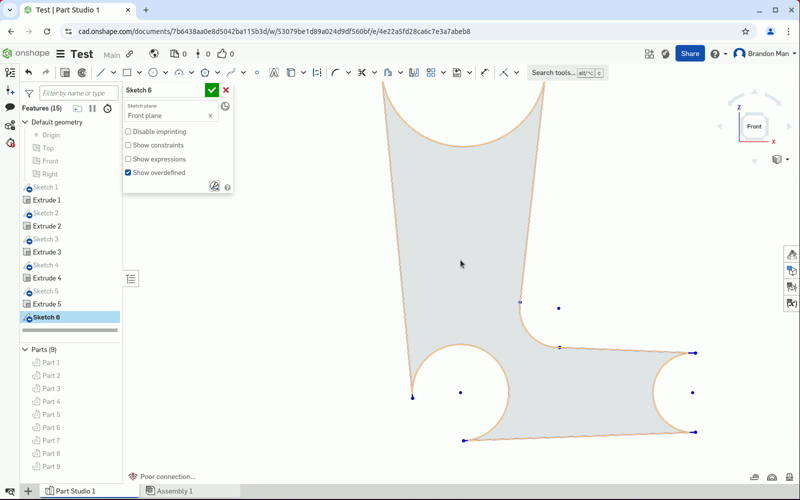
scroll(6)
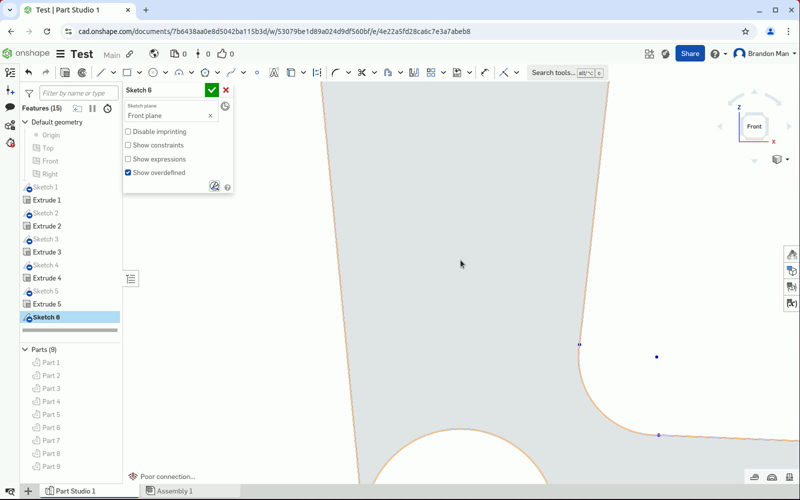
click(460, 259)
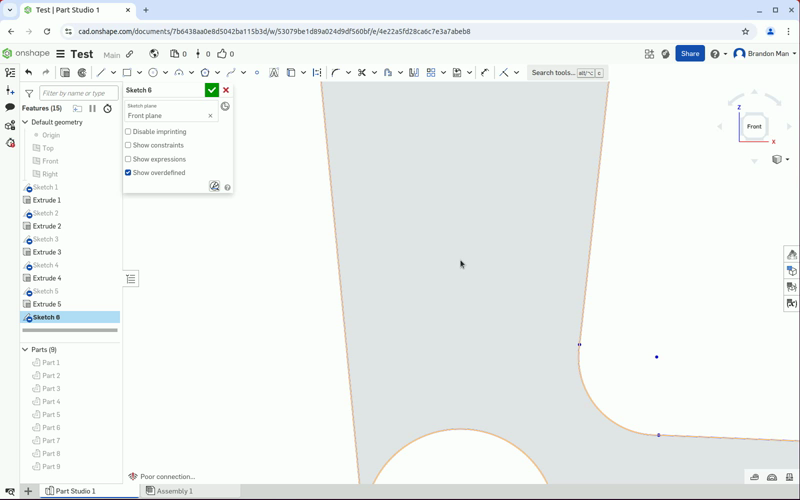
scroll(-6)
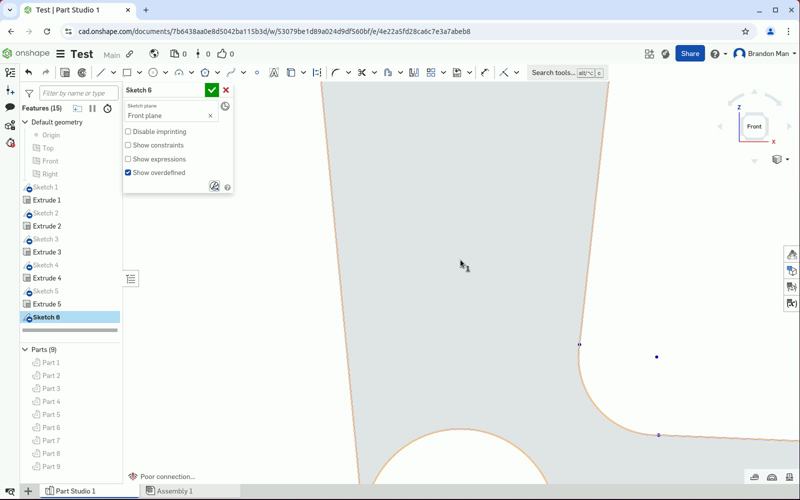
scroll(-6)
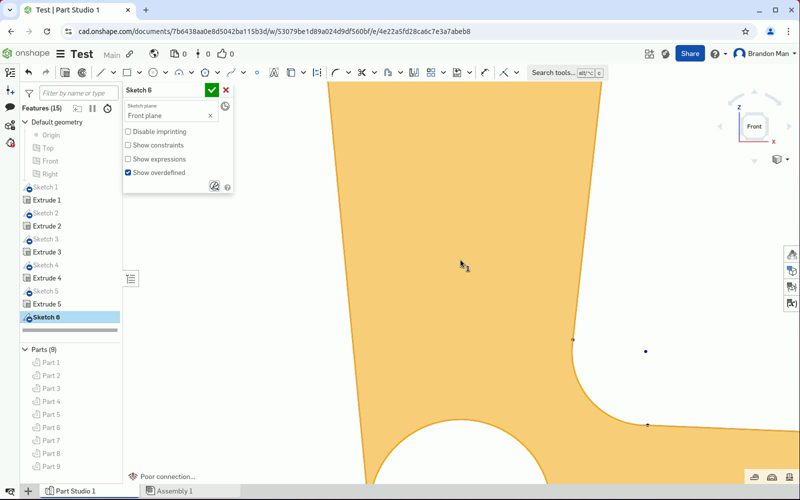
scroll(-6)
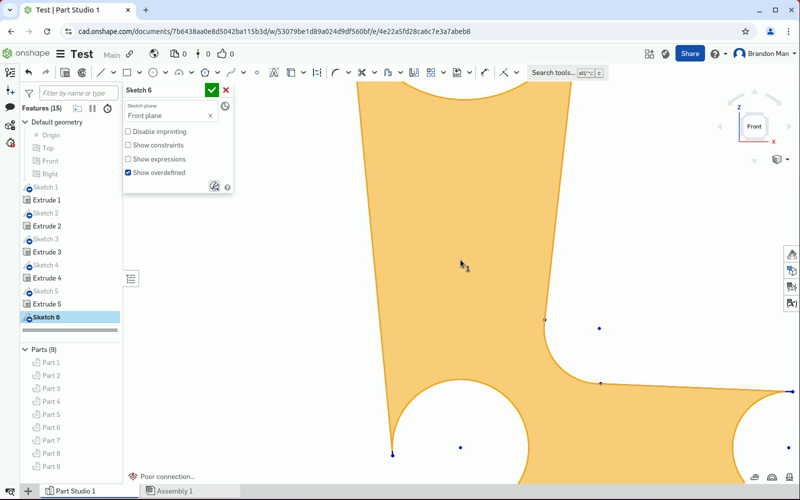
scroll(-6)
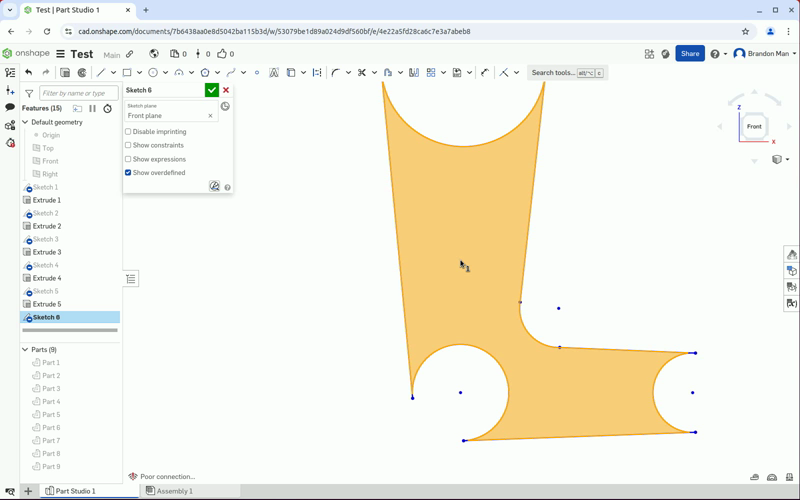
scroll(-6)
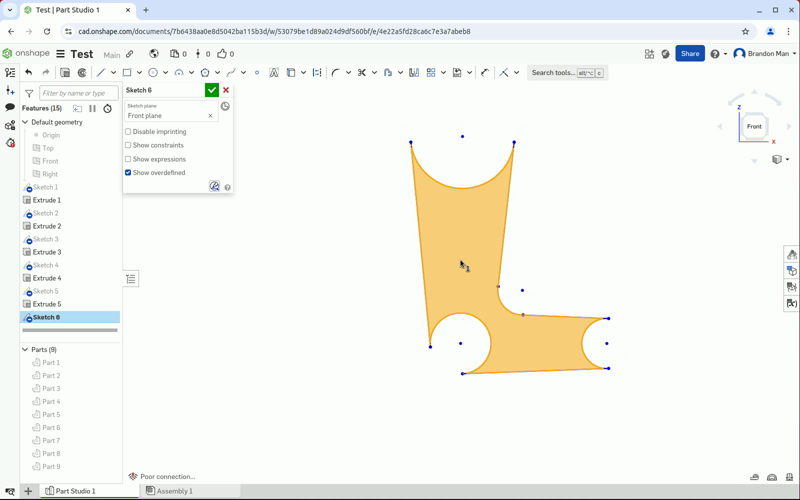
scroll(-6)
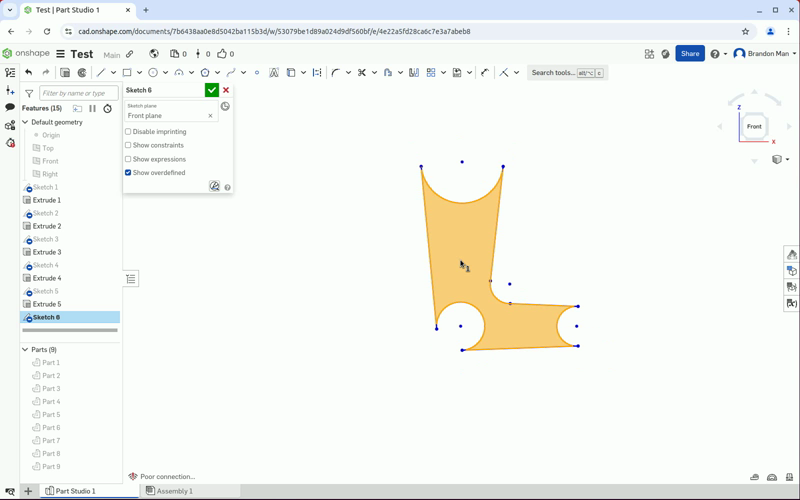
scroll(-6)
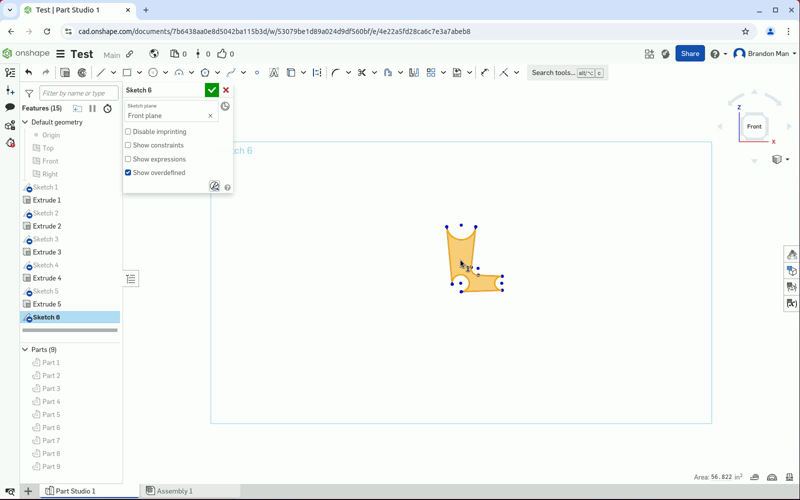
mouse_move(73, 352)
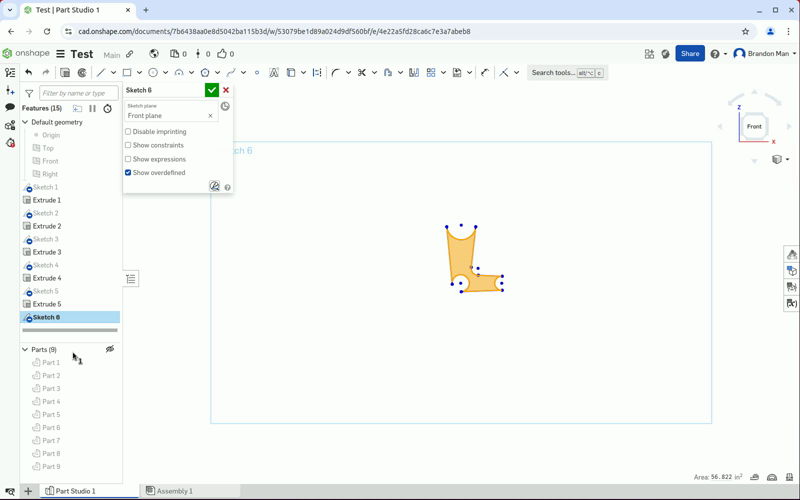
key(shift+y)
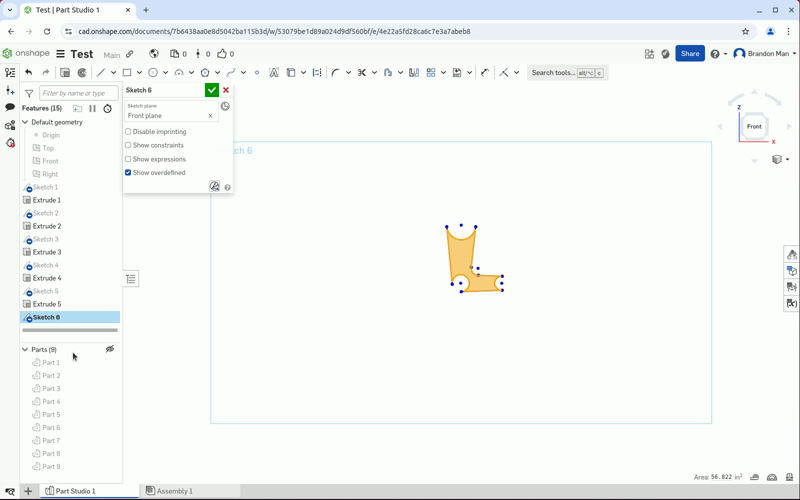
key(shift+e)
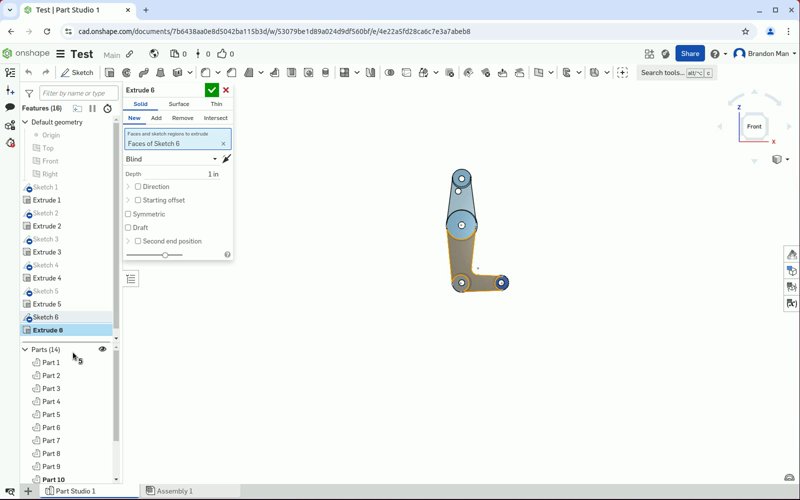
mouse_move(143, 106)
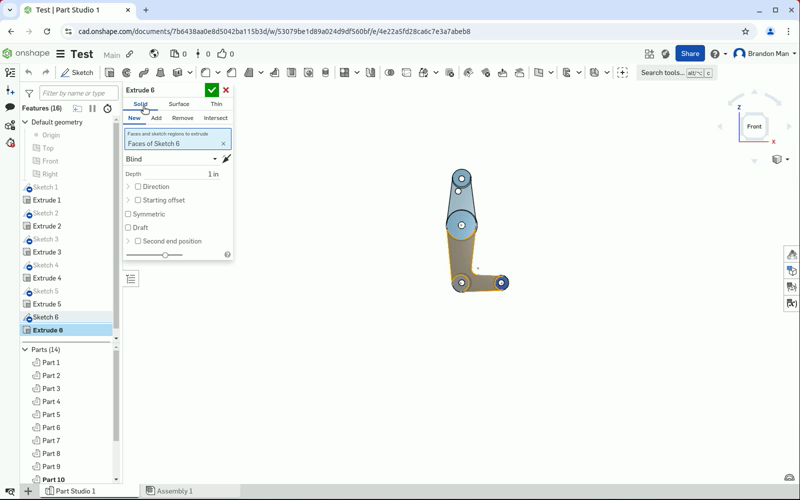
click(143, 106)
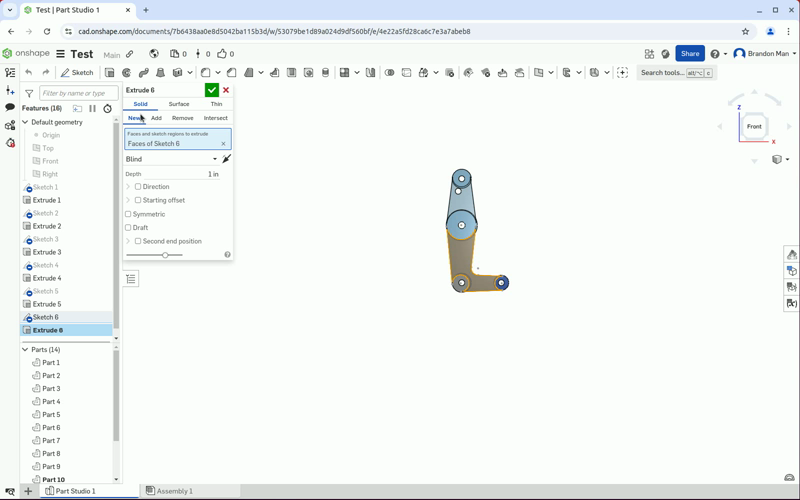
mouse_move(137, 120)
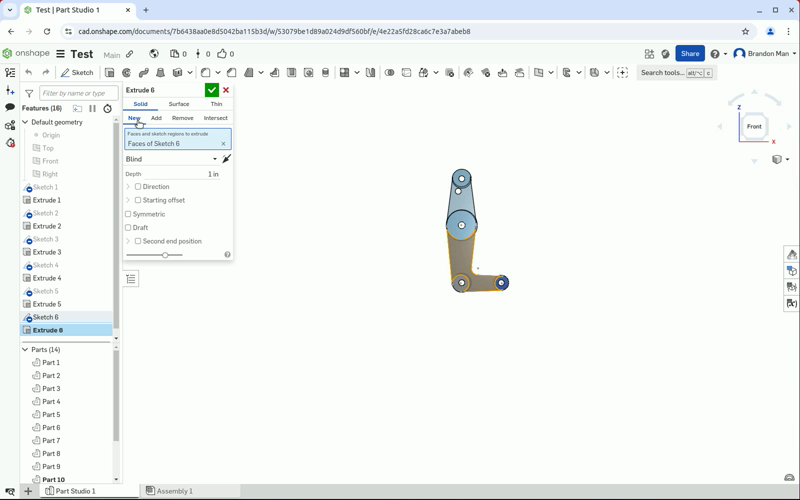
click(137, 120)
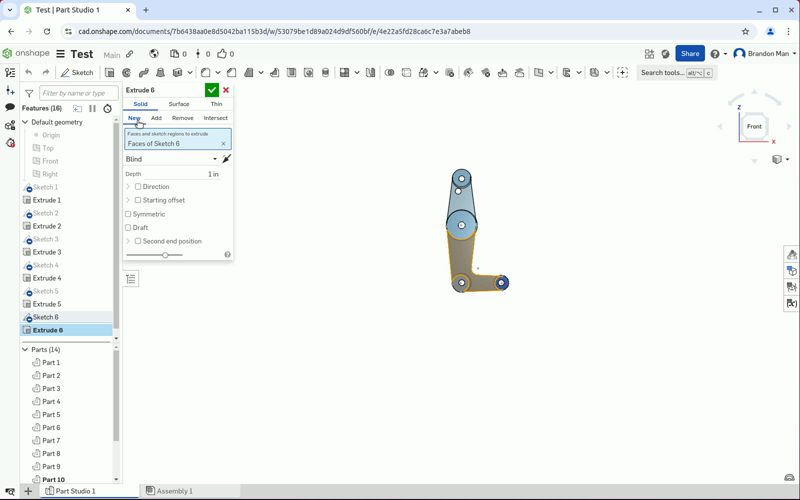
key(tab, 4)
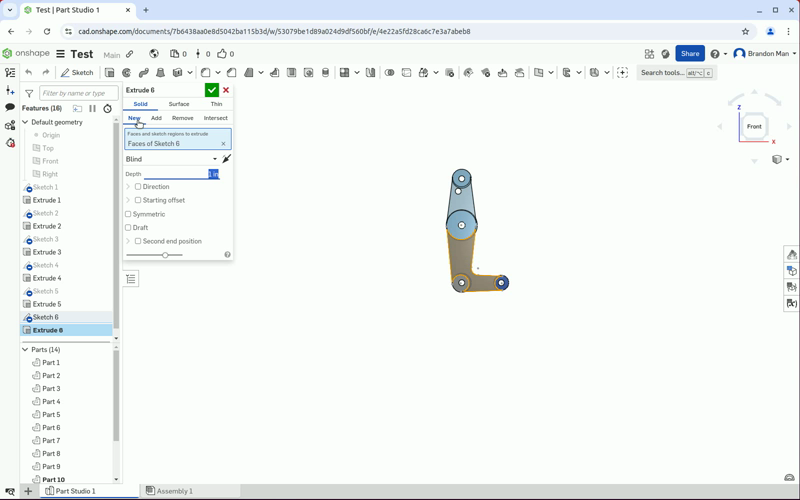
text(0.481)
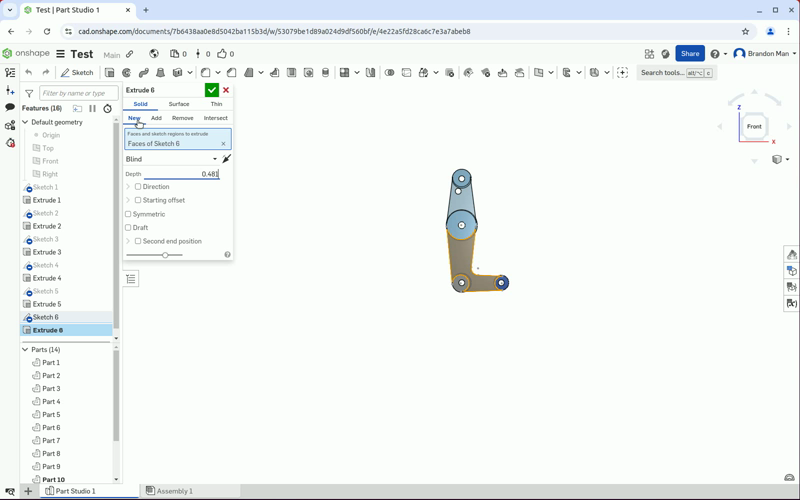
key(enter)
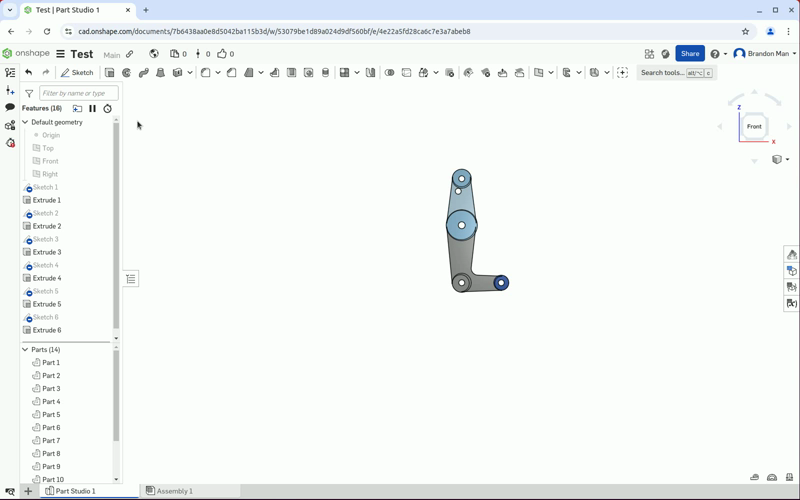
key(shift+h)
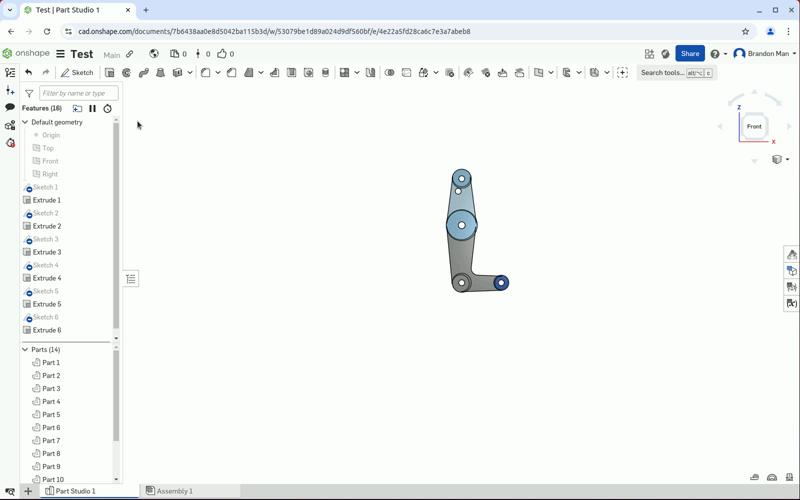
key(shift+h)
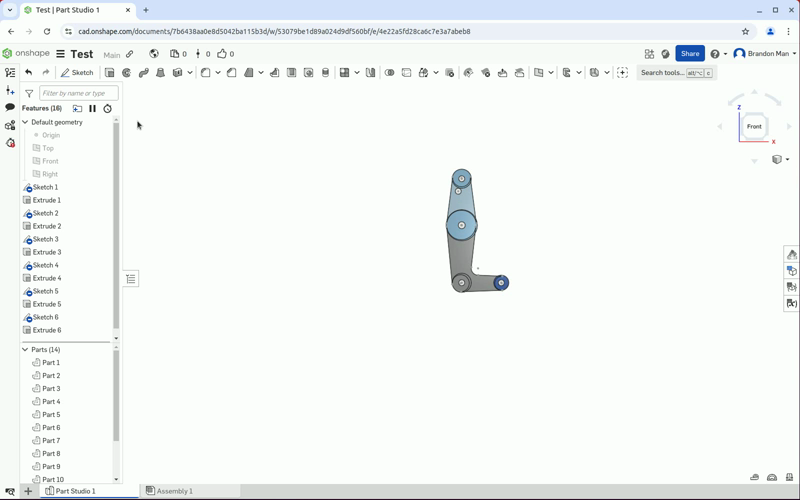
key(shift+7)
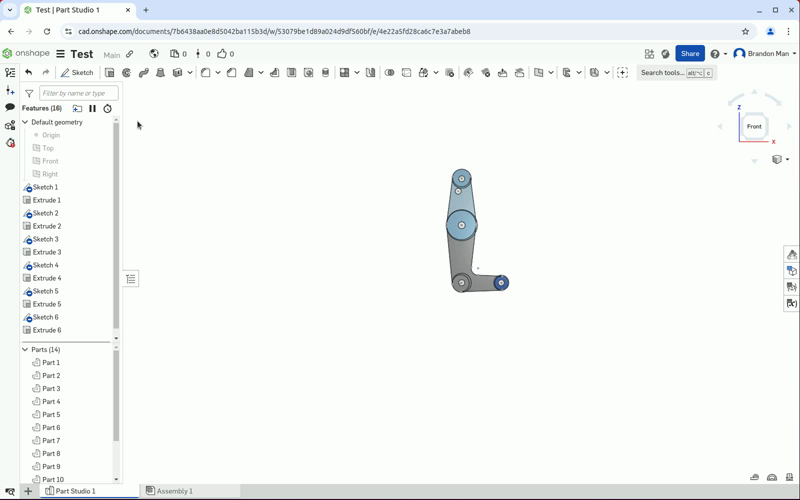
key(left, 2)
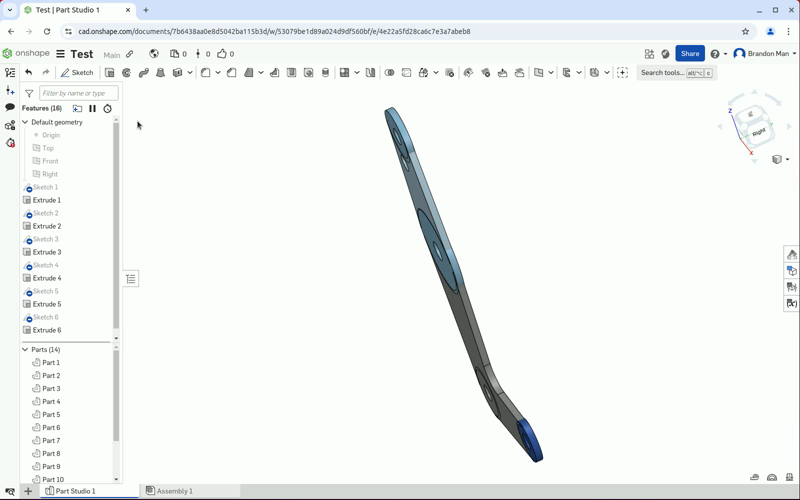
key(down, 2)
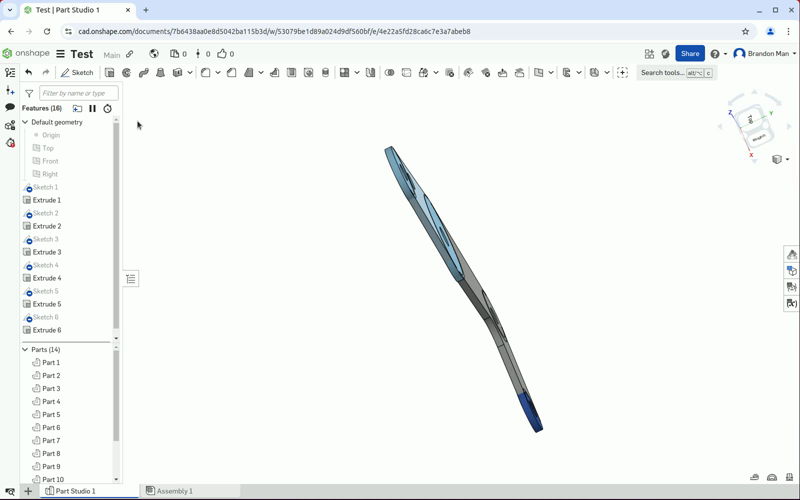
key(up, 2)
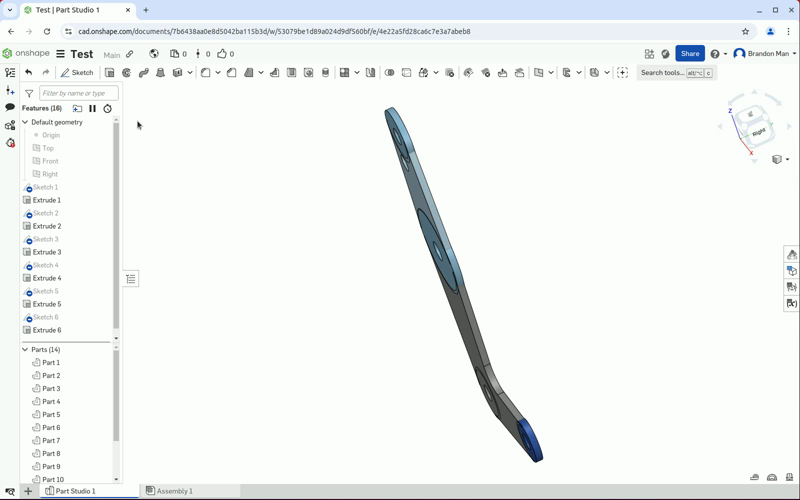
key(right, 2)
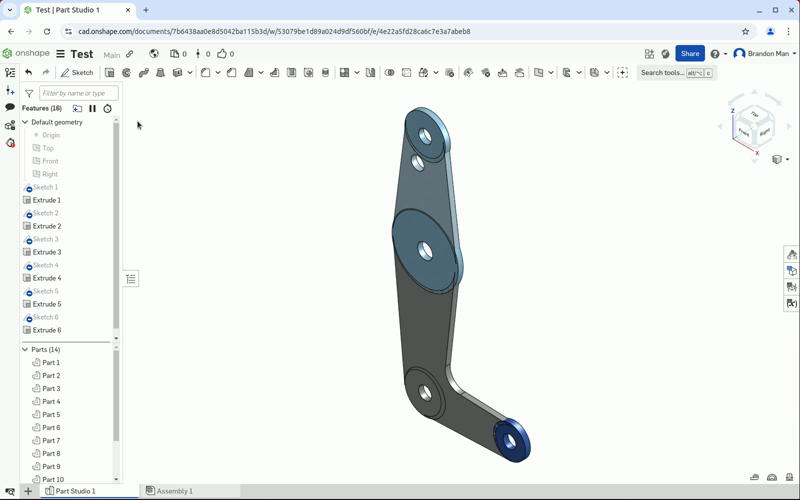
mouse_move(69, 189)
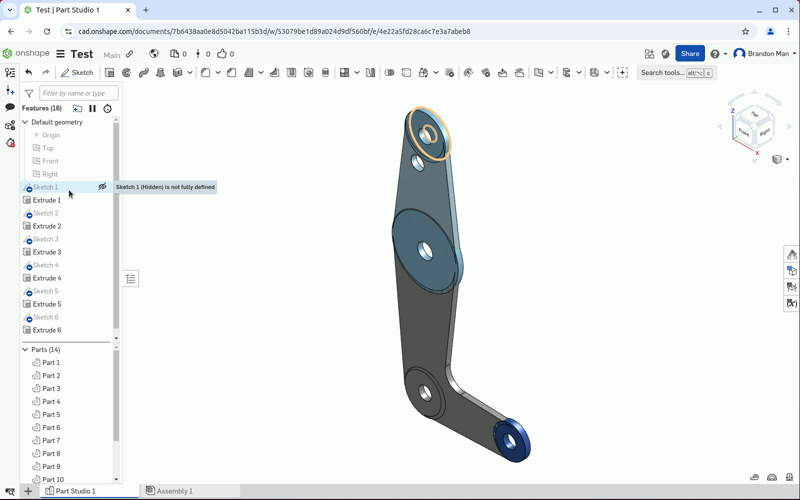
click(69, 189)